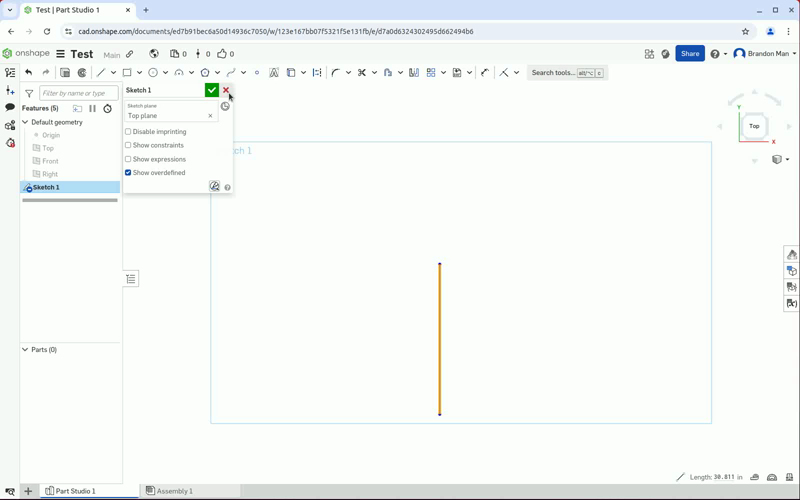
key(shift+h)
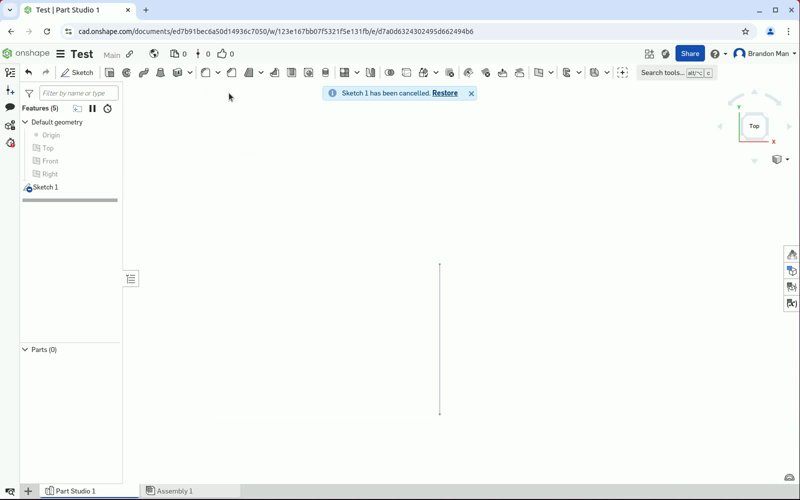
key(shift+s)
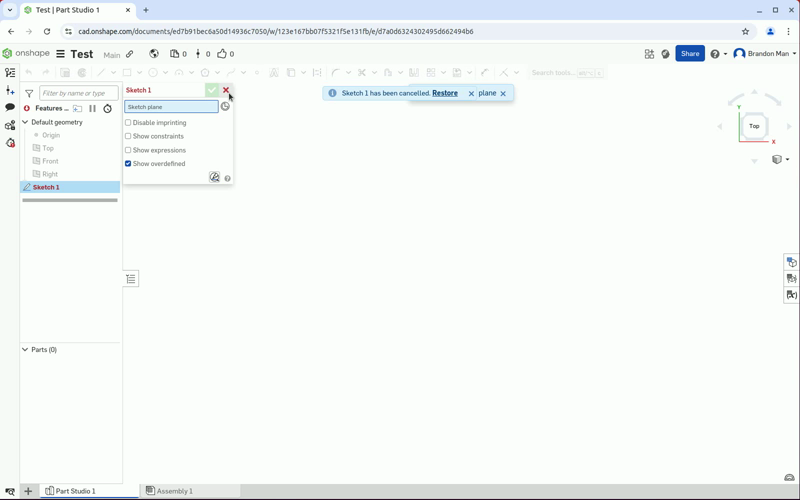
mouse_move(73, 150)
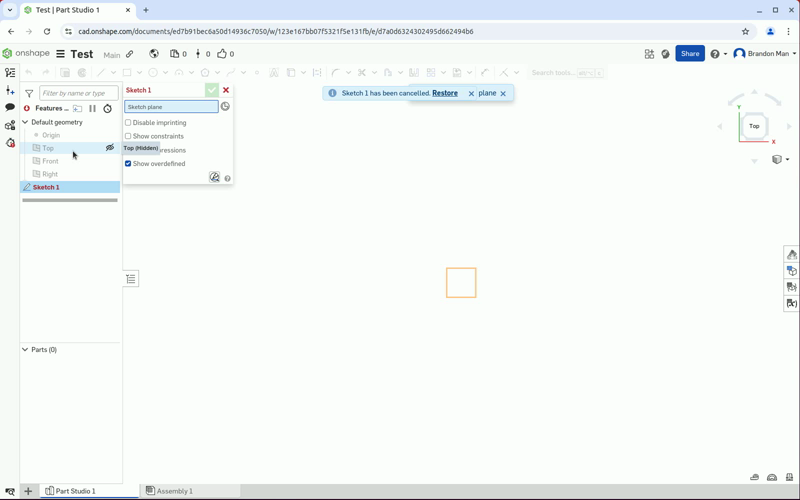
click(73, 150)
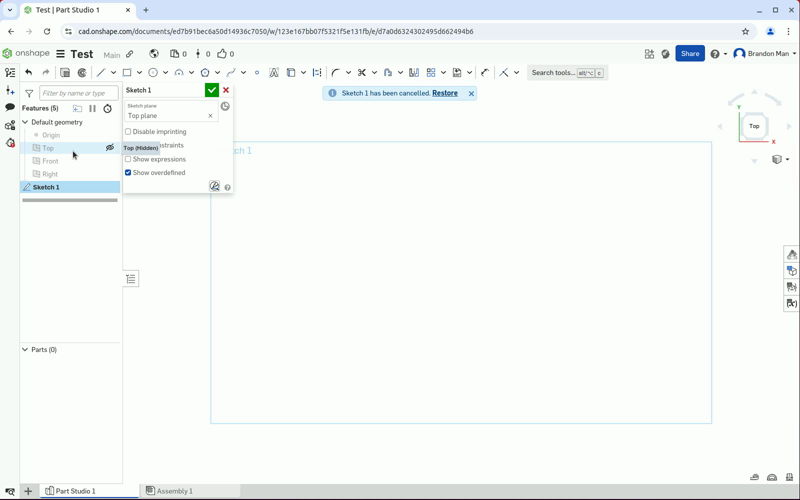
mouse_move(73, 352)
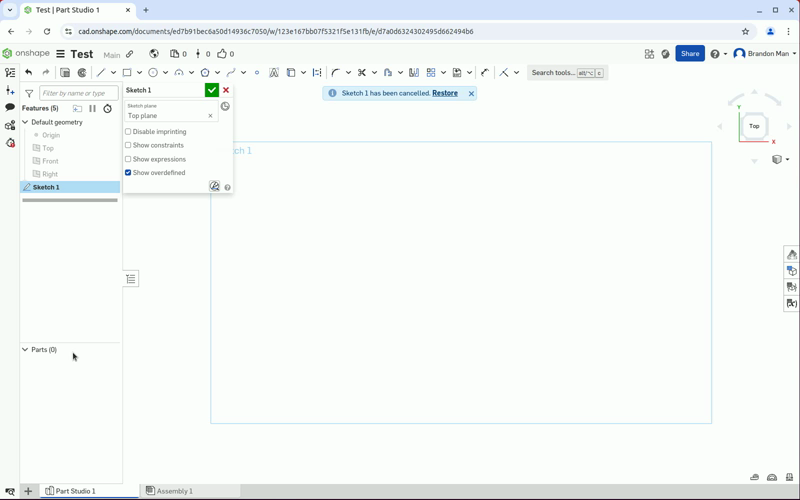
key(y)
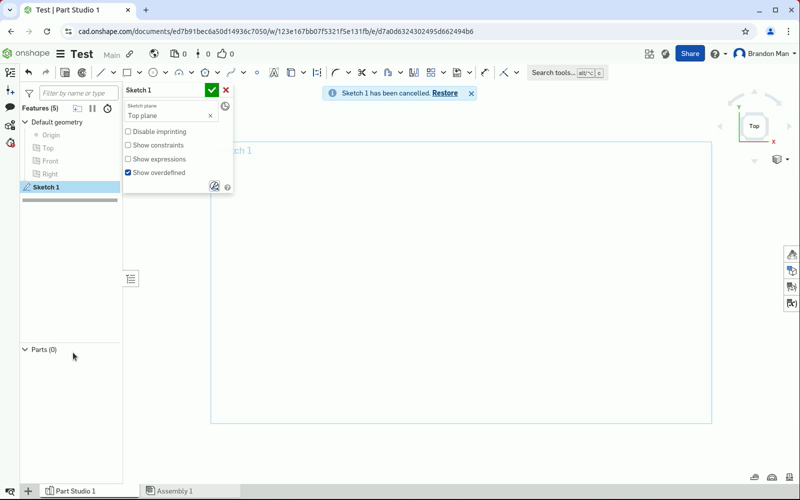
key(l)
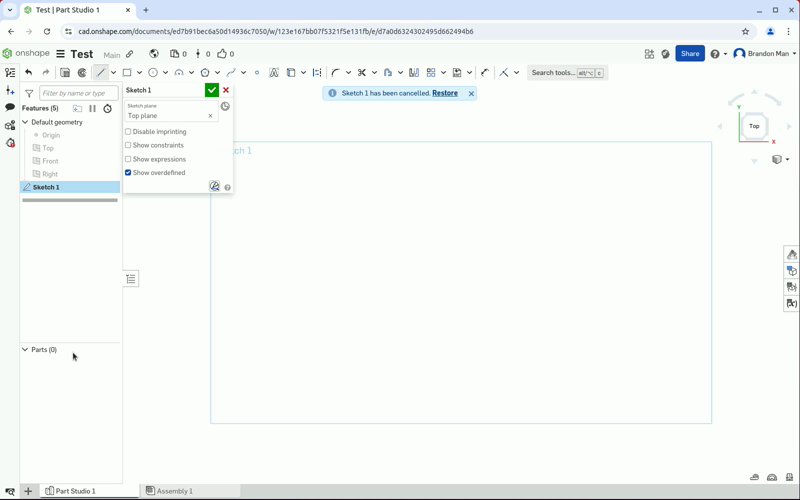
key_down(shift)
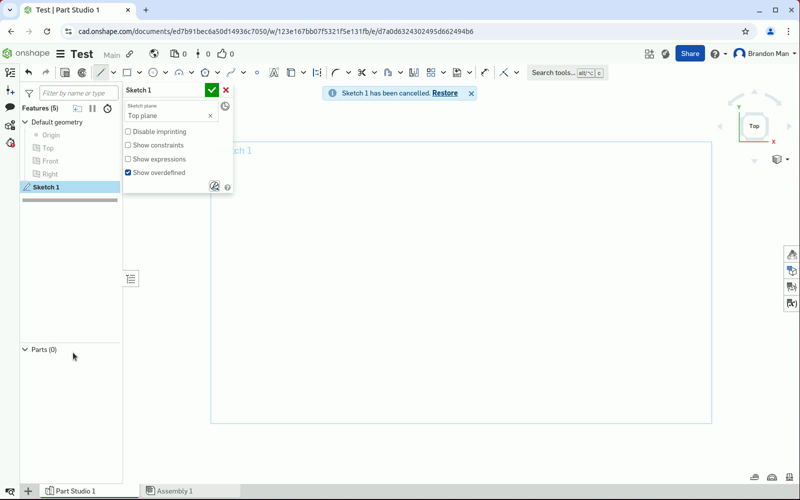
mouse_move(460, 282)
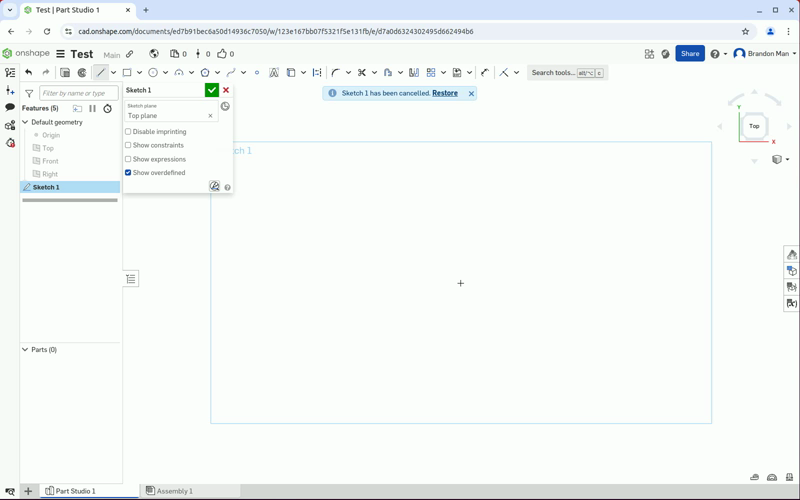
click(460, 282)
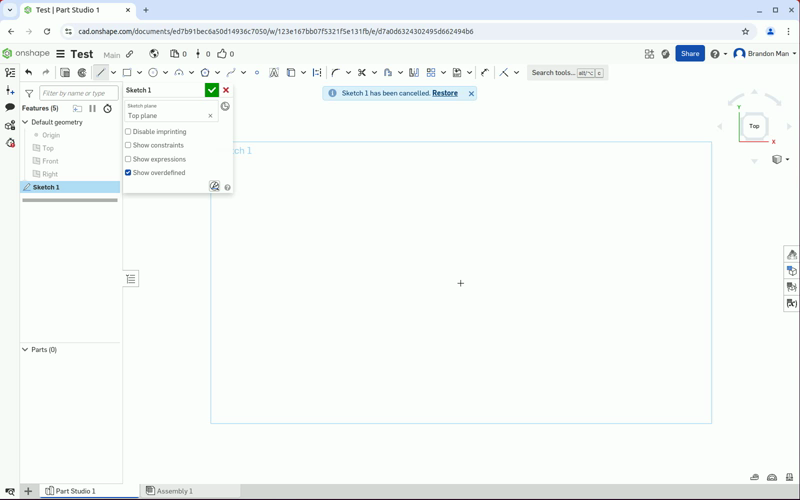
key_up(shift)
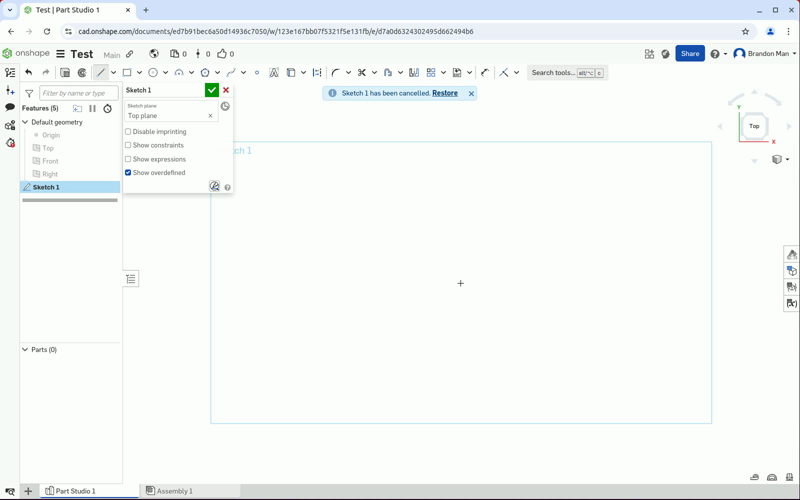
key_down(shift)
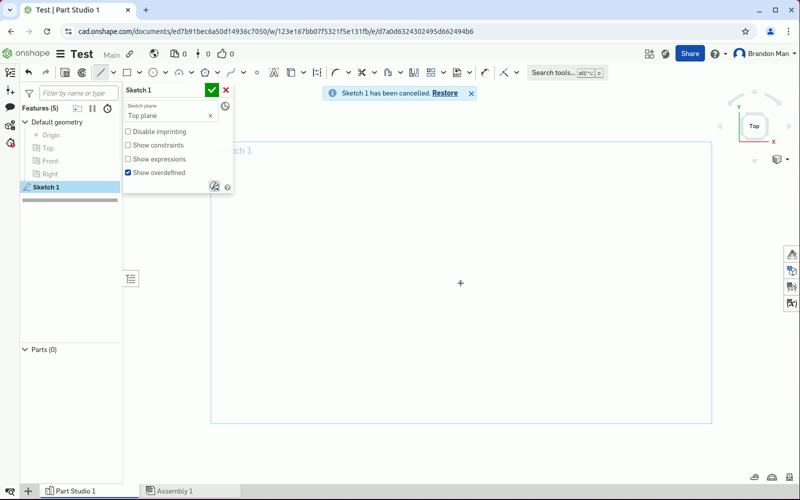
mouse_move(549, 282)
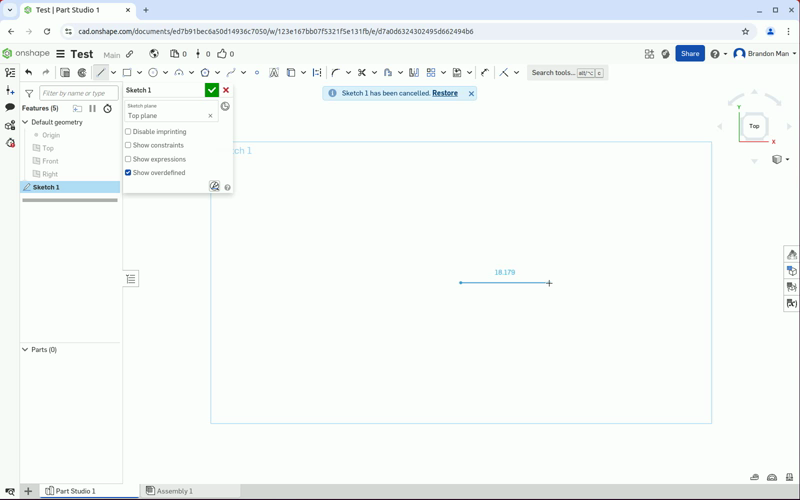
click(549, 282)
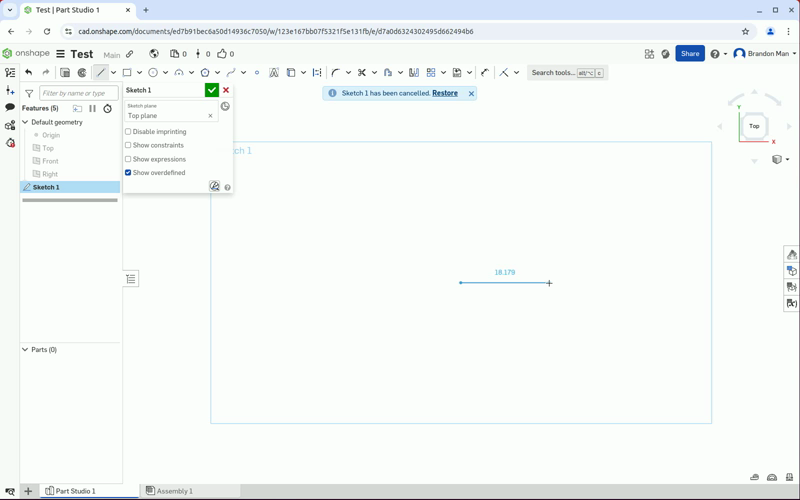
key_up(shift)
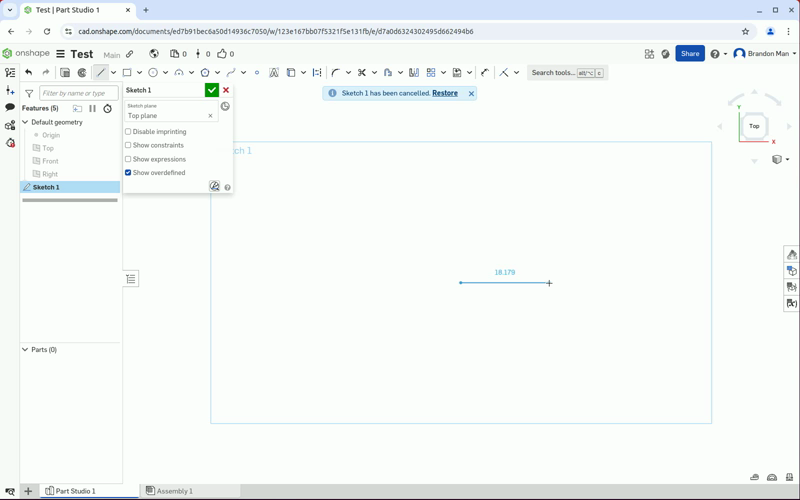
key_down(shift)
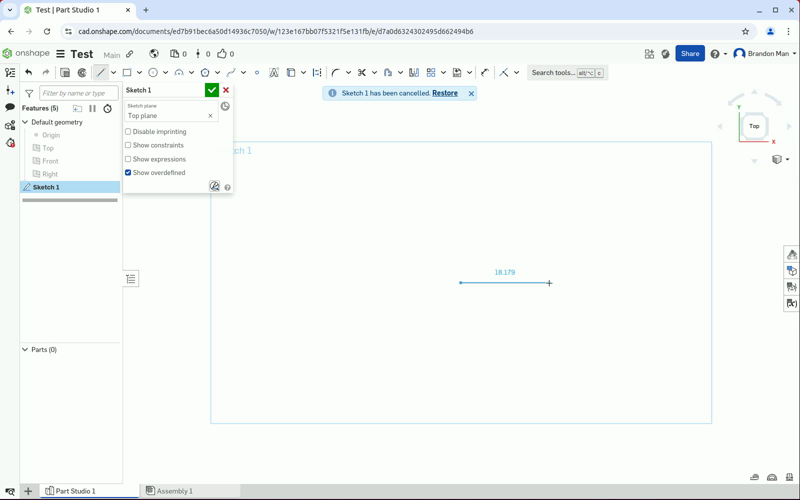
mouse_move(549, 182)
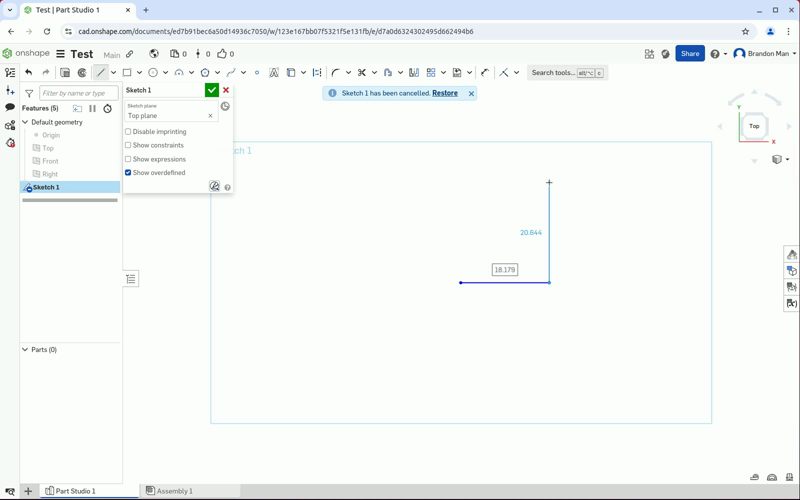
click(549, 182)
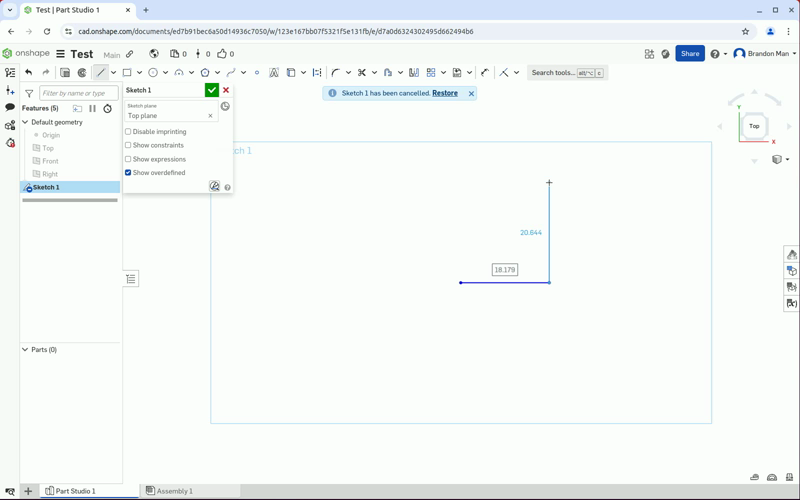
key_up(shift)
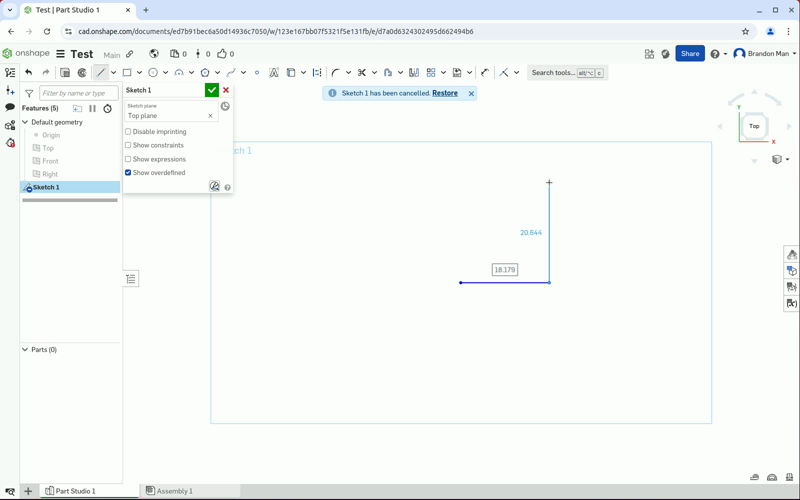
key_down(shift)
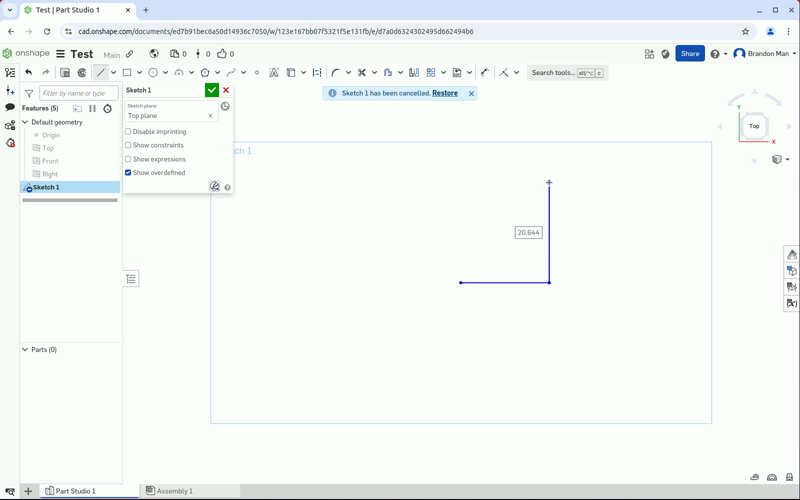
mouse_move(460, 182)
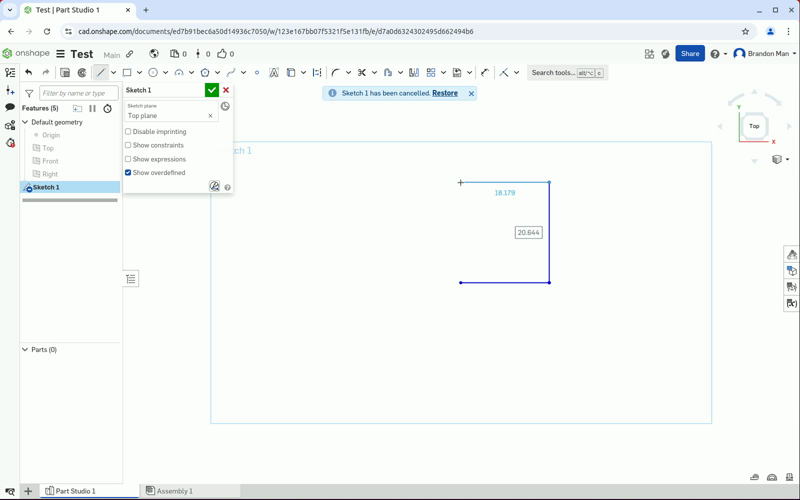
click(460, 182)
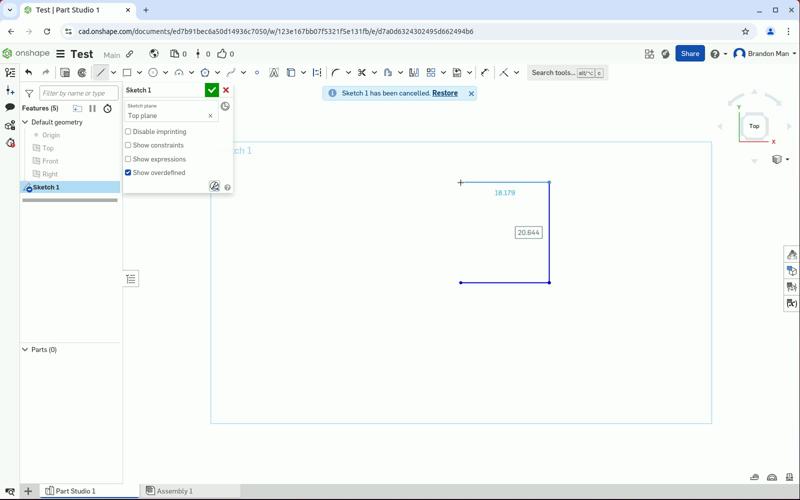
key_up(shift)
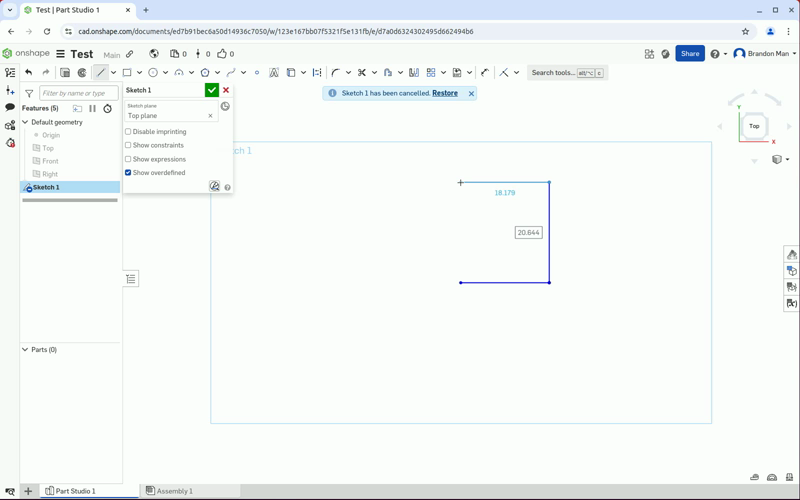
key_down(shift)
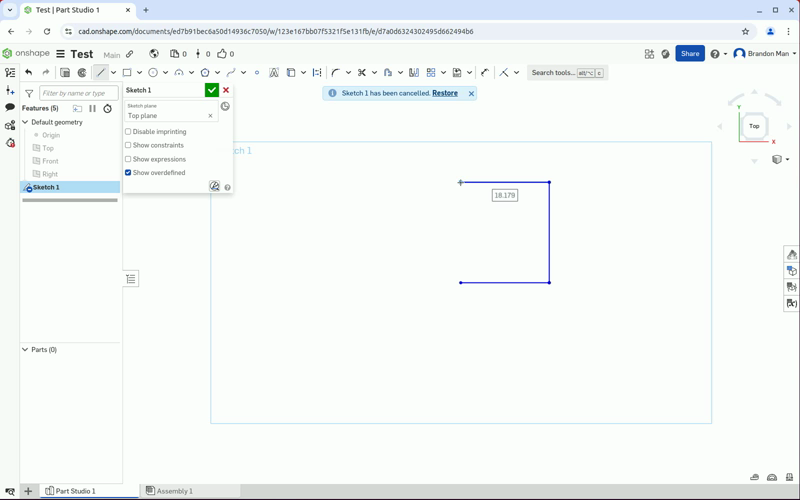
mouse_move(460, 282)
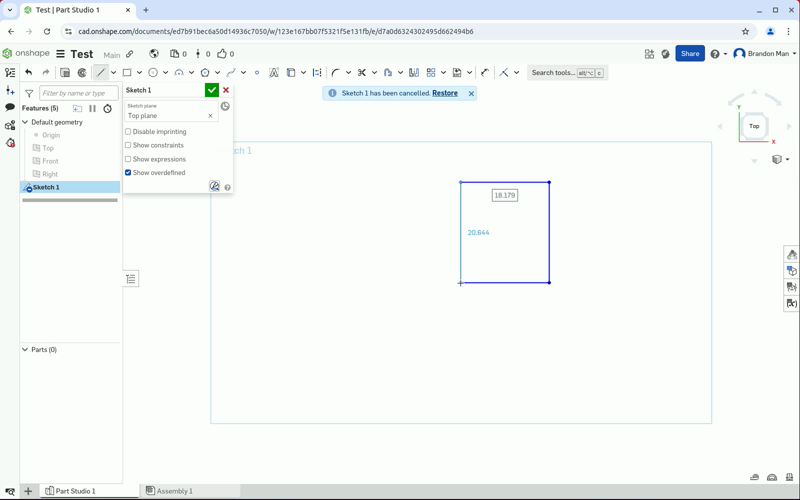
key_up(shift)
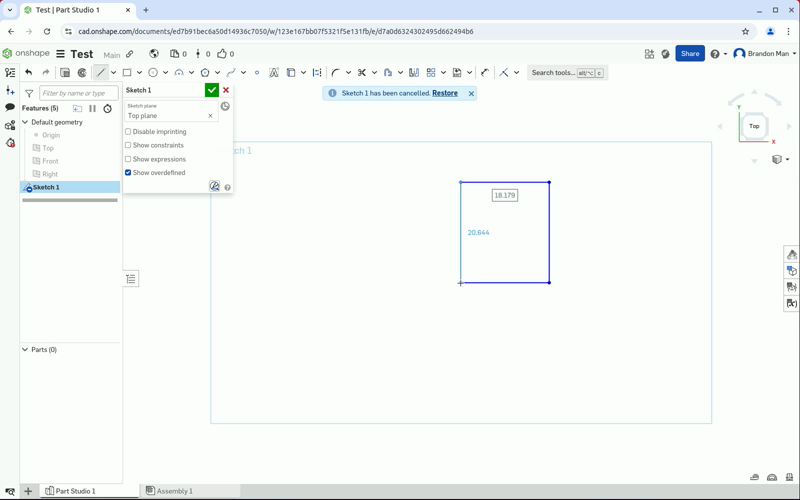
click(460, 282)
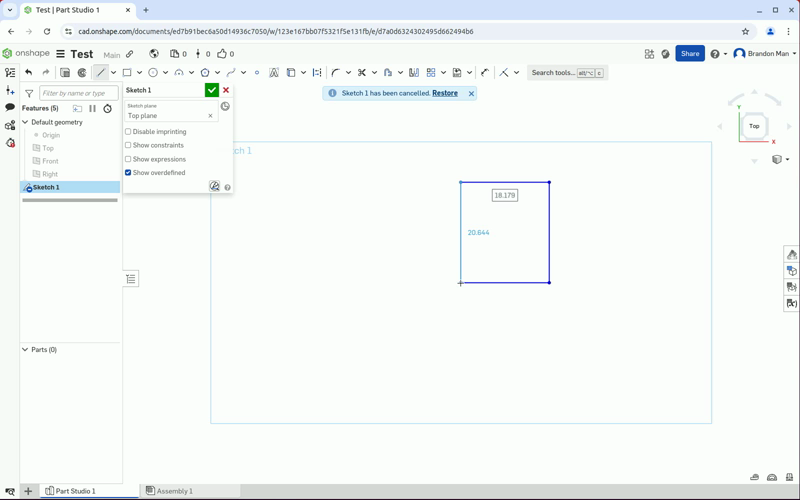
key(esc)
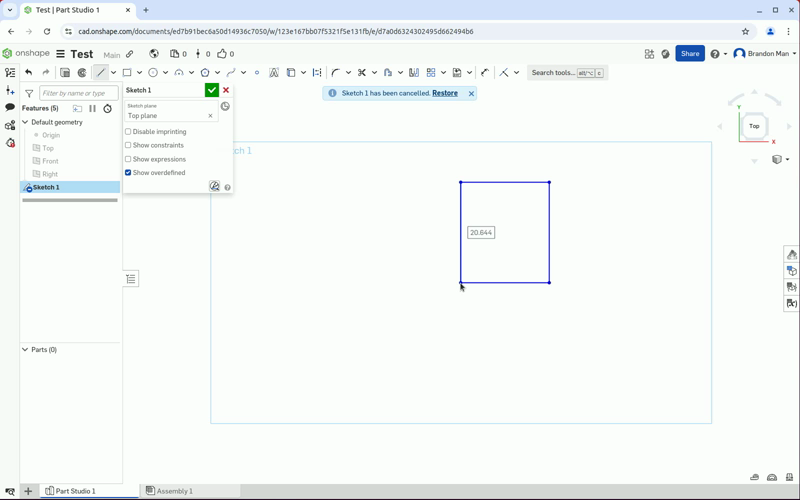
mouse_move(525, 199)
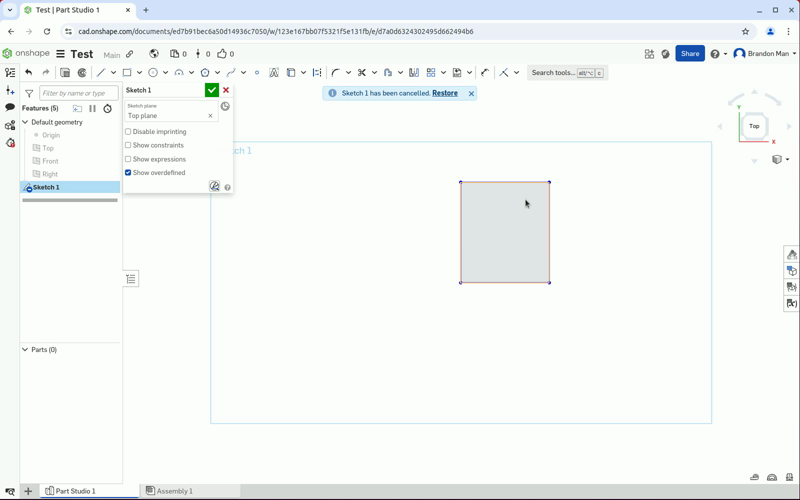
click(525, 199)
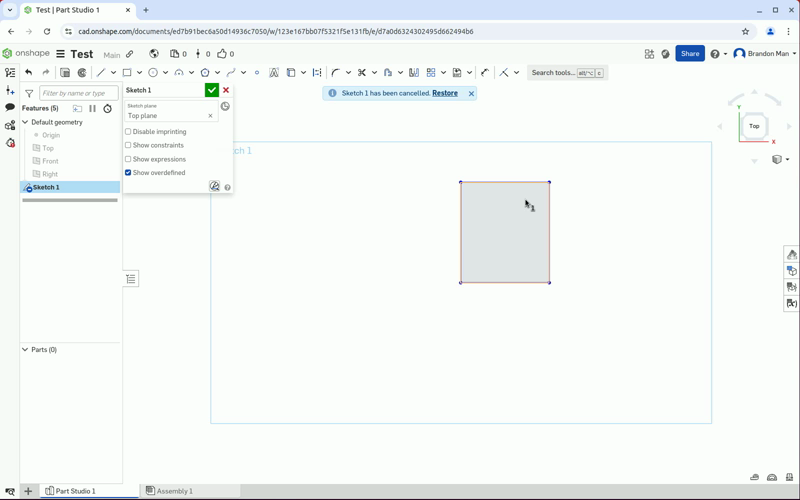
mouse_move(73, 352)
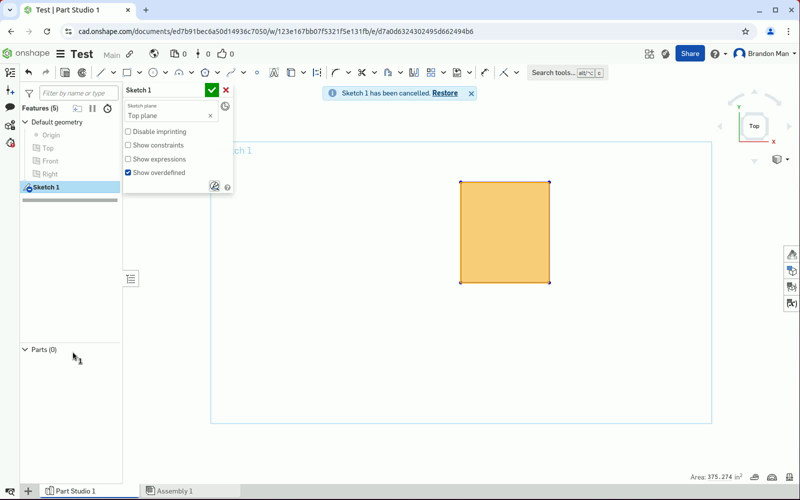
key(shift+y)
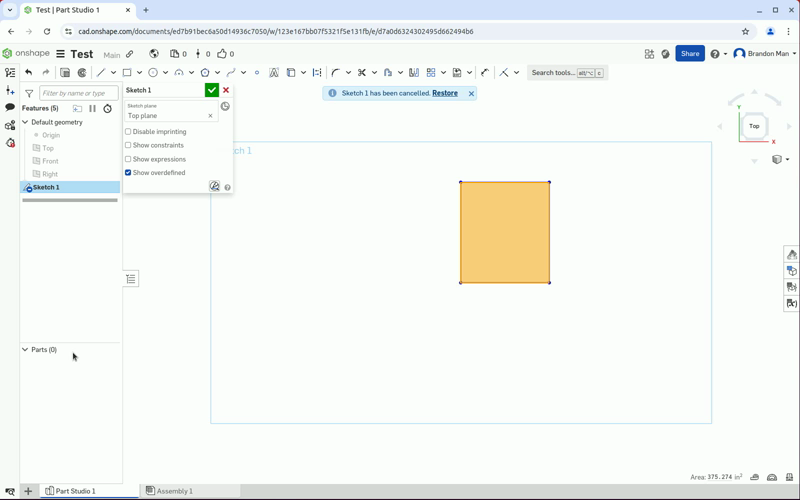
key(shift+e)
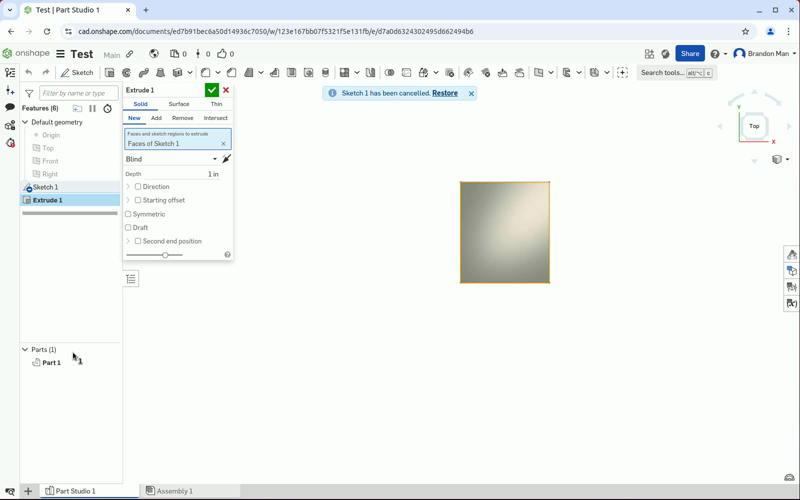
mouse_move(143, 106)
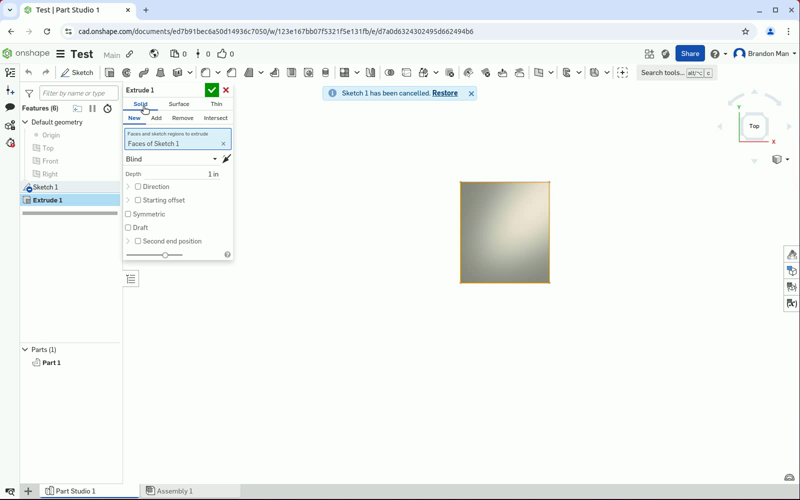
click(143, 106)
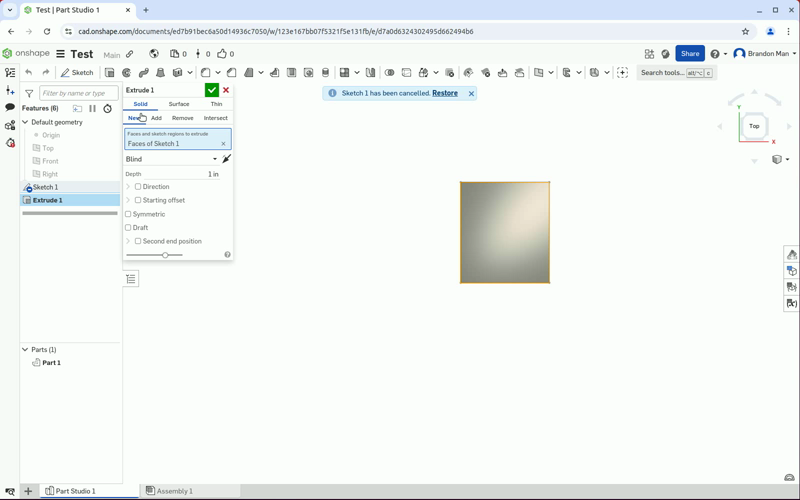
mouse_move(137, 120)
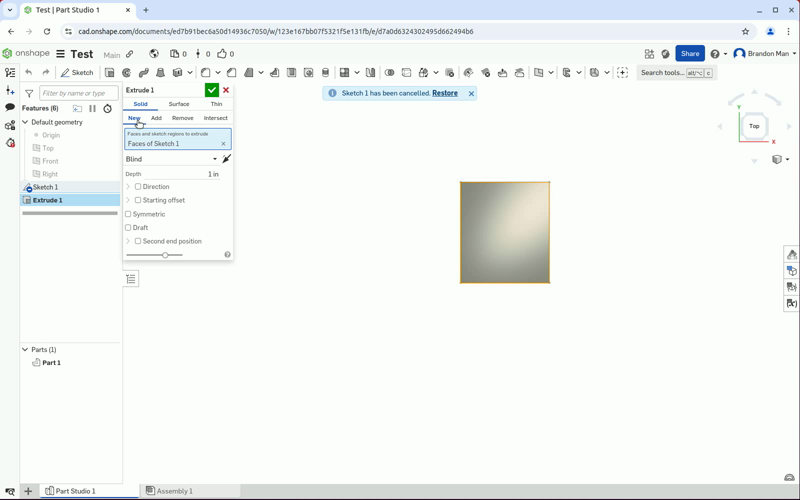
click(137, 120)
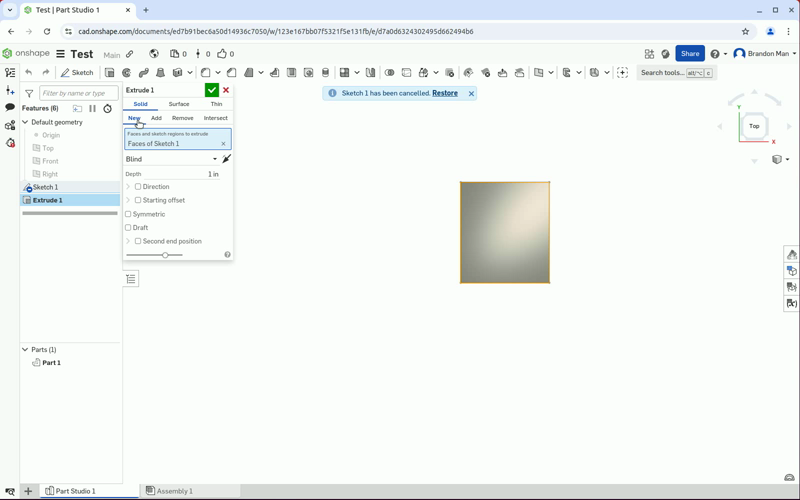
key(tab, 4)
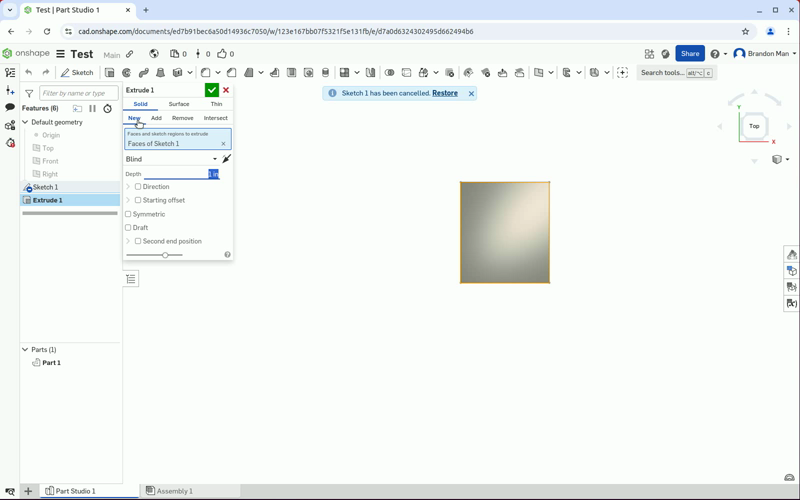
text(1.204)
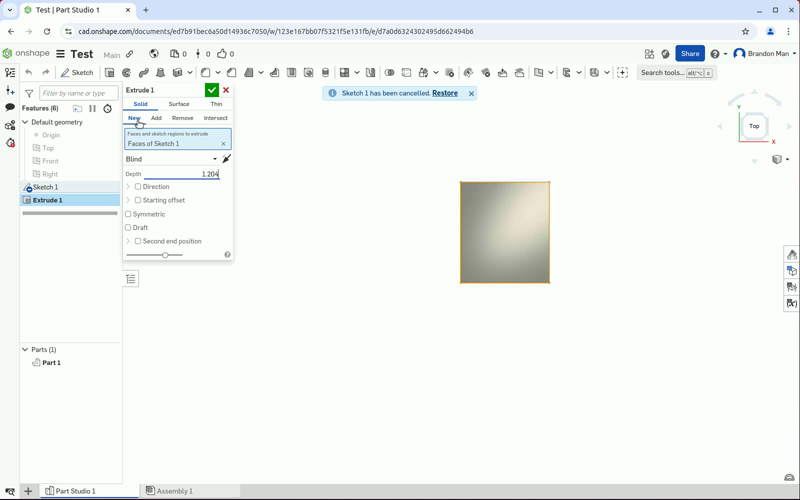
key(enter)
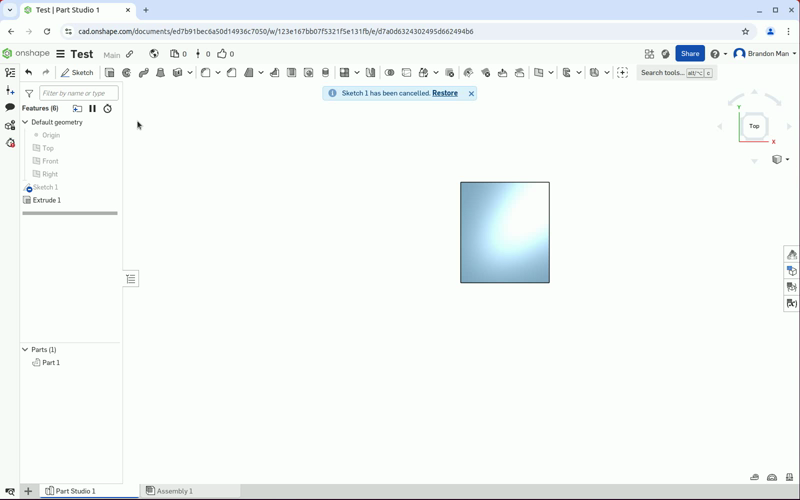
key(shift+h)
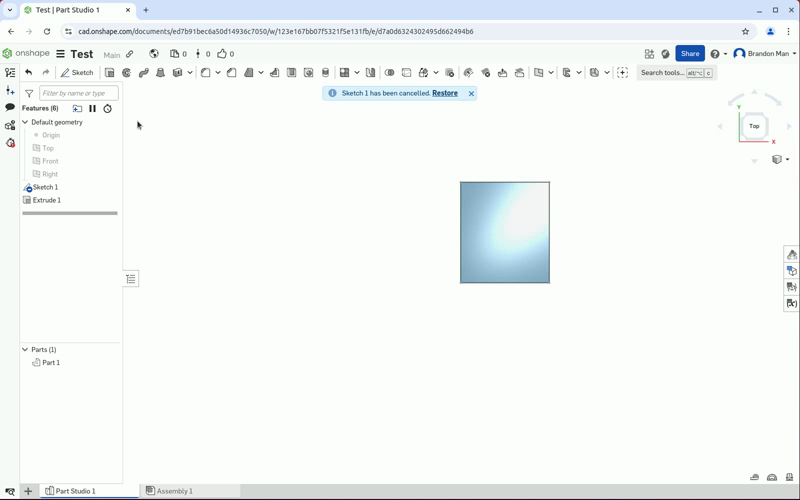
key(shift+h)
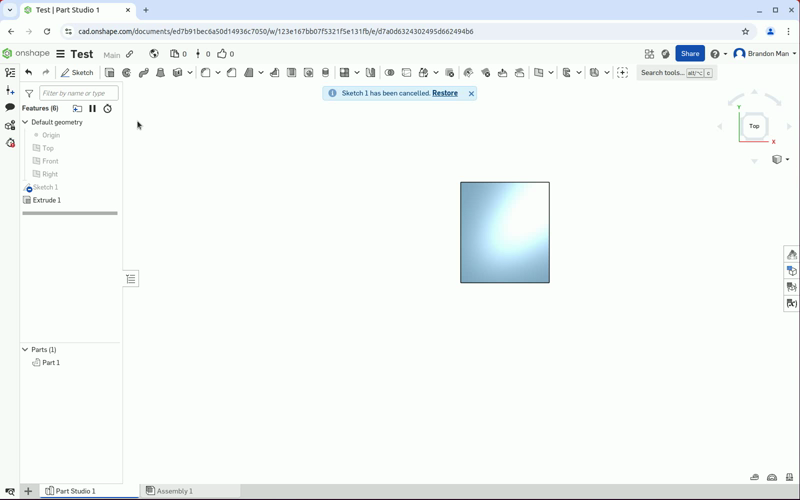
mouse_move(73, 189)
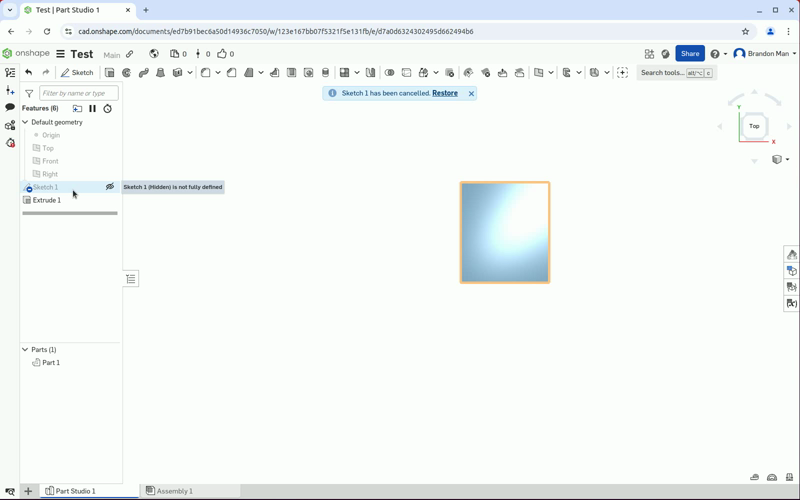
click(73, 189)
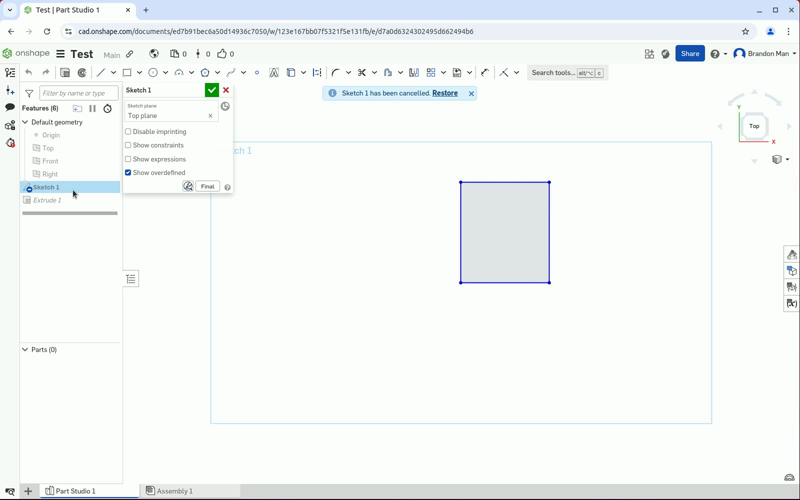
mouse_move(229, 92)
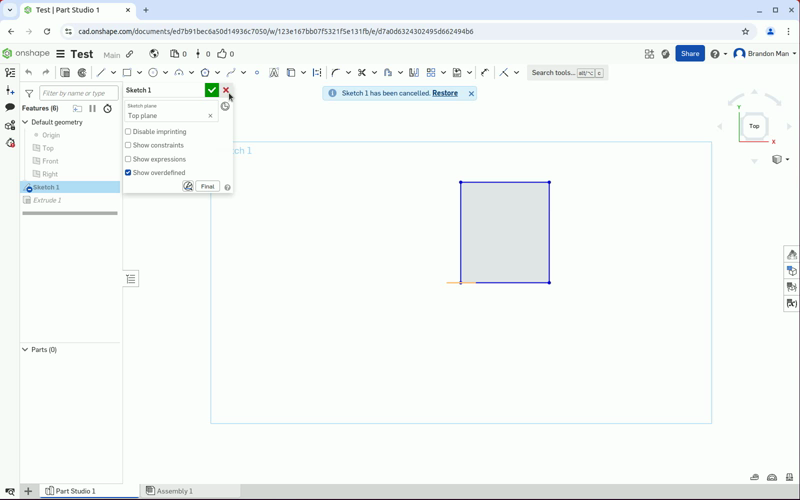
click(229, 92)
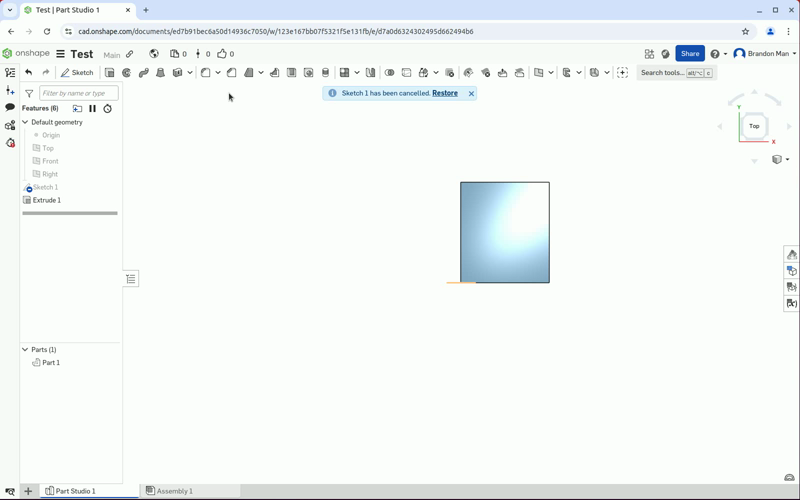
mouse_move(541, 75)
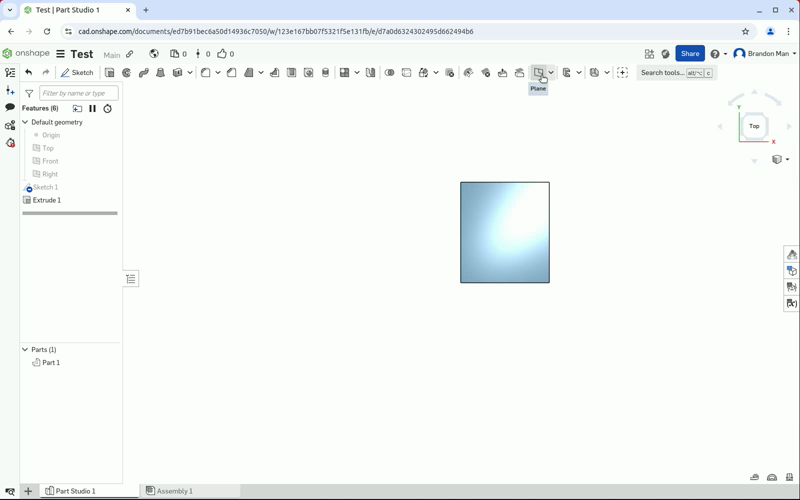
click(541, 75)
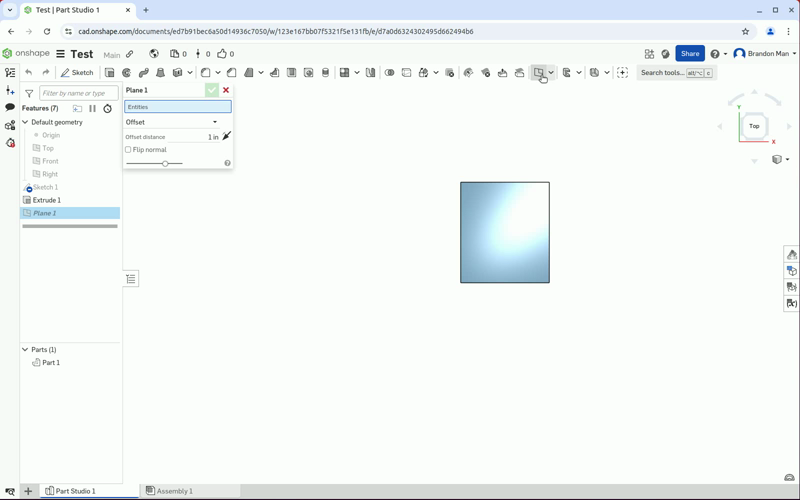
mouse_move(73, 150)
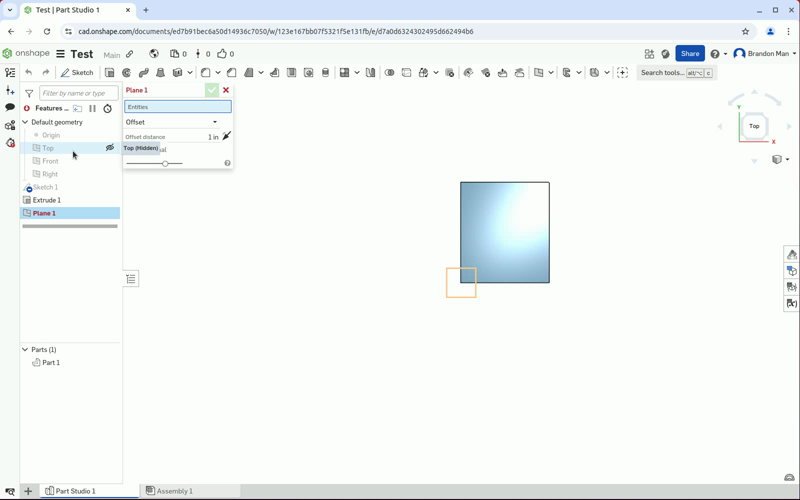
click(73, 150)
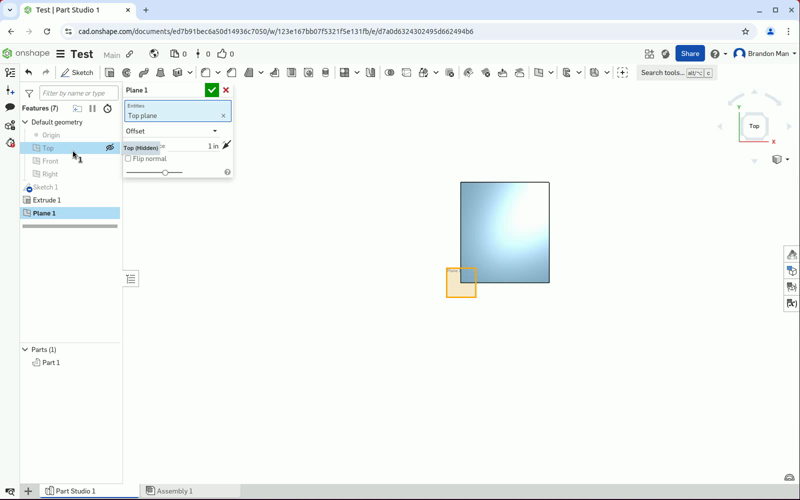
key(tab, 2)
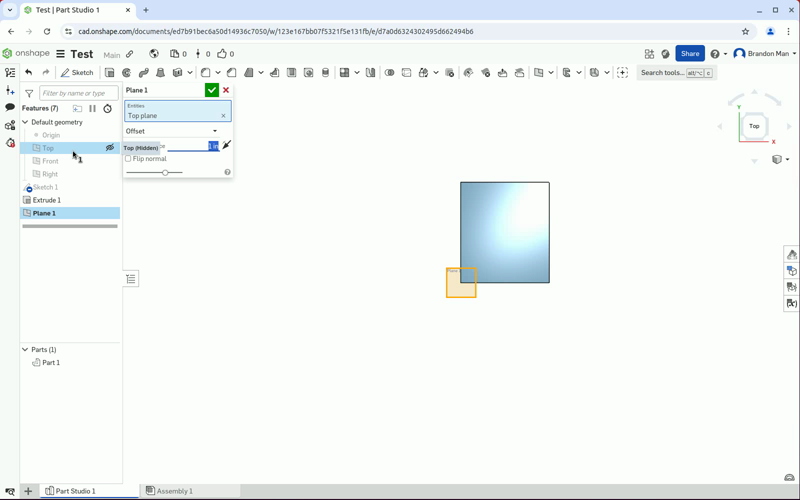
text(1.202)
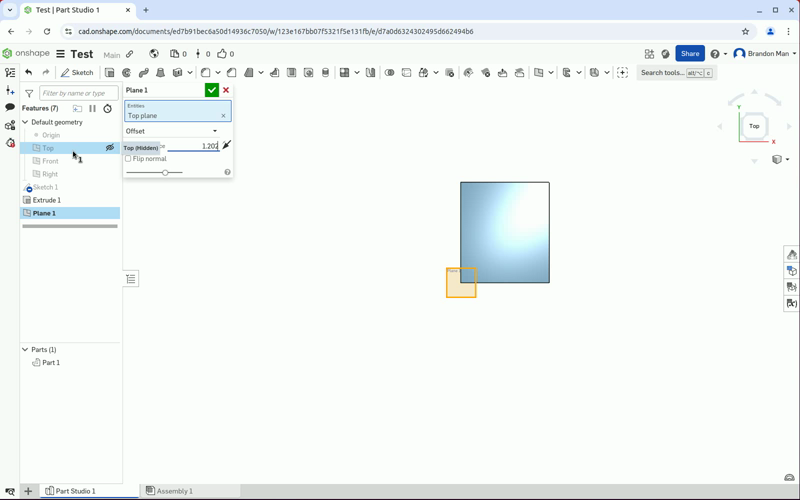
key(enter, 2)
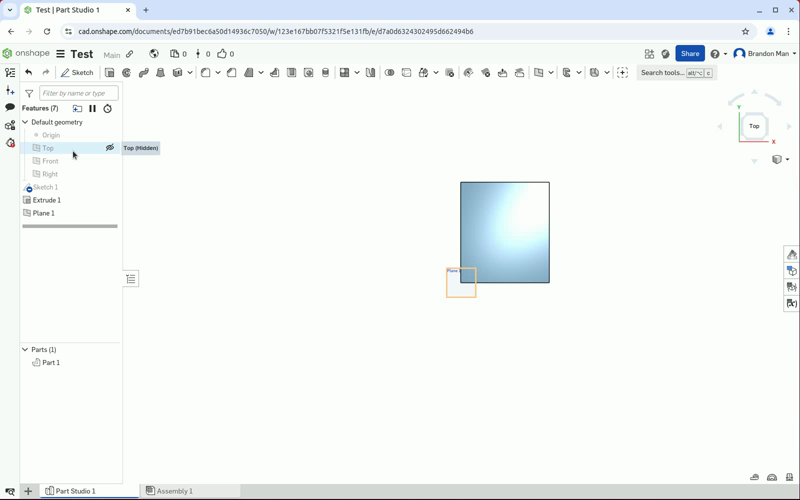
key(shift+s)
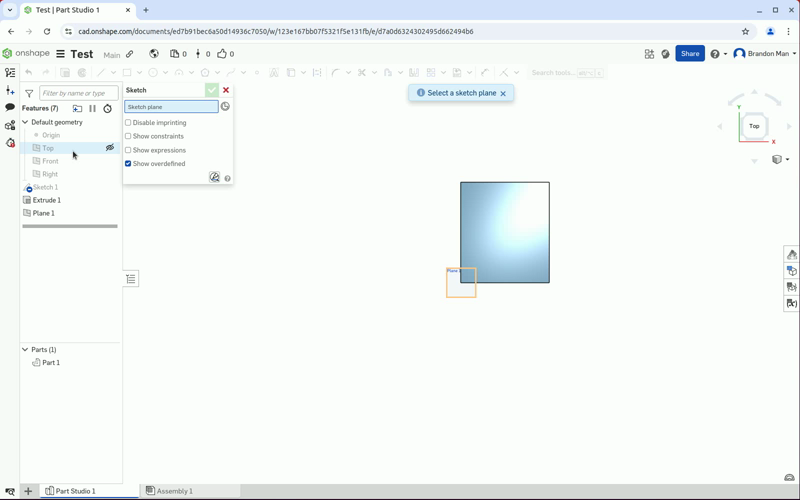
mouse_move(73, 215)
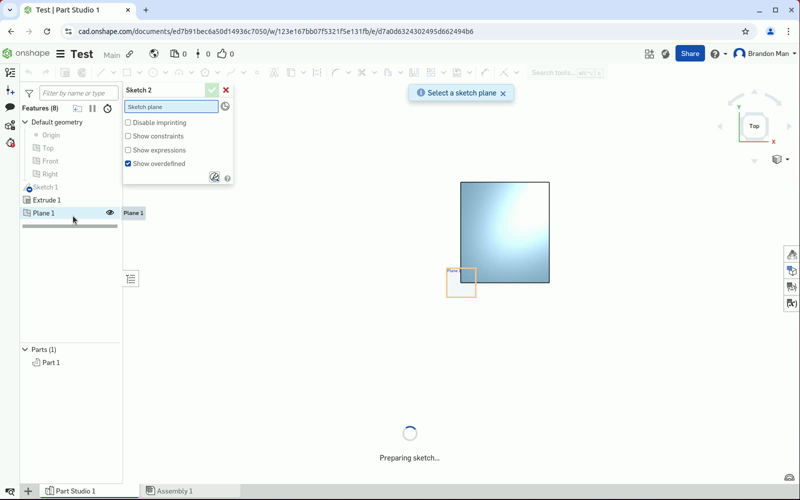
click(73, 215)
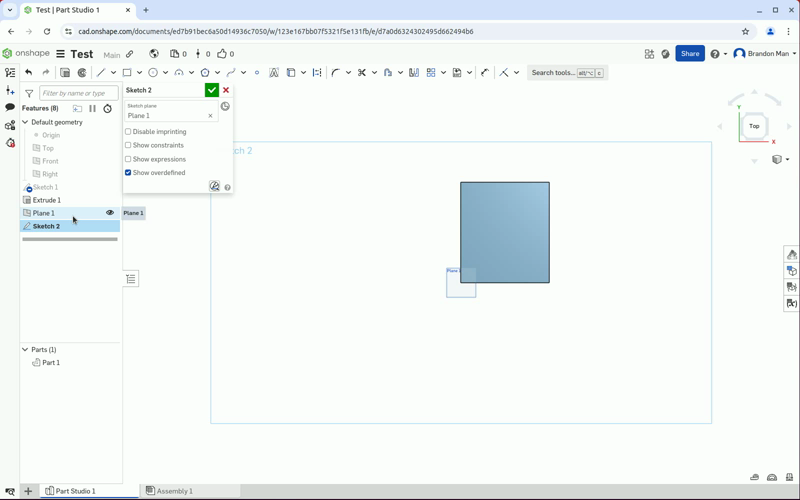
mouse_move(73, 352)
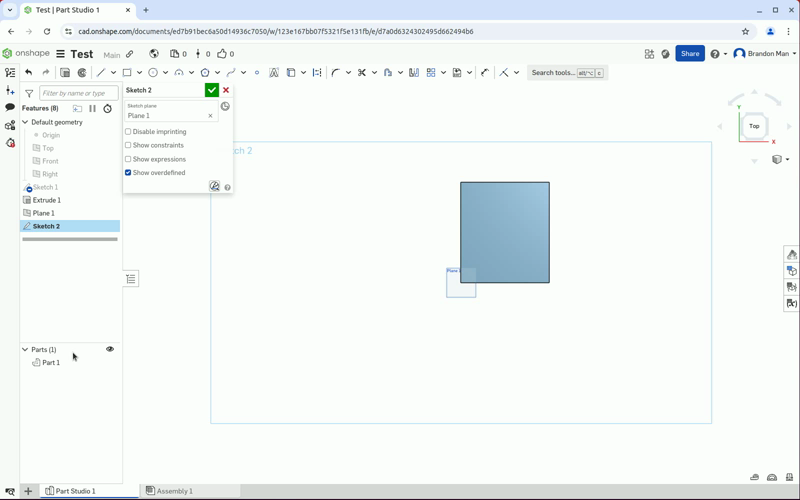
key(y)
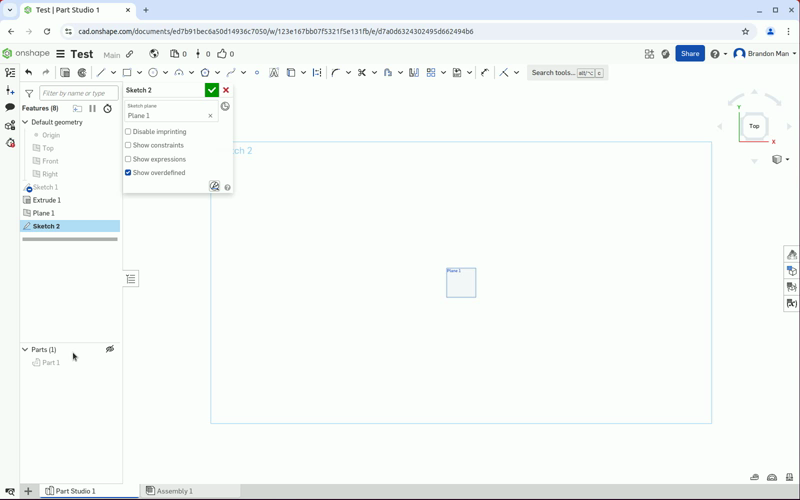
key(l)
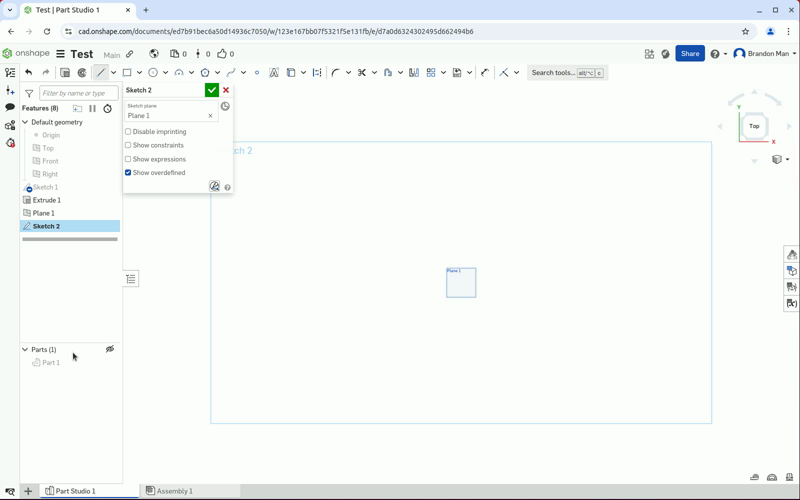
key_down(shift)
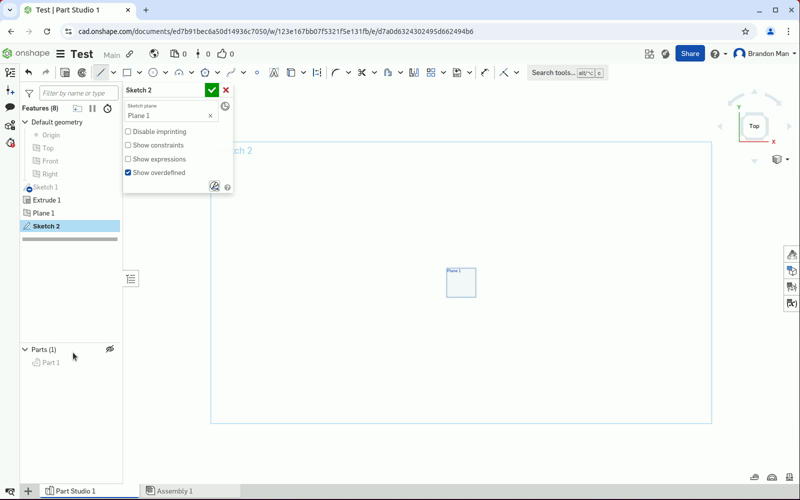
mouse_move(479, 278)
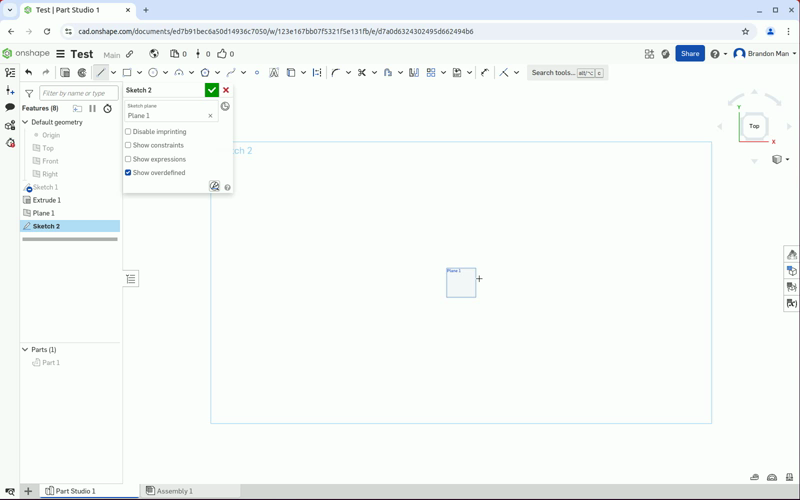
click(479, 278)
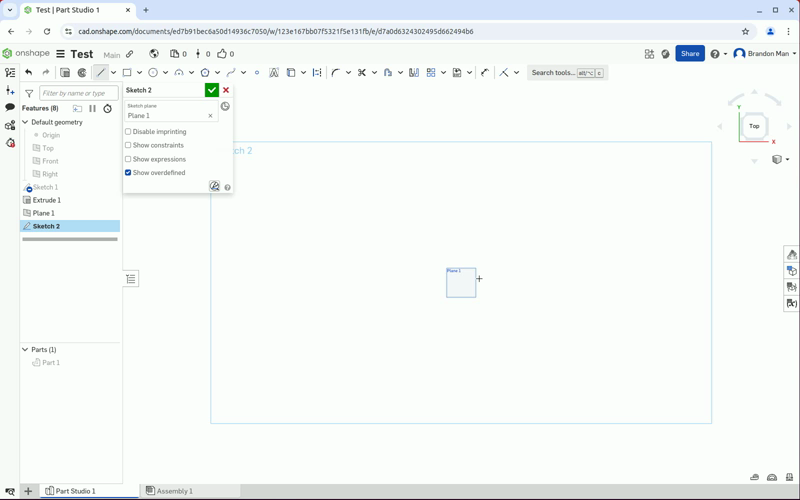
key_up(shift)
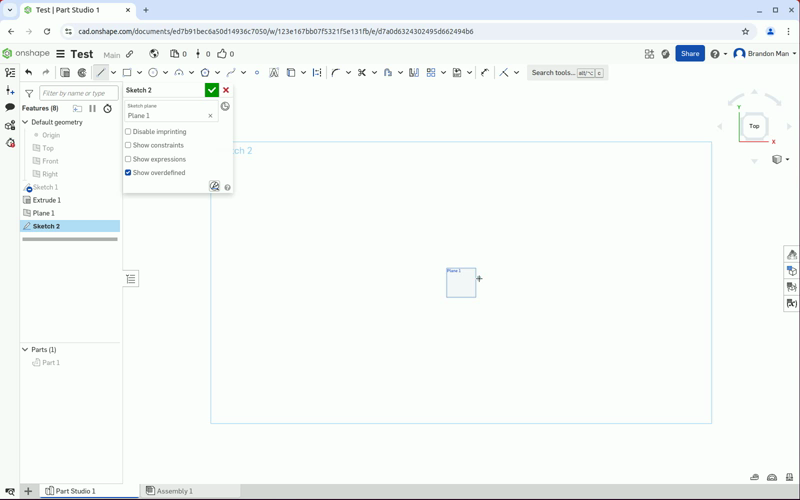
key_down(shift)
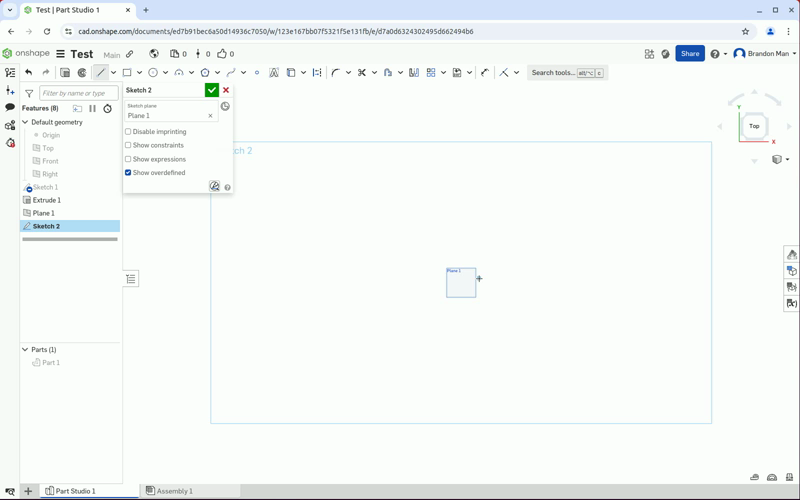
mouse_move(509, 278)
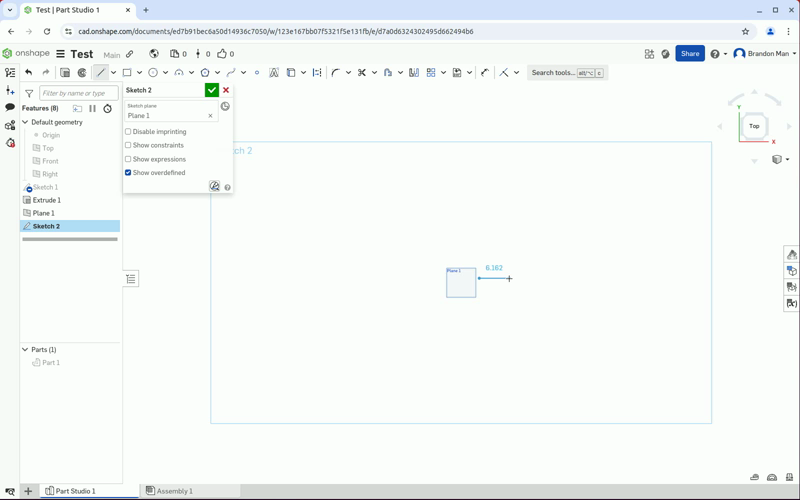
mouse_move(481, 278)
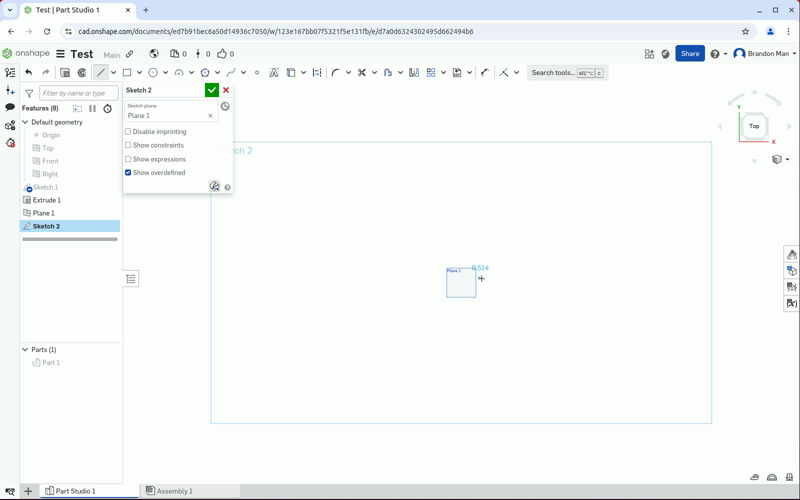
scroll(6)
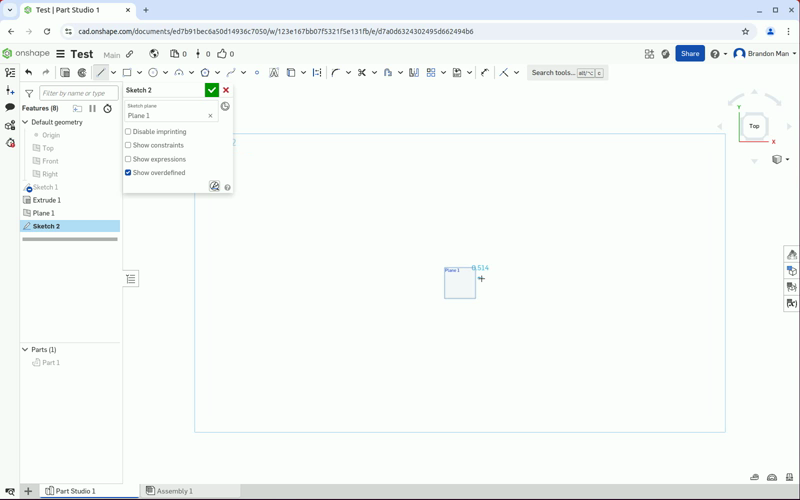
scroll(6)
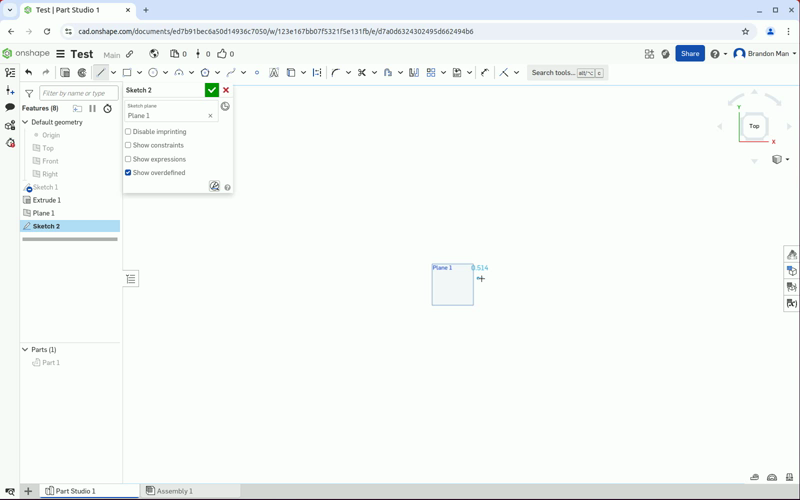
scroll(6)
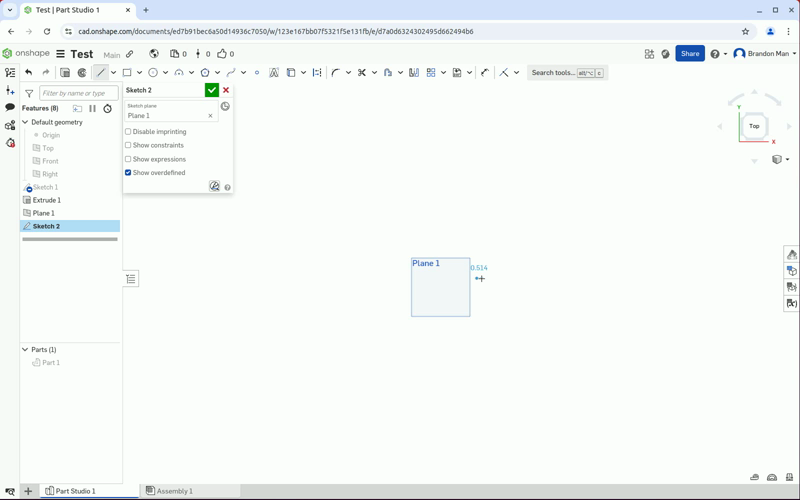
scroll(6)
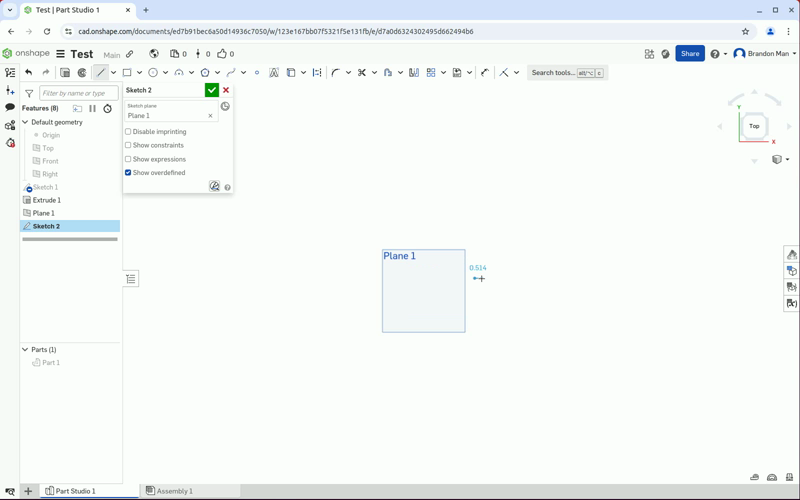
scroll(6)
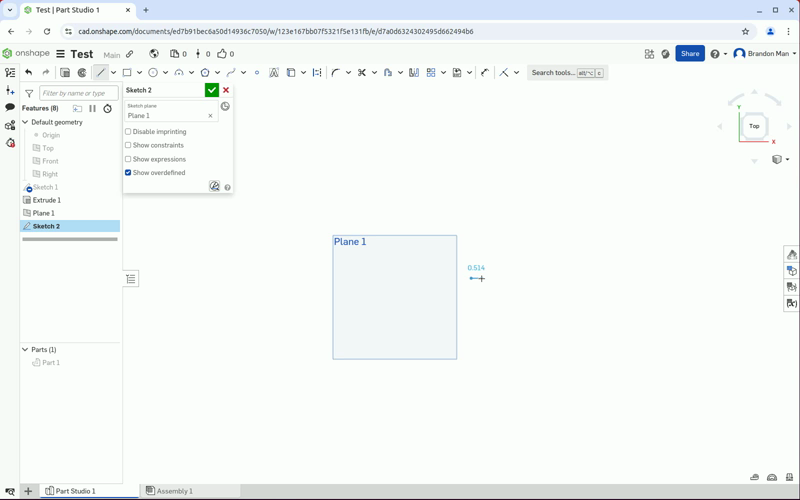
scroll(6)
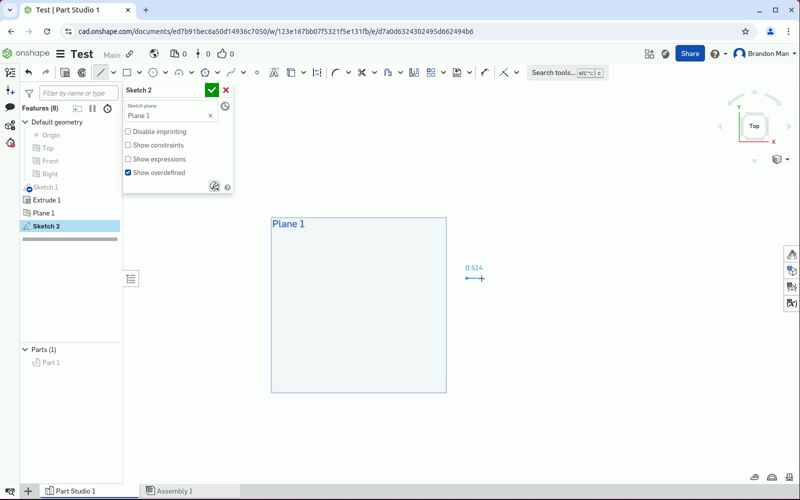
scroll(6)
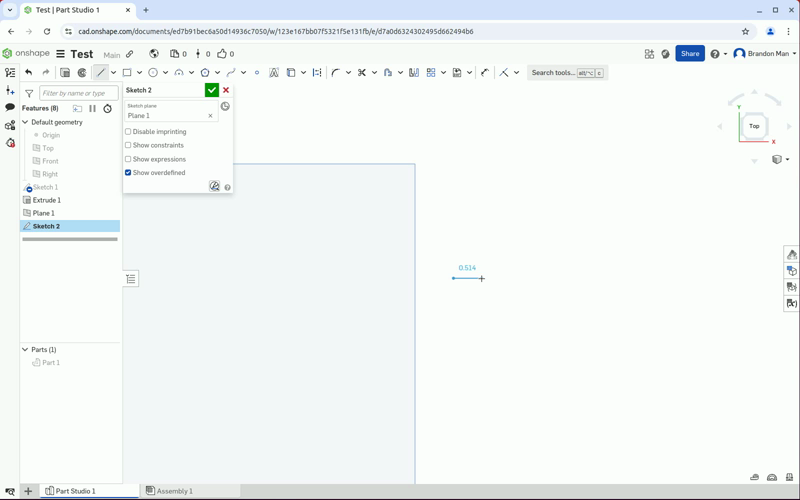
click(481, 278)
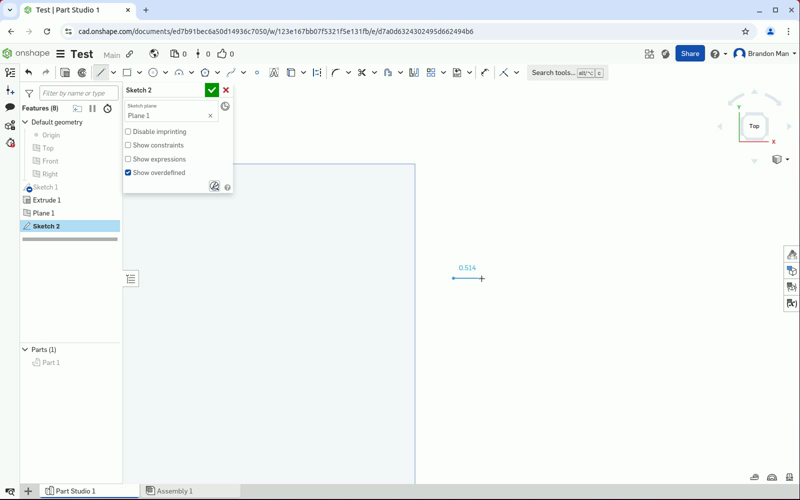
scroll(-6)
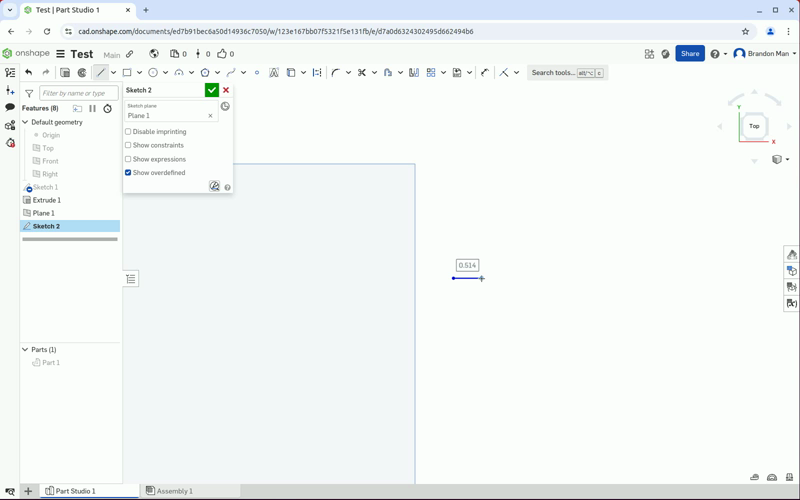
scroll(-6)
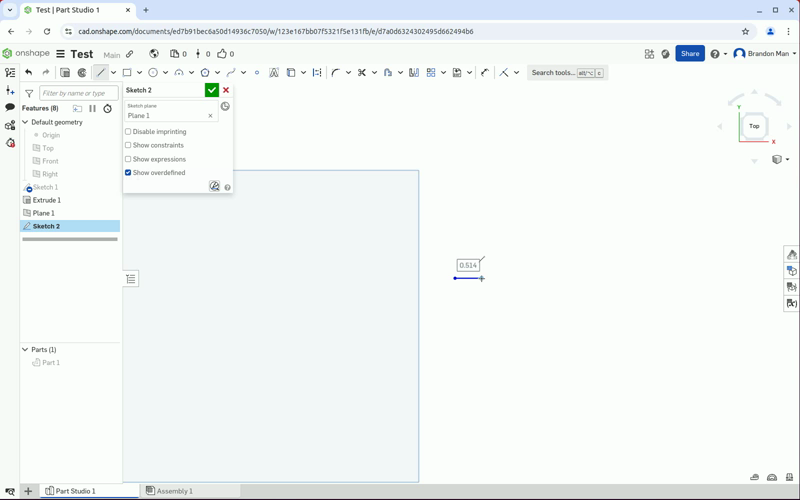
scroll(-6)
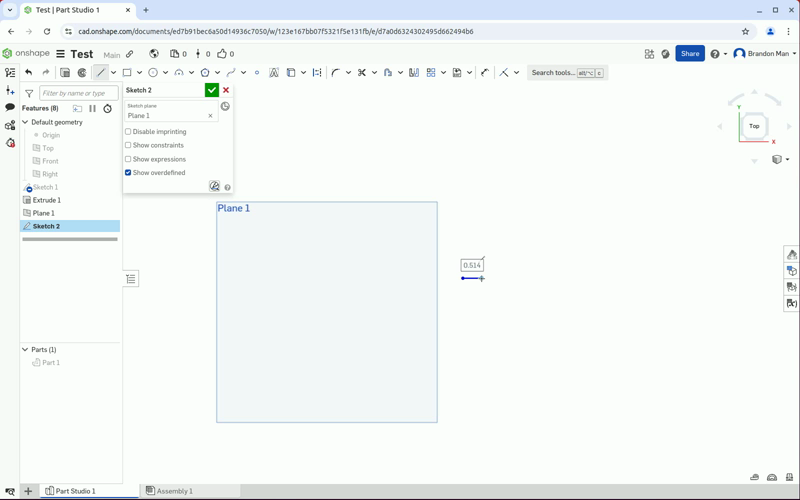
scroll(-6)
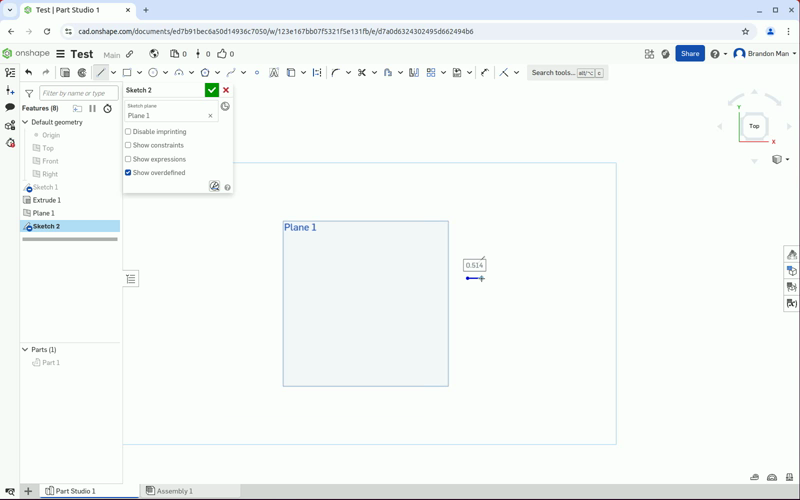
scroll(-6)
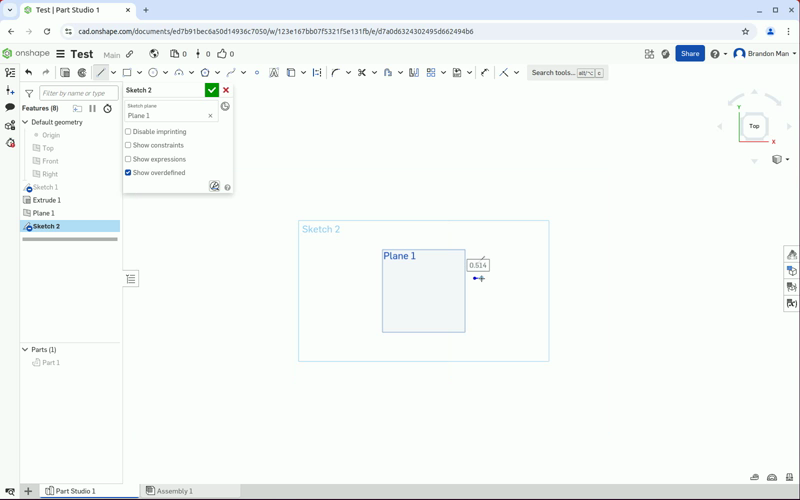
scroll(-6)
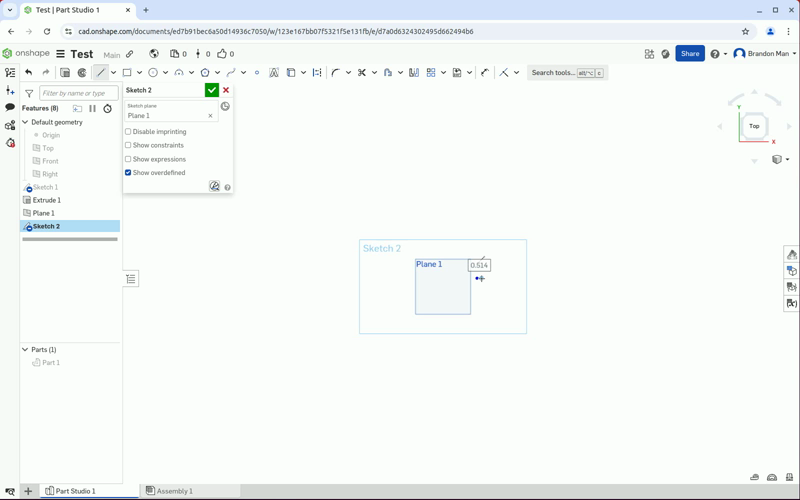
scroll(-6)
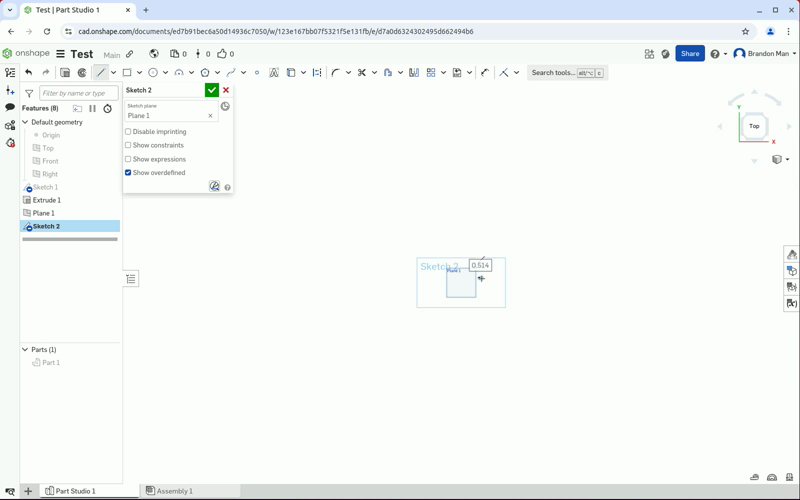
key_up(shift)
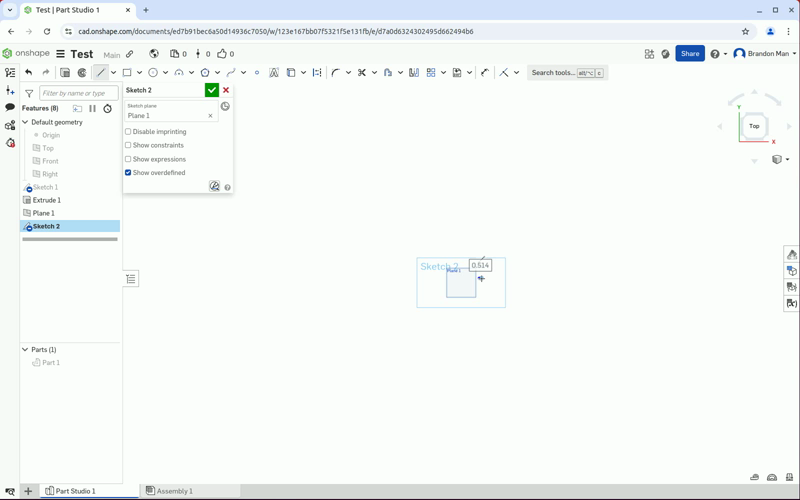
key_down(shift)
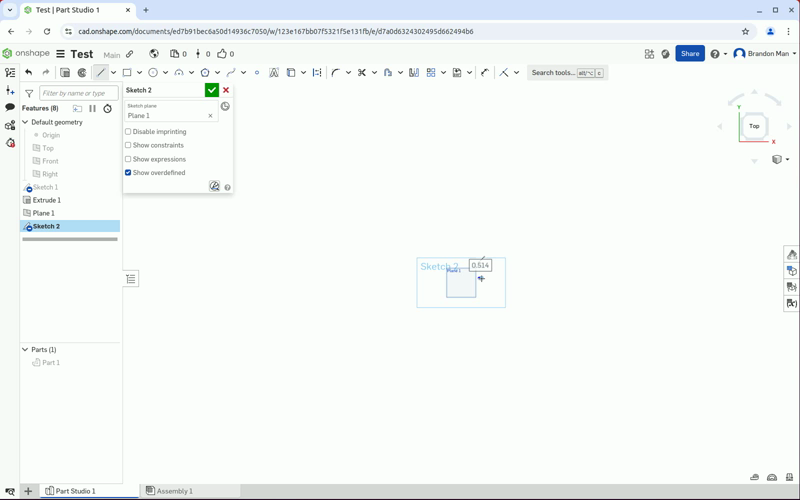
mouse_move(511, 278)
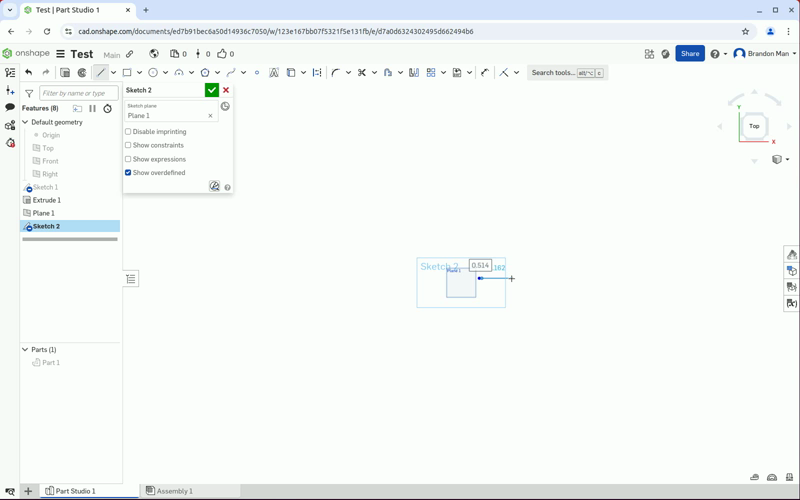
mouse_move(481, 225)
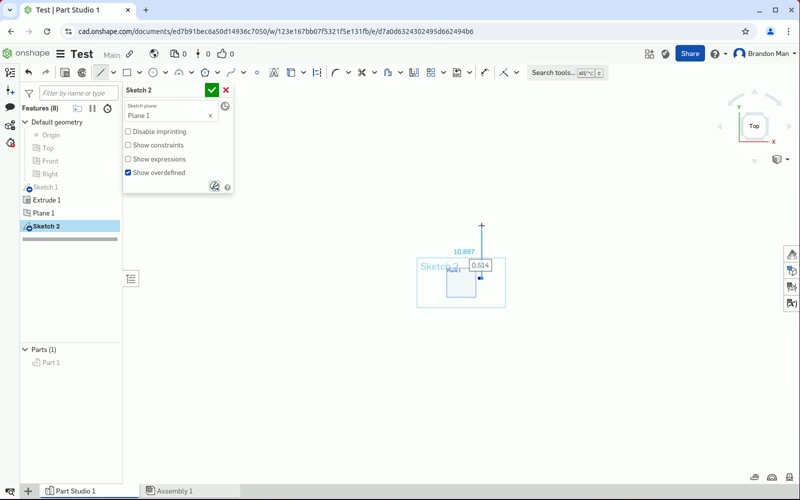
click(481, 225)
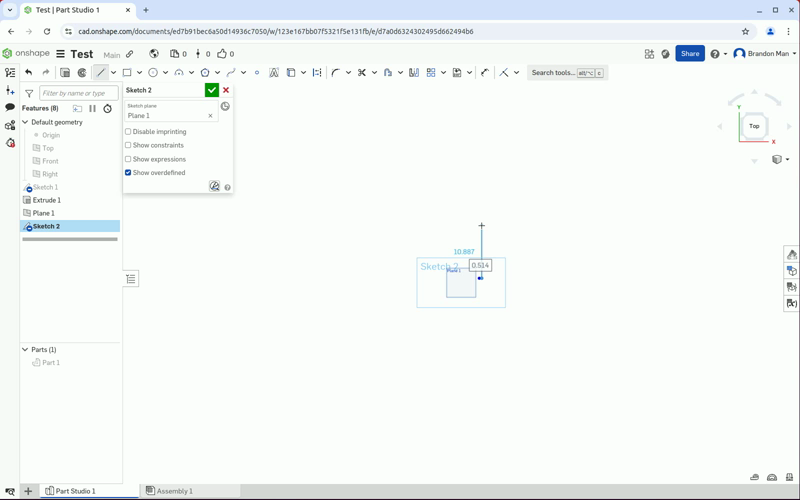
key_up(shift)
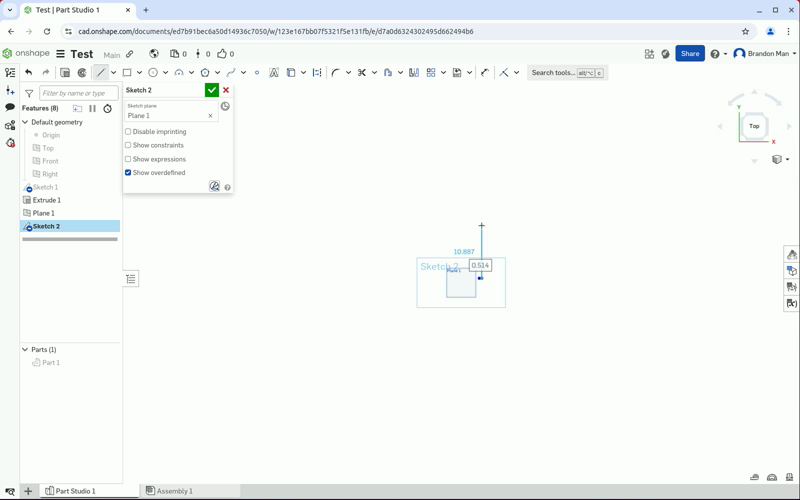
key_down(shift)
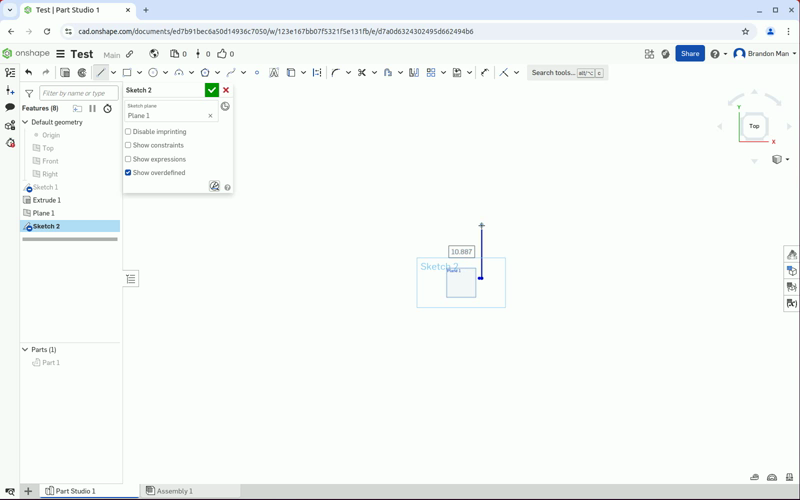
mouse_move(511, 225)
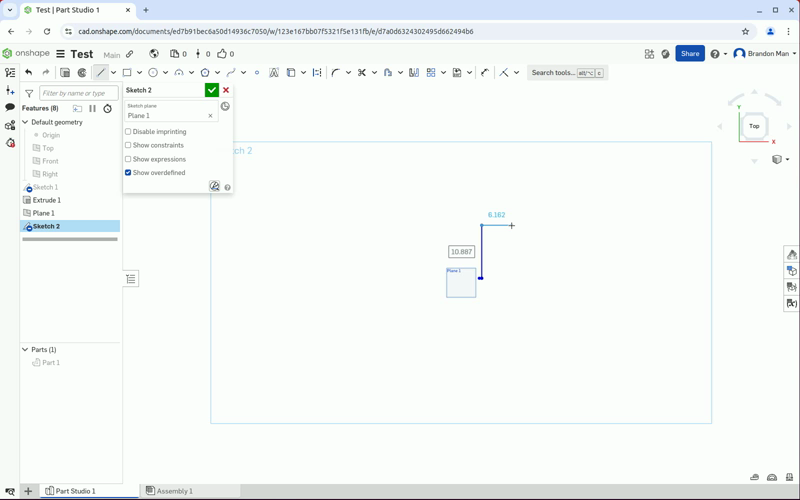
mouse_move(479, 225)
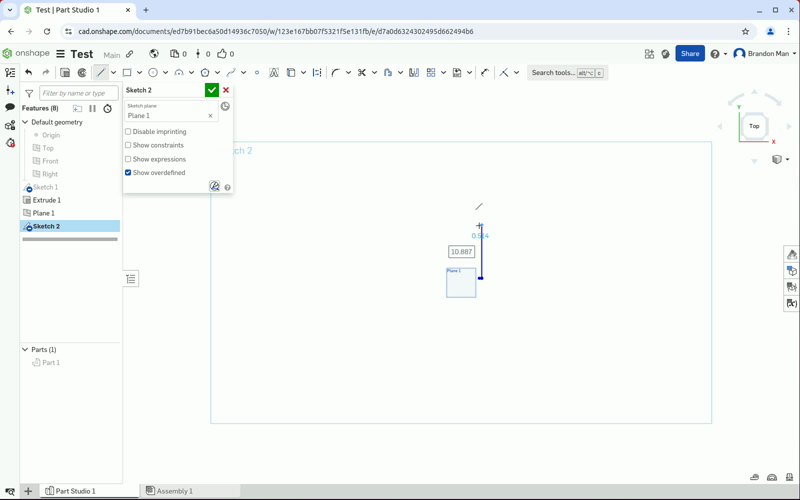
scroll(6)
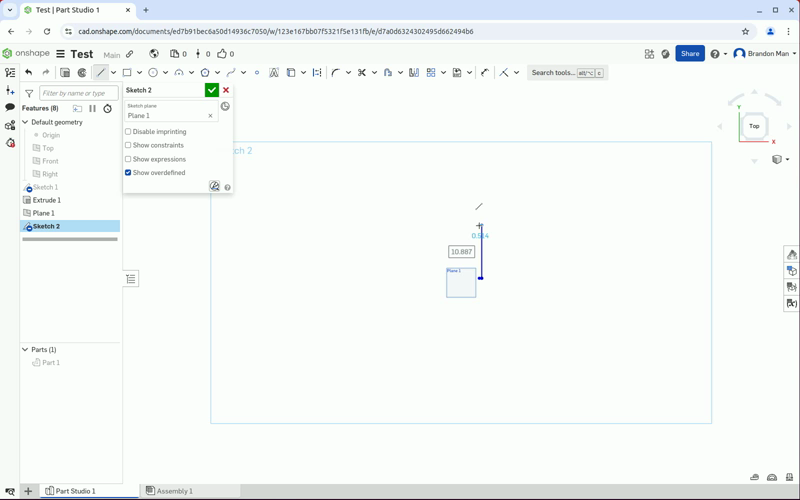
scroll(6)
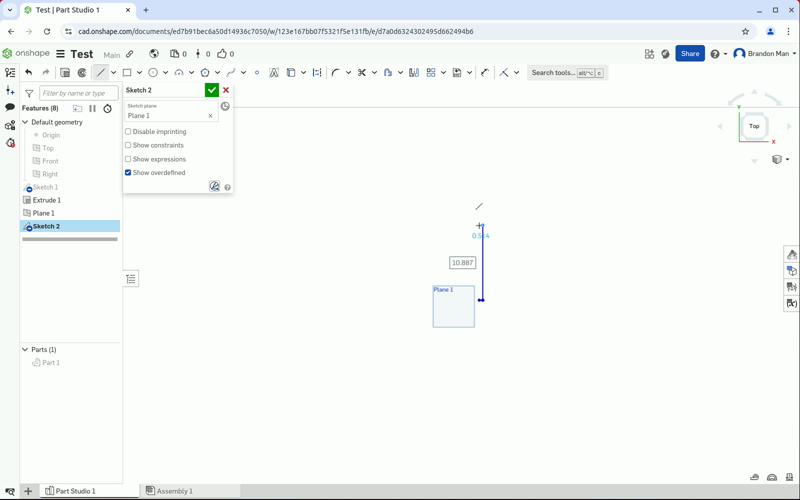
scroll(6)
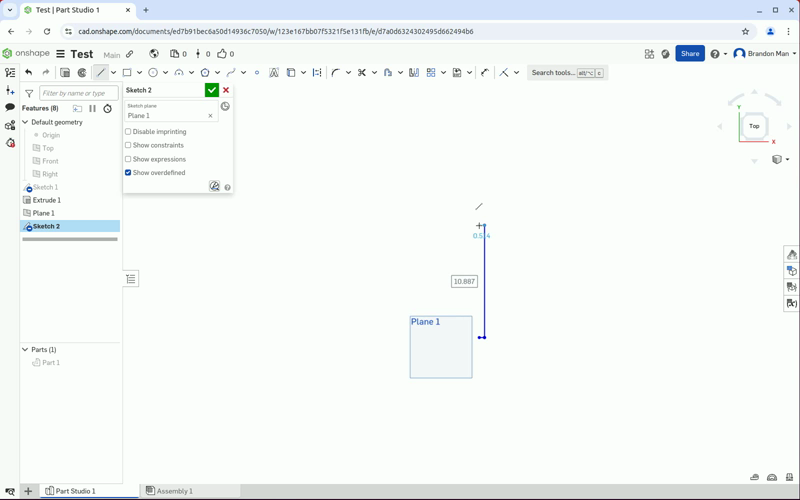
scroll(6)
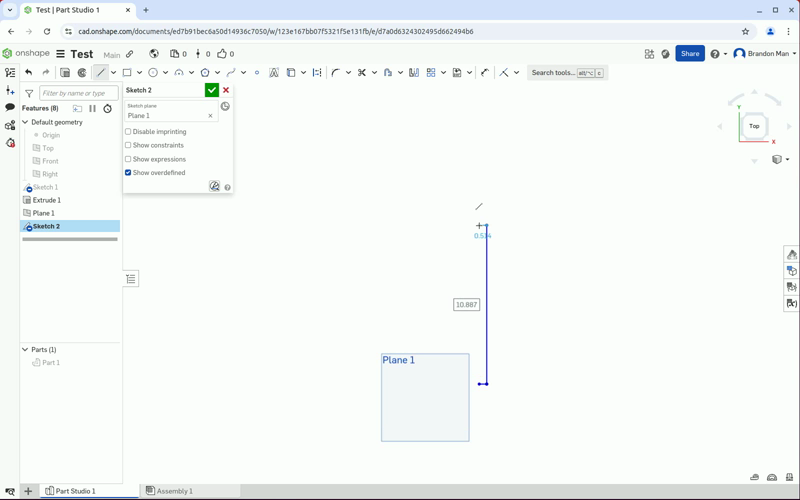
scroll(6)
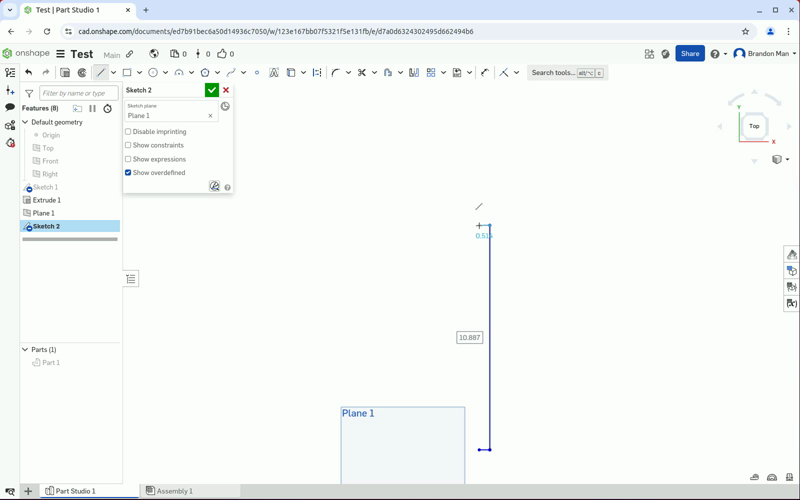
scroll(6)
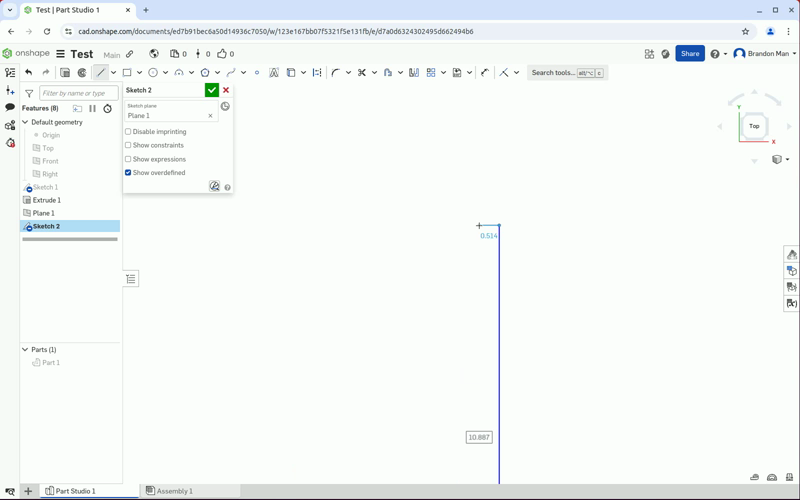
scroll(6)
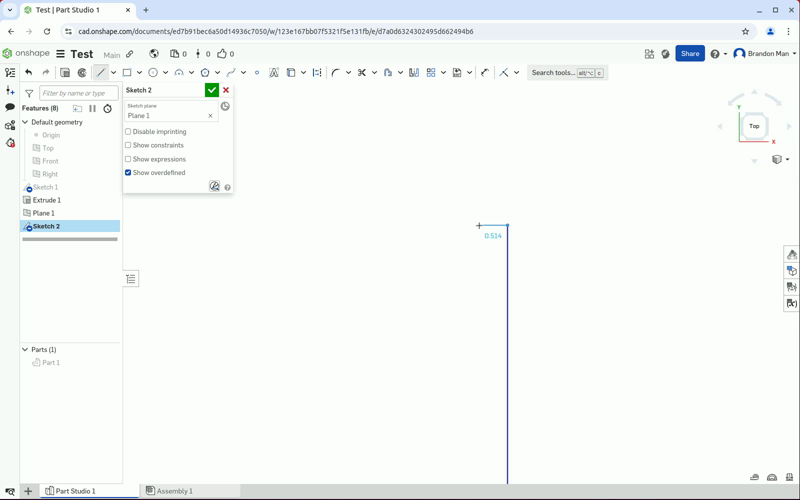
click(479, 225)
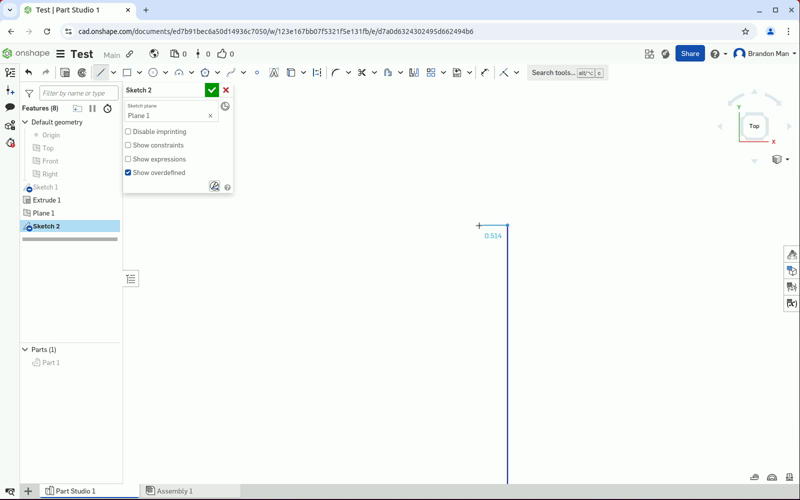
scroll(-6)
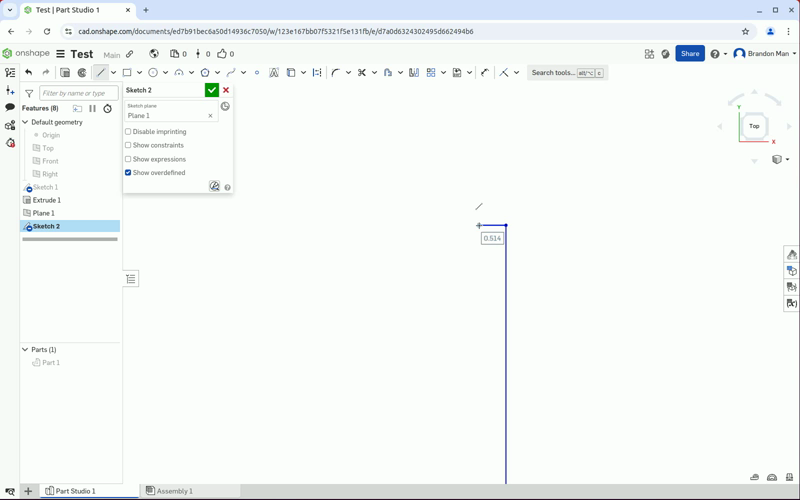
scroll(-6)
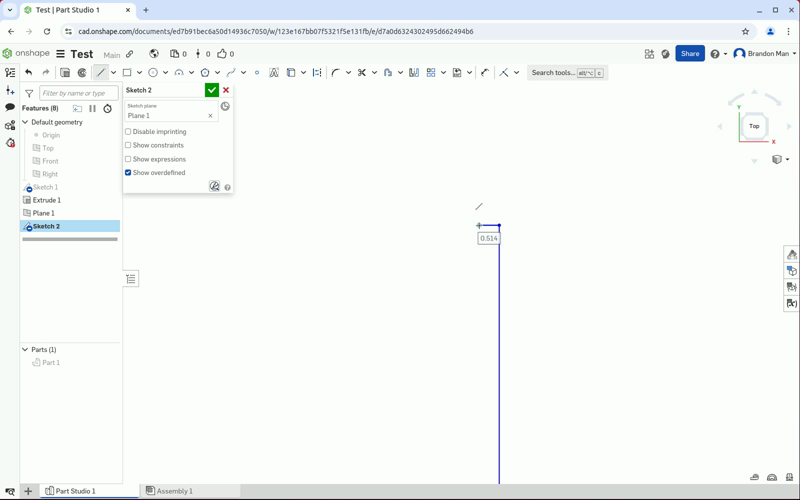
scroll(-6)
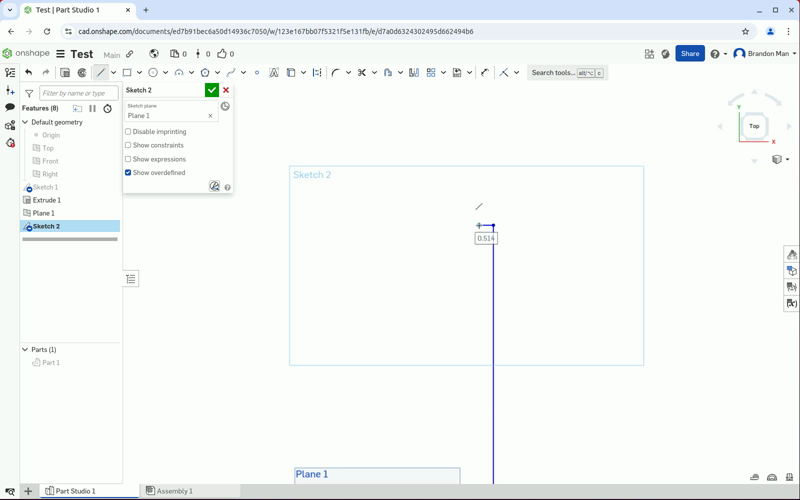
scroll(-6)
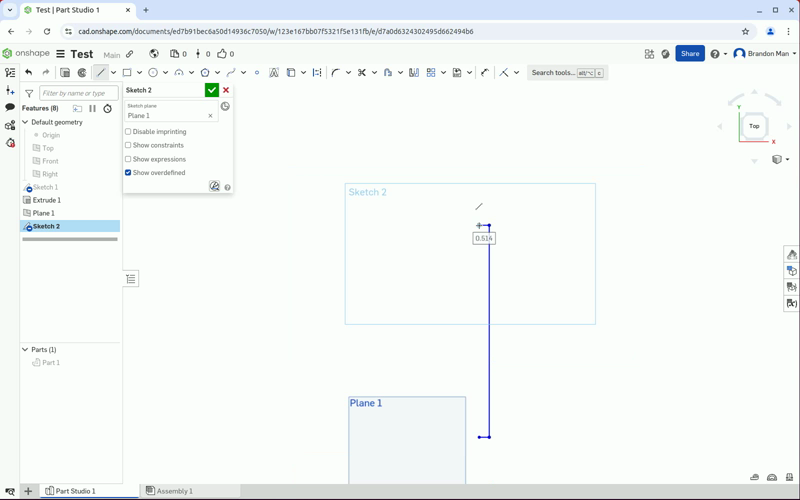
scroll(-6)
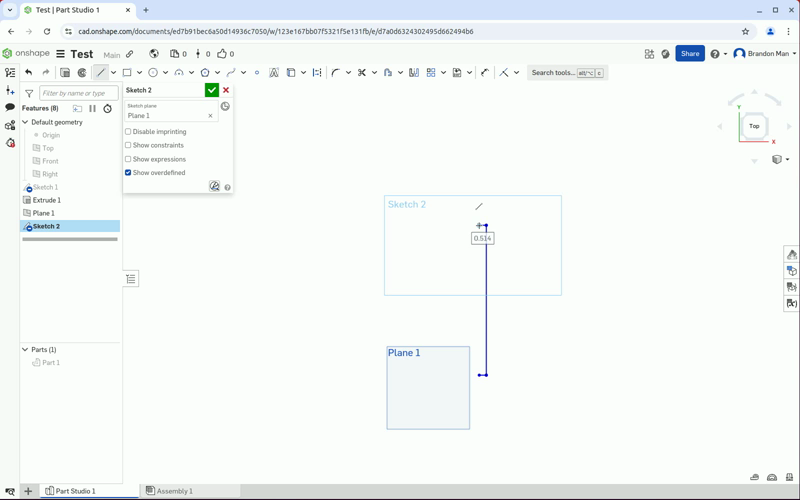
scroll(-6)
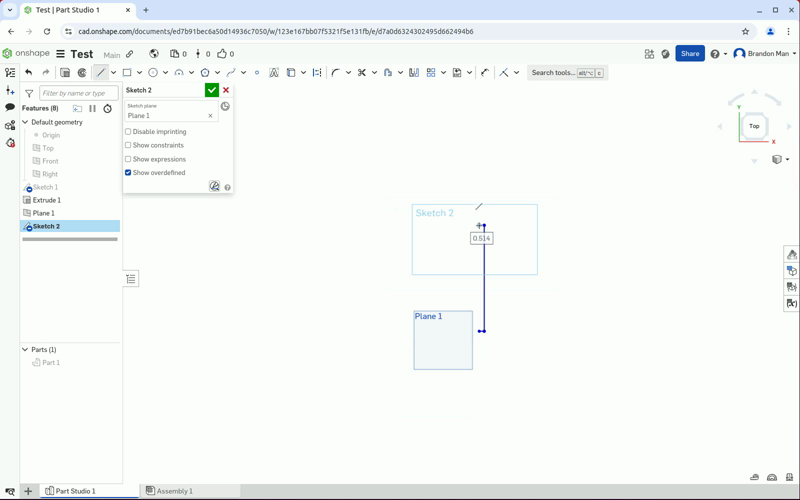
scroll(-6)
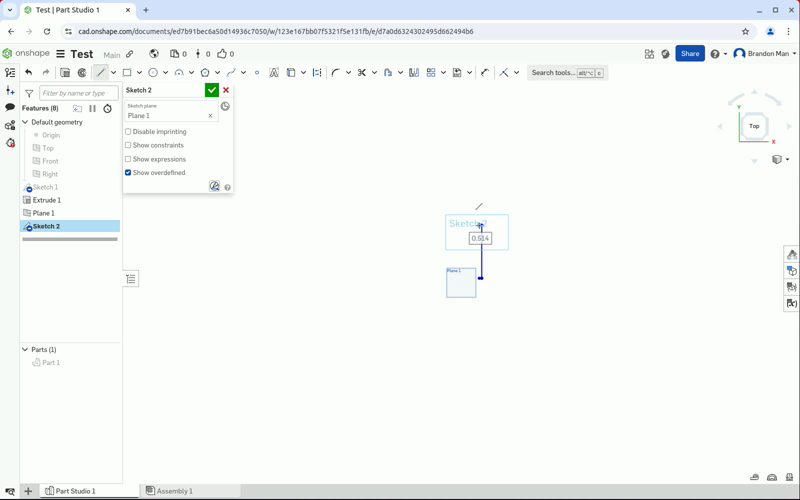
key_up(shift)
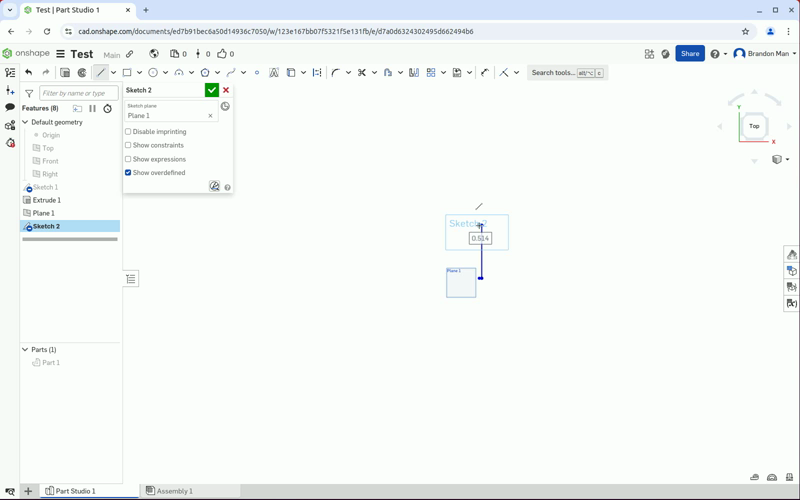
mouse_move(509, 225)
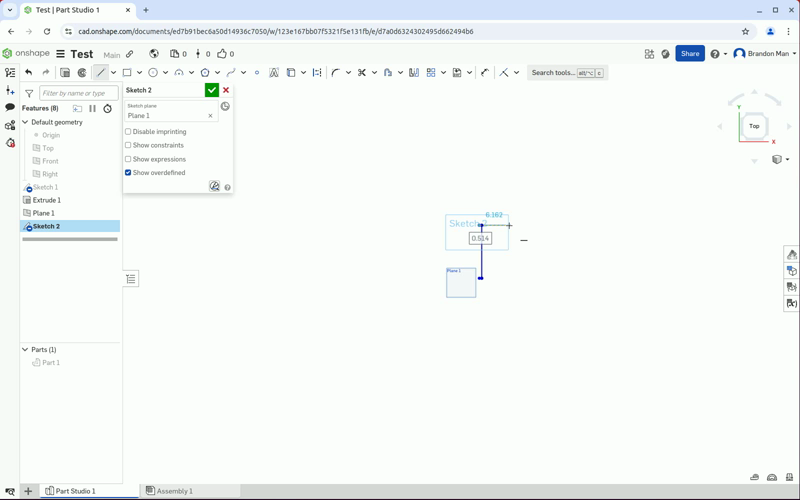
key_down(shift)
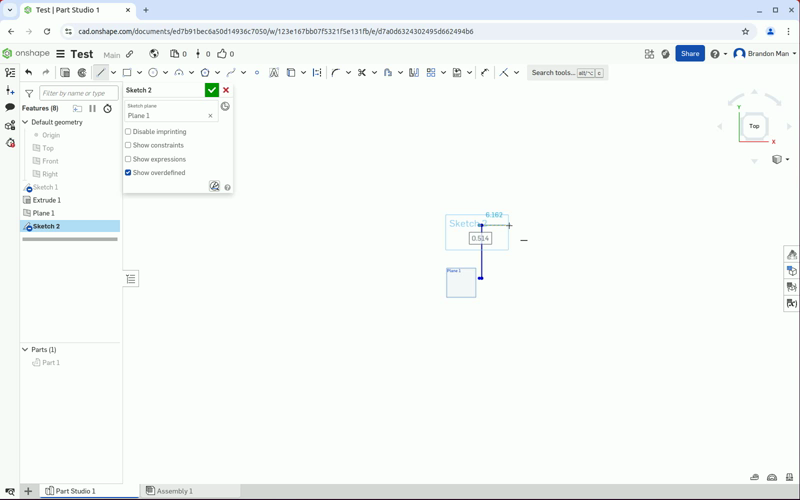
mouse_move(479, 278)
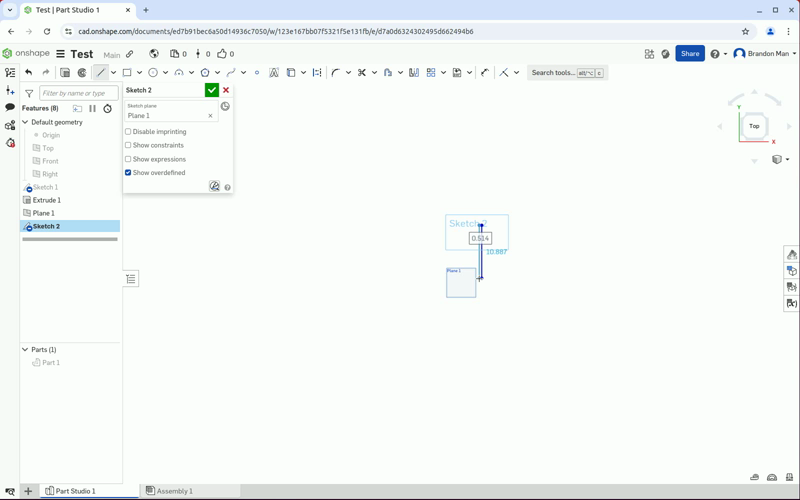
scroll(6)
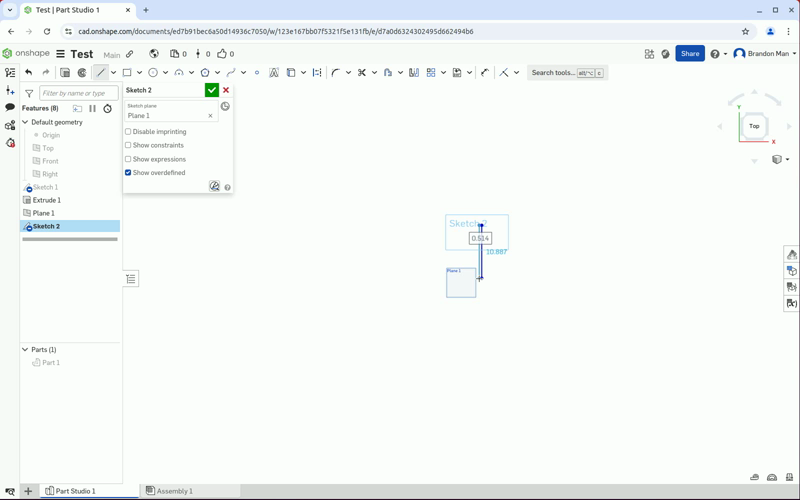
scroll(6)
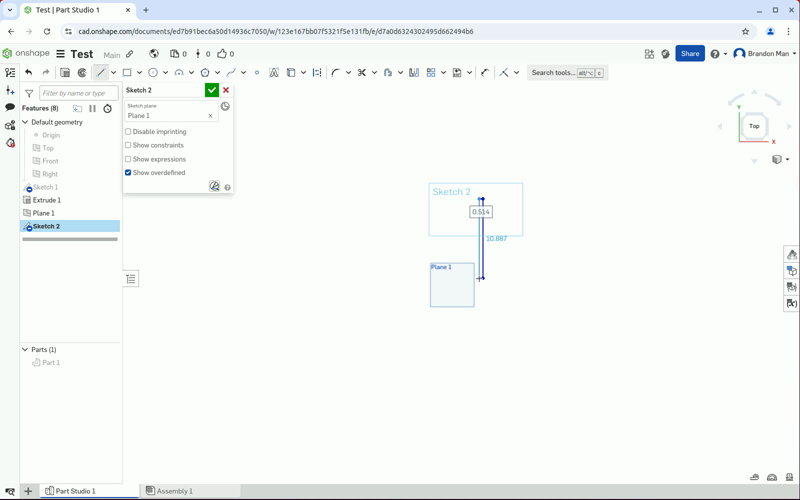
scroll(6)
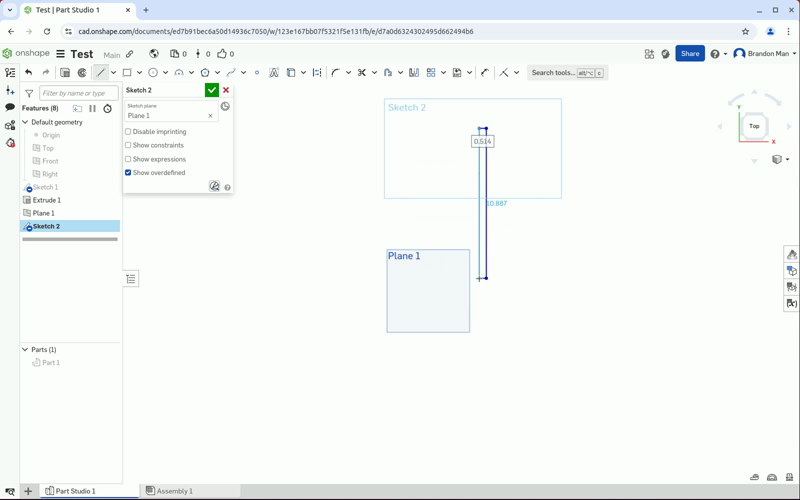
scroll(6)
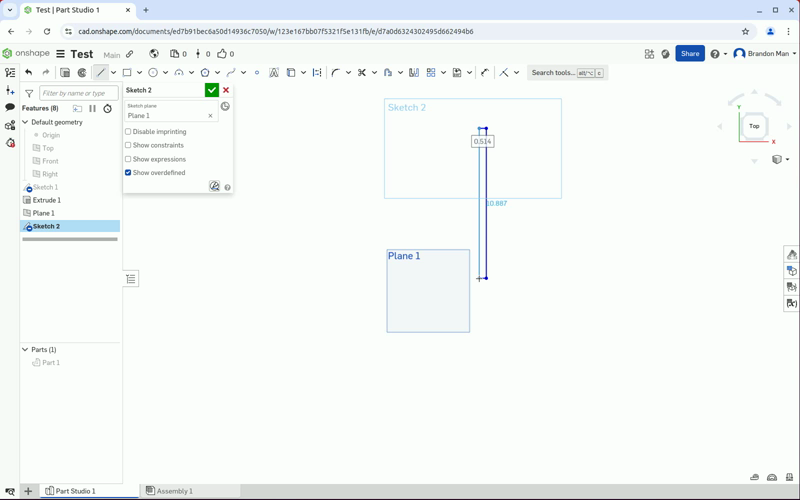
scroll(6)
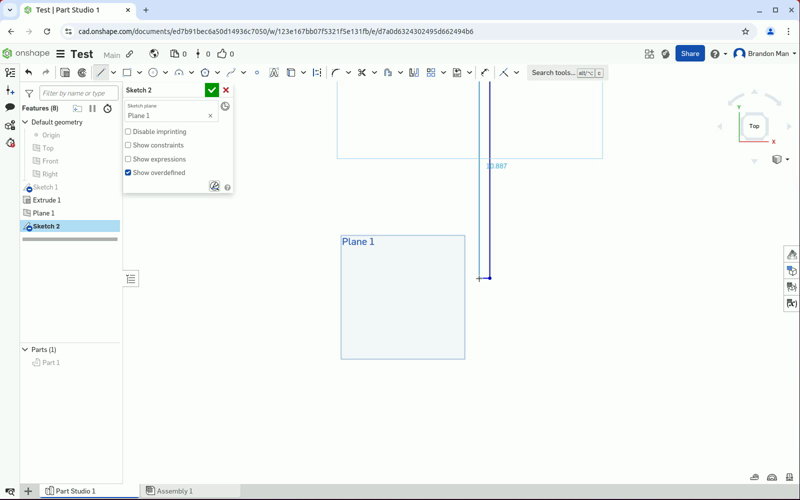
scroll(6)
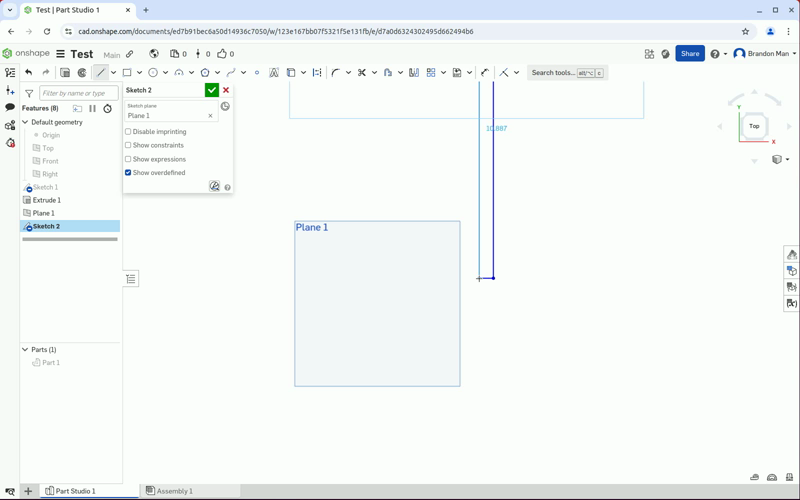
scroll(6)
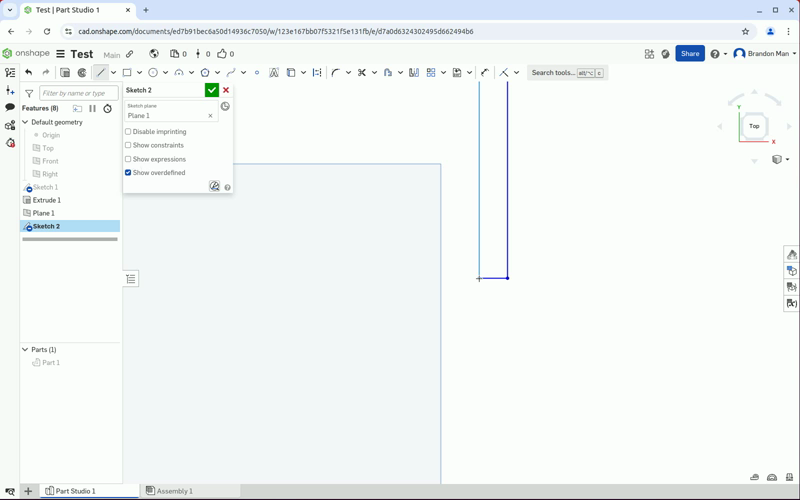
key_up(shift)
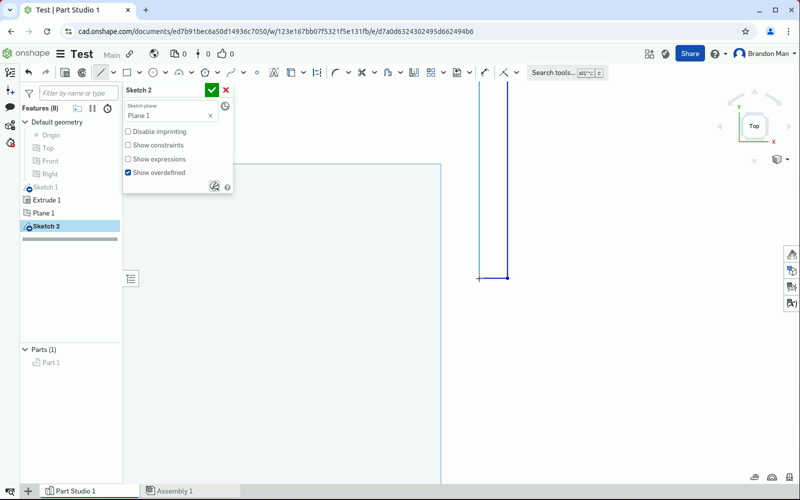
click(479, 278)
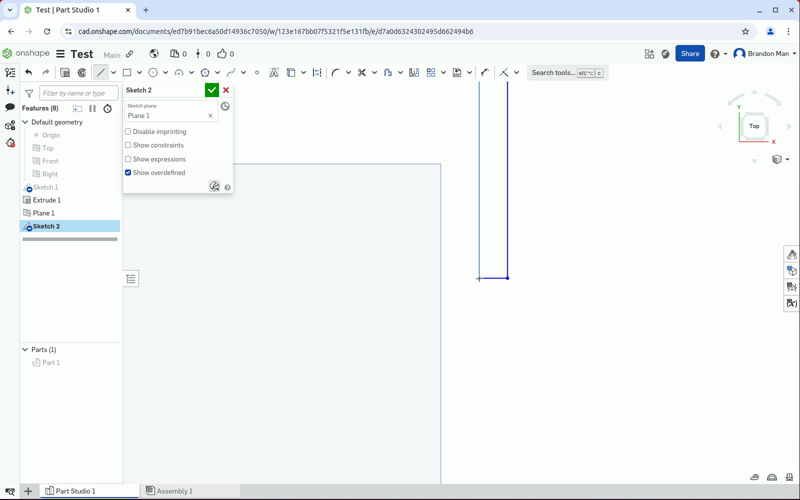
scroll(-6)
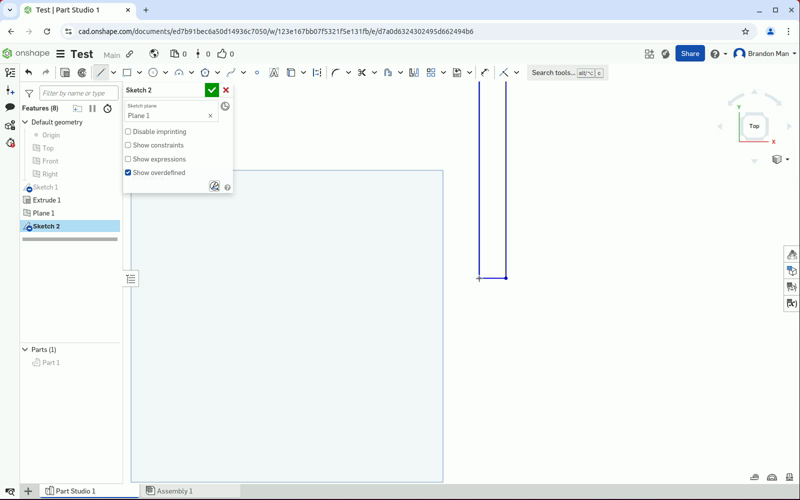
scroll(-6)
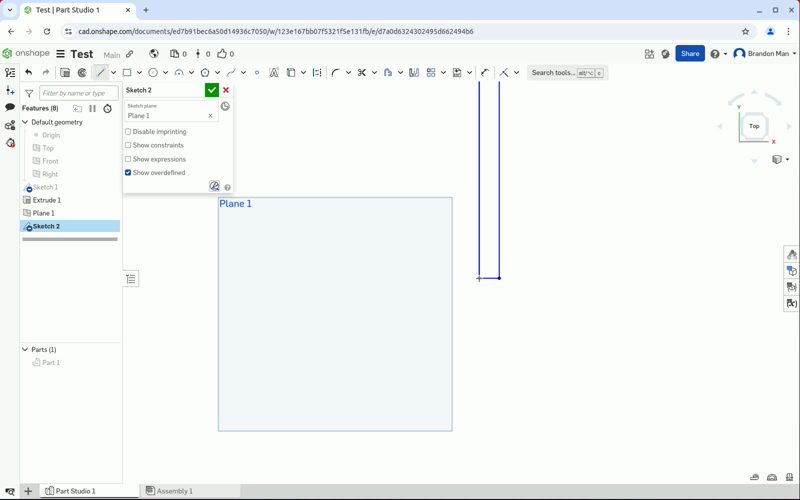
scroll(-6)
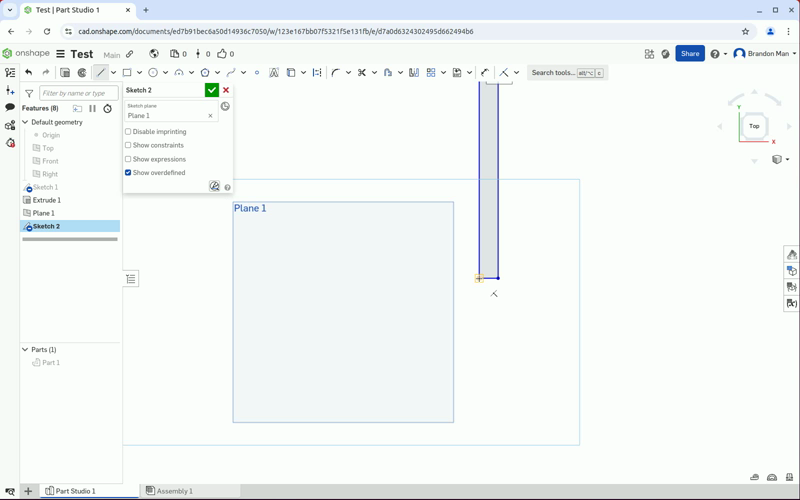
scroll(-6)
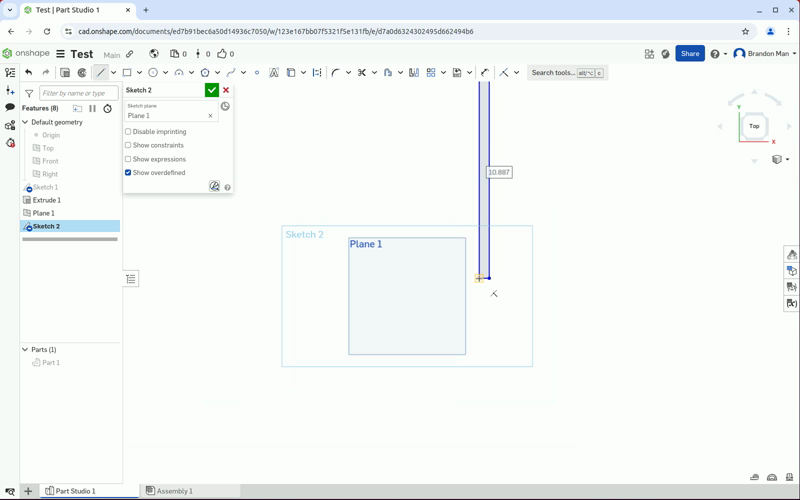
scroll(-6)
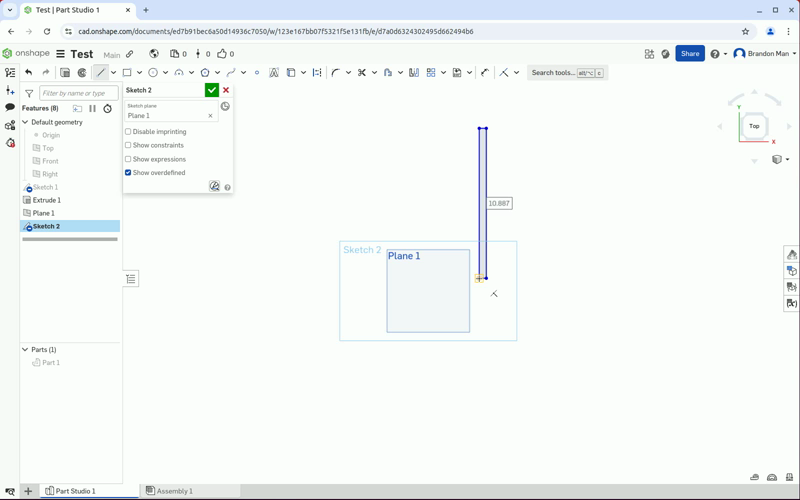
scroll(-6)
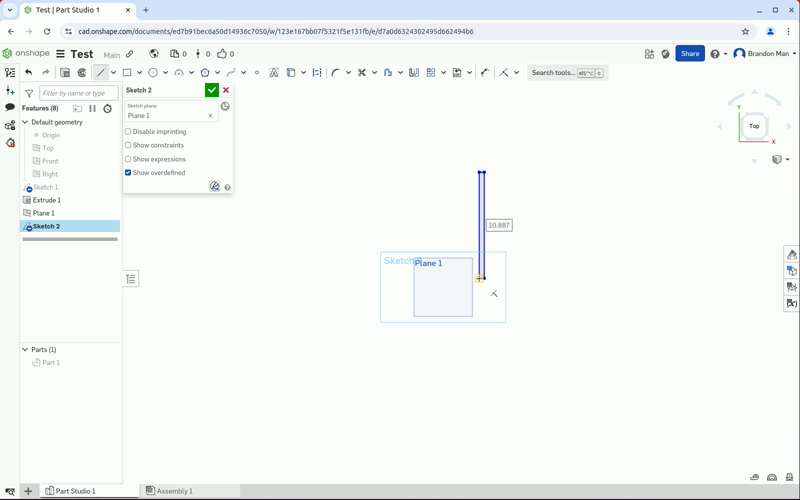
scroll(-6)
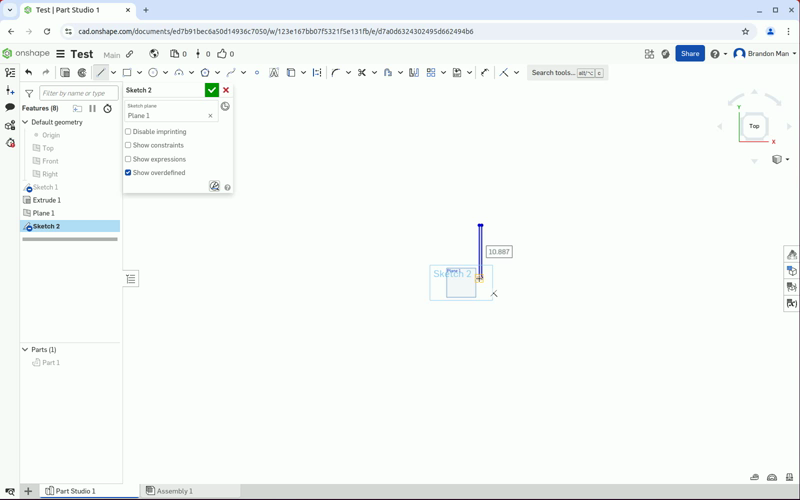
key(esc)
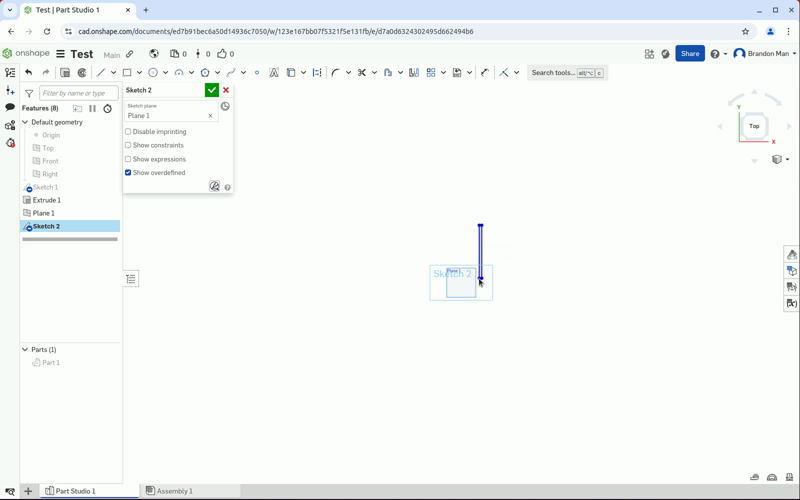
mouse_move(479, 232)
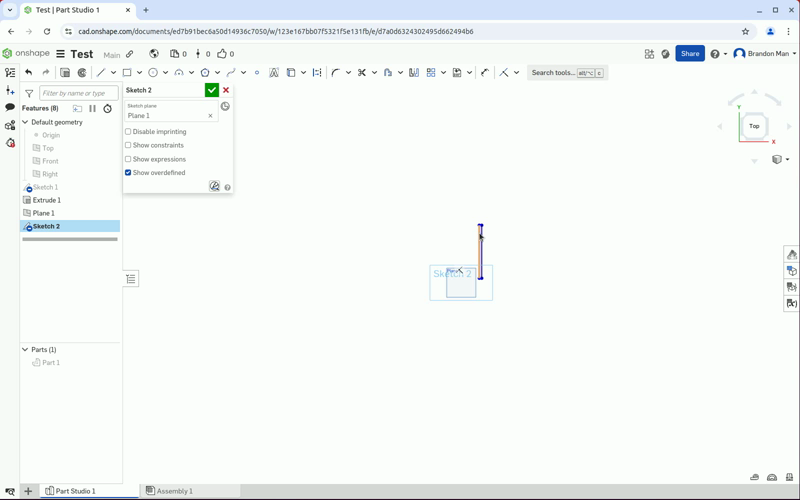
scroll(6)
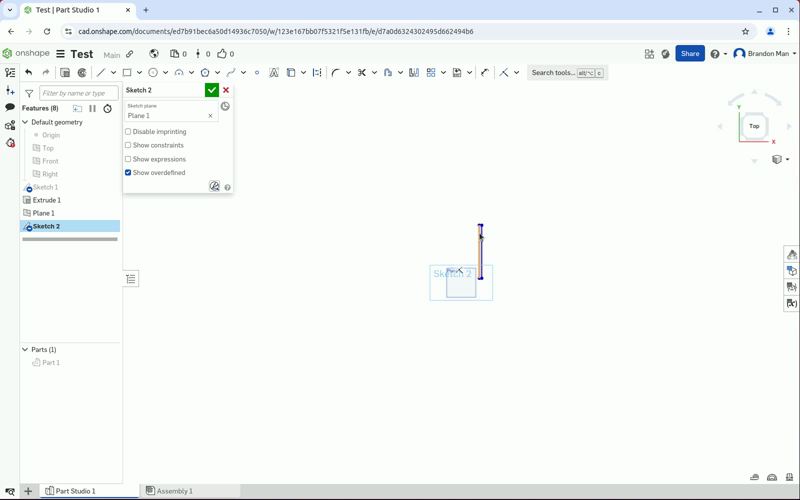
scroll(6)
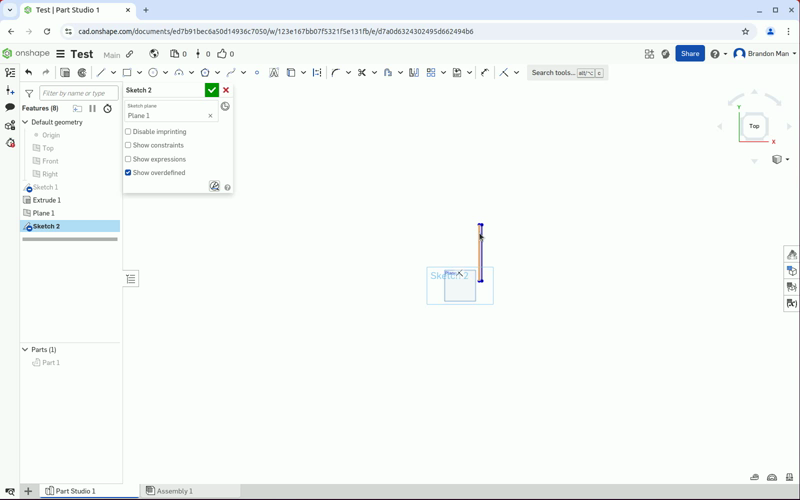
scroll(6)
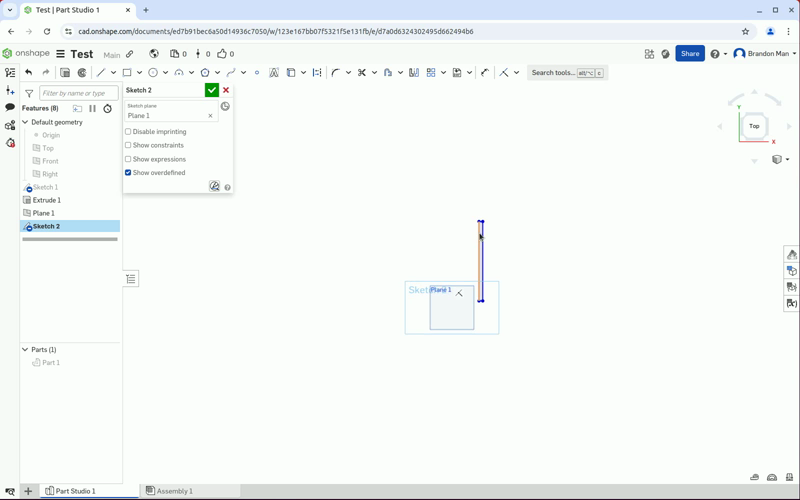
scroll(6)
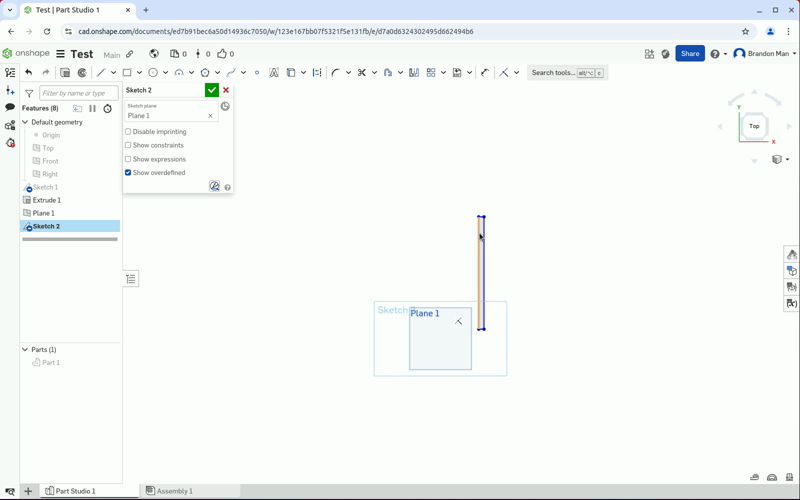
scroll(6)
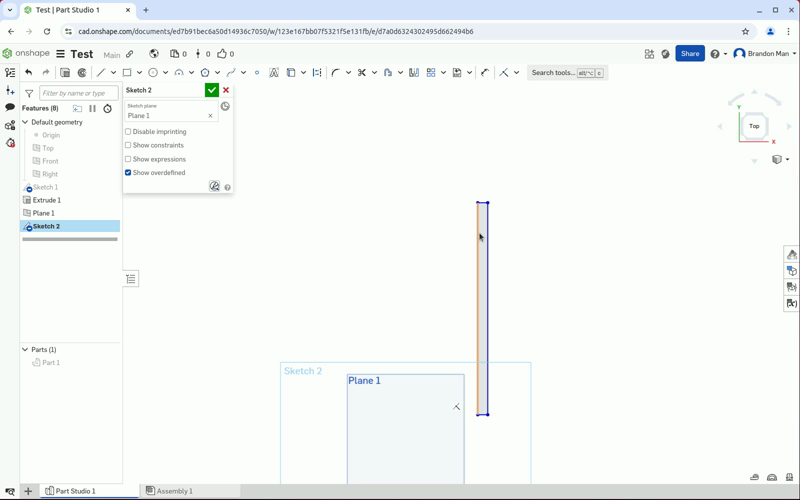
scroll(6)
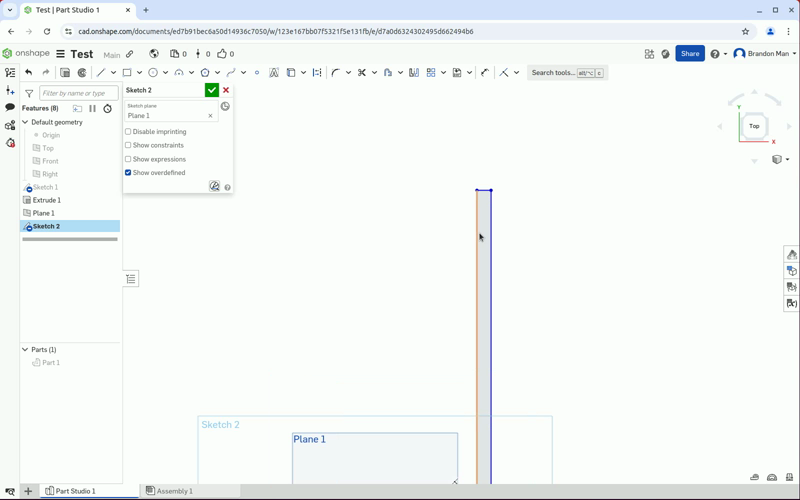
scroll(6)
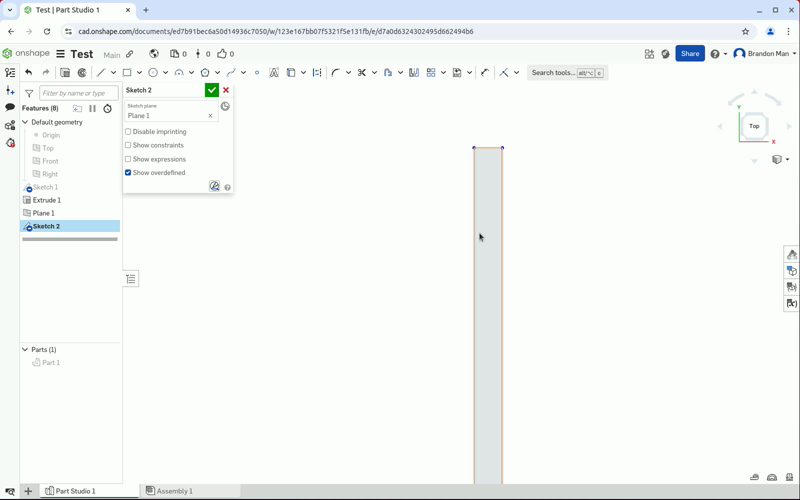
click(479, 232)
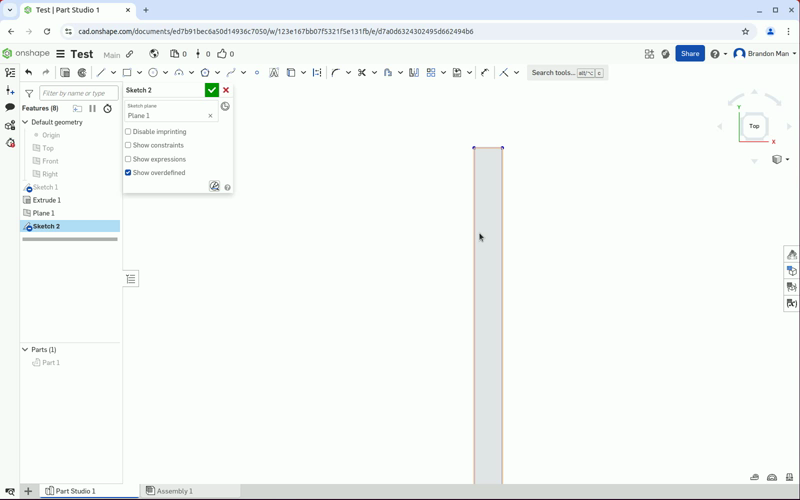
scroll(-6)
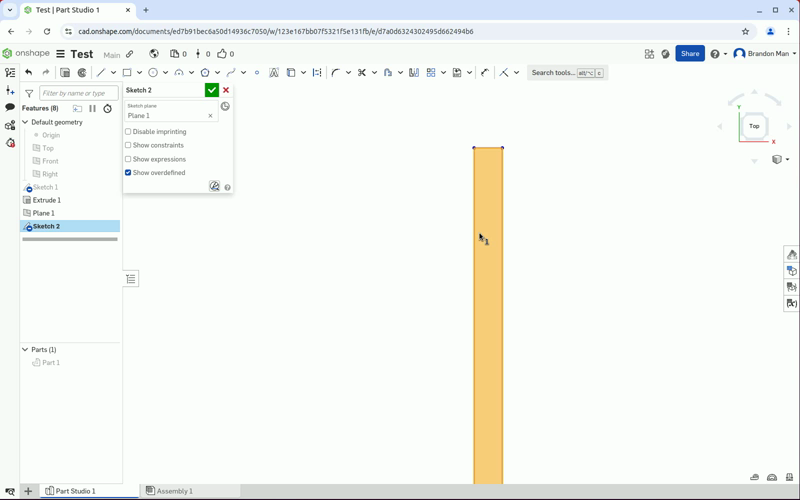
scroll(-6)
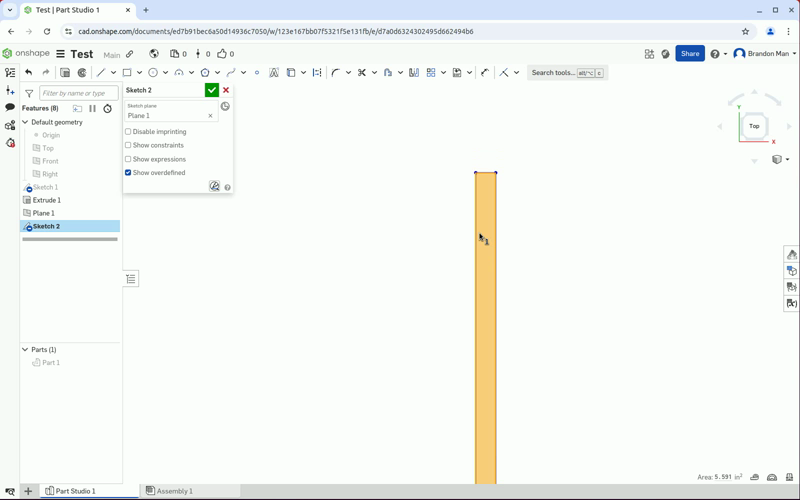
scroll(-6)
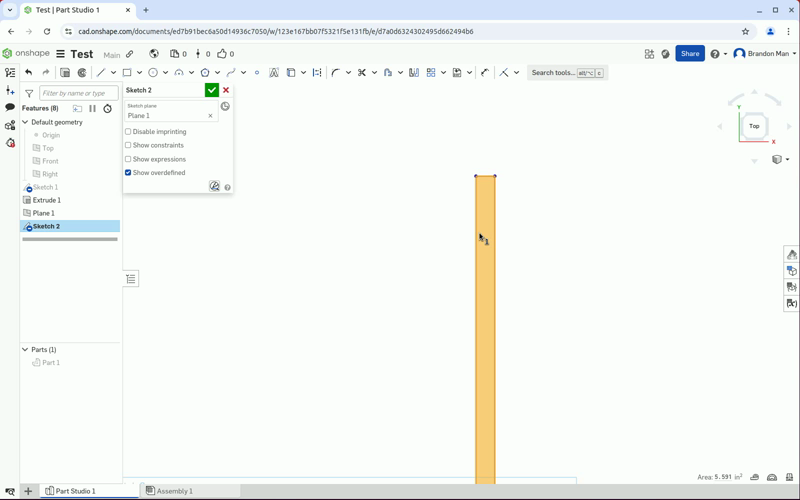
scroll(-6)
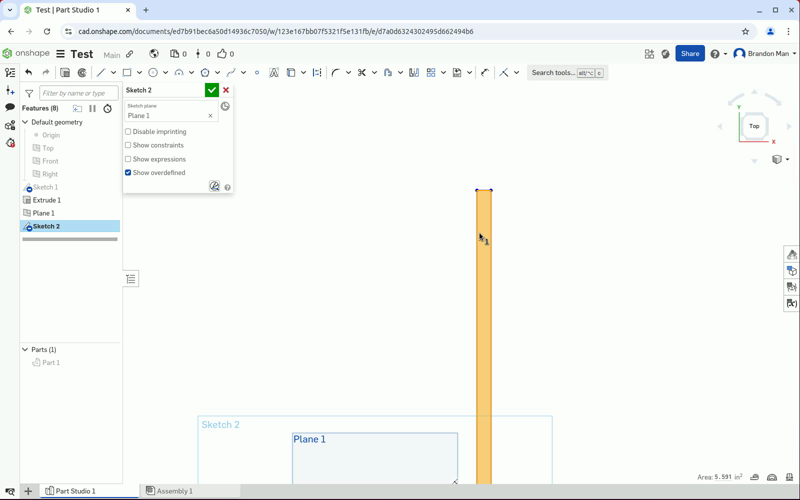
scroll(-6)
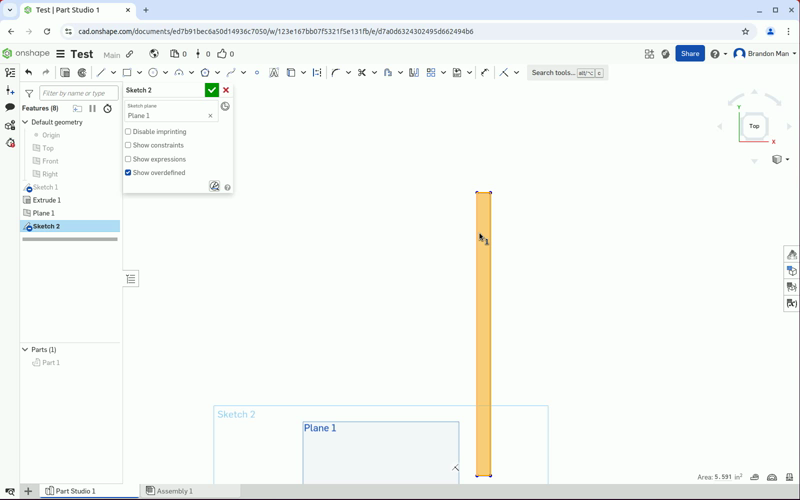
scroll(-6)
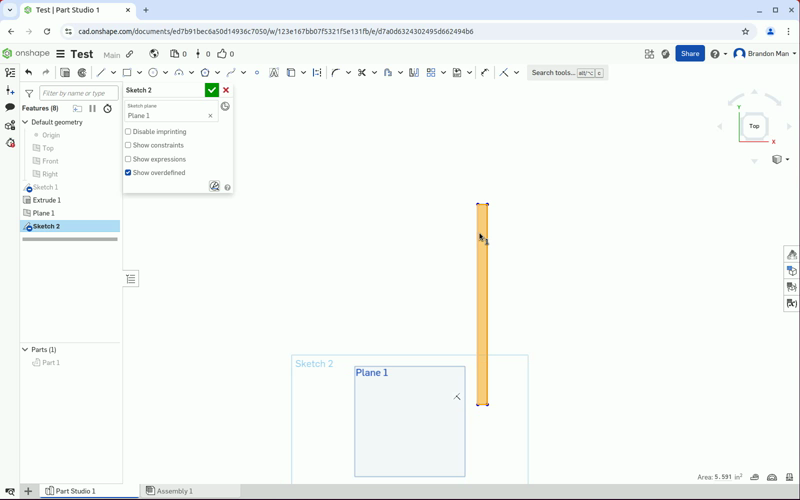
scroll(-6)
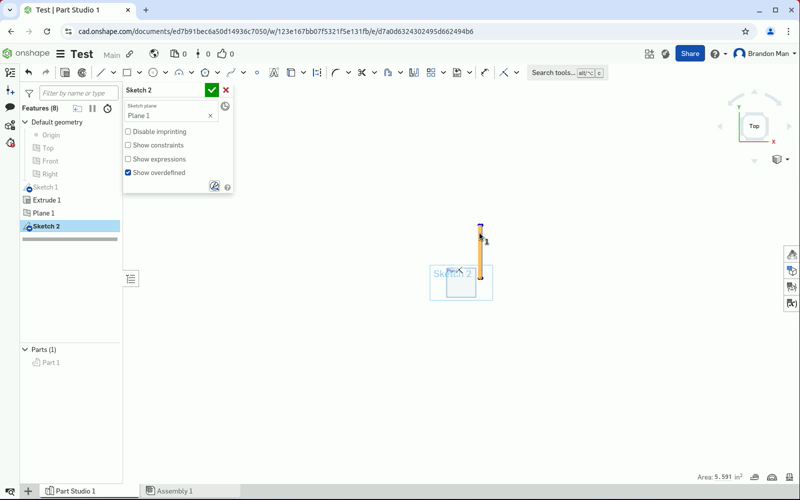
mouse_move(73, 352)
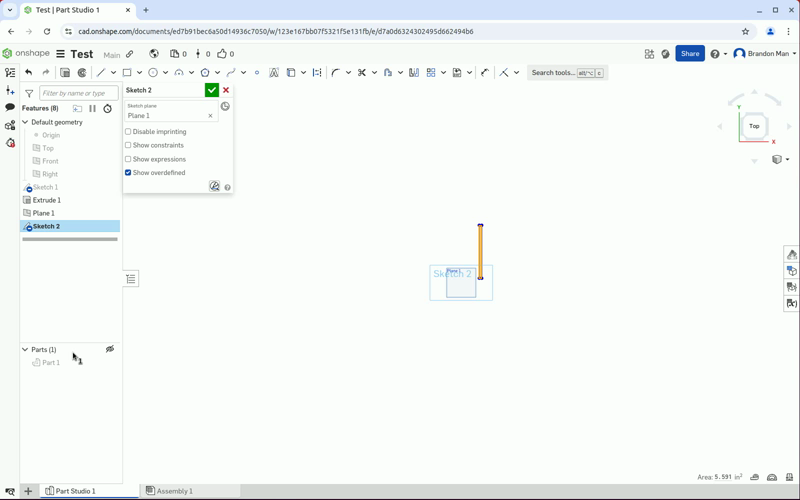
key(shift+y)
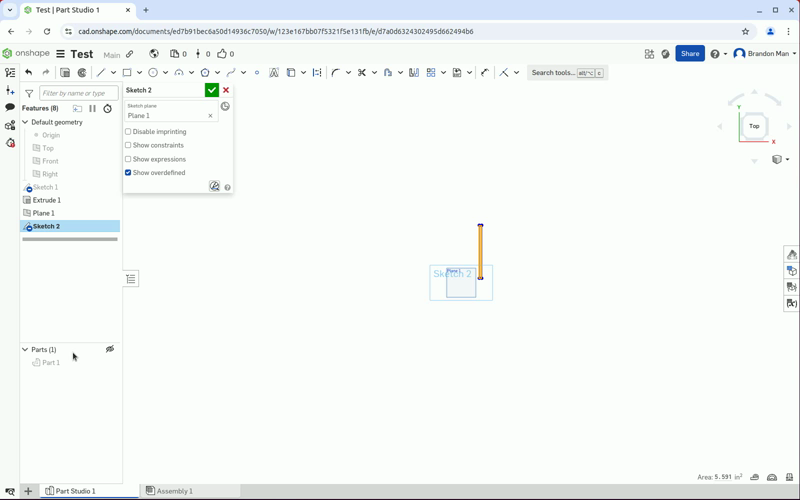
key(shift+e)
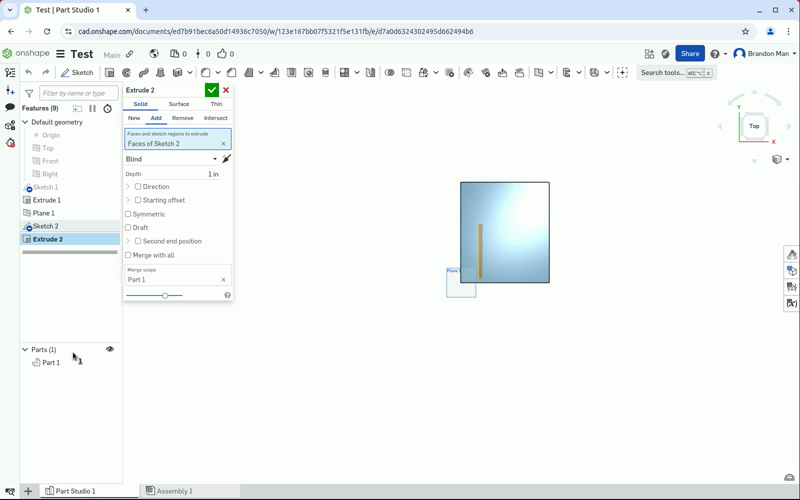
mouse_move(143, 106)
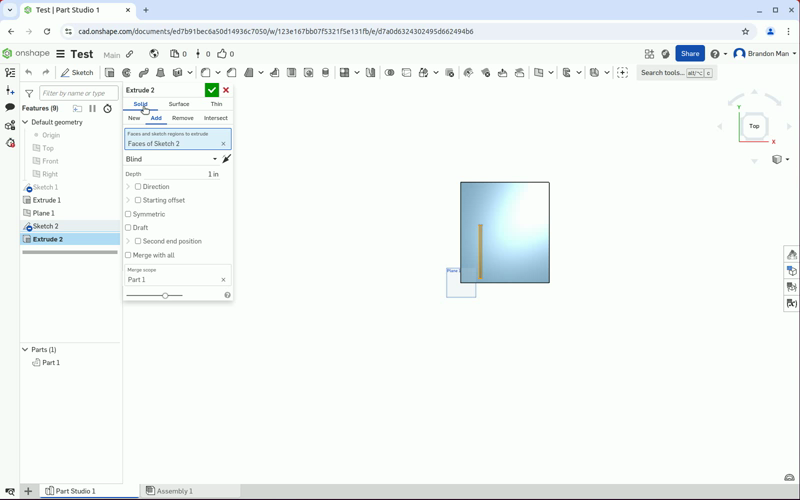
click(143, 106)
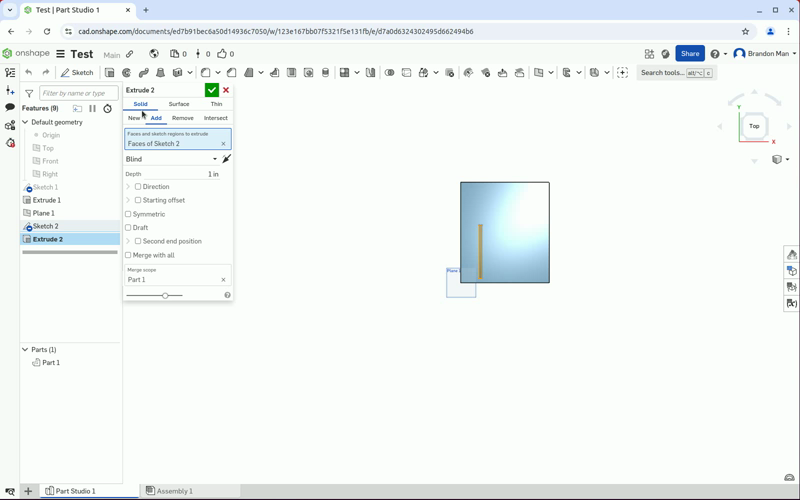
mouse_move(137, 120)
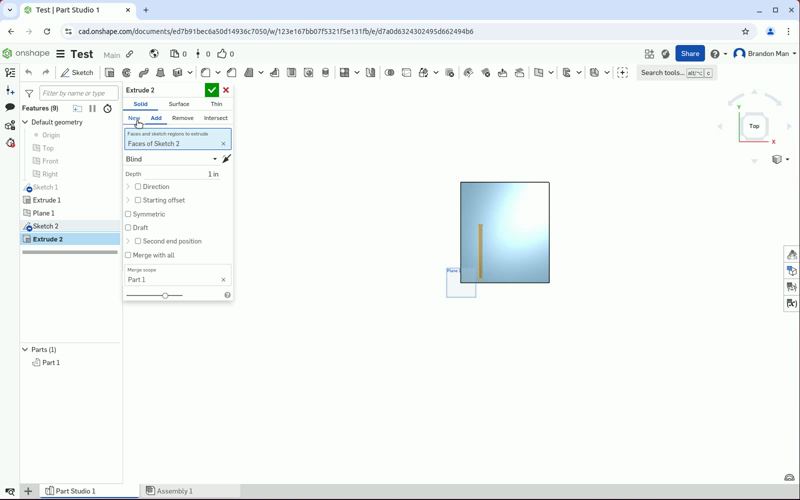
click(137, 120)
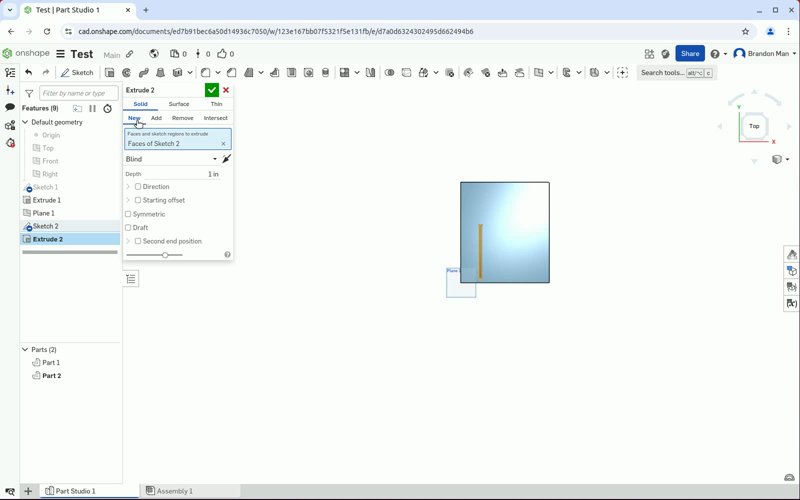
key(tab, 4)
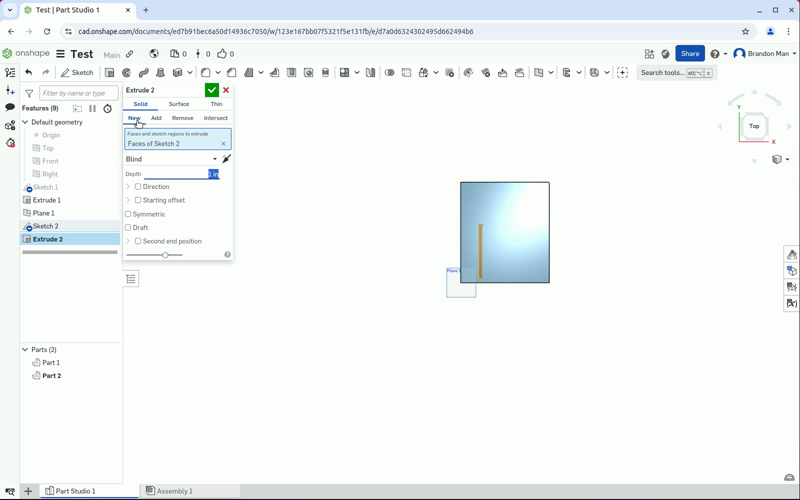
text(10.832)
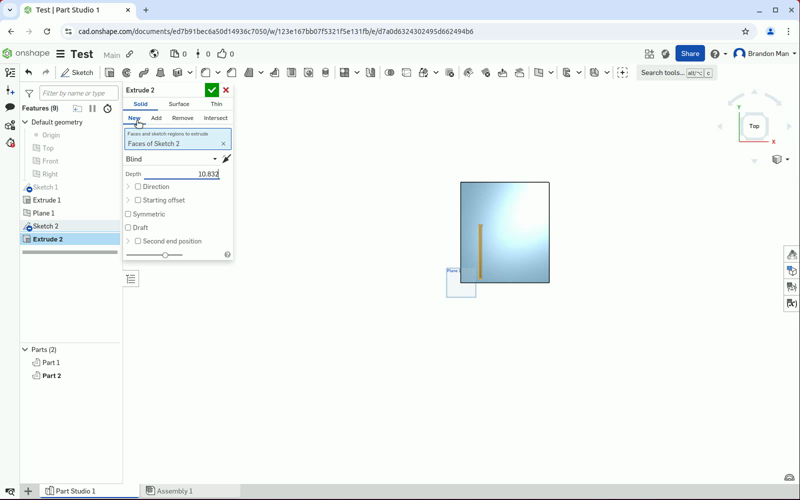
key(enter)
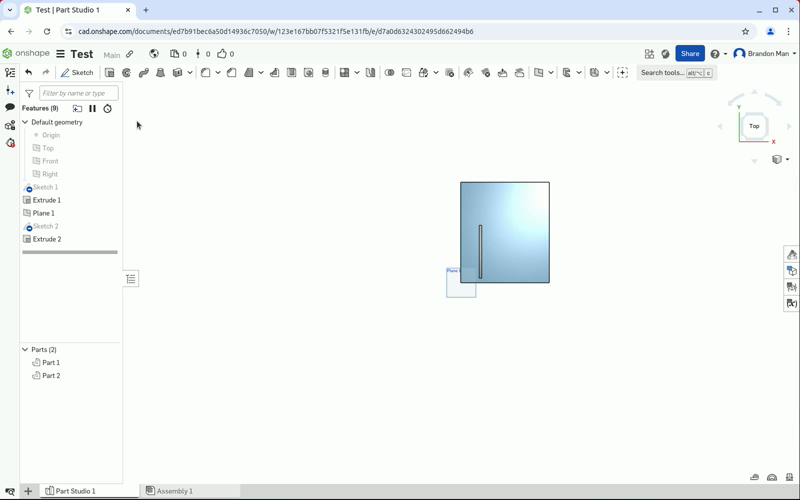
key(shift+h)
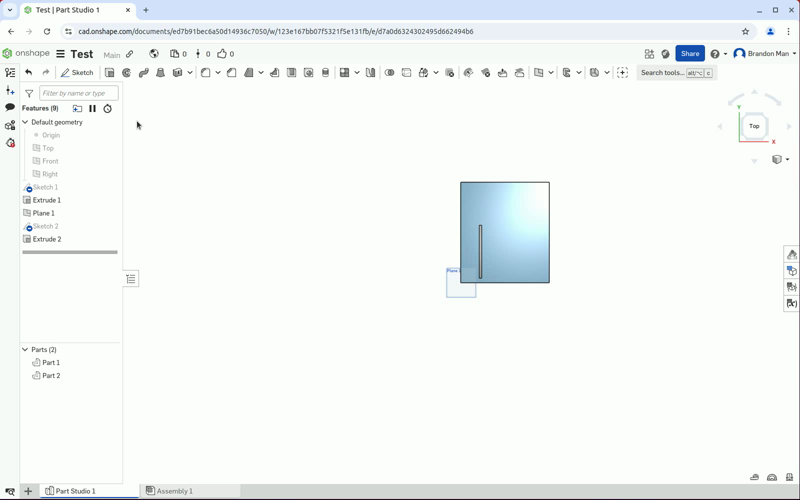
key(shift+h)
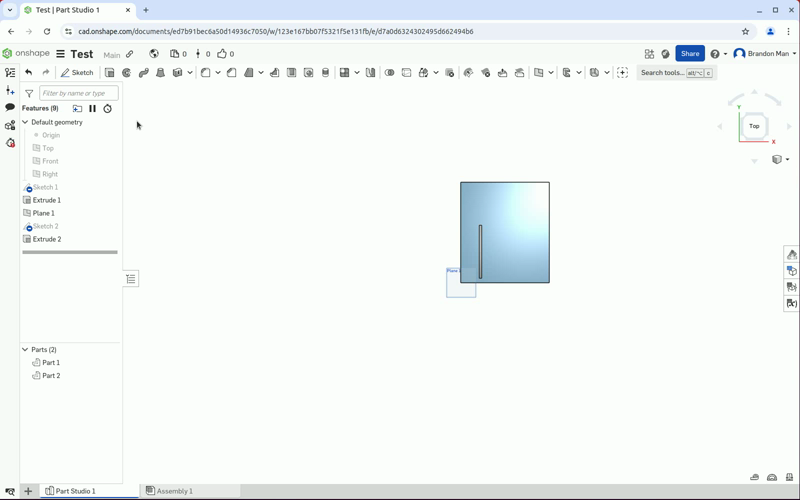
mouse_move(73, 189)
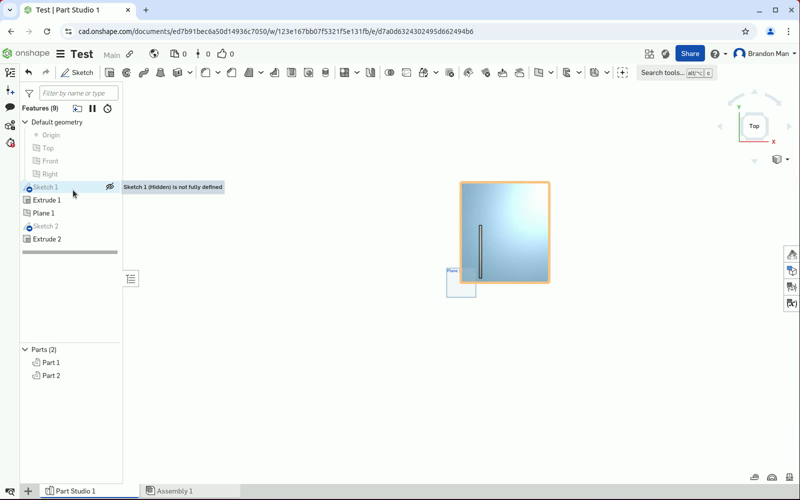
click(73, 189)
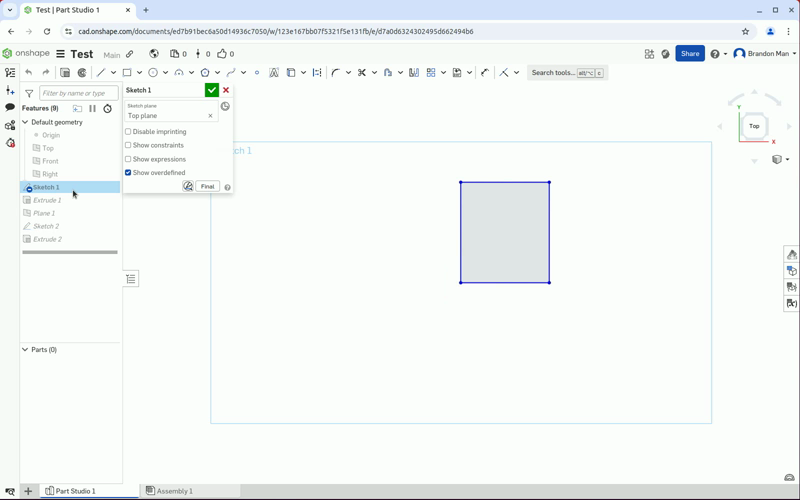
mouse_move(229, 92)
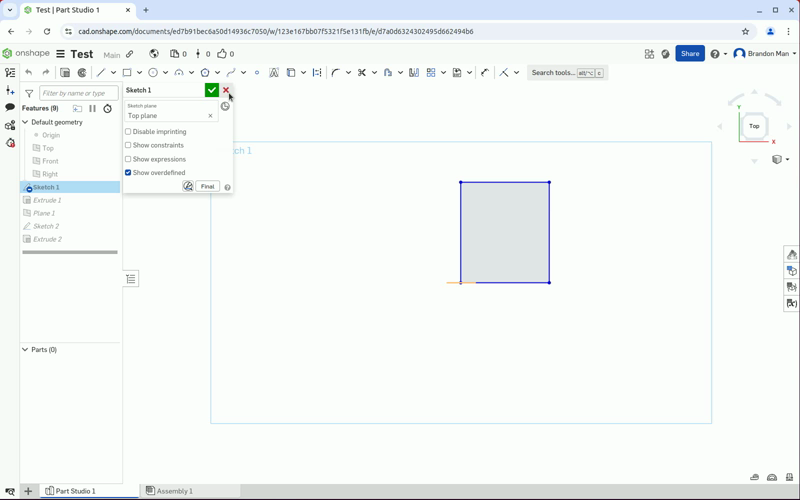
click(229, 92)
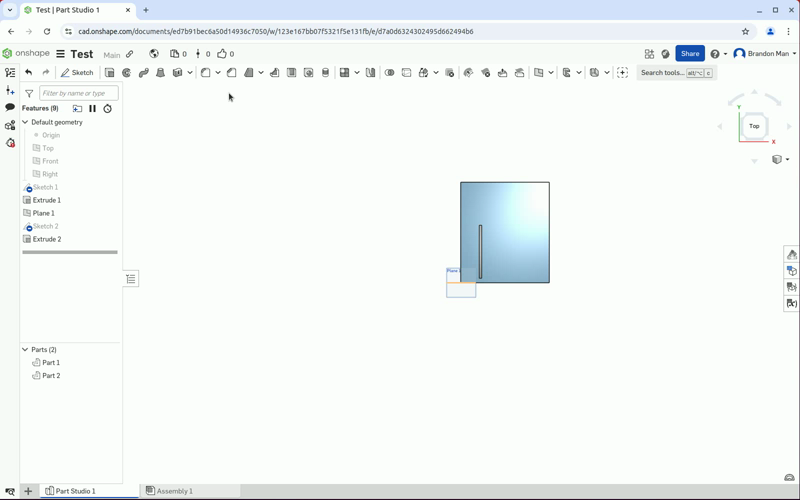
mouse_move(73, 352)
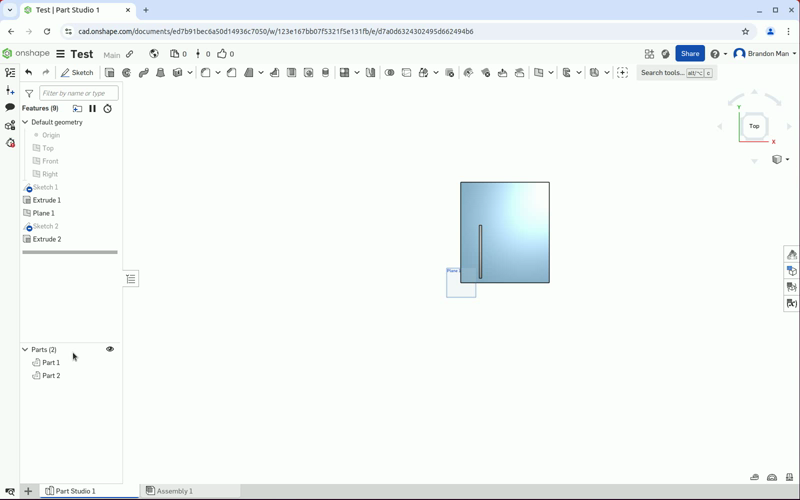
key(y)
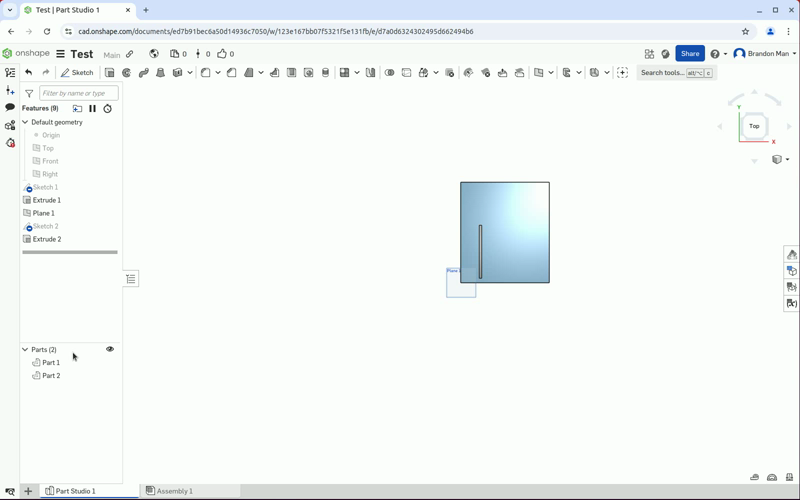
key(shift+p)
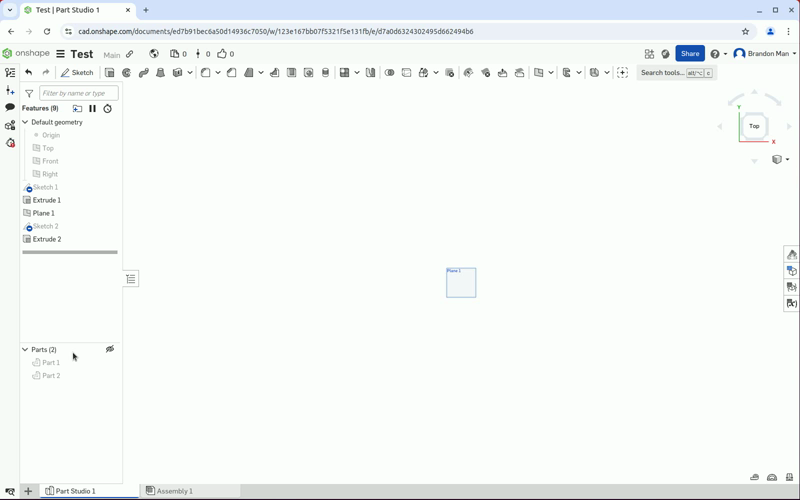
key(space)
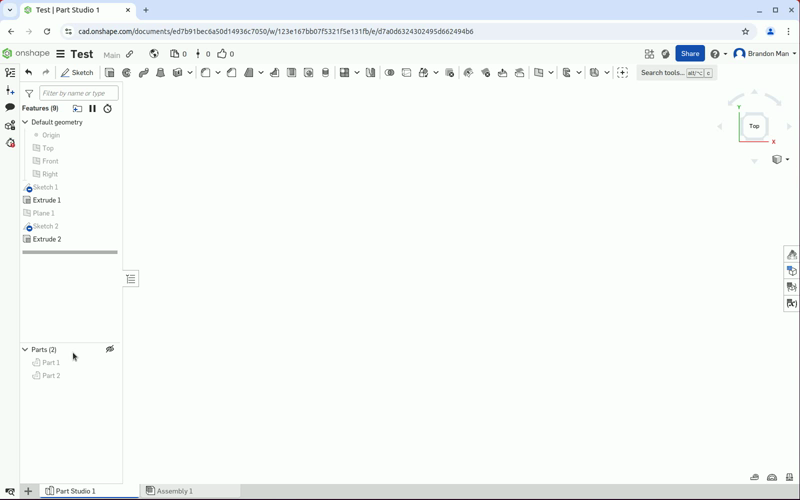
key_down(shift)
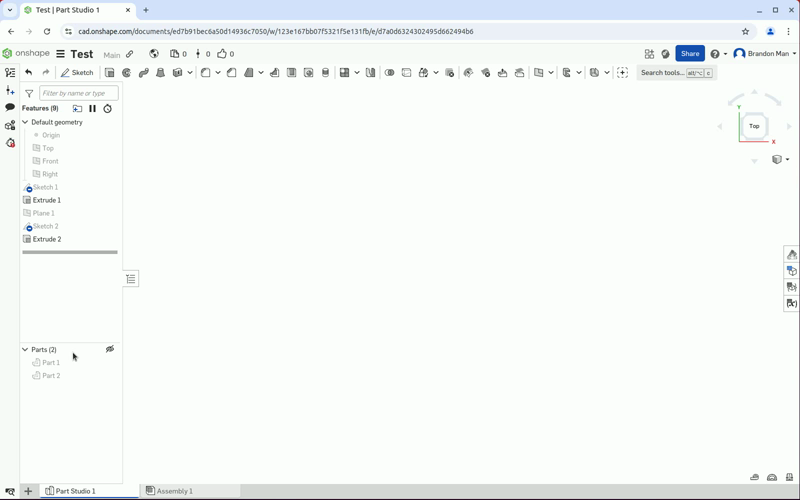
key(up)
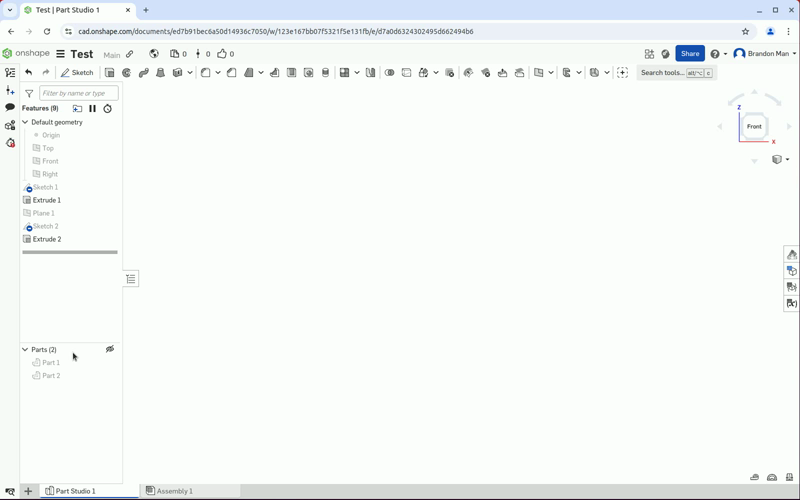
key_up(shift)
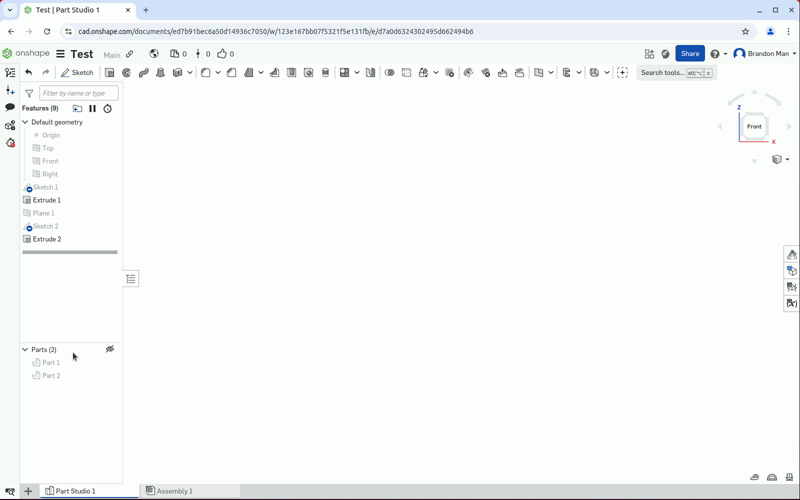
key(space)
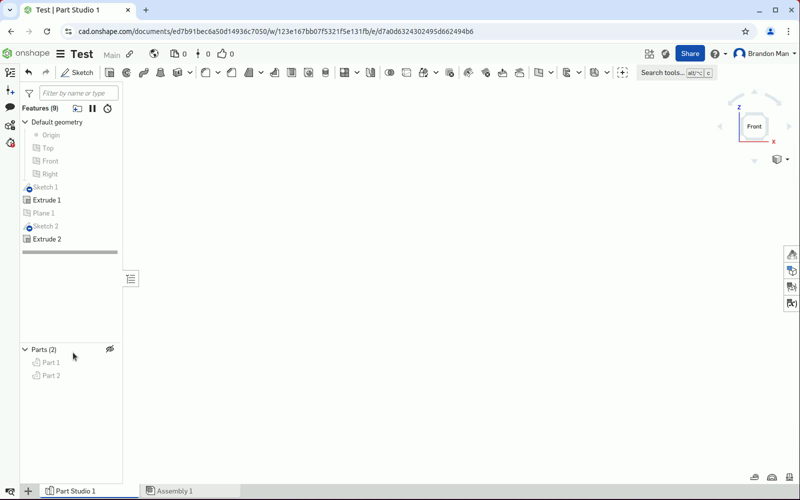
key_down(shift)
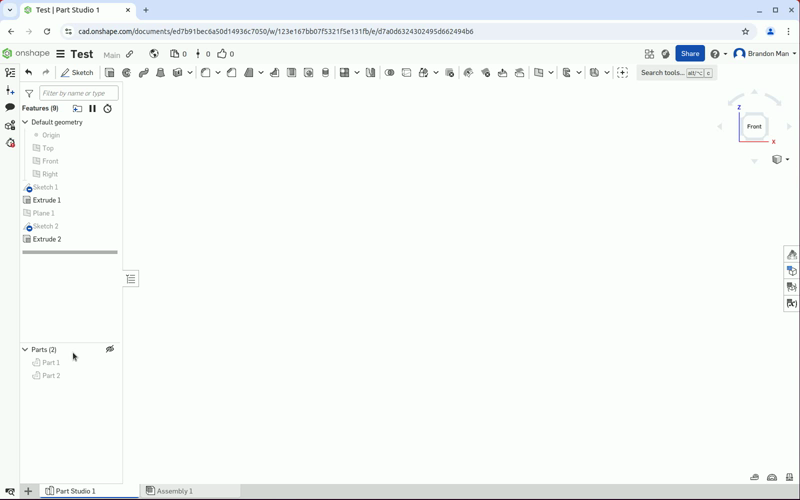
key(left)
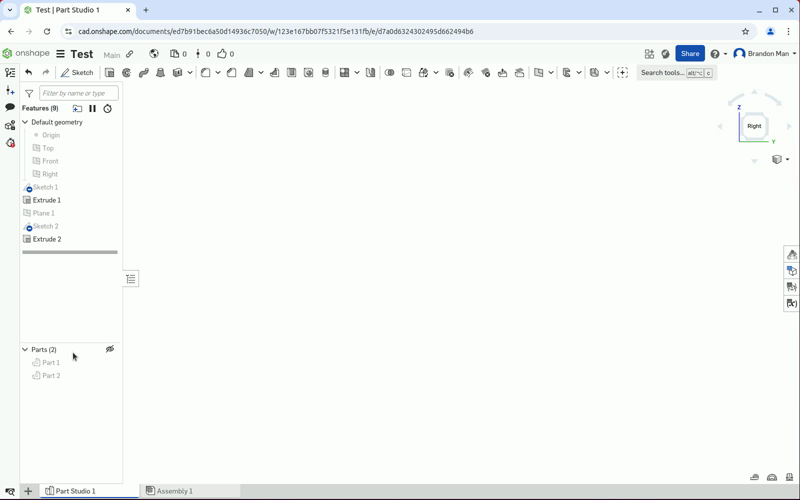
key_up(shift)
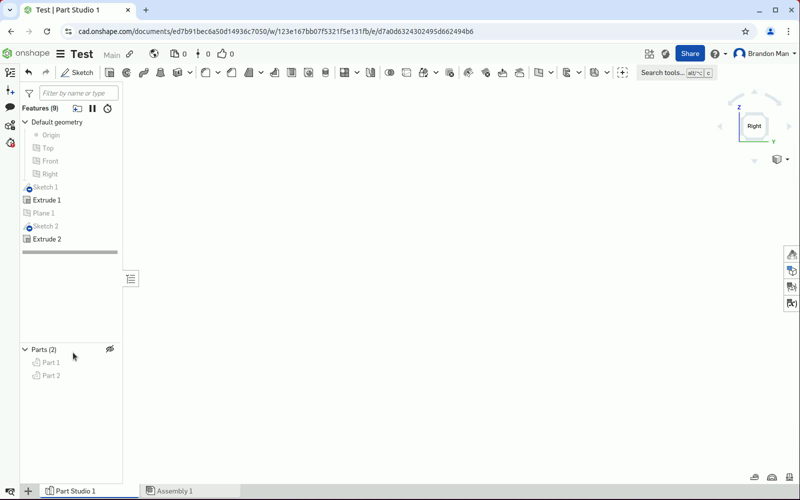
mouse_move(73, 352)
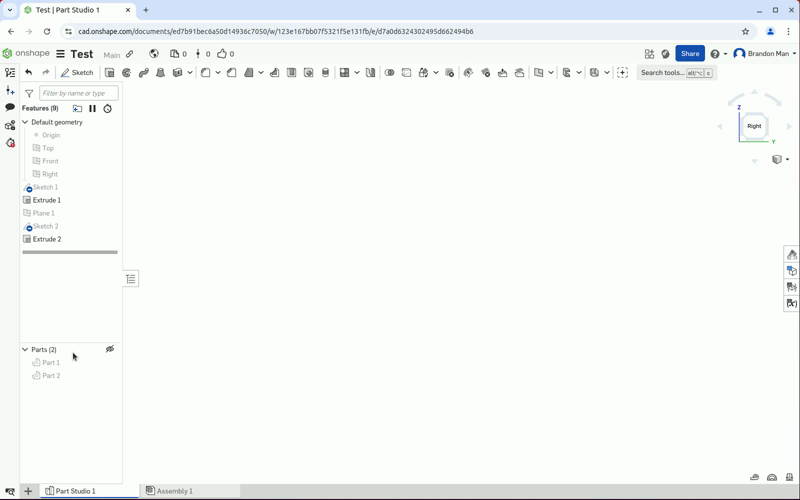
key(shift+y)
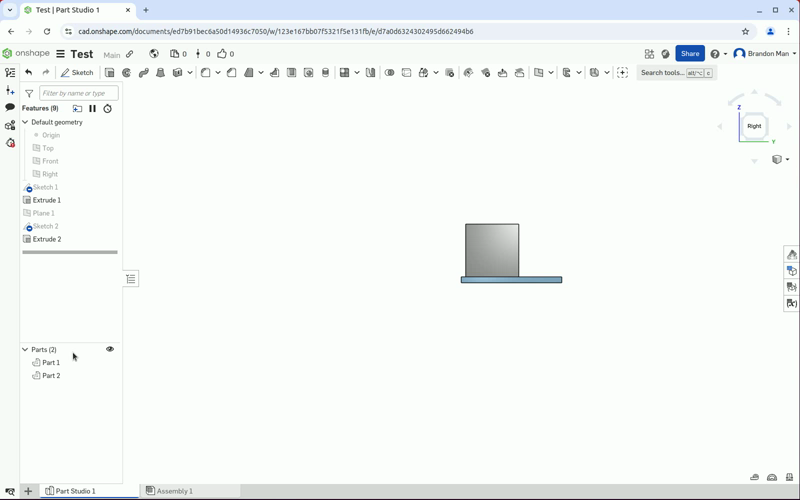
mouse_move(541, 75)
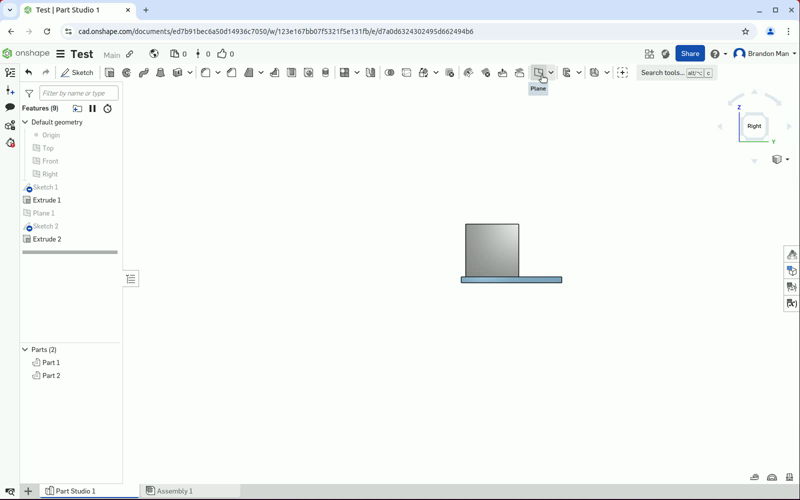
click(541, 75)
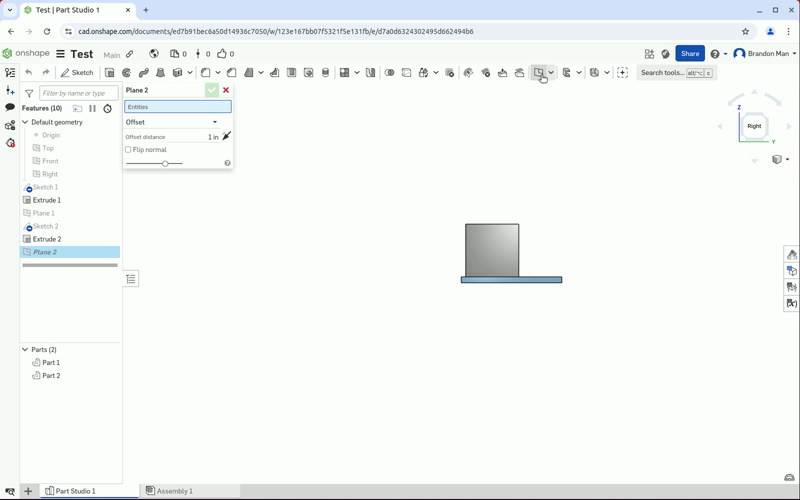
mouse_move(73, 176)
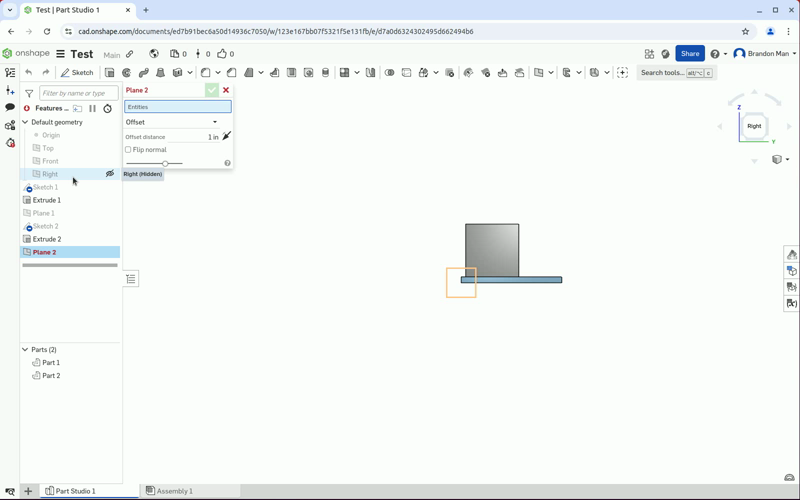
click(73, 176)
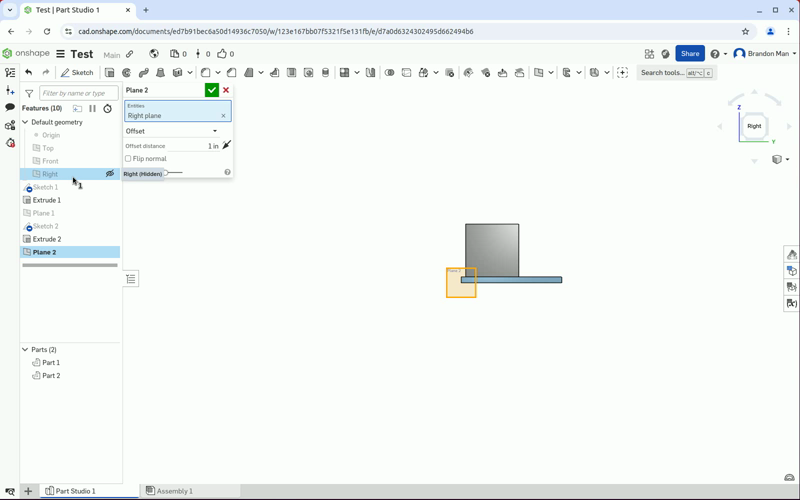
key(tab, 2)
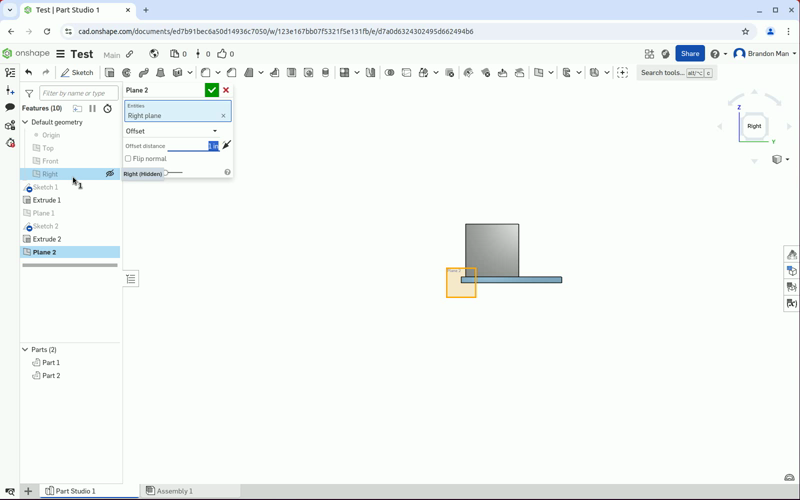
text(3.851)
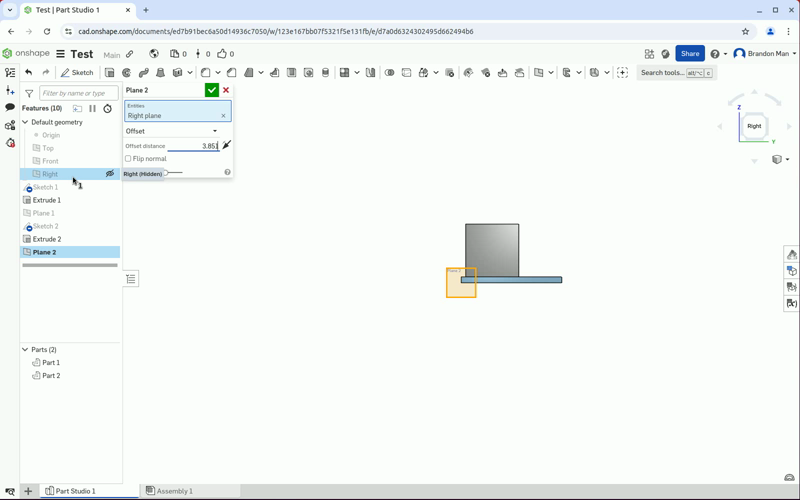
key(enter, 2)
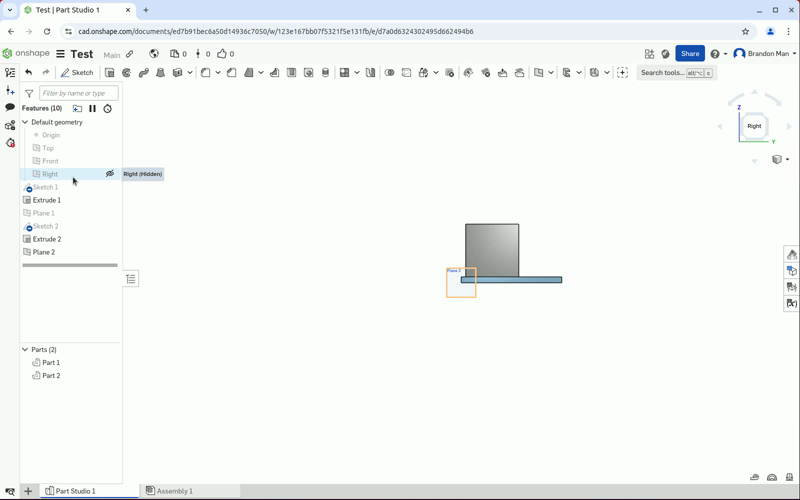
key(shift+s)
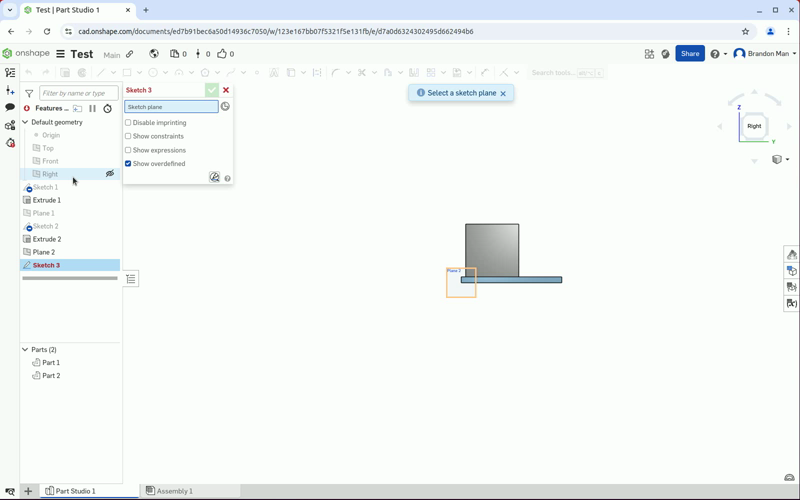
mouse_move(73, 254)
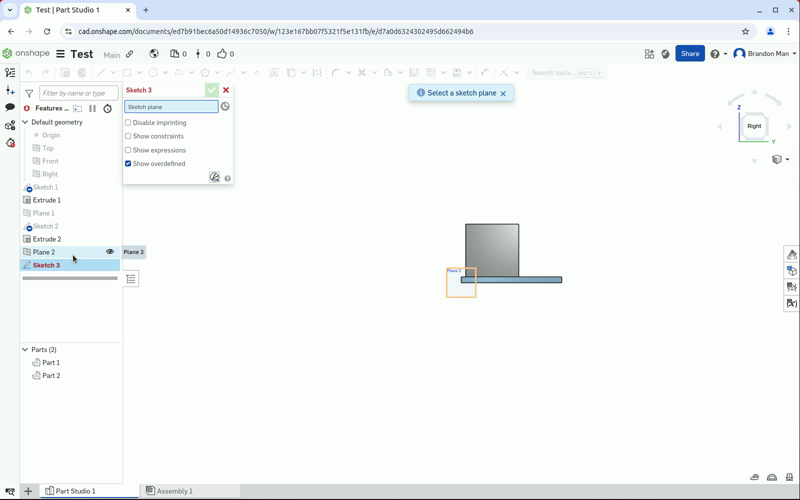
click(73, 254)
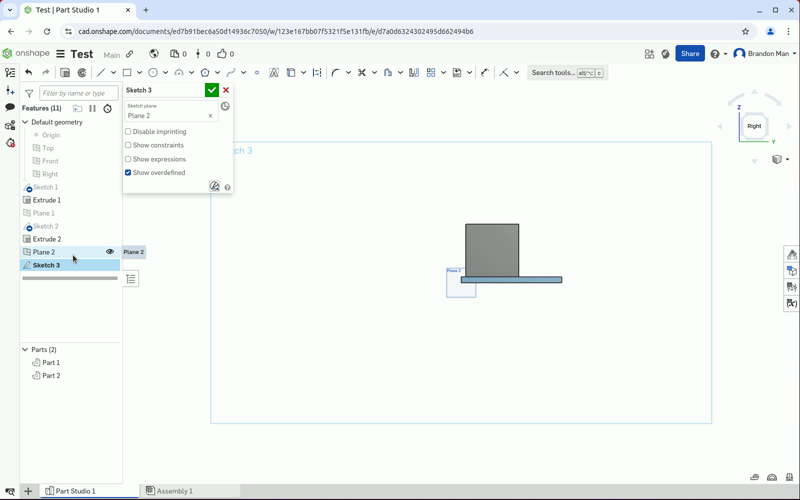
mouse_move(73, 352)
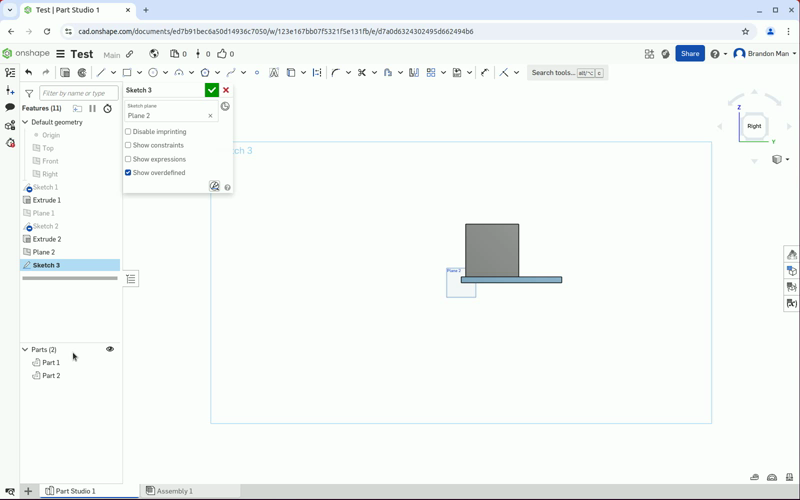
key(y)
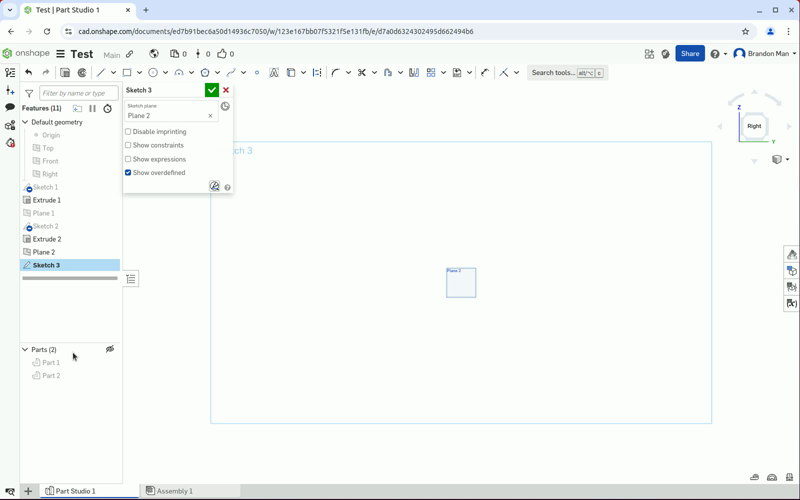
key(c)
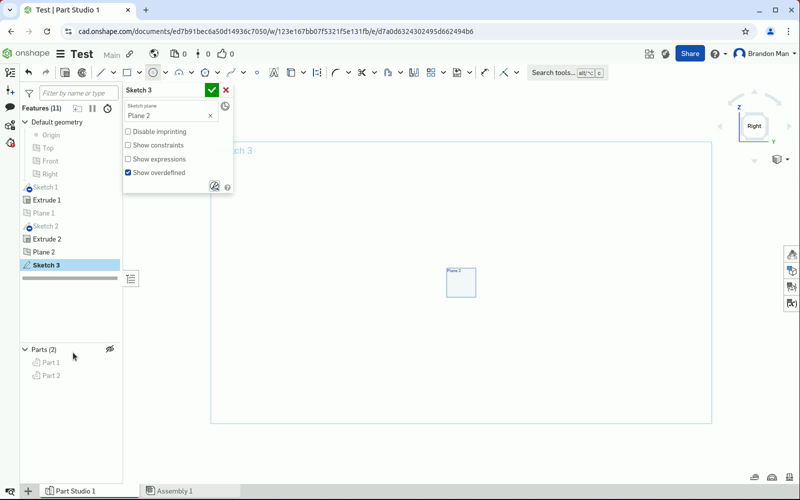
key_down(shift)
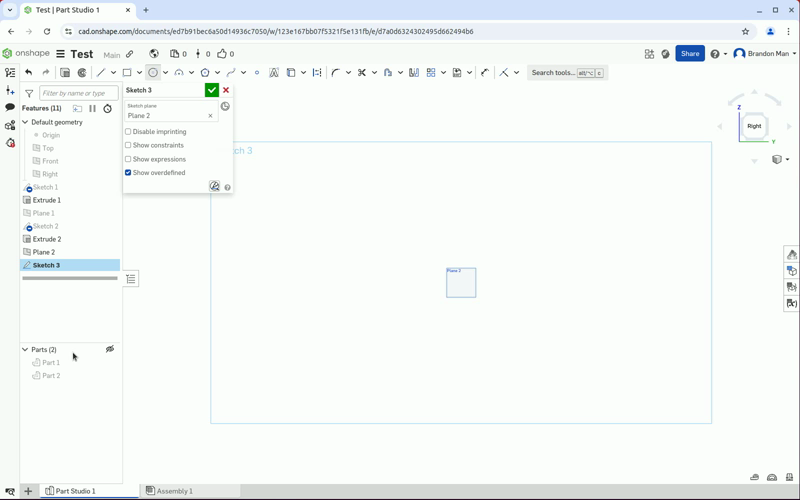
mouse_move(474, 230)
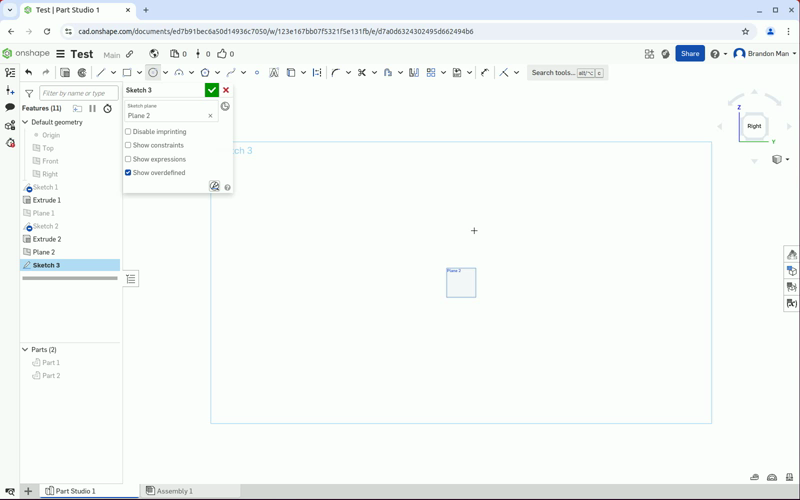
click(474, 230)
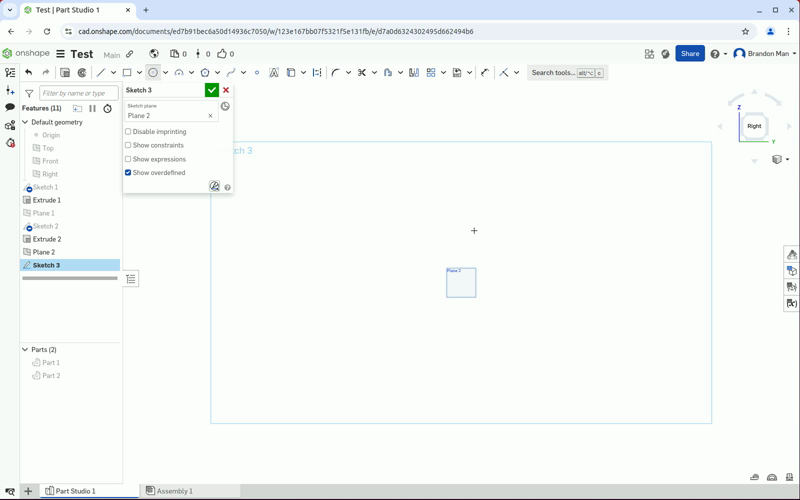
key_up(shift)
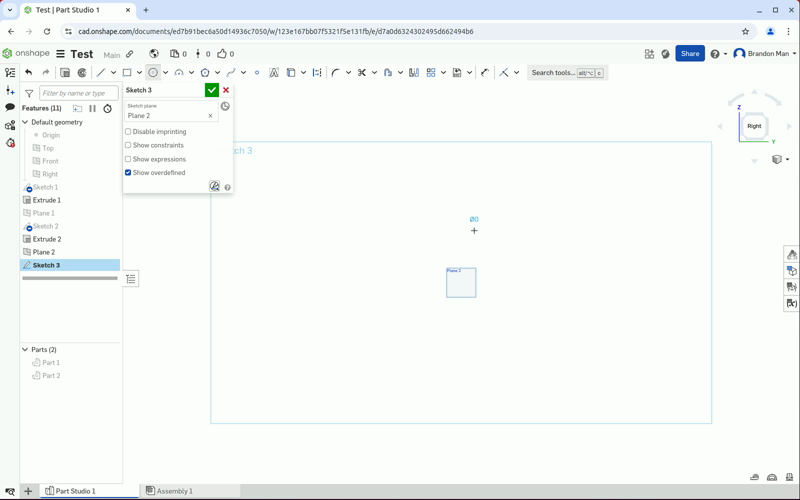
mouse_move(477, 230)
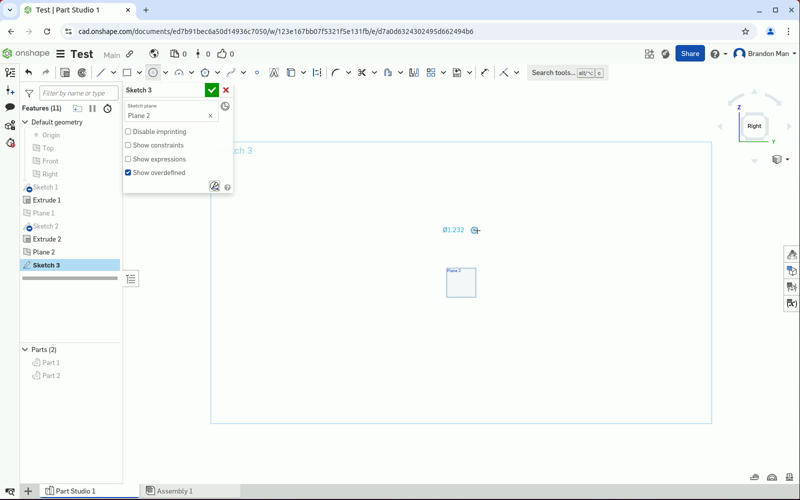
click(477, 230)
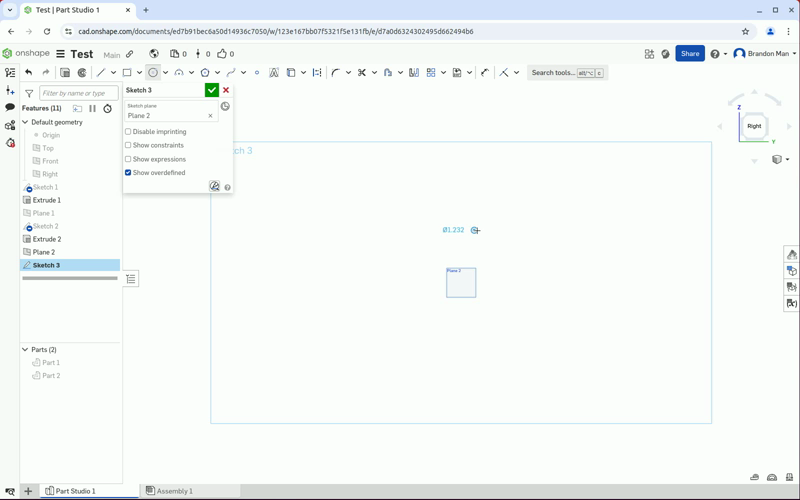
key(esc)
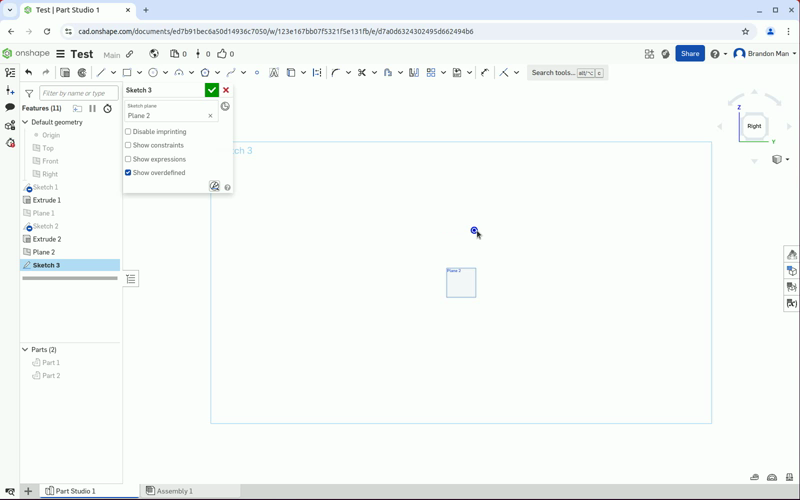
mouse_move(475, 232)
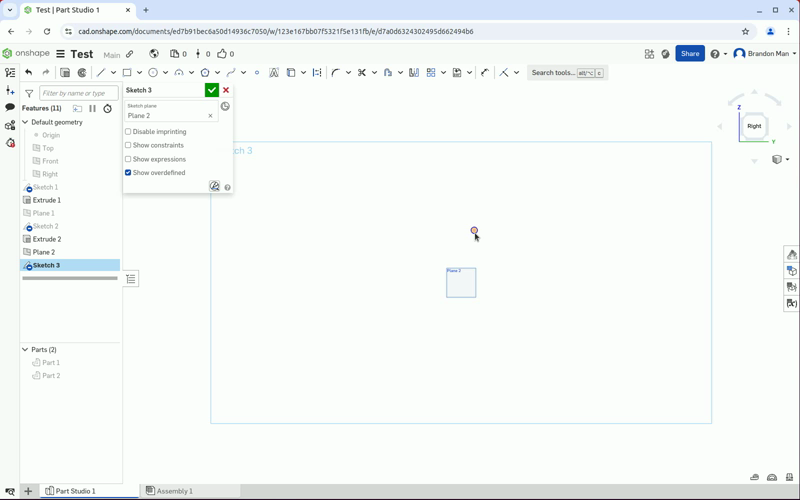
scroll(6)
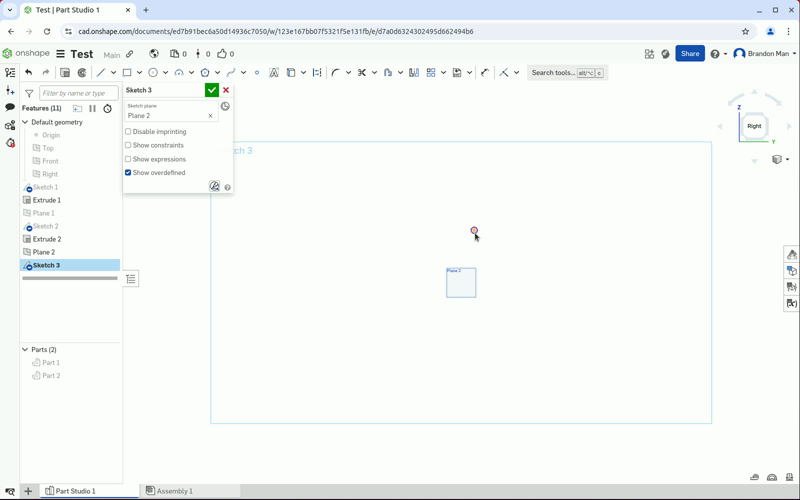
scroll(6)
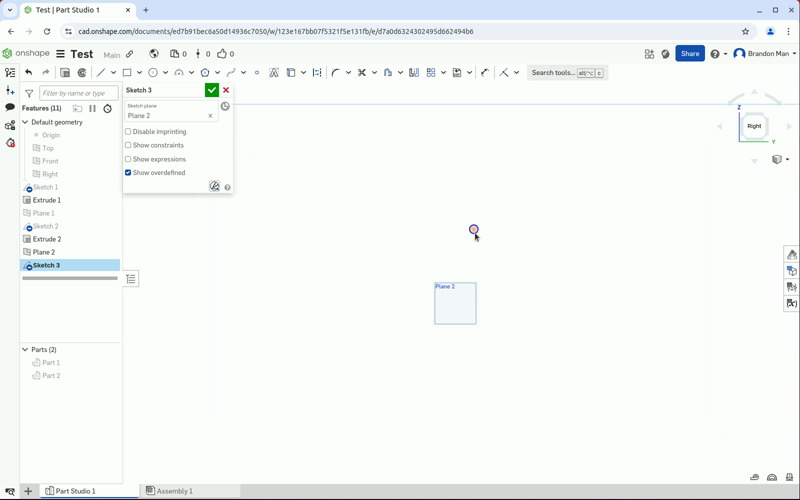
scroll(6)
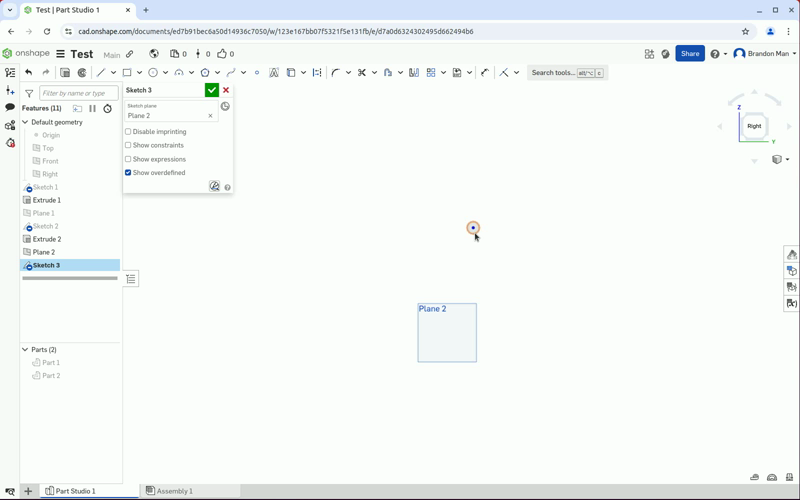
scroll(6)
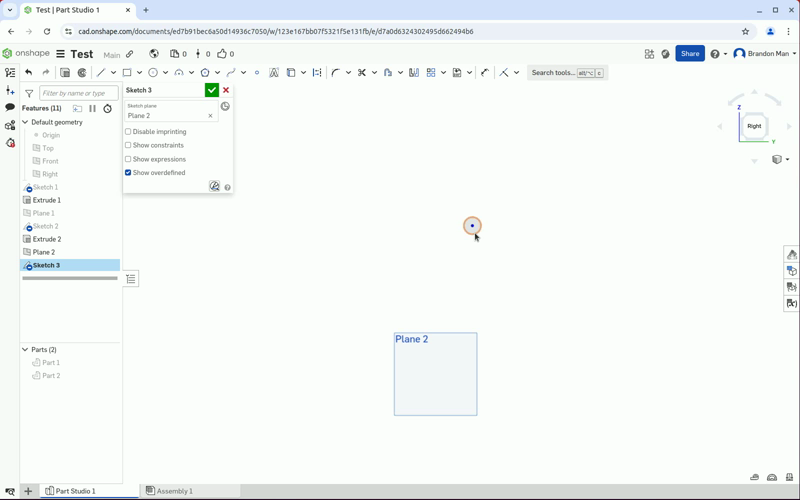
scroll(6)
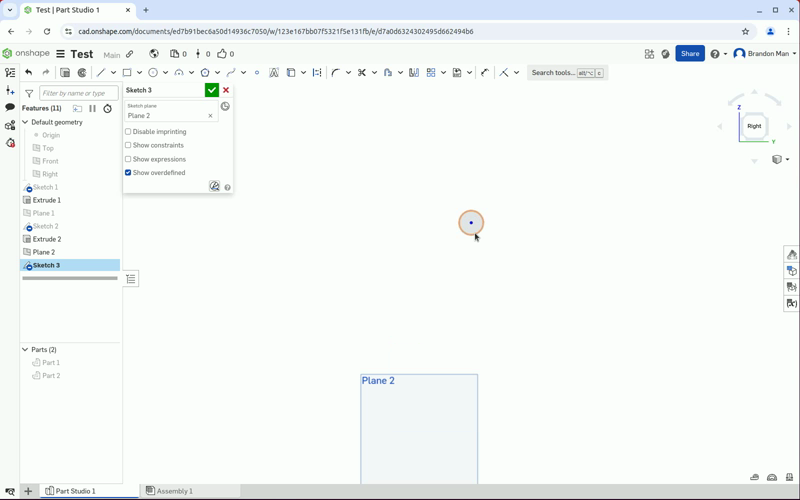
scroll(6)
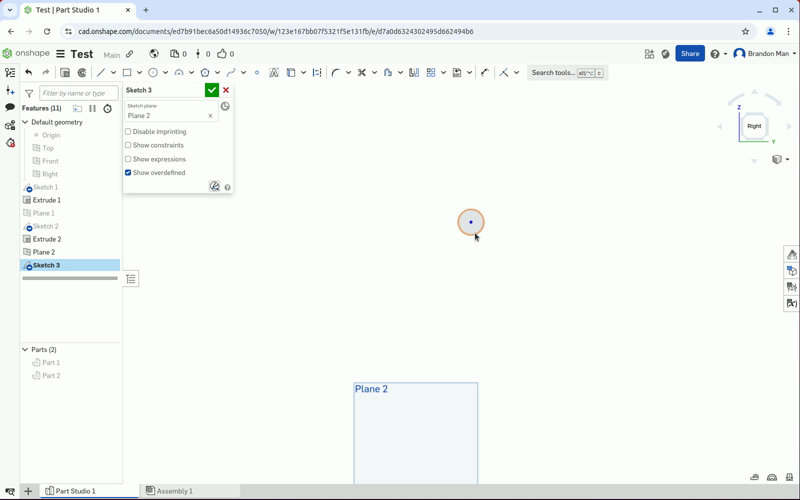
scroll(6)
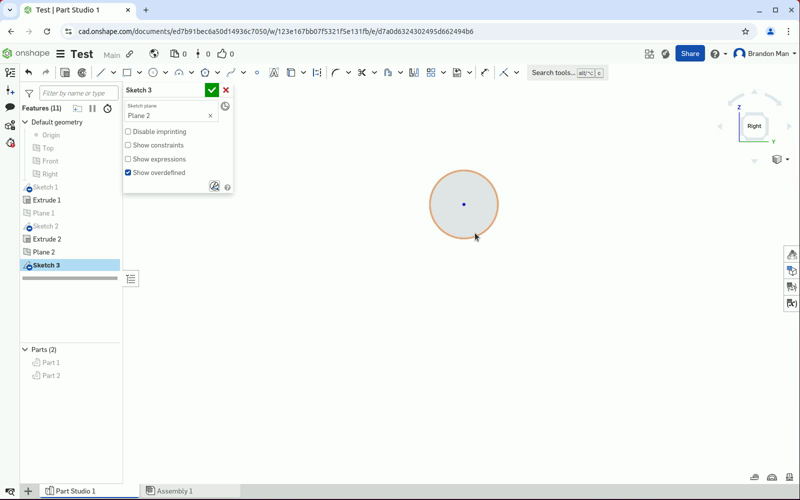
click(475, 232)
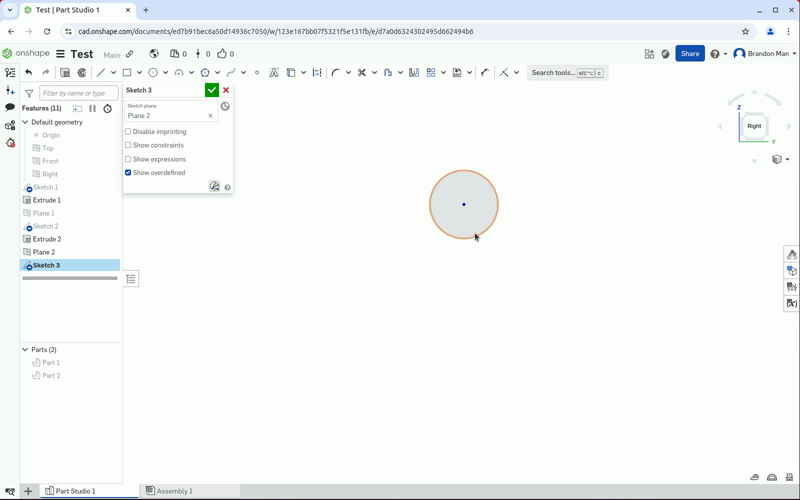
scroll(-6)
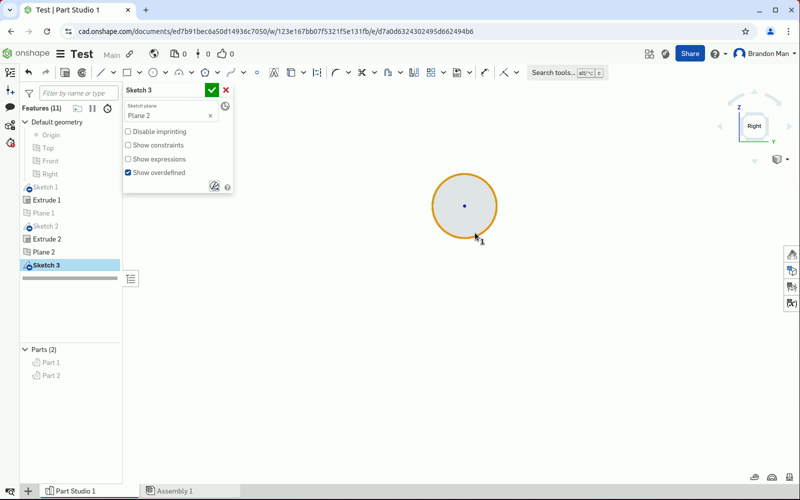
scroll(-6)
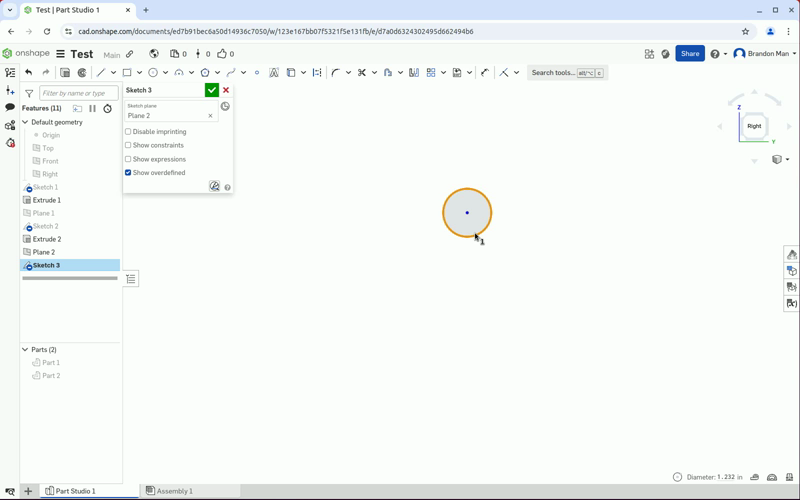
scroll(-6)
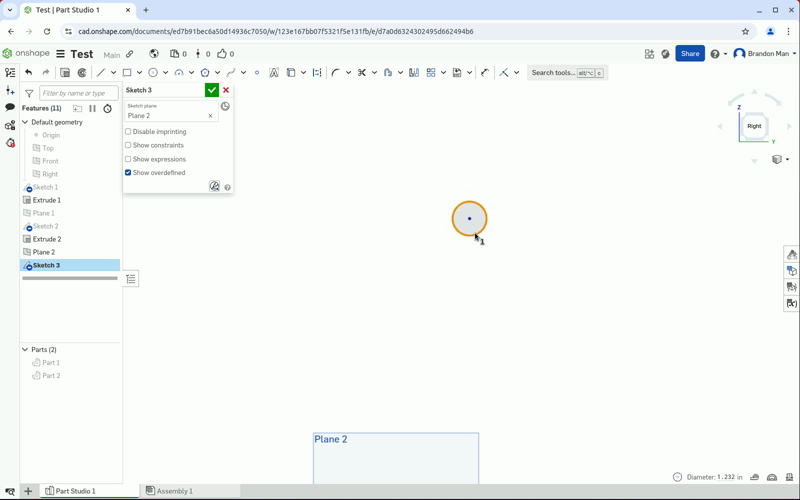
scroll(-6)
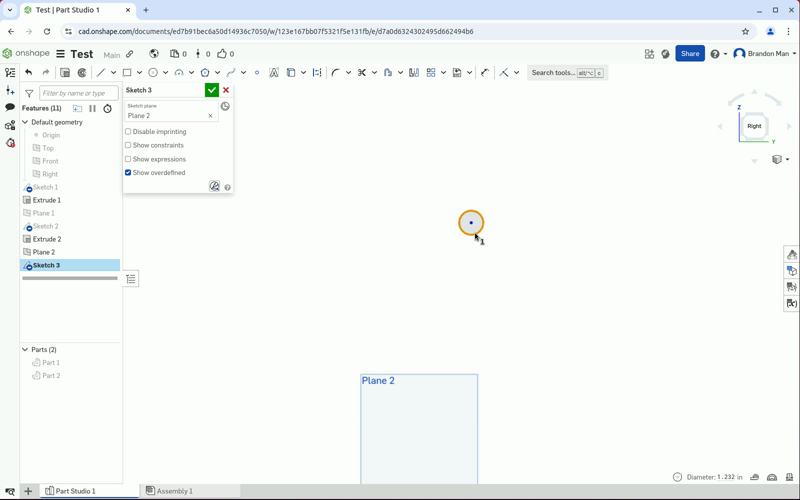
scroll(-6)
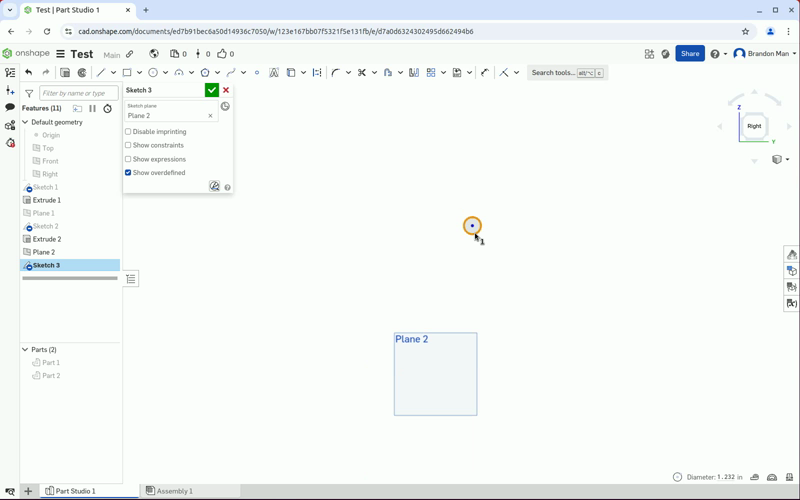
scroll(-6)
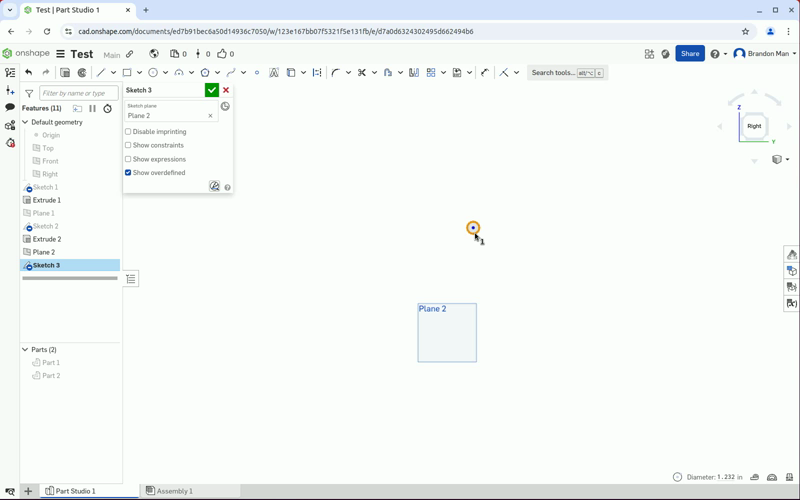
scroll(-6)
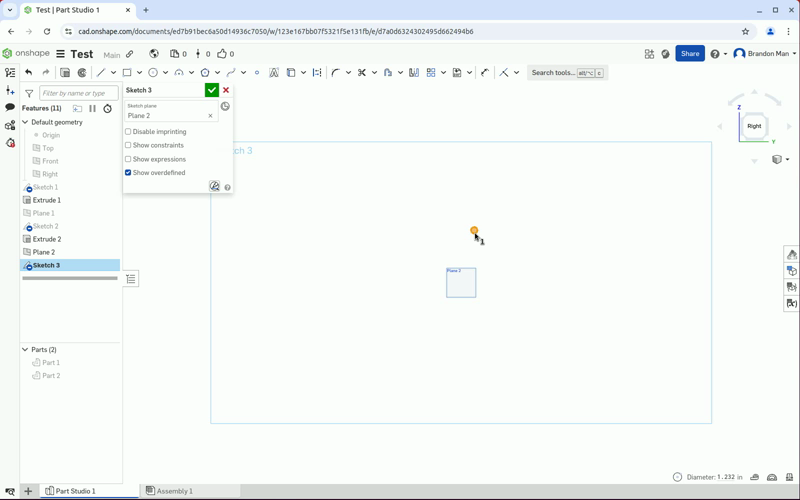
mouse_move(73, 352)
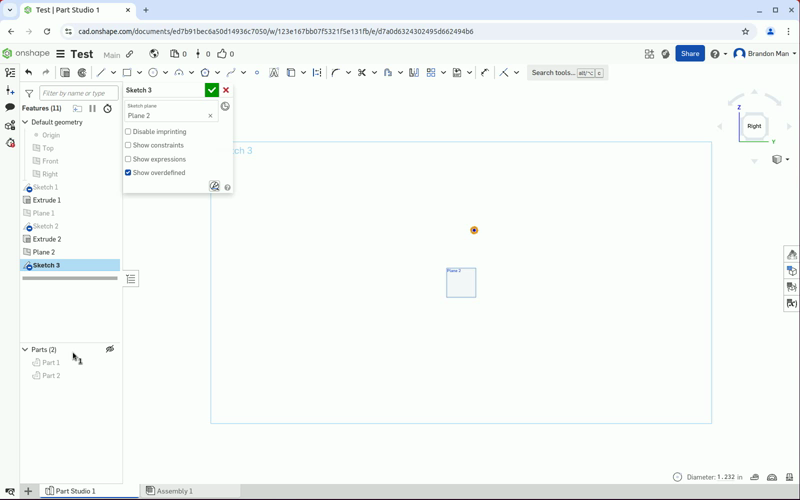
key(shift+y)
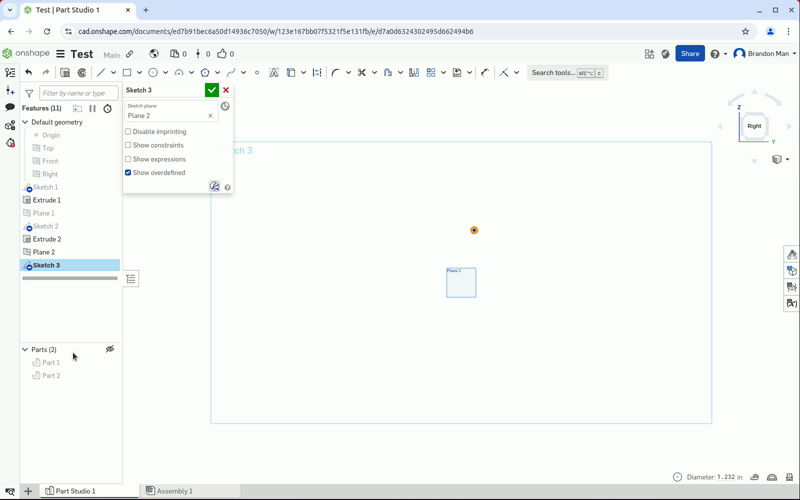
key(shift+e)
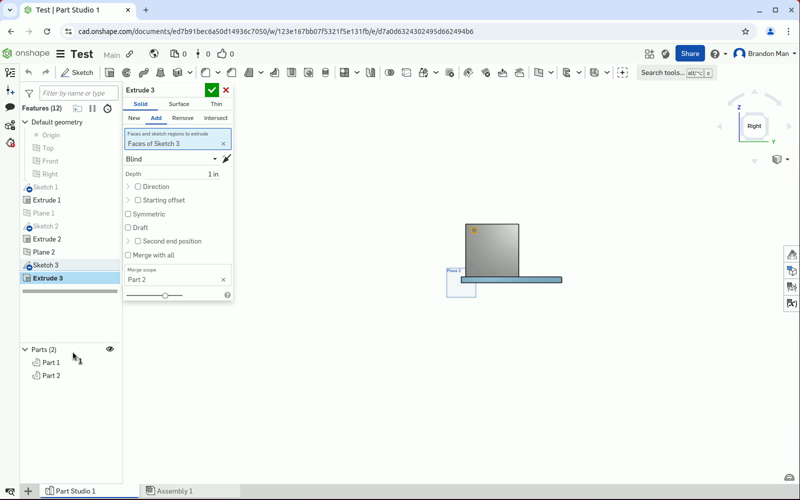
mouse_move(143, 106)
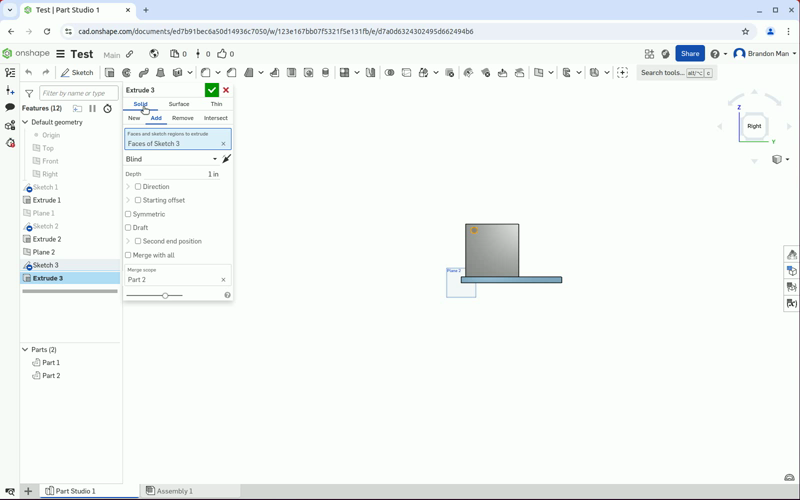
click(143, 106)
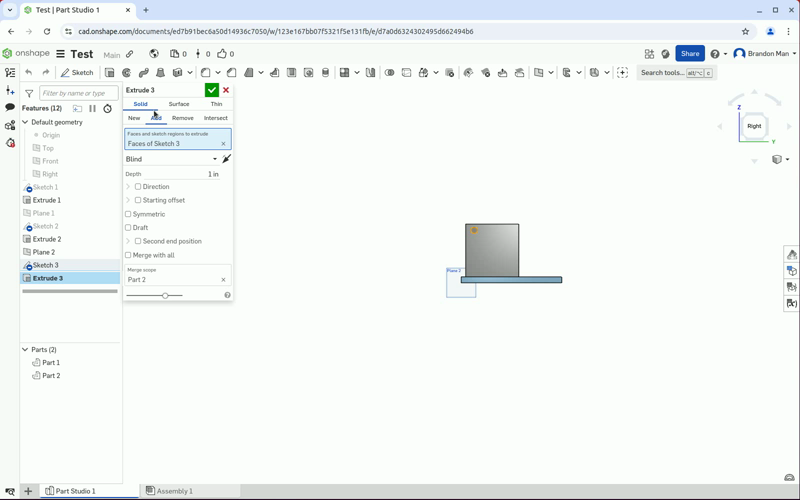
mouse_move(186, 120)
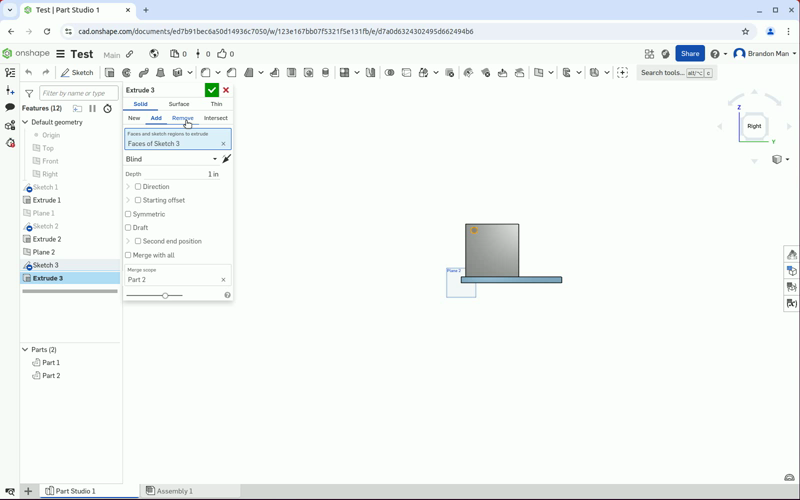
click(186, 120)
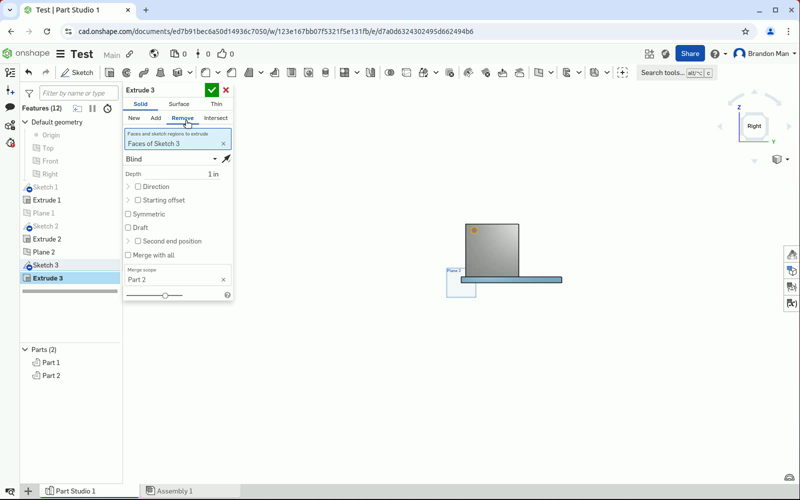
key(tab, 4)
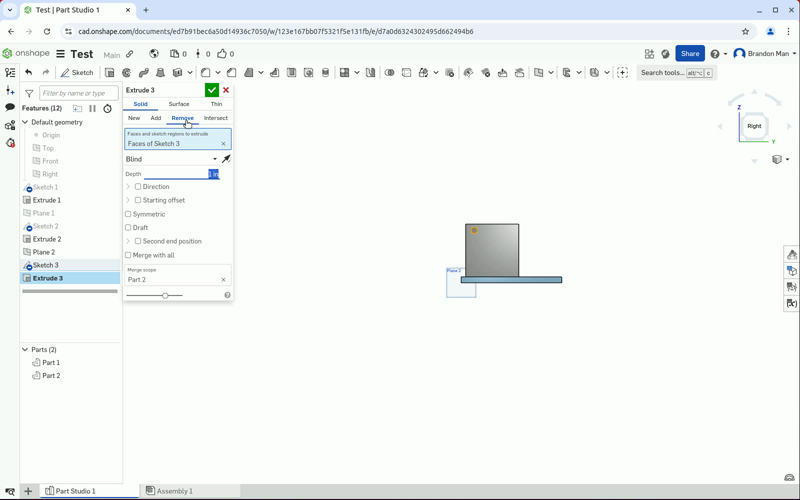
text(6.499)
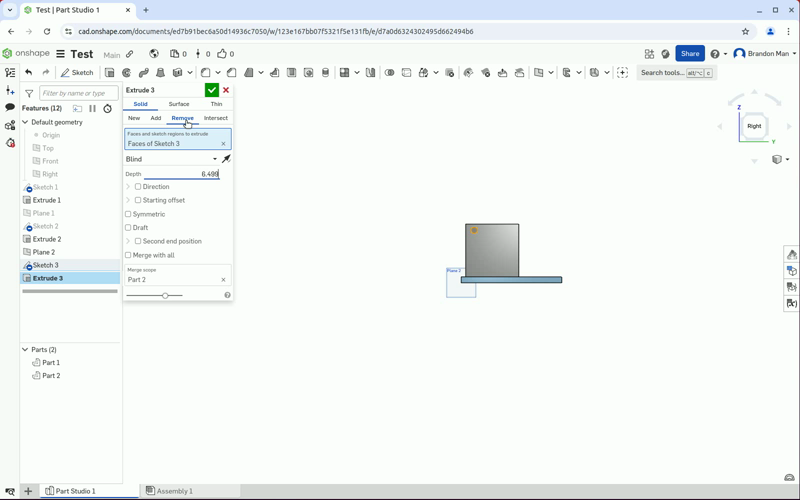
key(tab, 6)
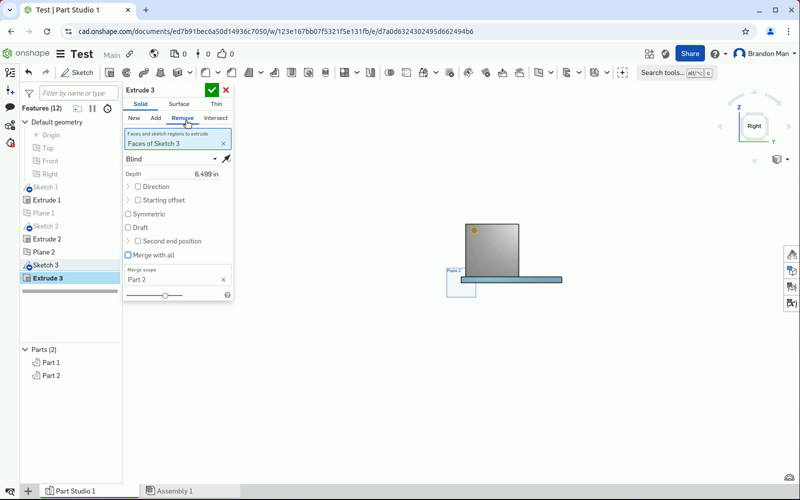
key(space)
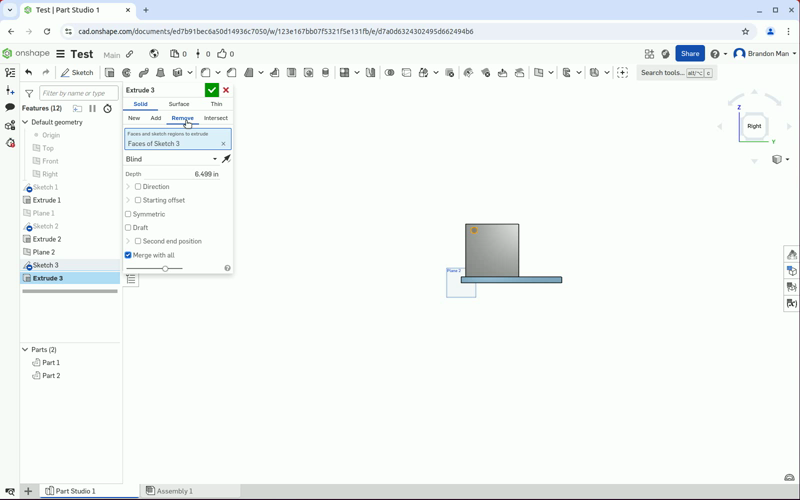
key(enter)
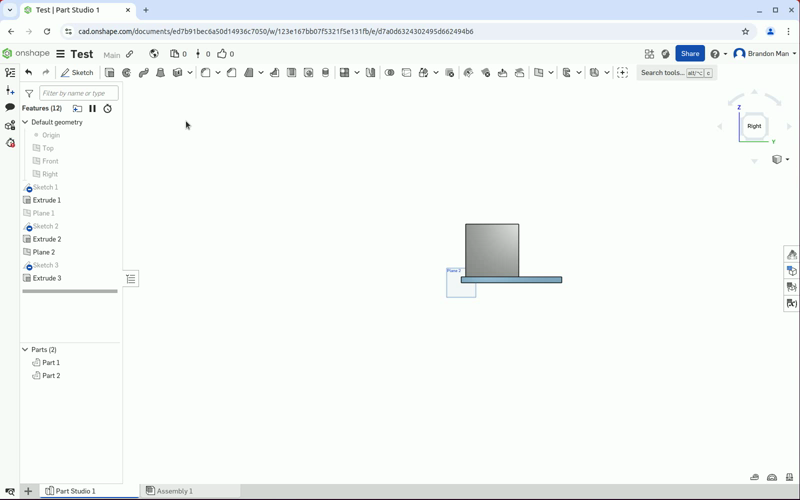
key(shift+h)
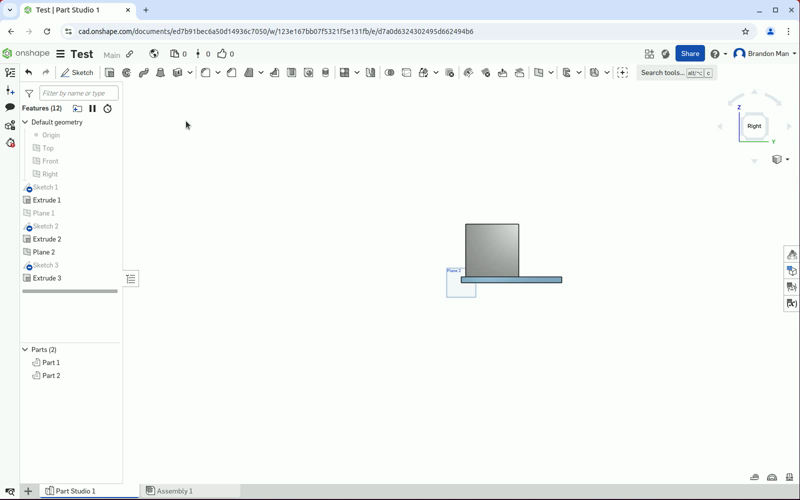
key(shift+h)
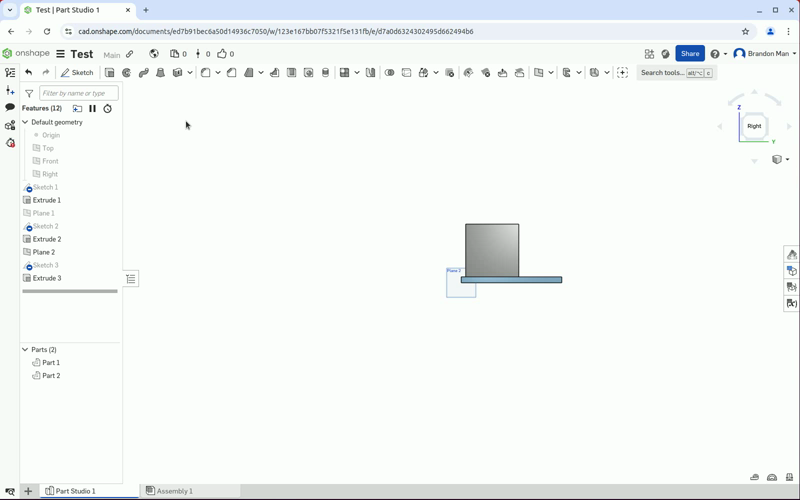
mouse_move(73, 189)
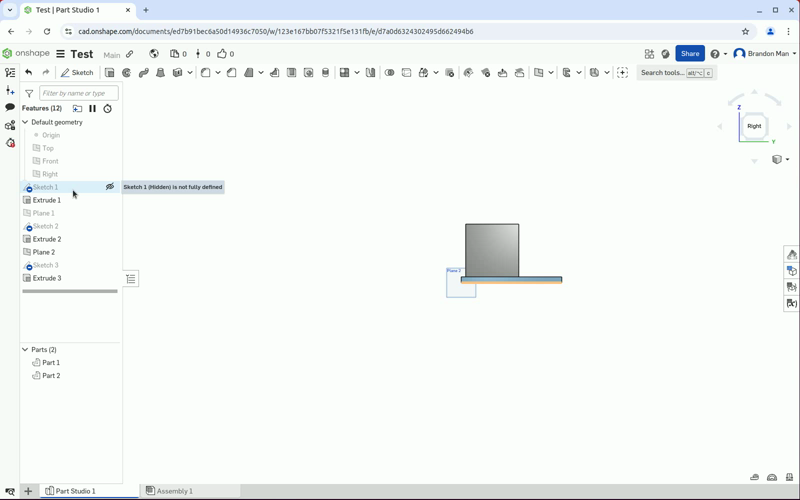
click(73, 189)
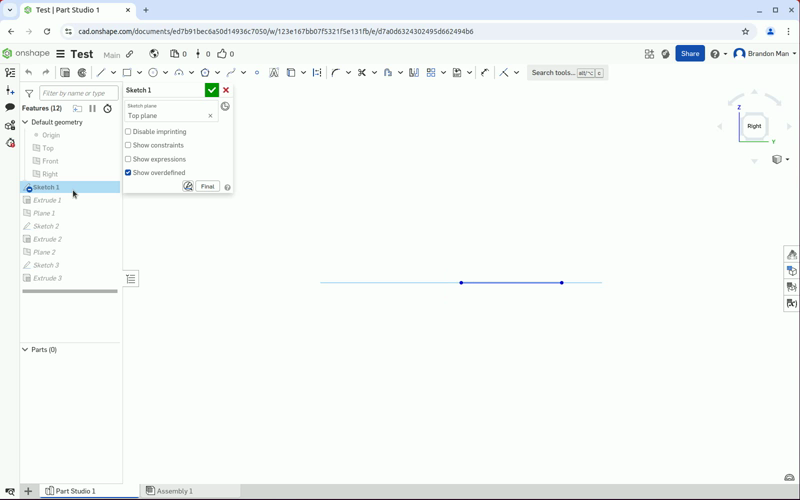
mouse_move(229, 92)
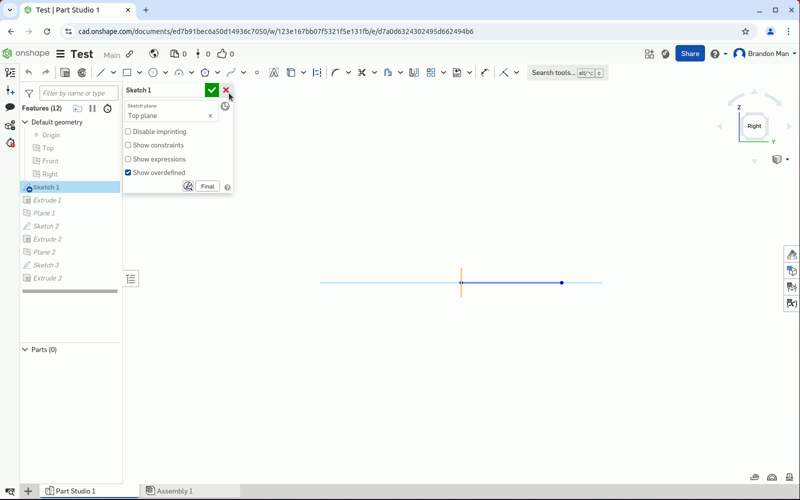
click(229, 92)
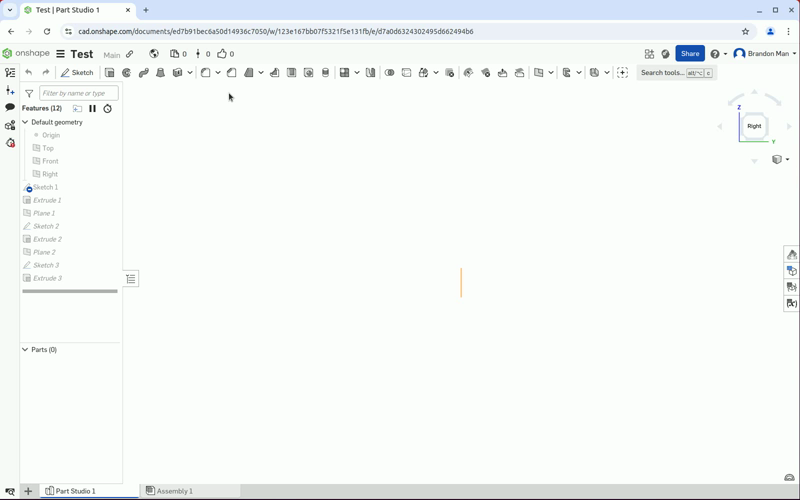
key(shift+s)
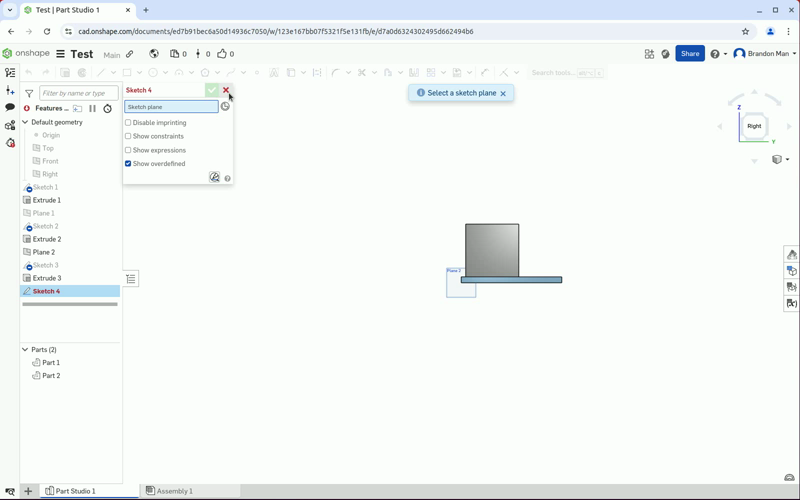
mouse_move(73, 254)
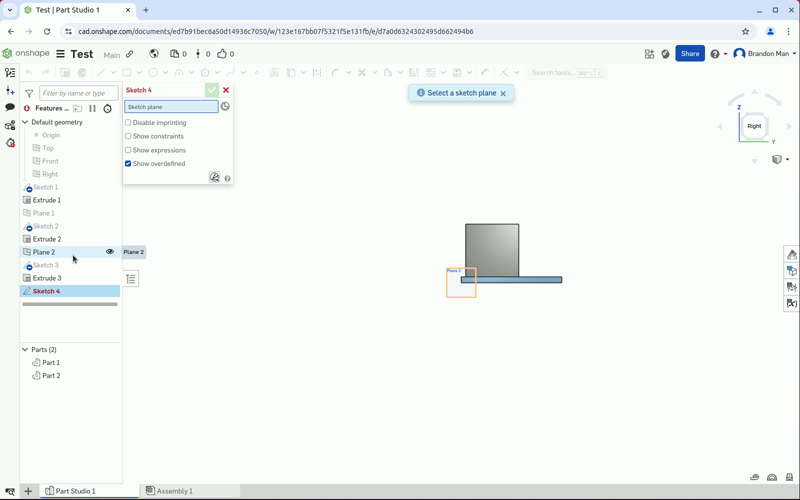
click(73, 254)
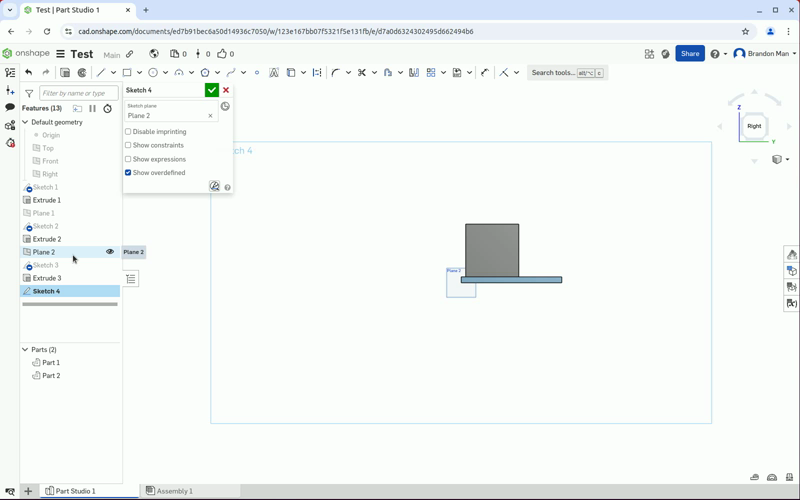
mouse_move(73, 352)
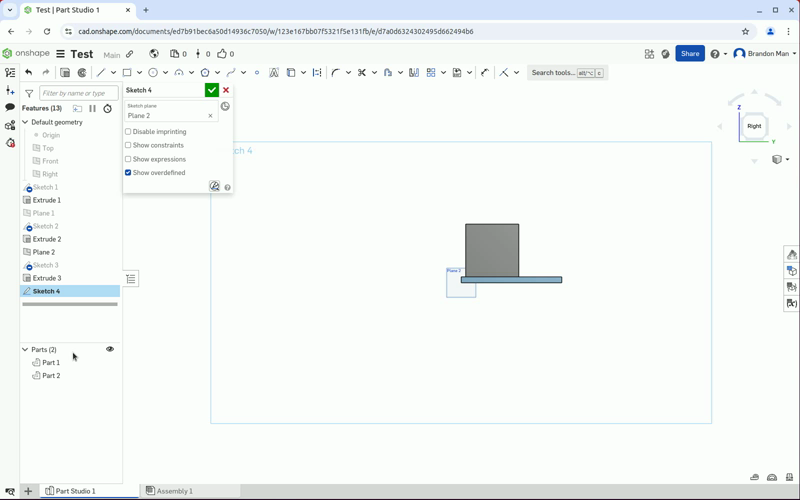
key(y)
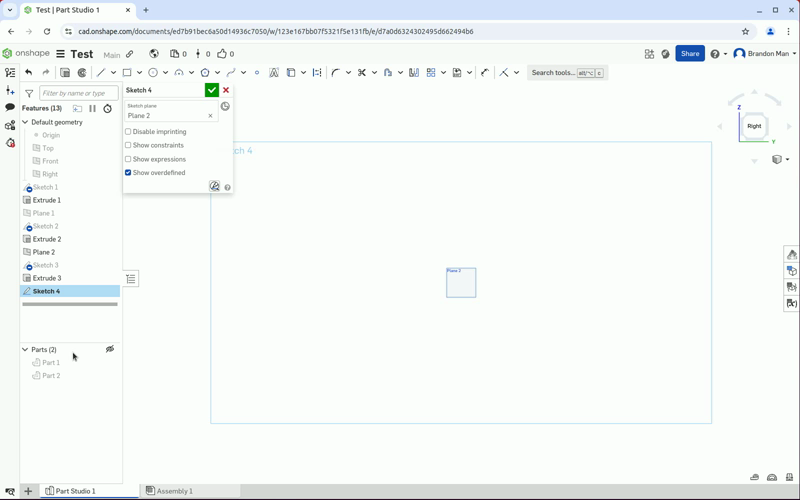
key(c)
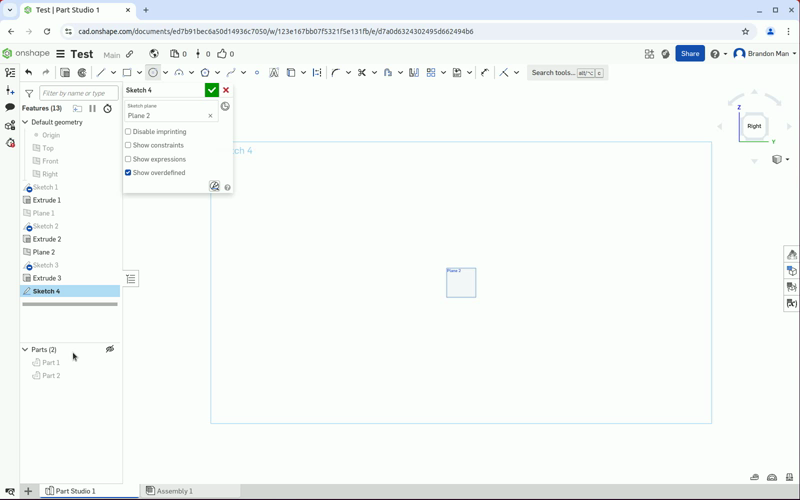
key_down(shift)
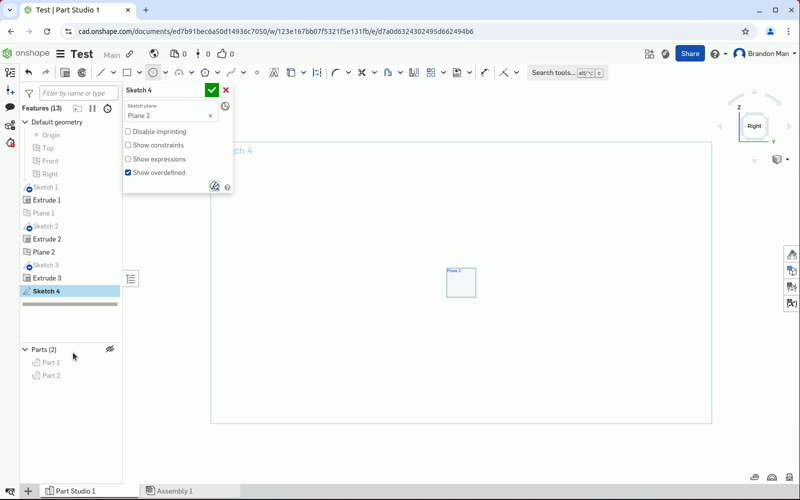
mouse_move(513, 230)
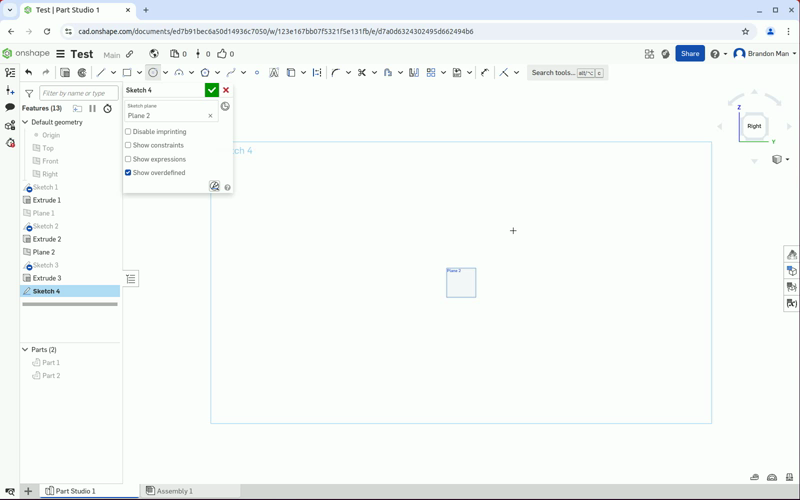
click(513, 230)
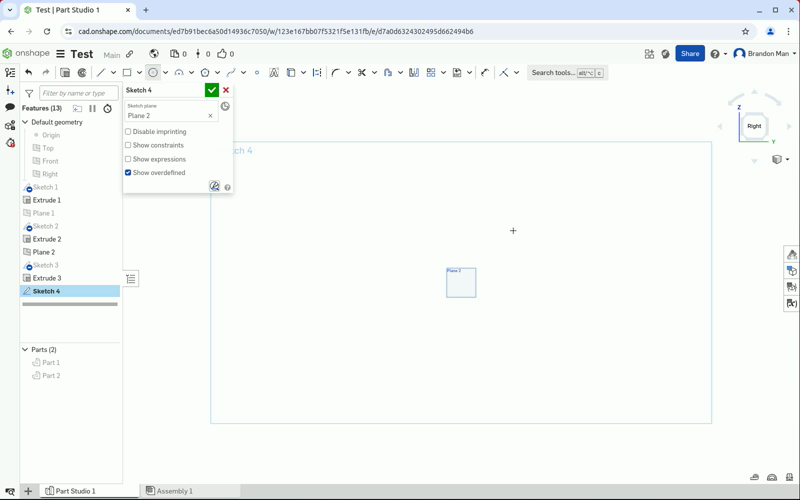
key_up(shift)
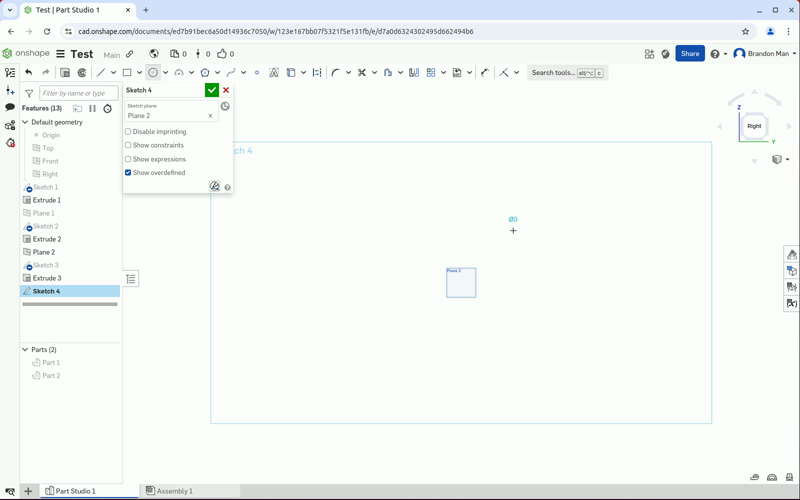
mouse_move(516, 230)
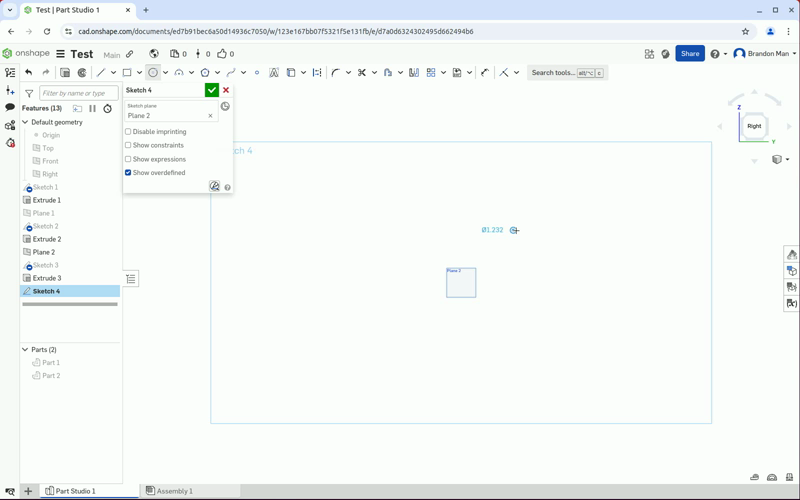
click(516, 230)
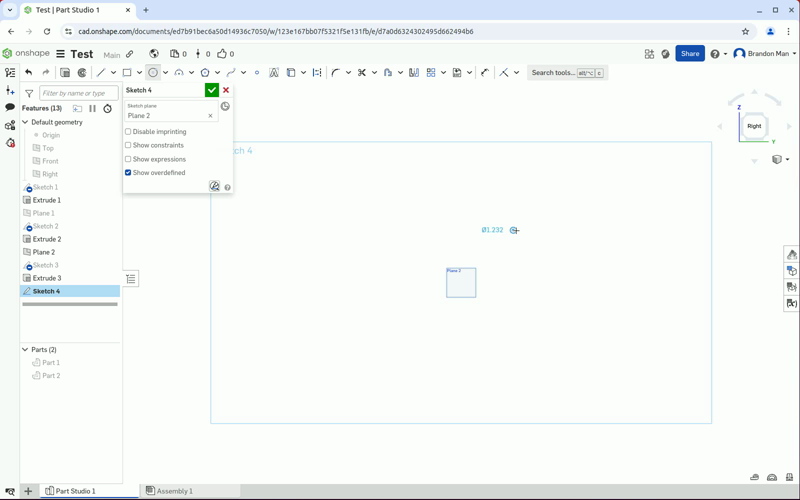
key(esc)
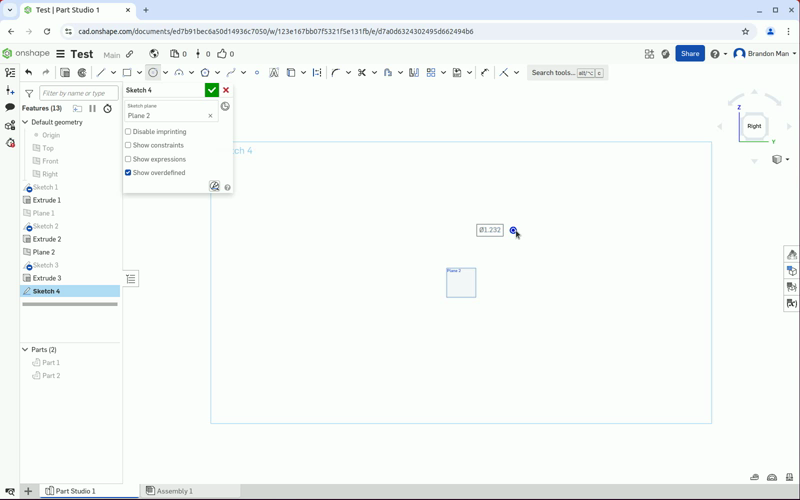
mouse_move(512, 229)
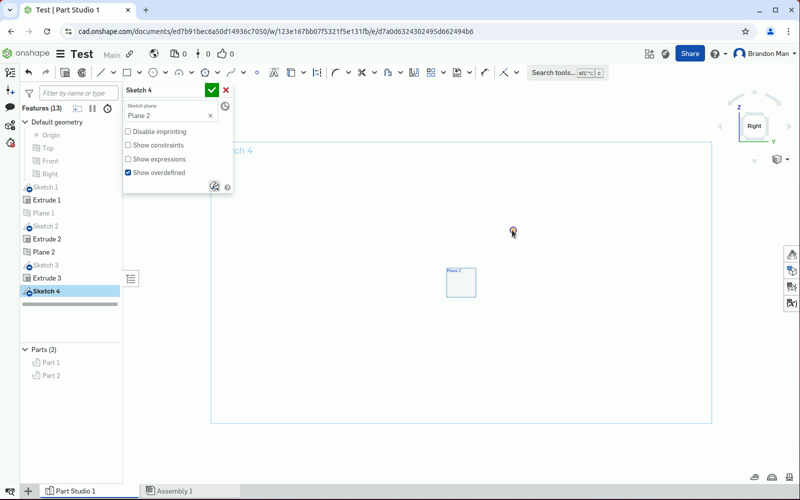
scroll(6)
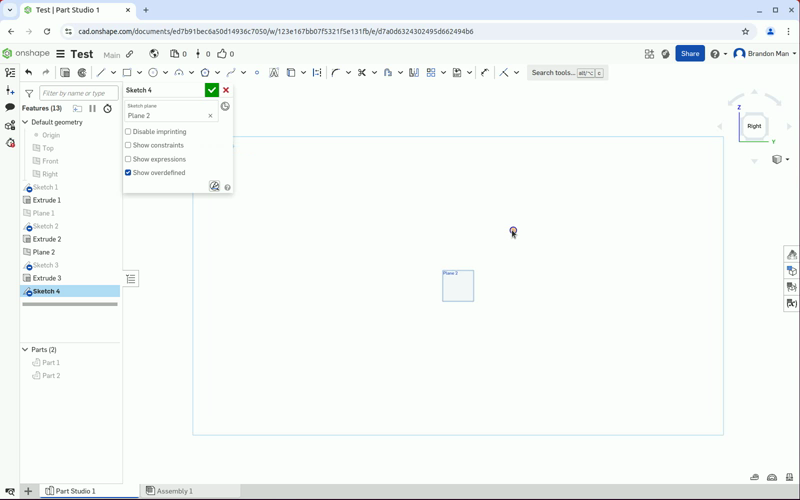
scroll(6)
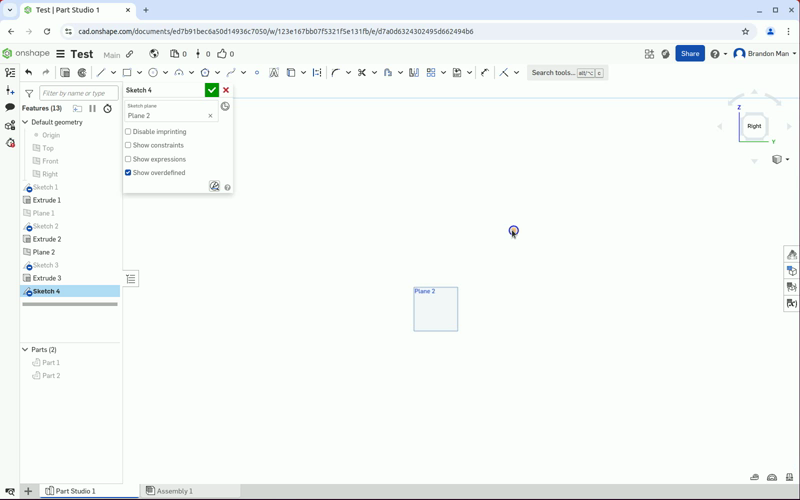
scroll(6)
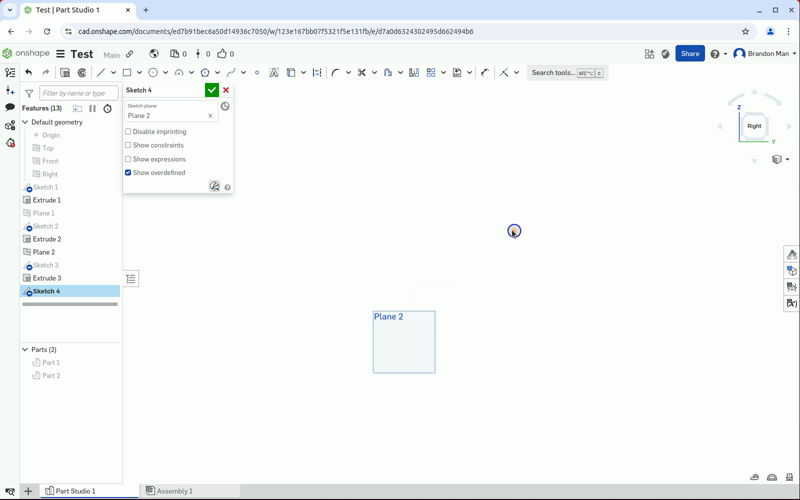
scroll(6)
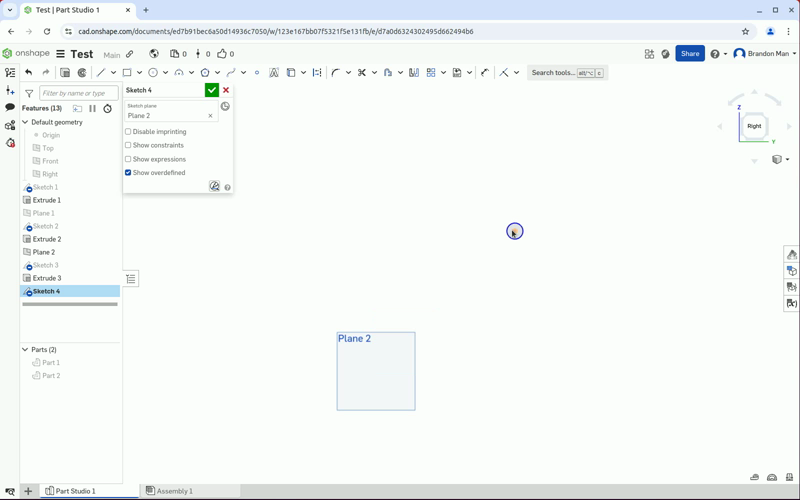
scroll(6)
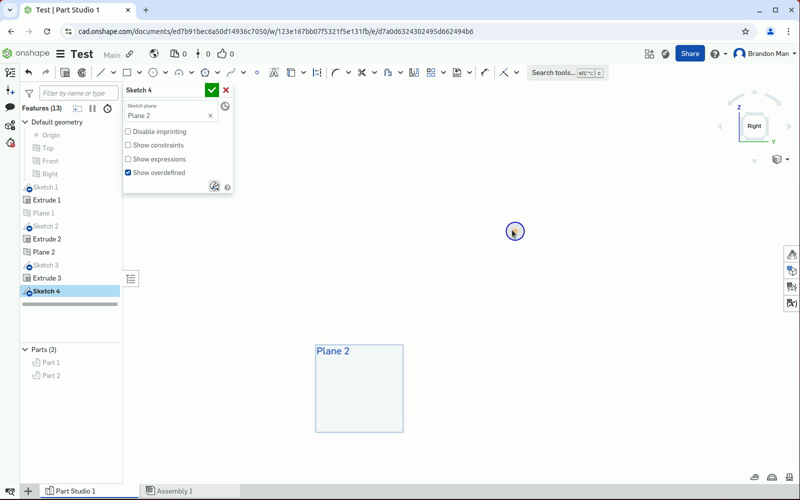
scroll(6)
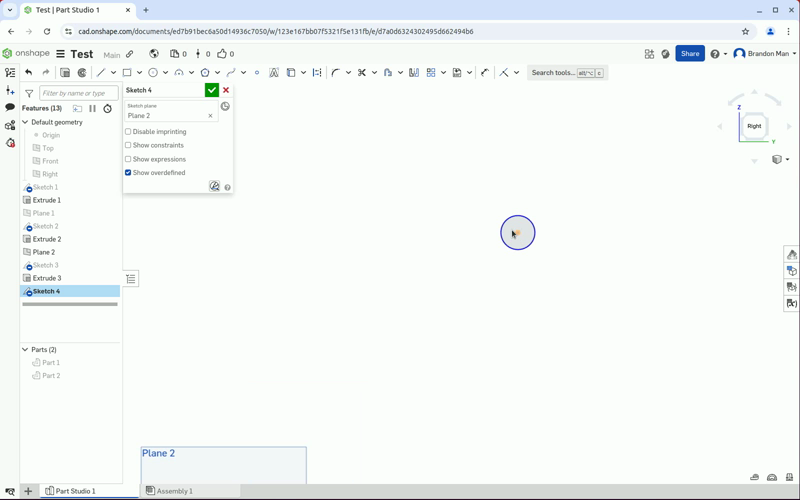
scroll(6)
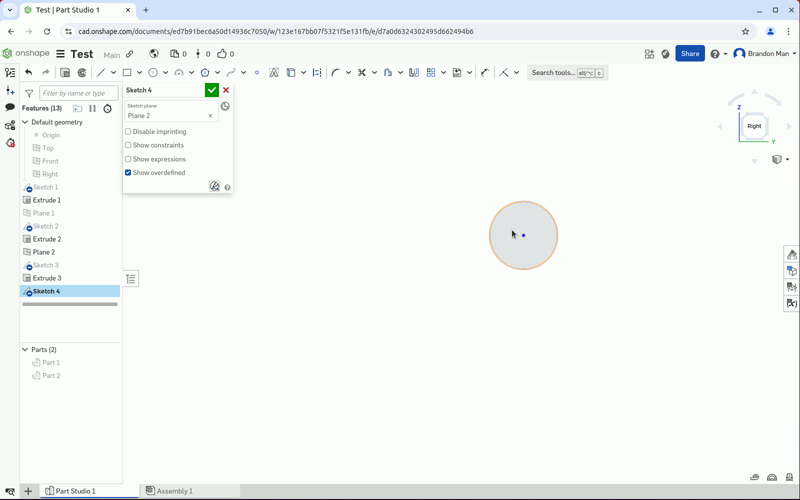
click(512, 229)
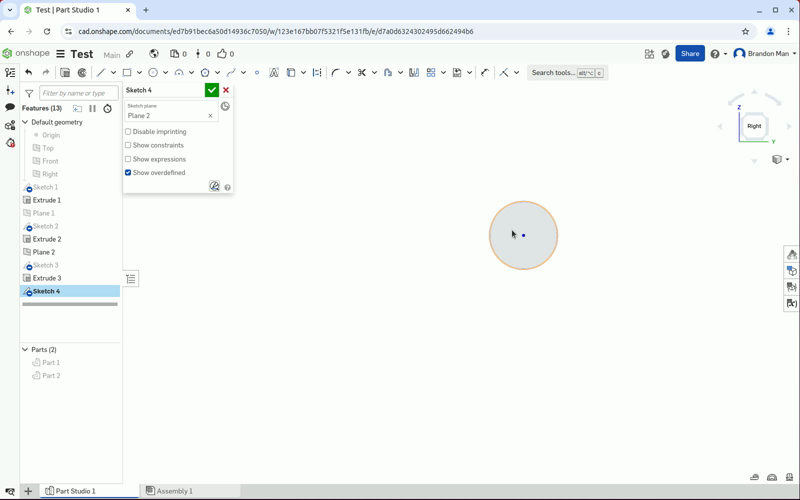
scroll(-6)
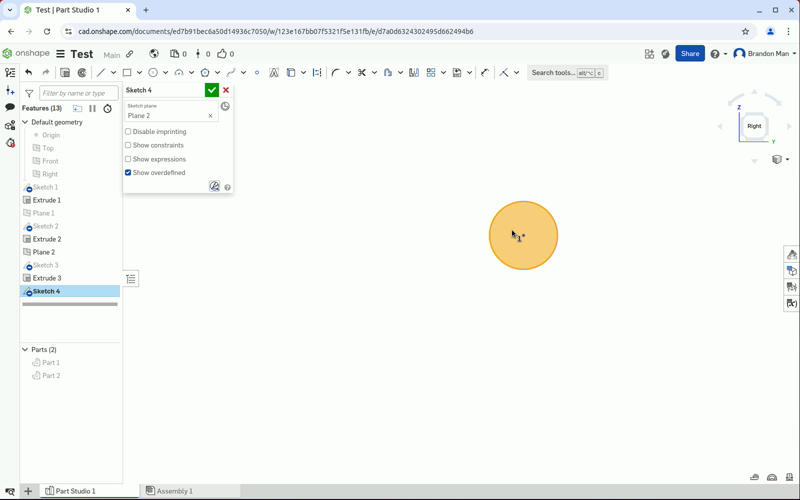
scroll(-6)
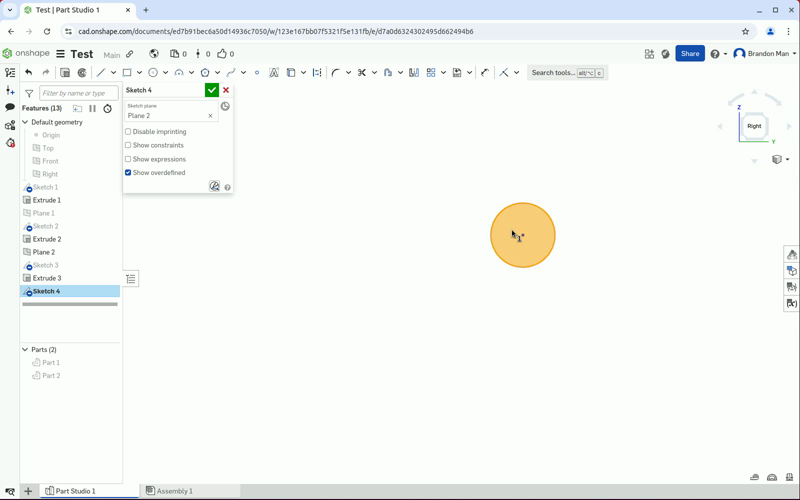
scroll(-6)
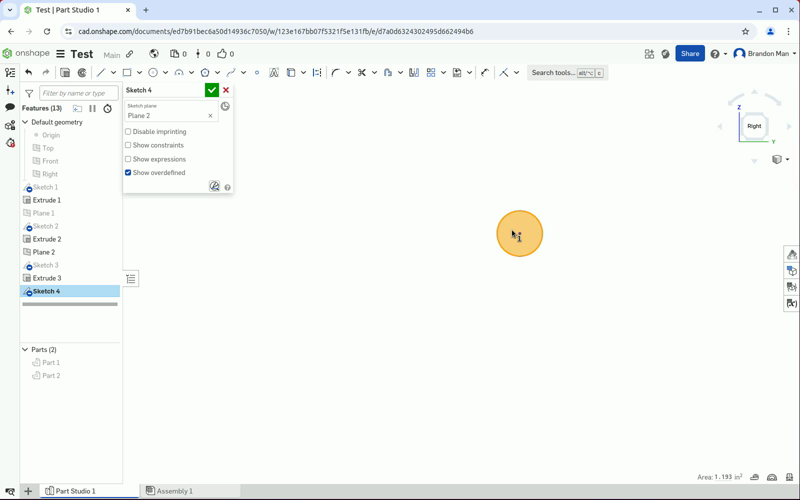
scroll(-6)
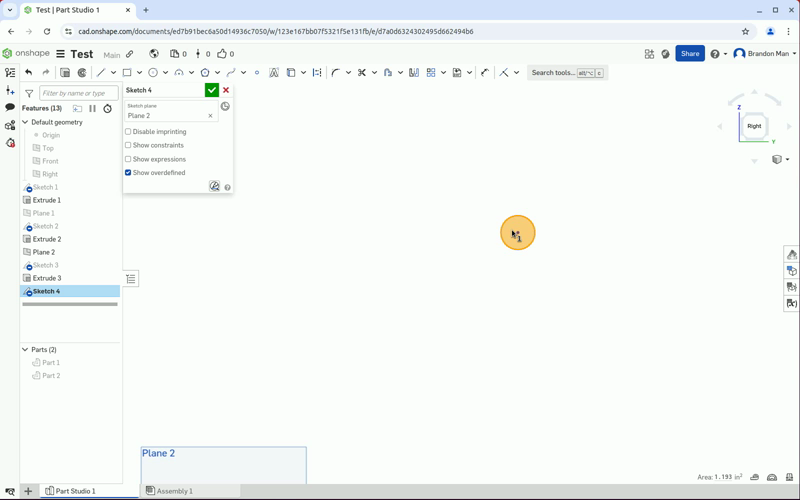
scroll(-6)
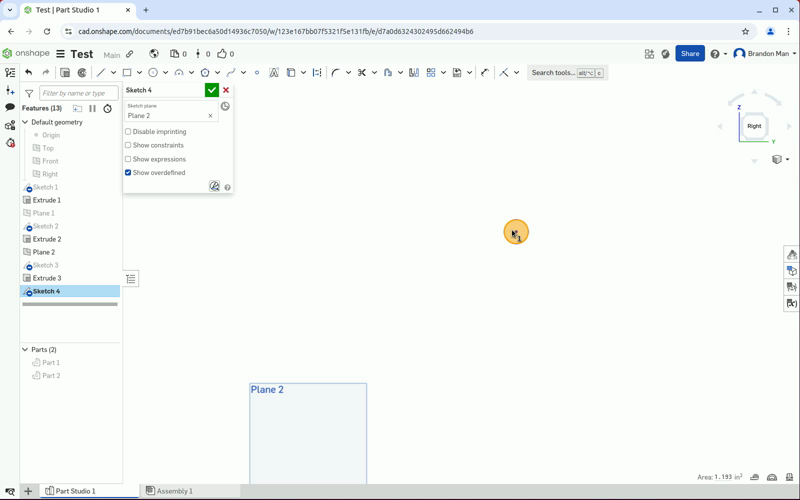
scroll(-6)
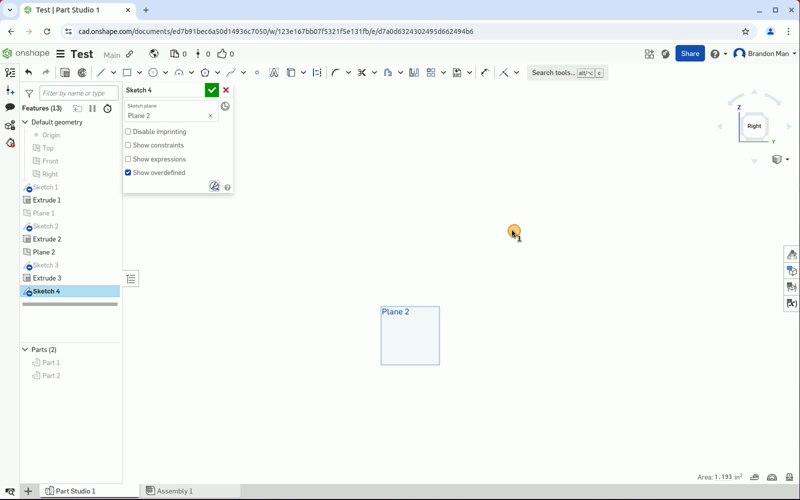
scroll(-6)
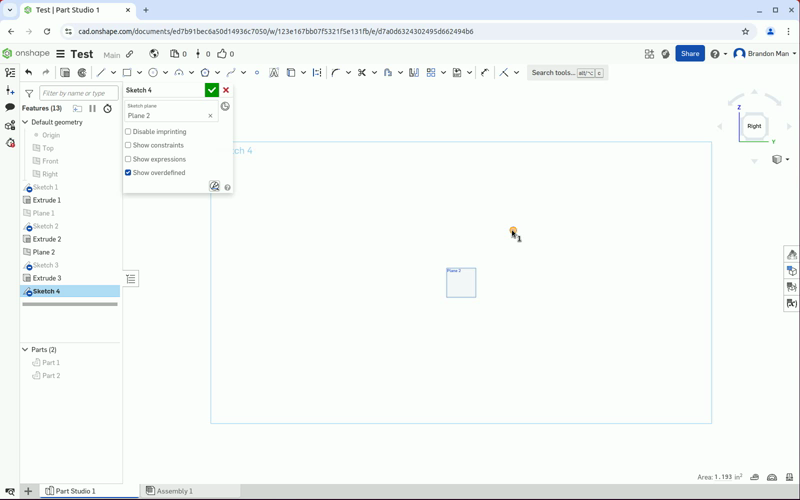
mouse_move(73, 352)
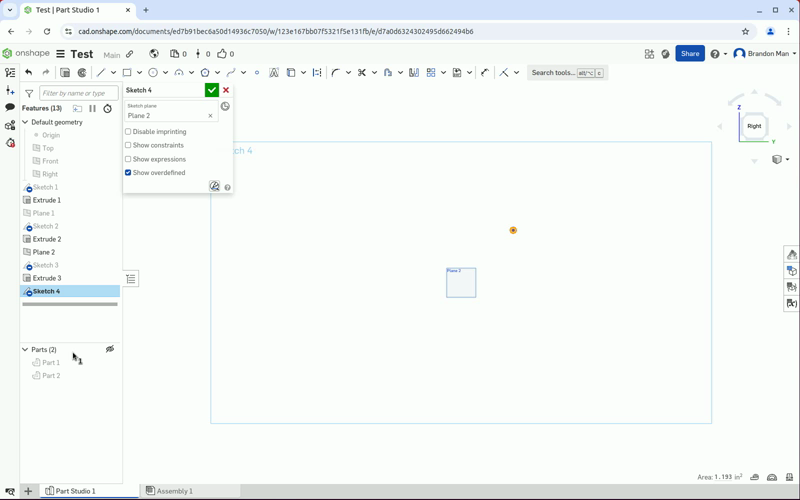
key(shift+y)
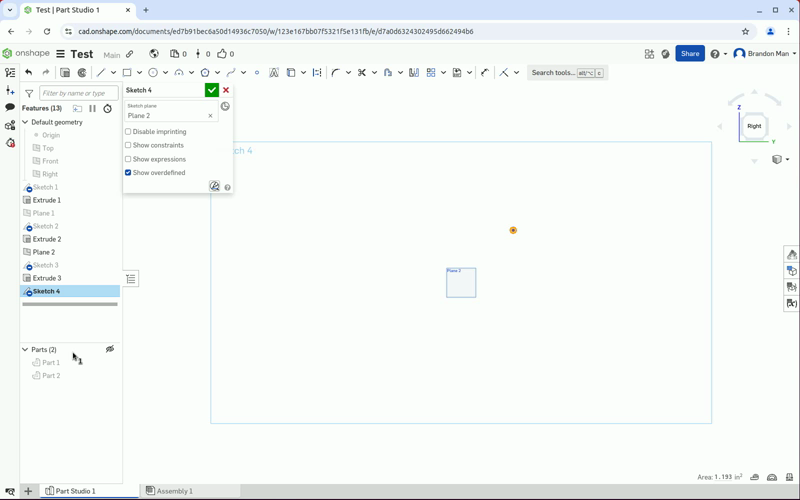
key(shift+e)
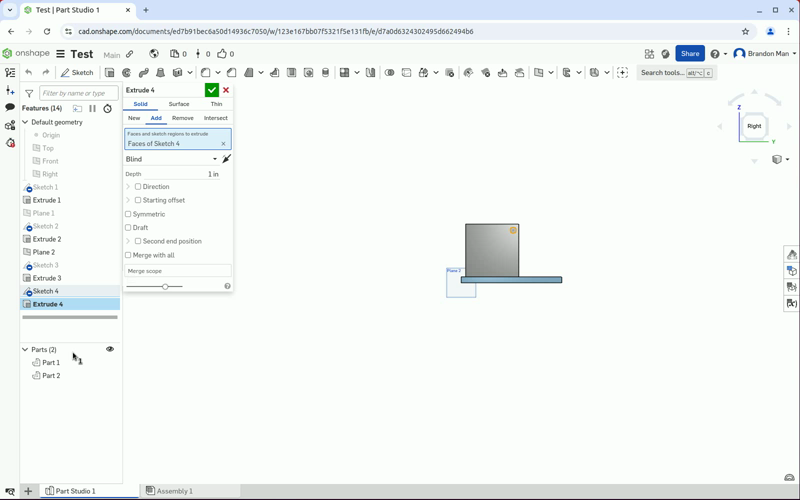
mouse_move(143, 106)
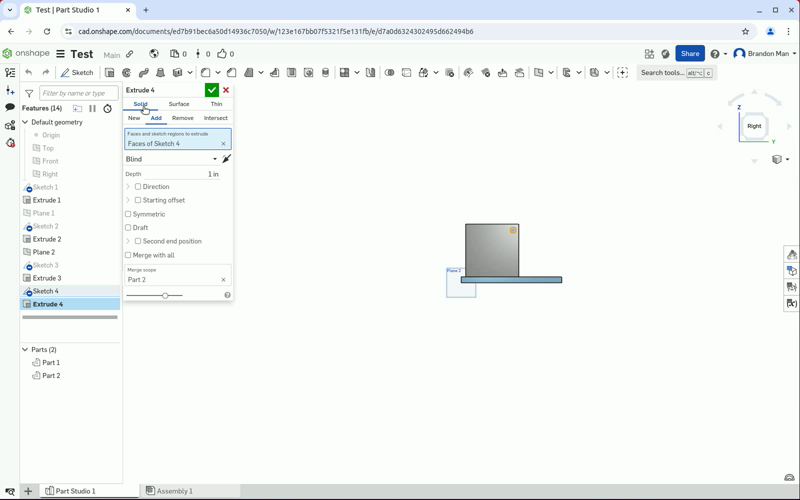
click(143, 106)
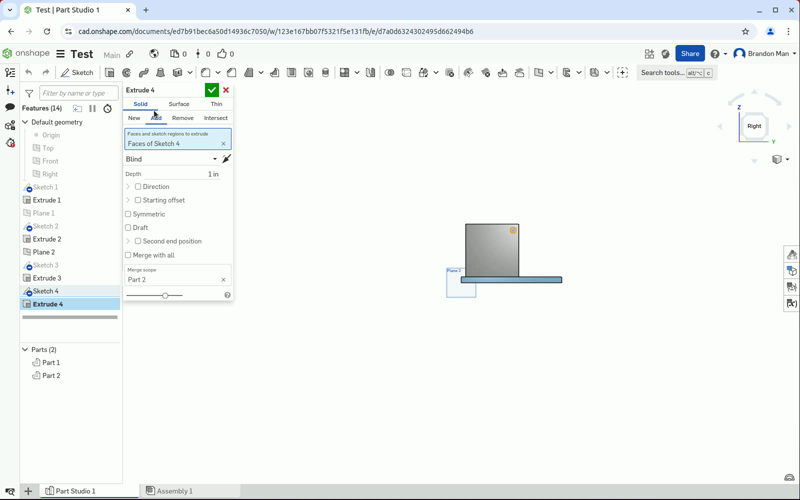
mouse_move(186, 120)
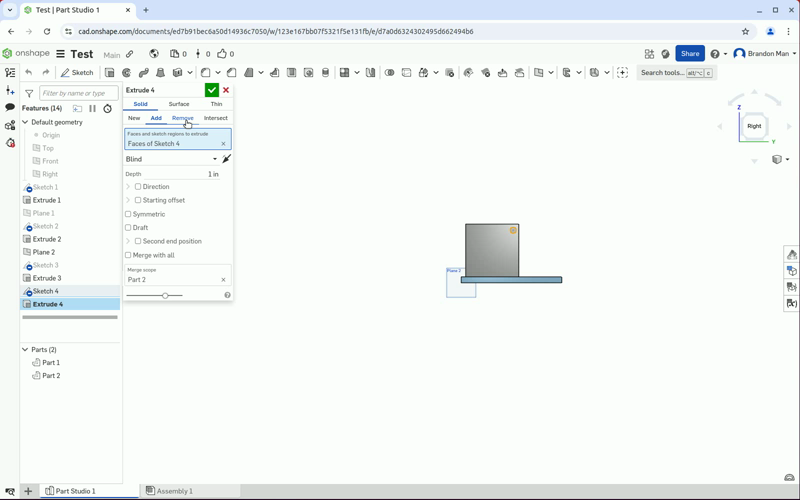
click(186, 120)
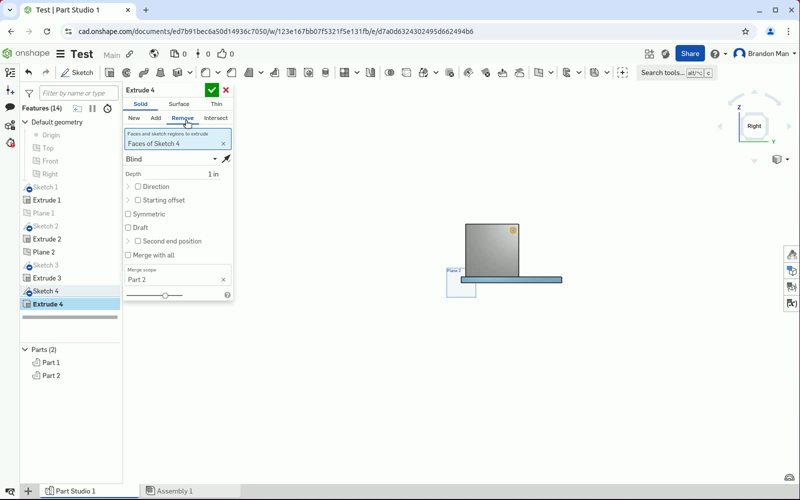
key(tab, 4)
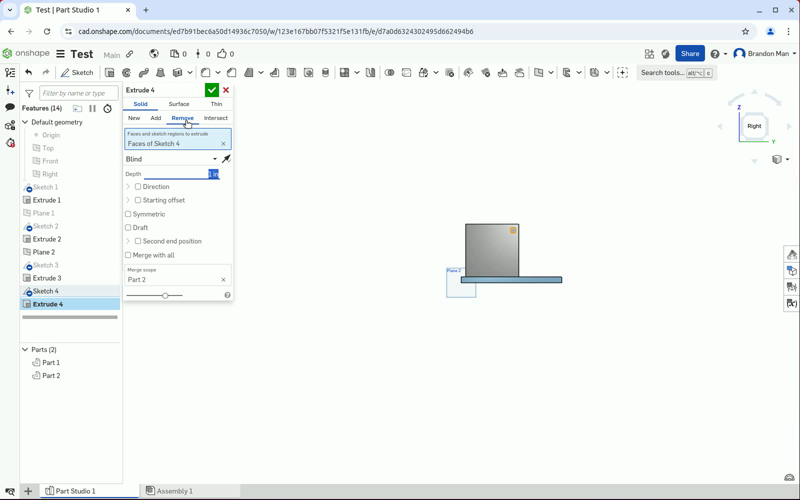
text(6.499)
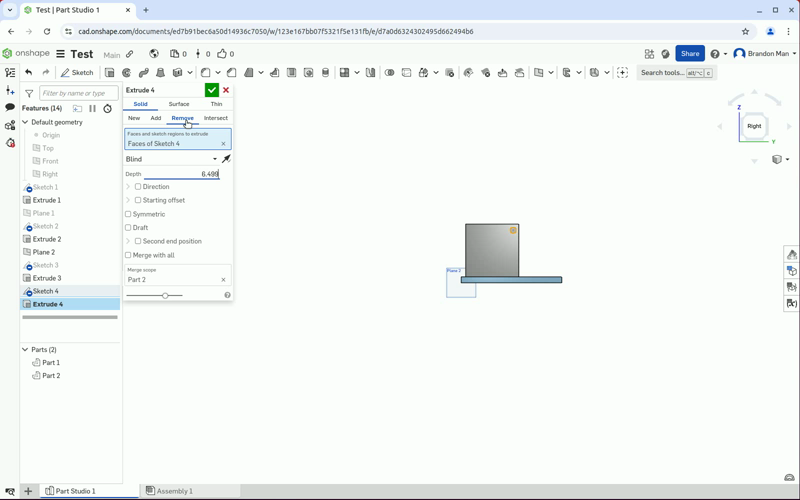
key(tab, 6)
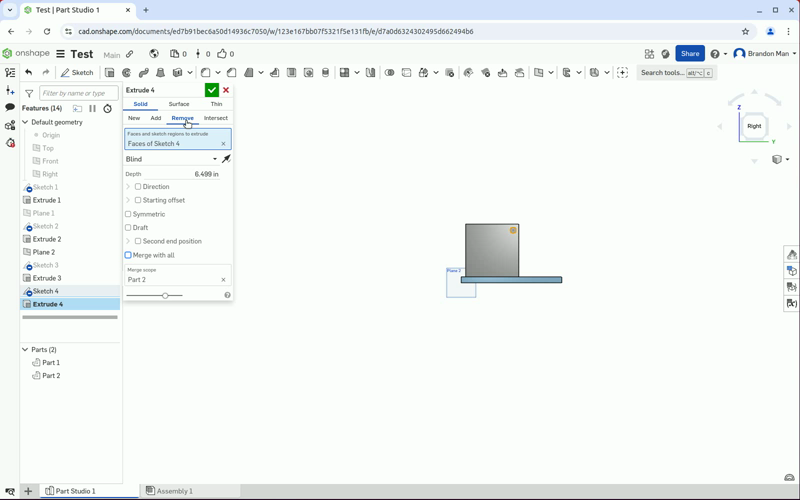
key(space)
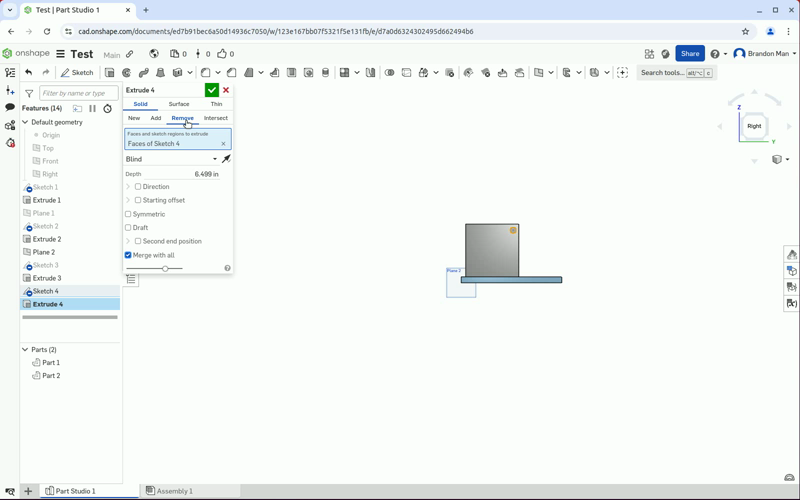
key(enter)
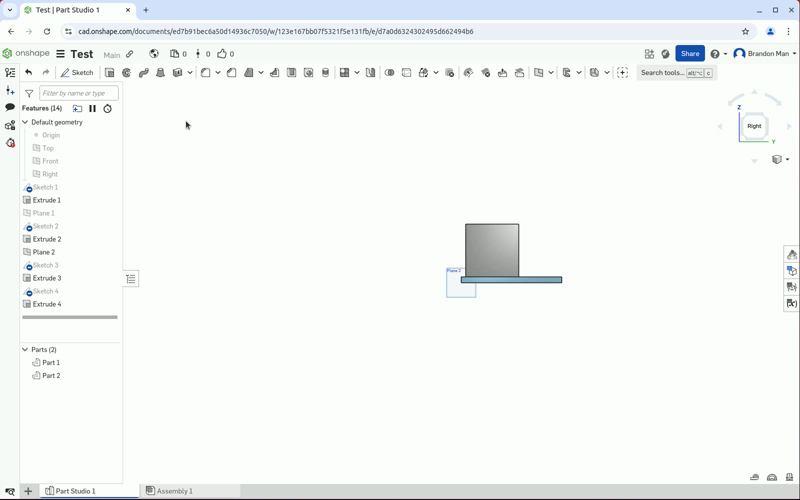
key(shift+h)
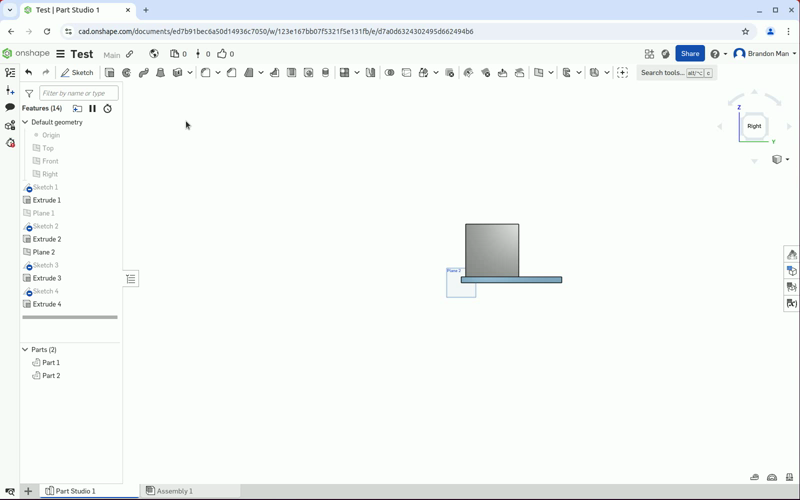
key(shift+h)
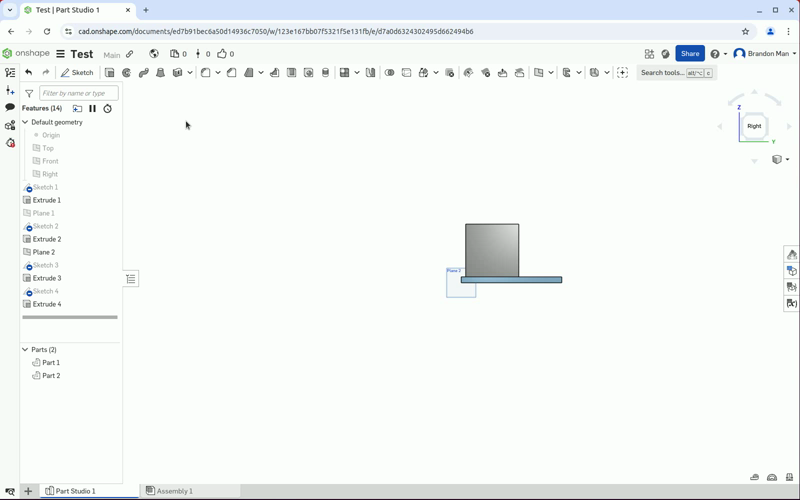
mouse_move(73, 189)
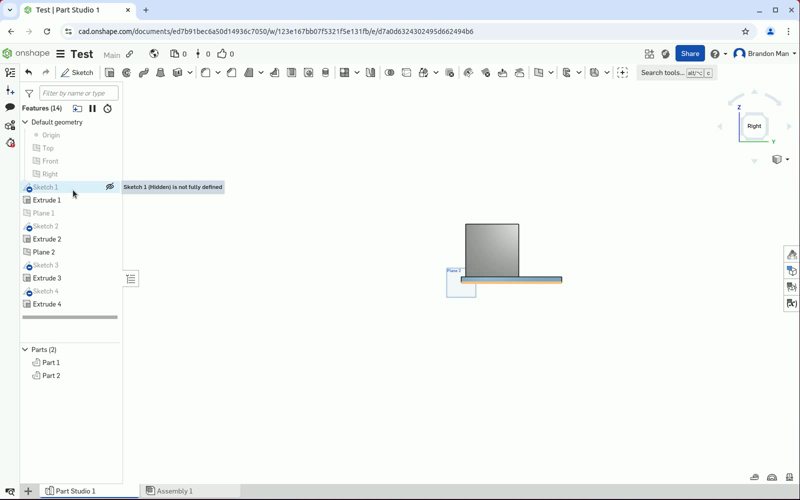
click(73, 189)
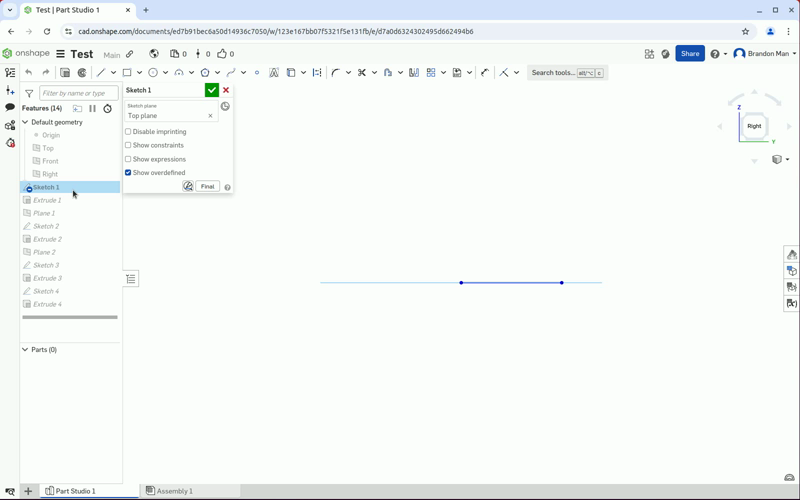
mouse_move(229, 92)
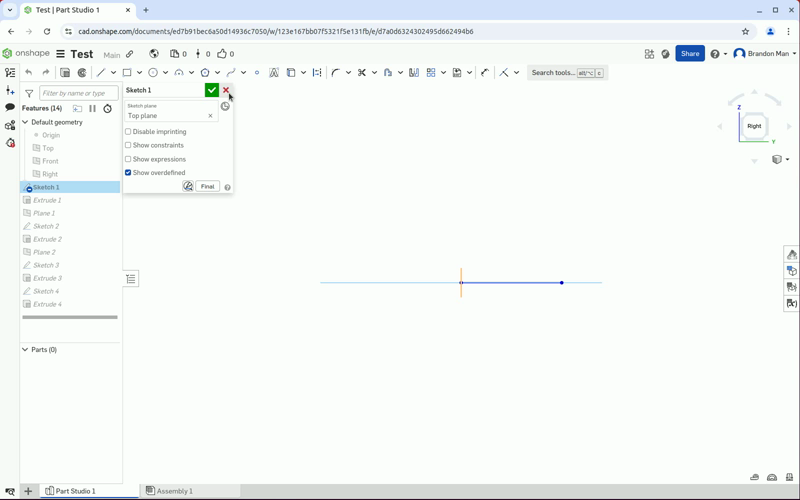
click(229, 92)
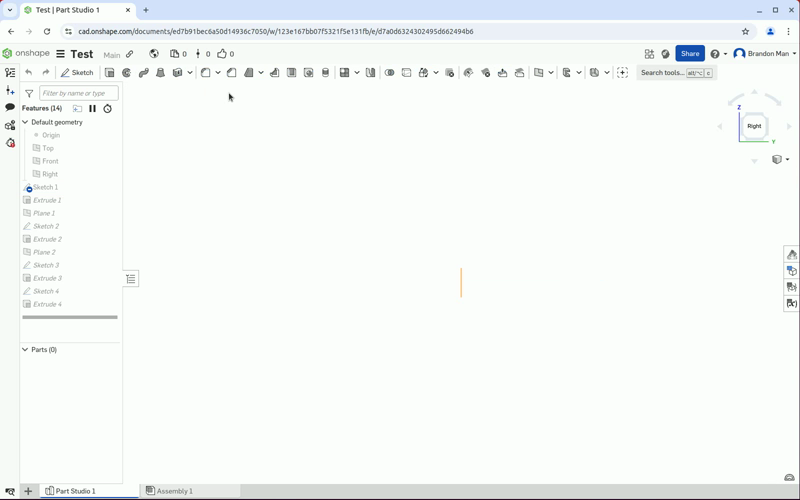
key(shift+s)
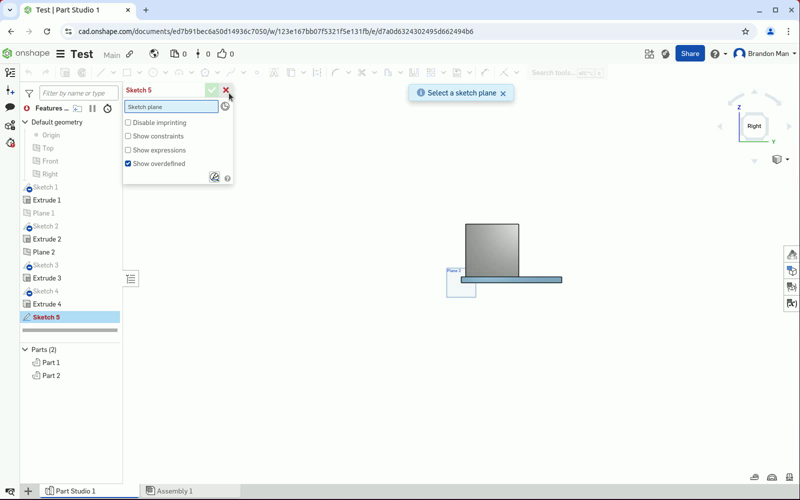
mouse_move(73, 254)
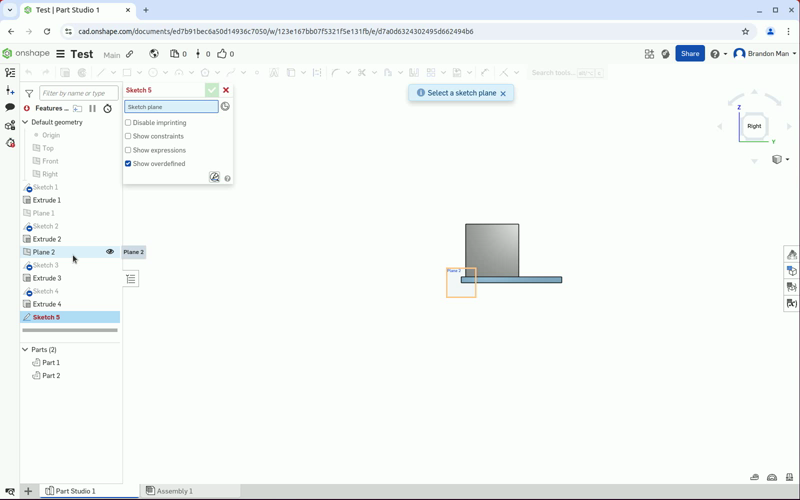
click(73, 254)
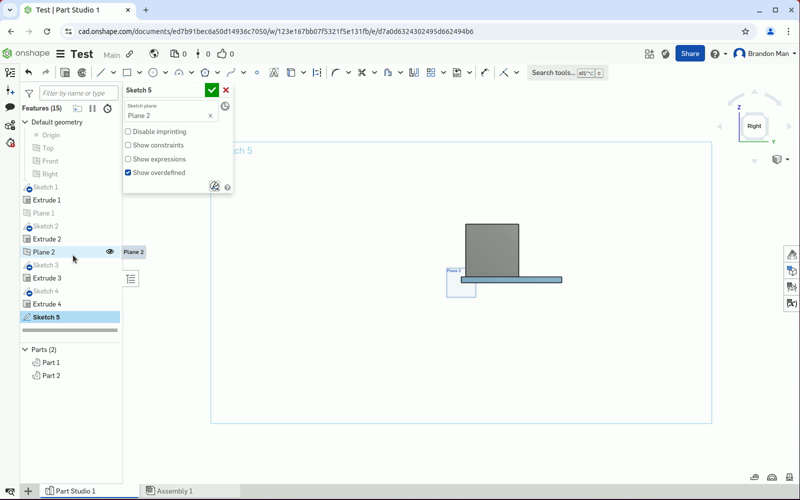
mouse_move(73, 352)
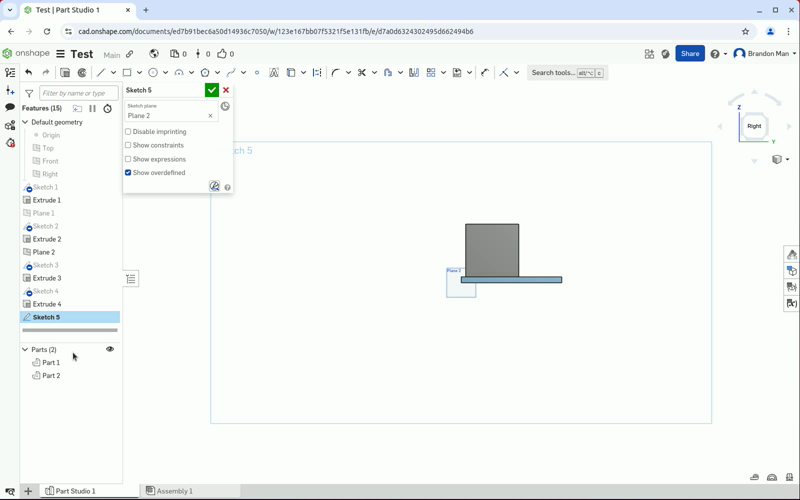
key(y)
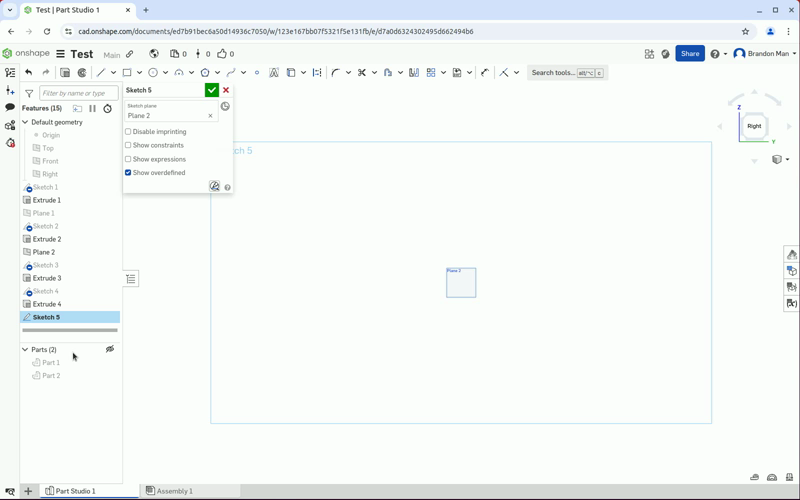
key(c)
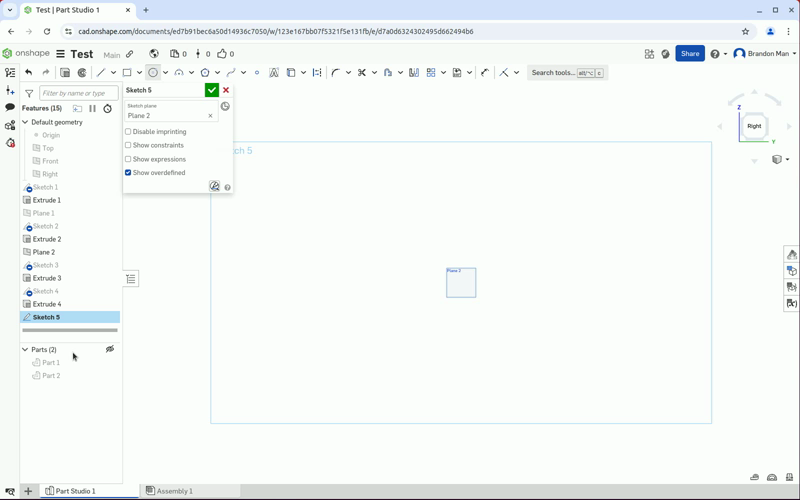
key_down(shift)
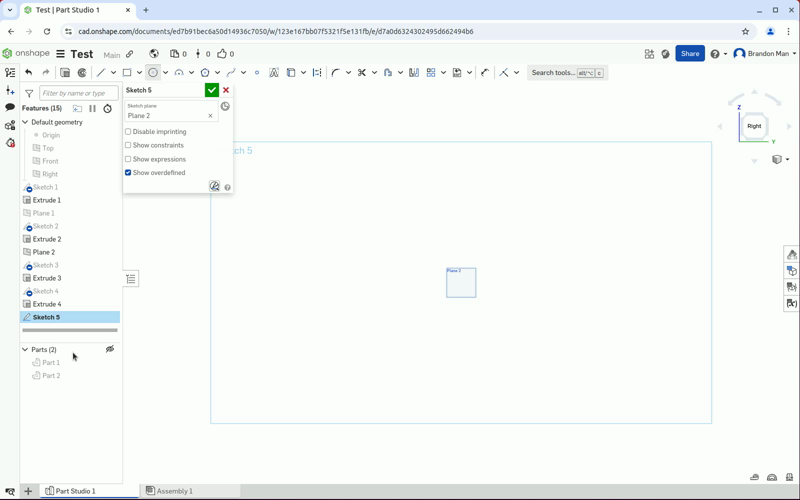
mouse_move(513, 270)
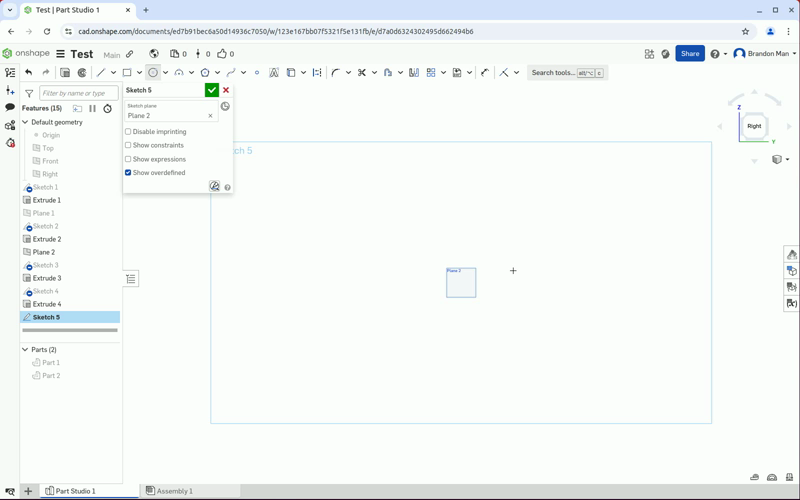
click(513, 270)
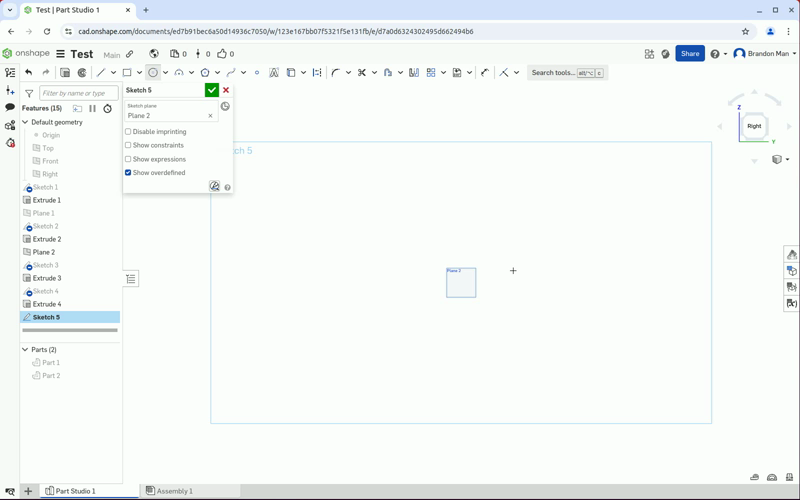
key_up(shift)
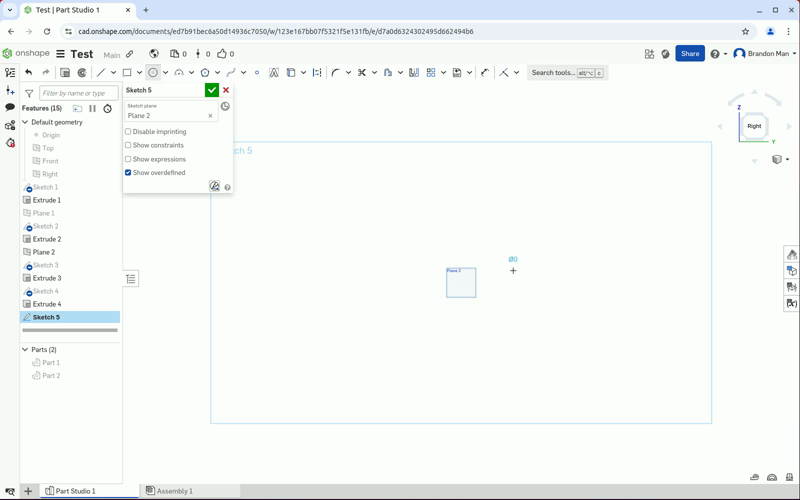
mouse_move(516, 270)
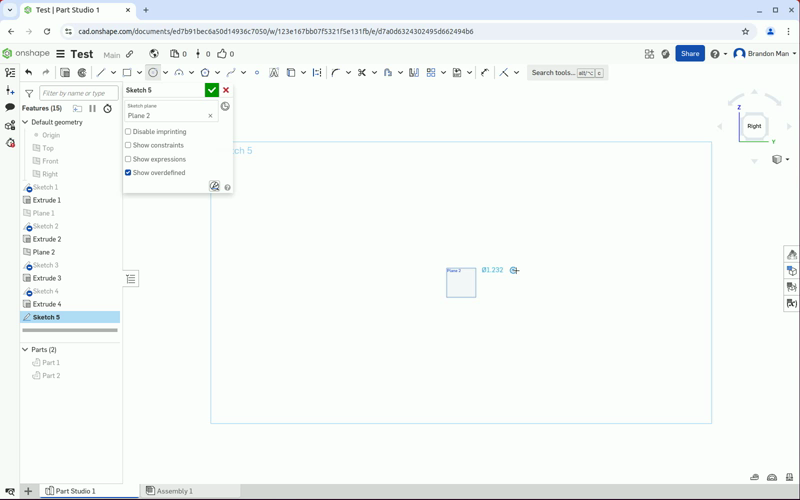
click(516, 270)
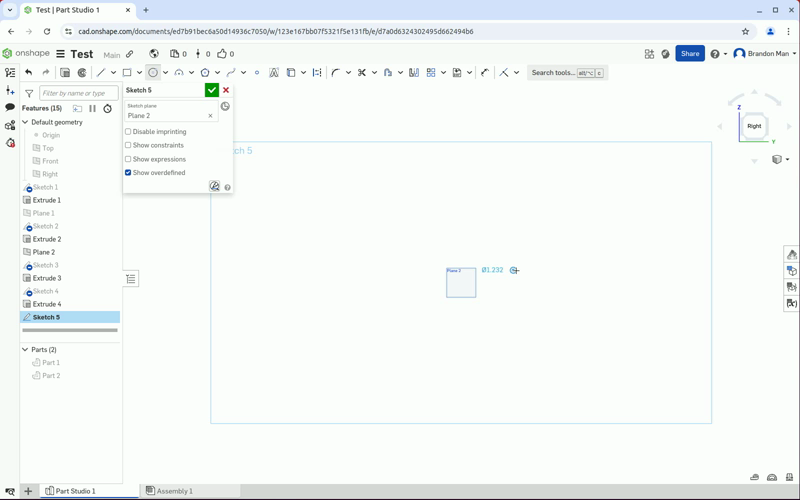
key(esc)
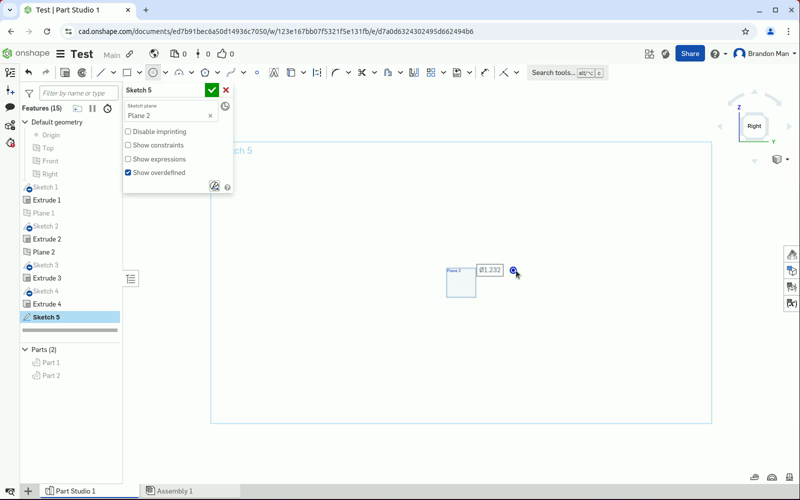
mouse_move(514, 267)
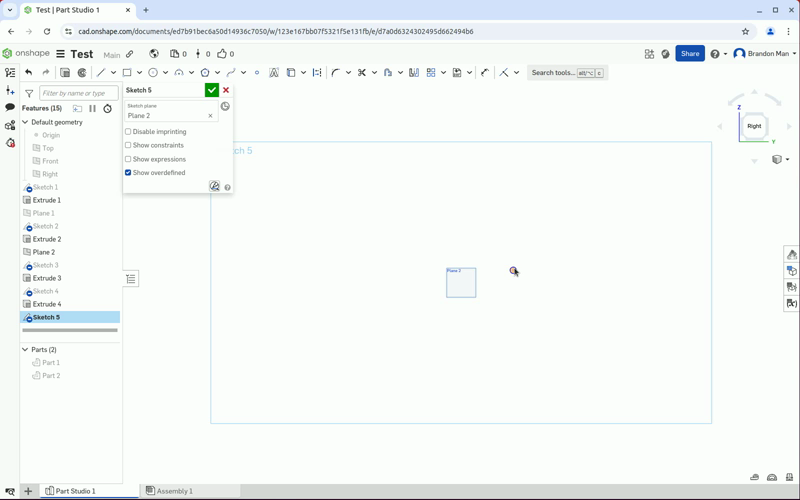
scroll(6)
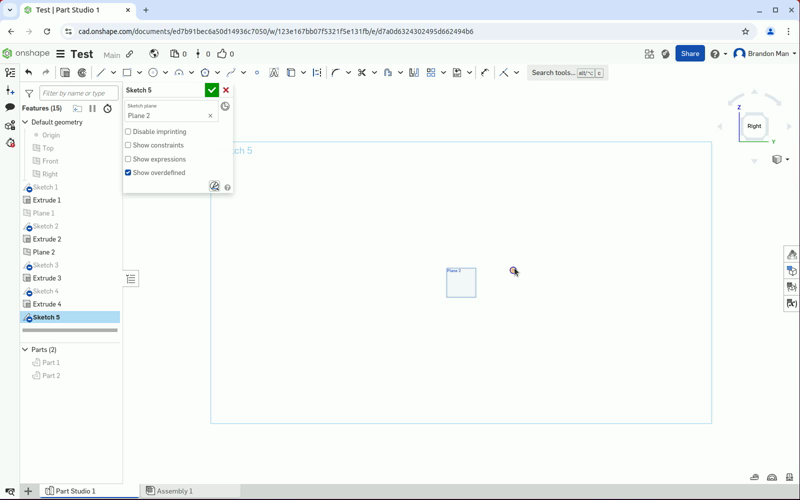
scroll(6)
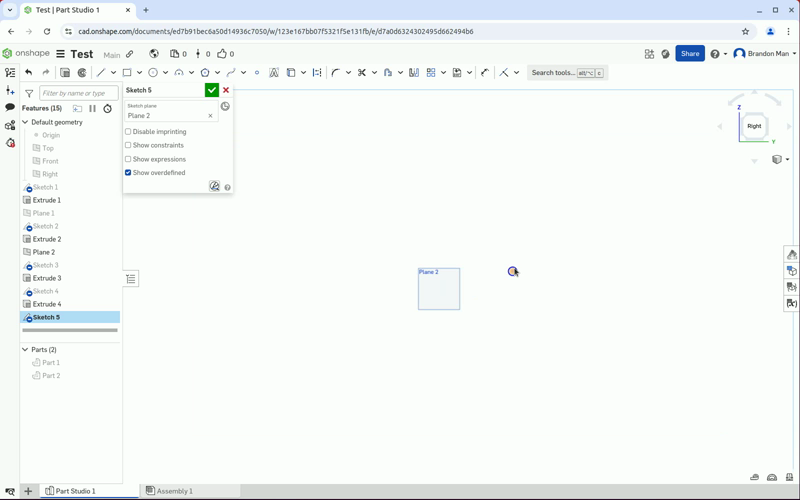
scroll(6)
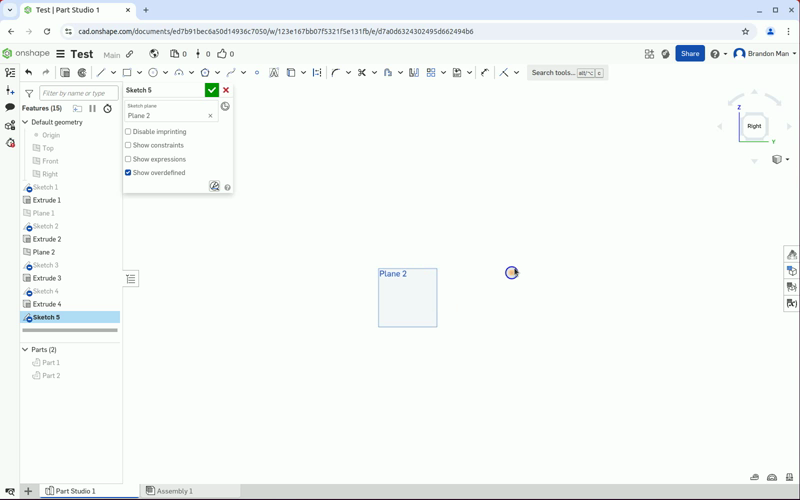
scroll(6)
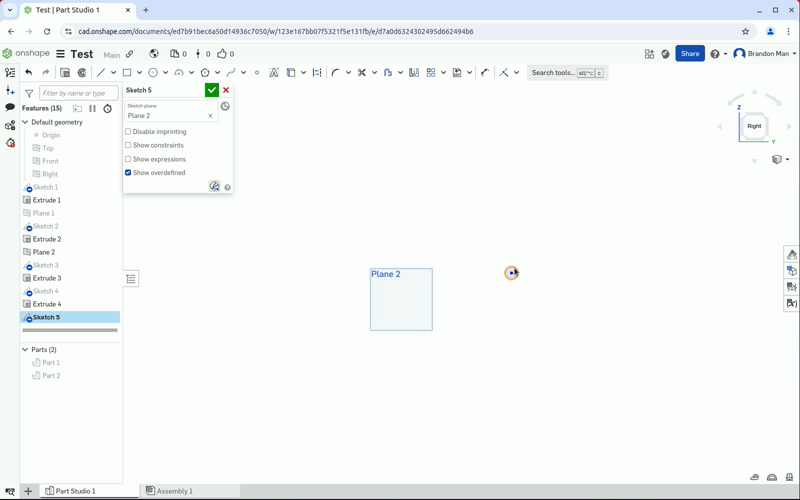
scroll(6)
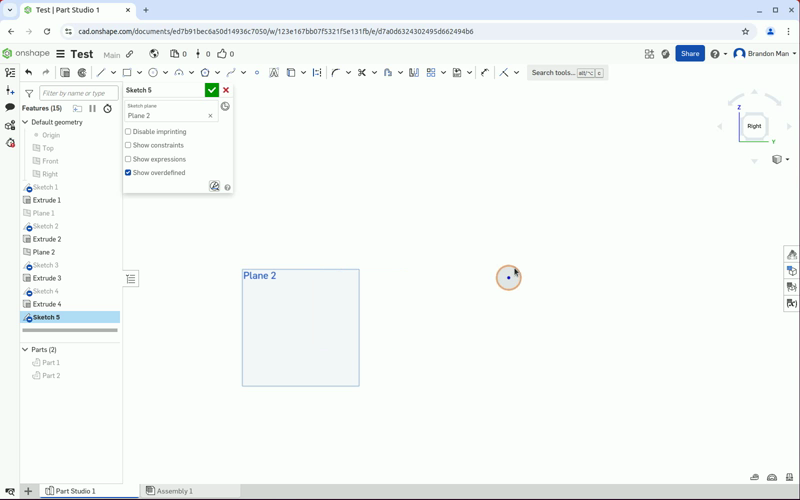
scroll(6)
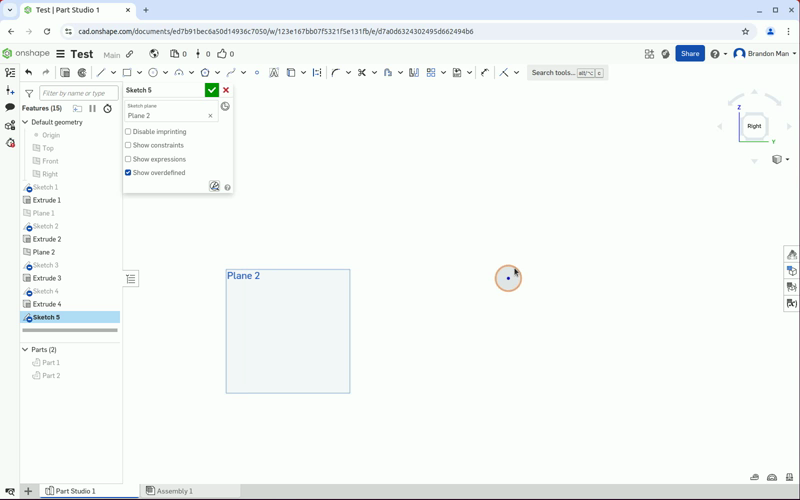
scroll(6)
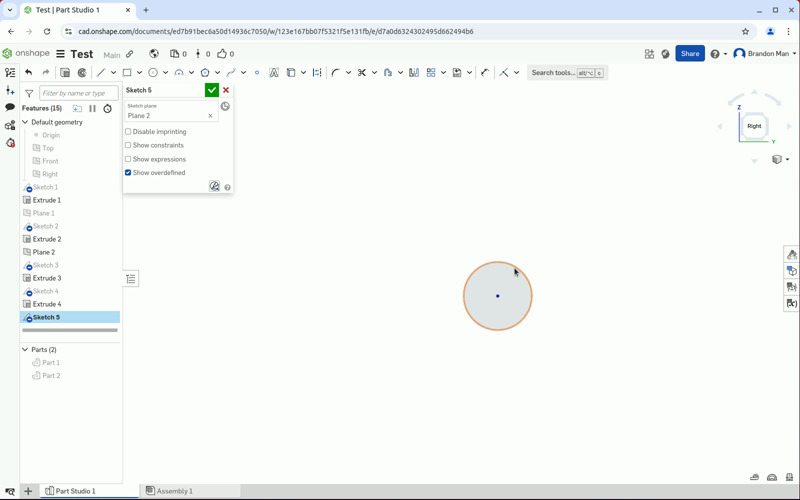
click(514, 267)
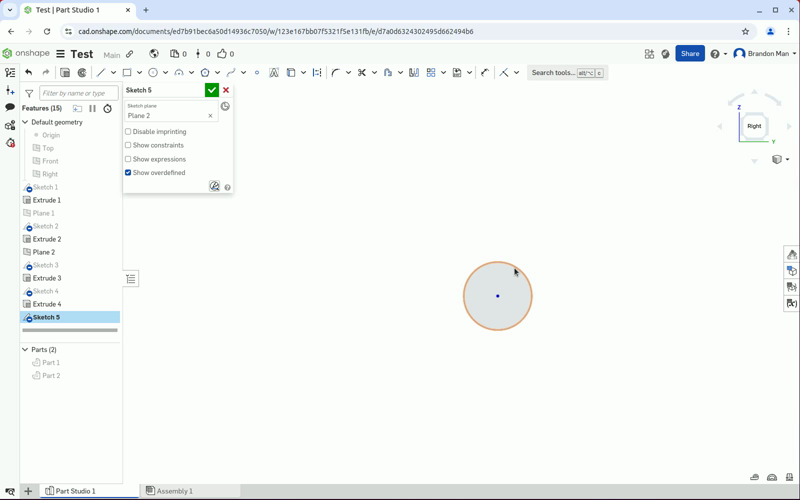
scroll(-6)
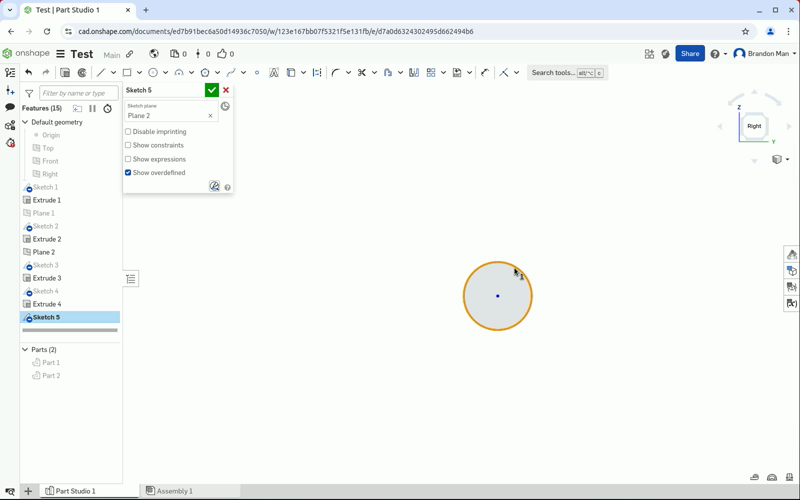
scroll(-6)
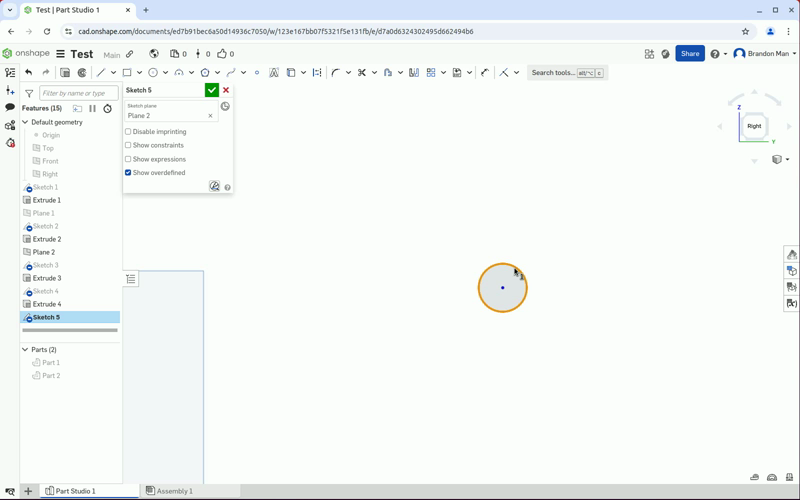
scroll(-6)
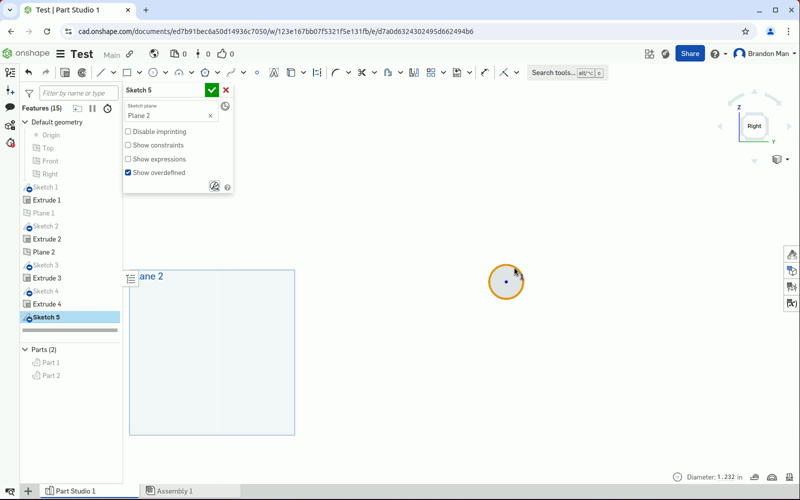
scroll(-6)
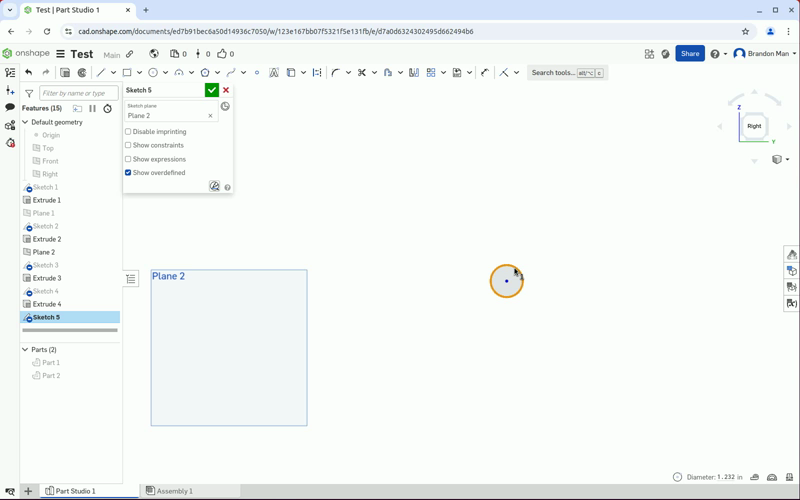
scroll(-6)
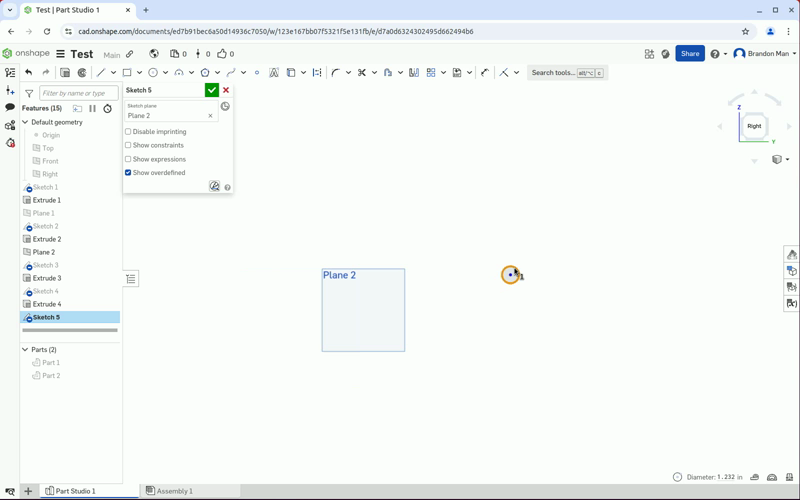
scroll(-6)
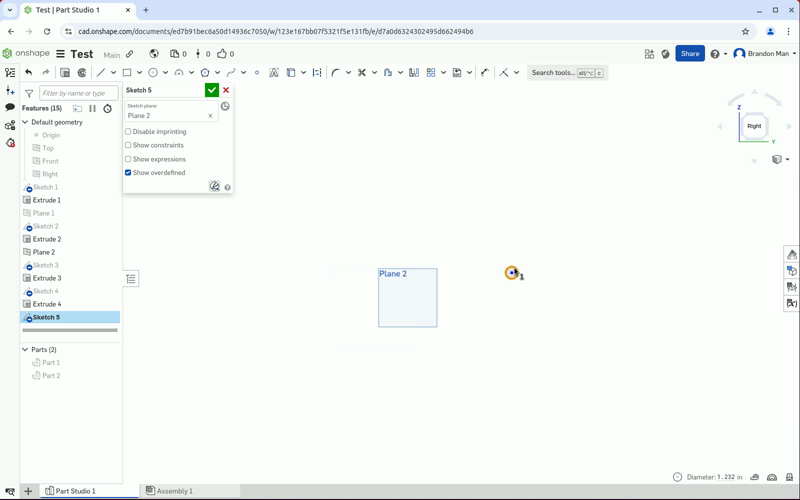
scroll(-6)
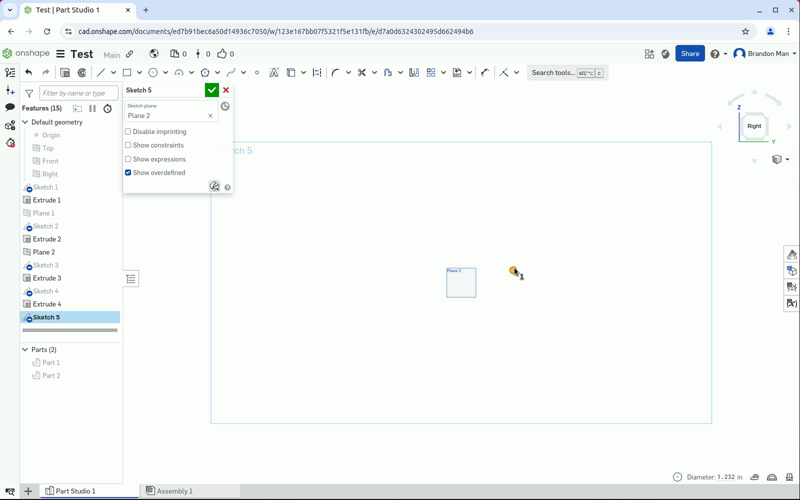
mouse_move(73, 352)
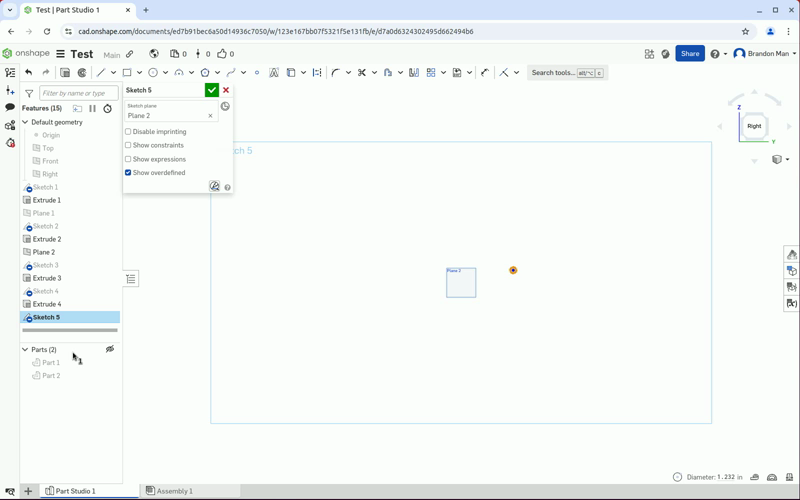
key(shift+y)
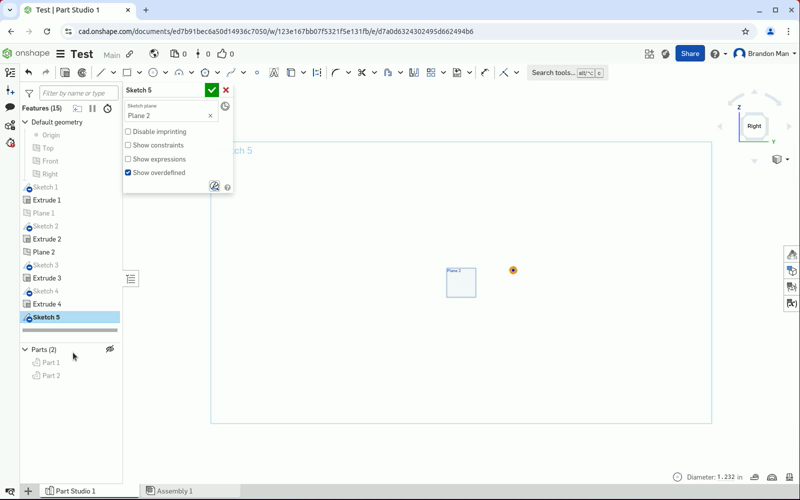
key(shift+e)
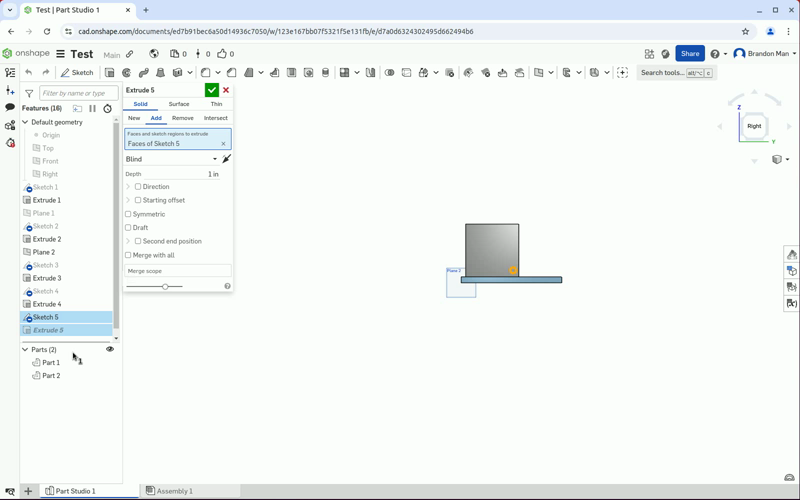
mouse_move(143, 106)
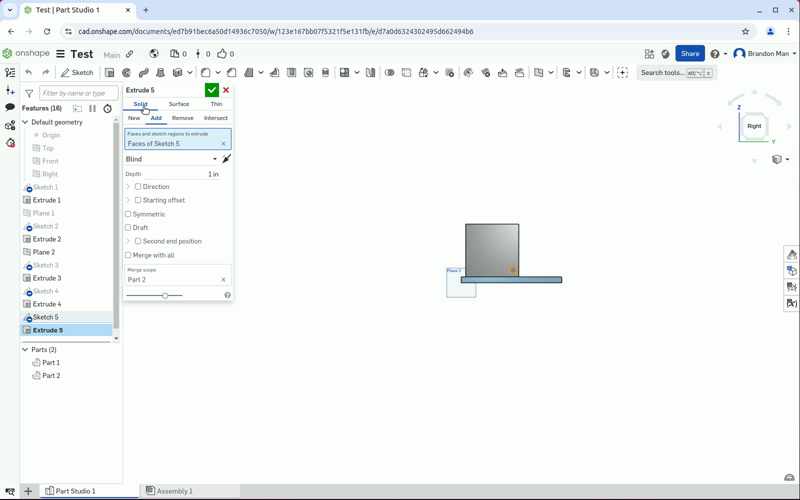
click(143, 106)
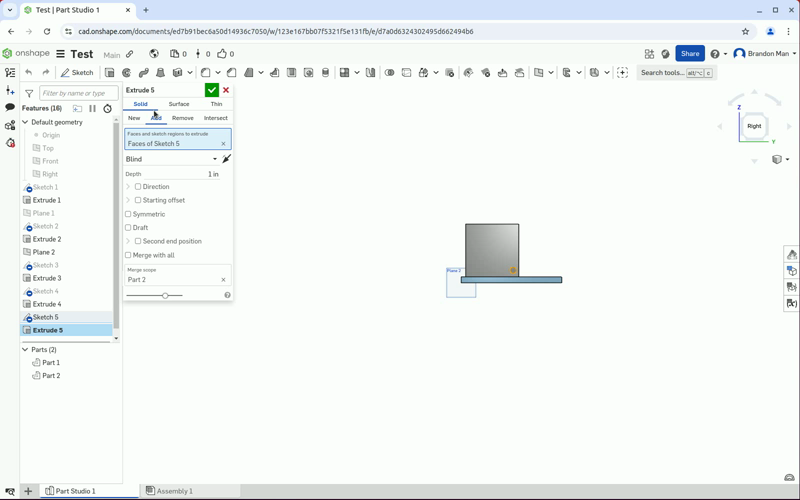
mouse_move(186, 120)
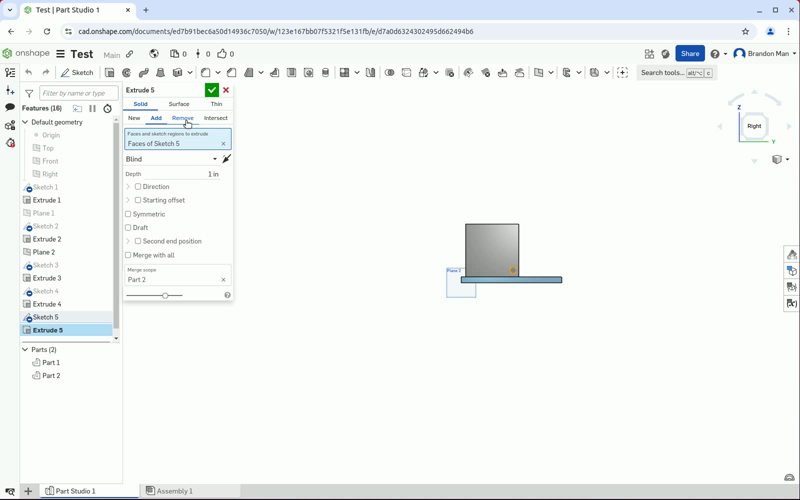
click(186, 120)
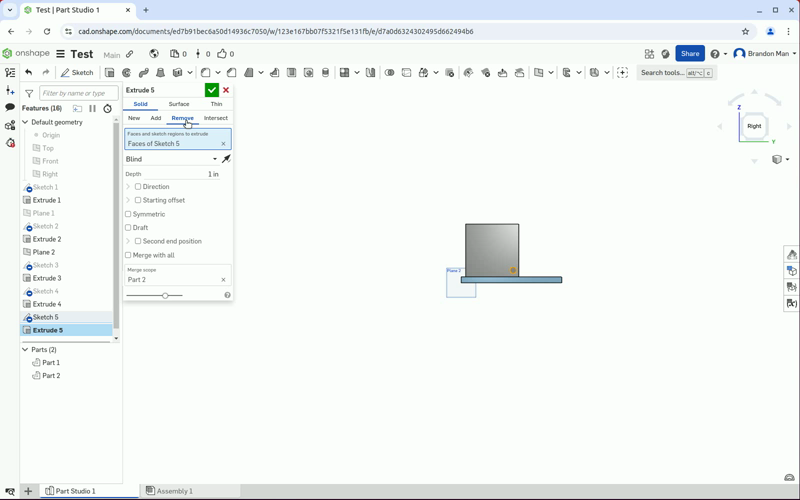
key(tab, 4)
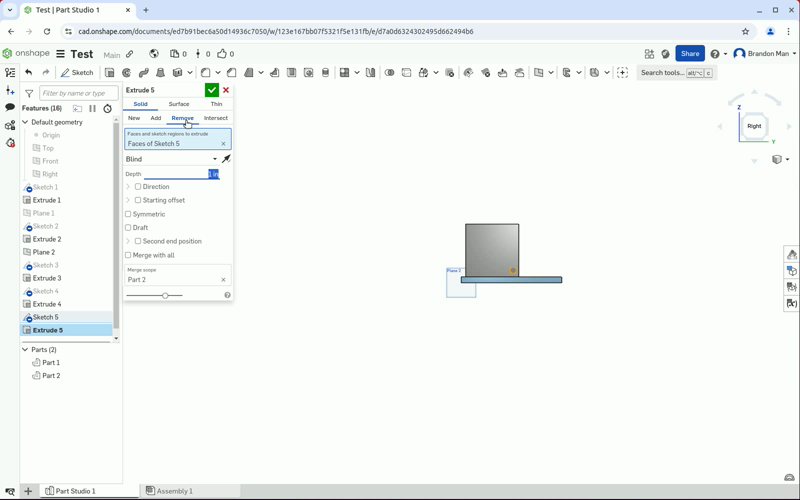
text(6.499)
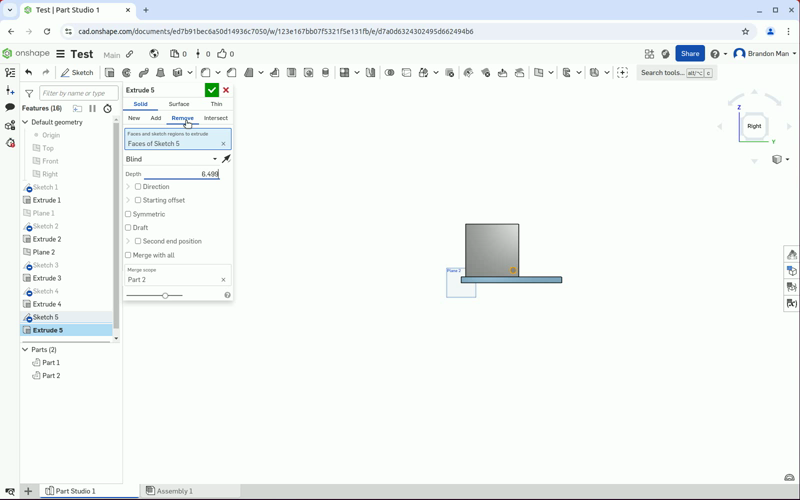
key(tab, 6)
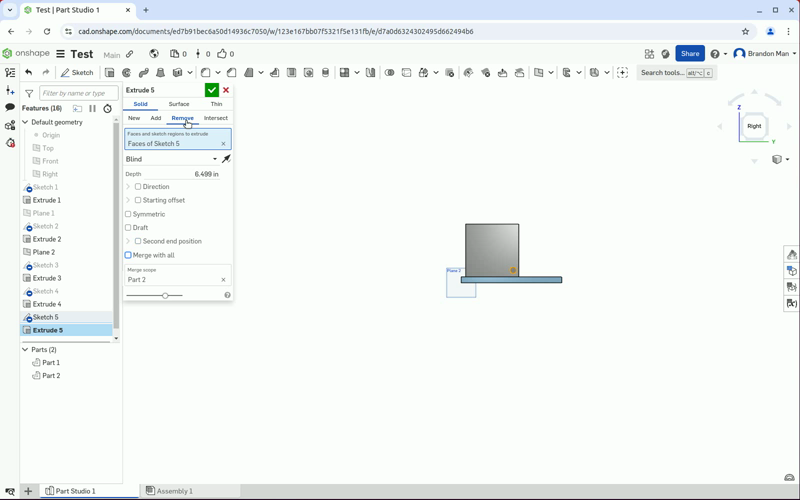
key(space)
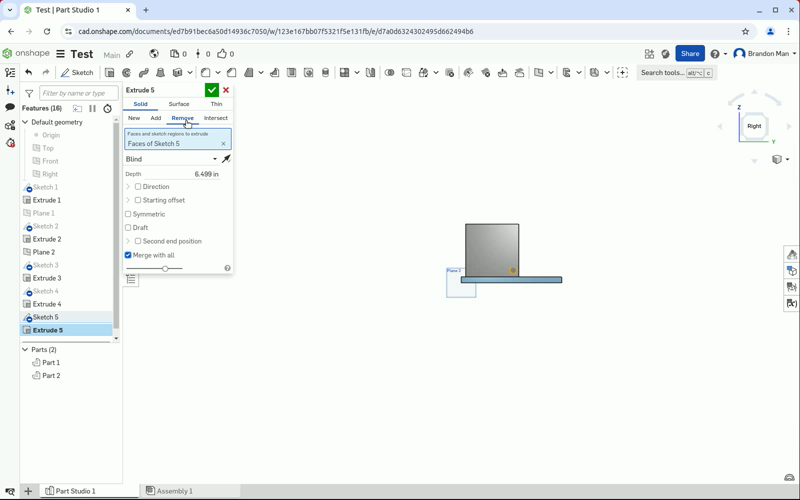
key(enter)
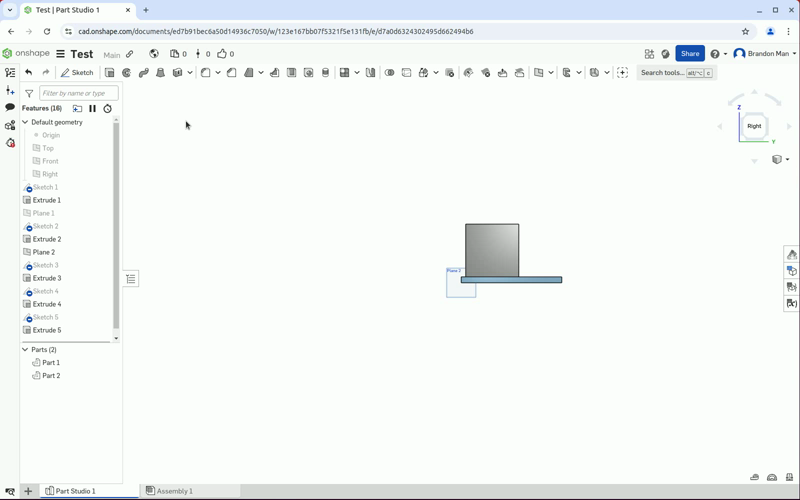
key(shift+h)
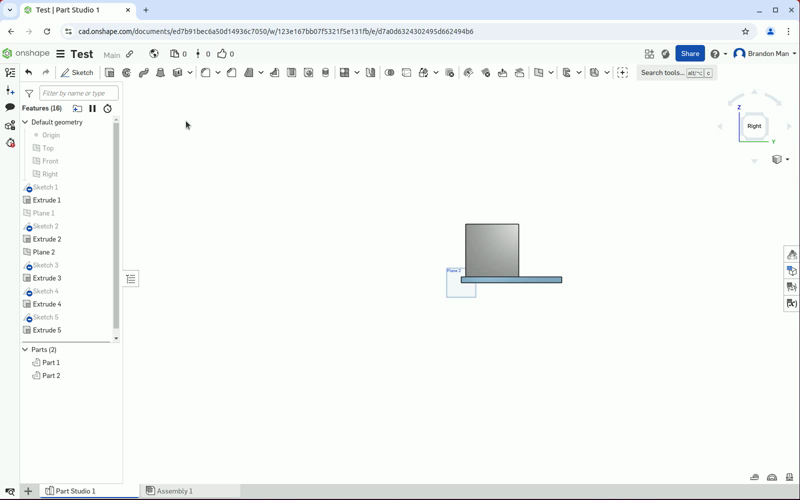
key(shift+h)
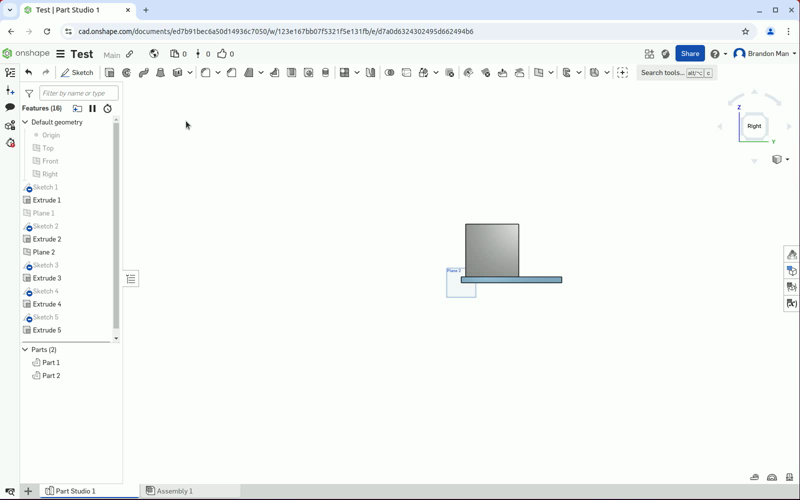
mouse_move(69, 189)
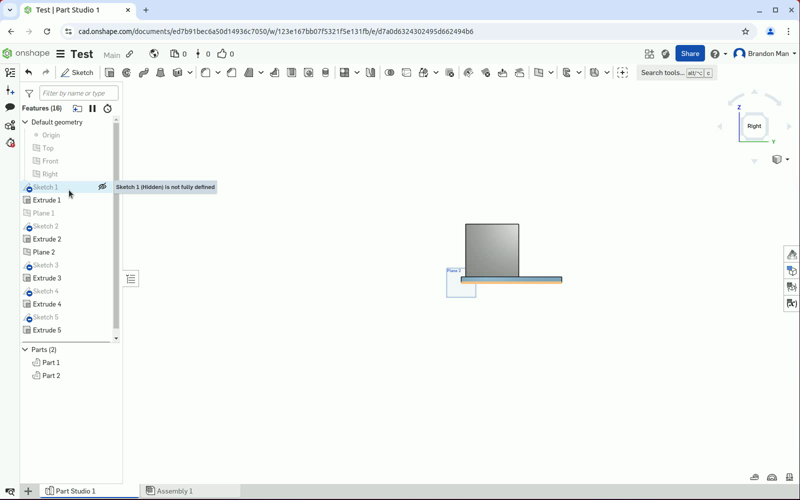
click(69, 189)
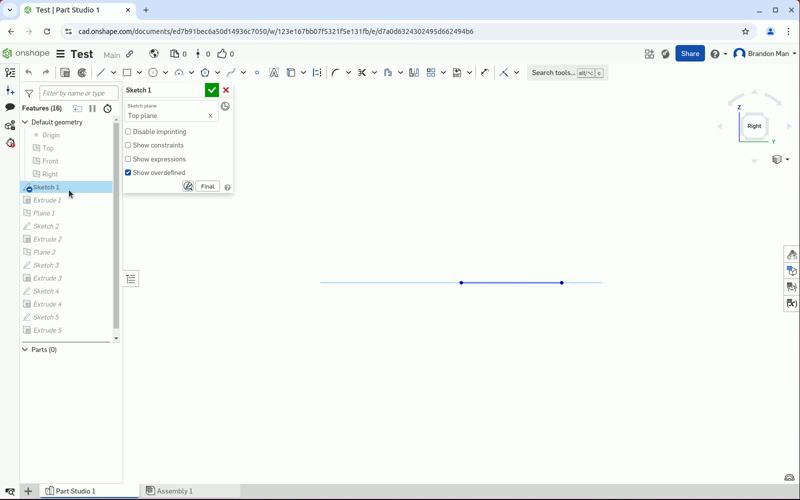
mouse_move(229, 92)
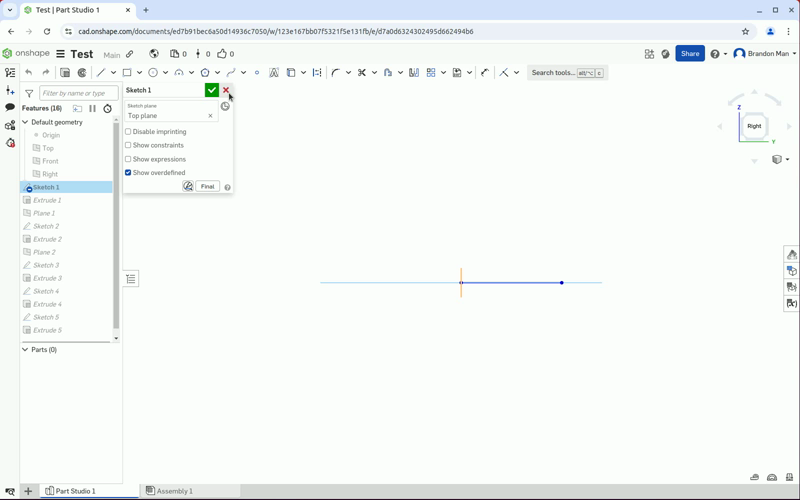
click(229, 92)
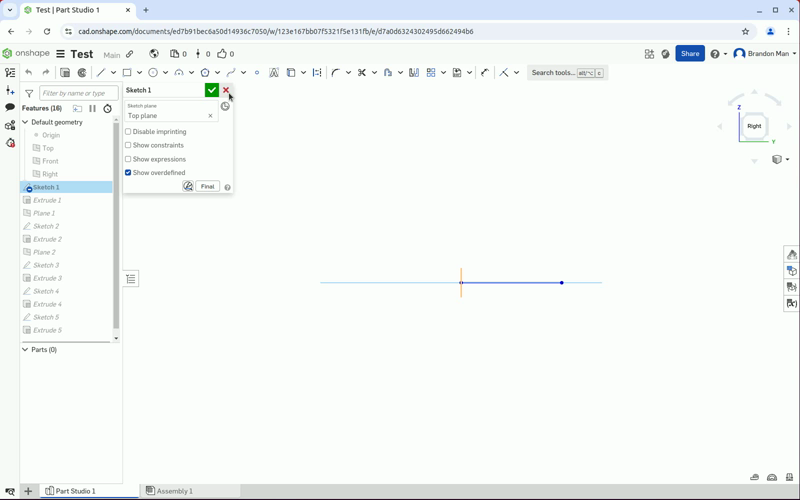
key(shift+s)
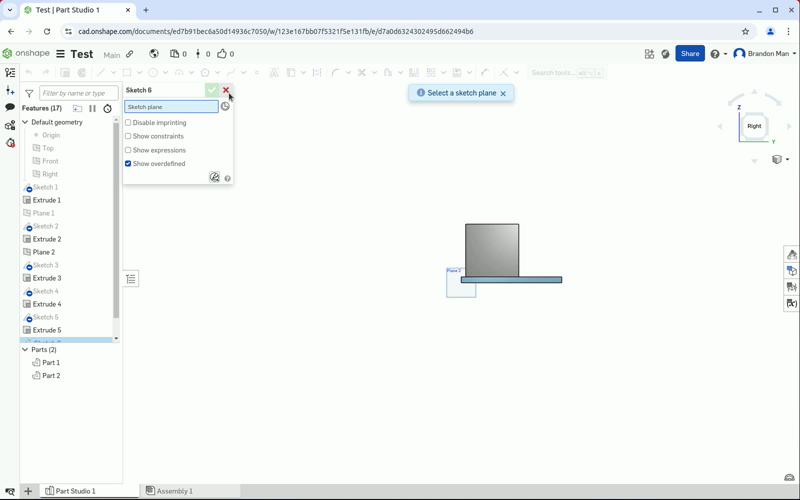
mouse_move(69, 241)
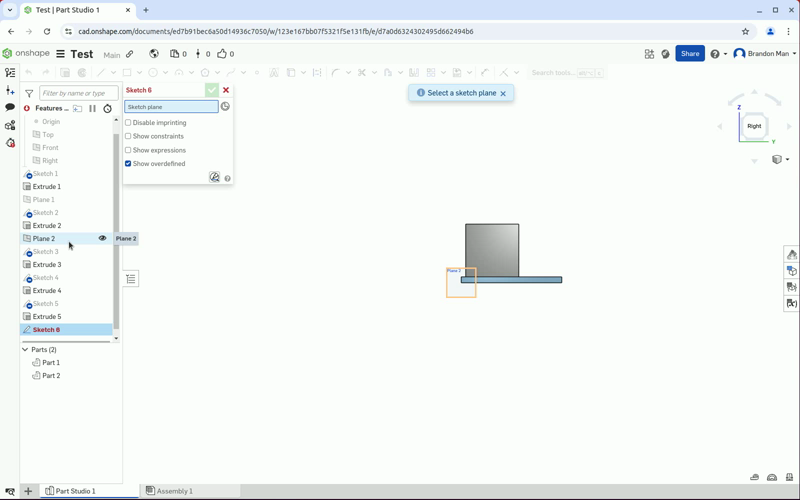
click(69, 241)
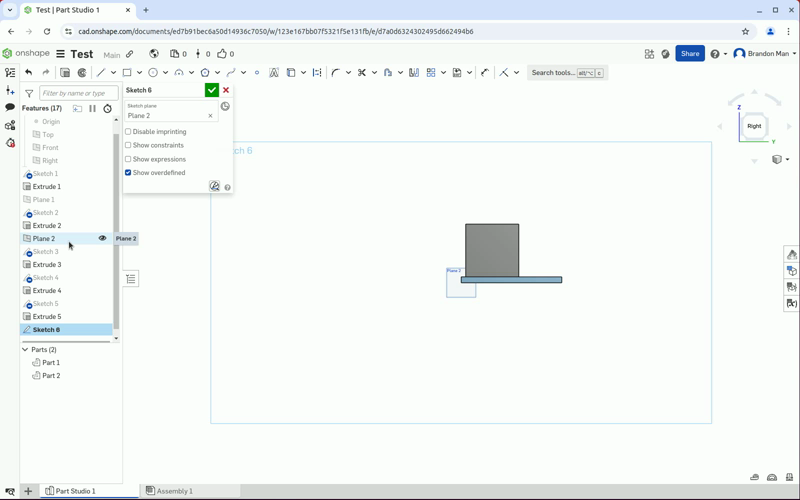
mouse_move(73, 352)
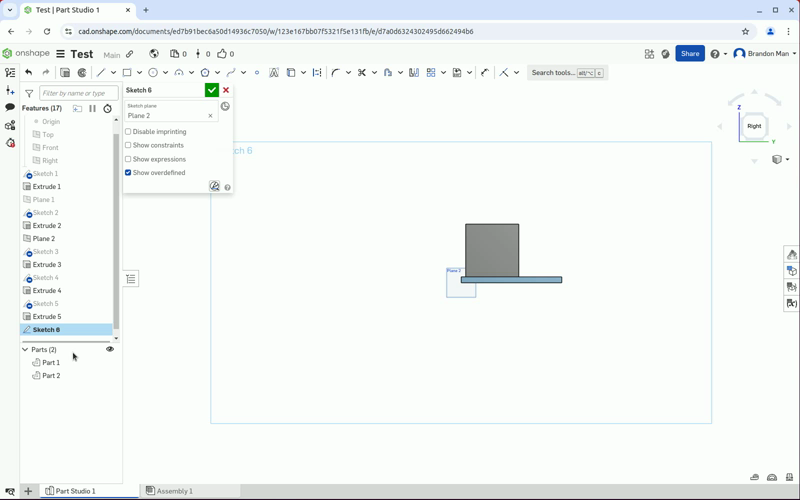
key(y)
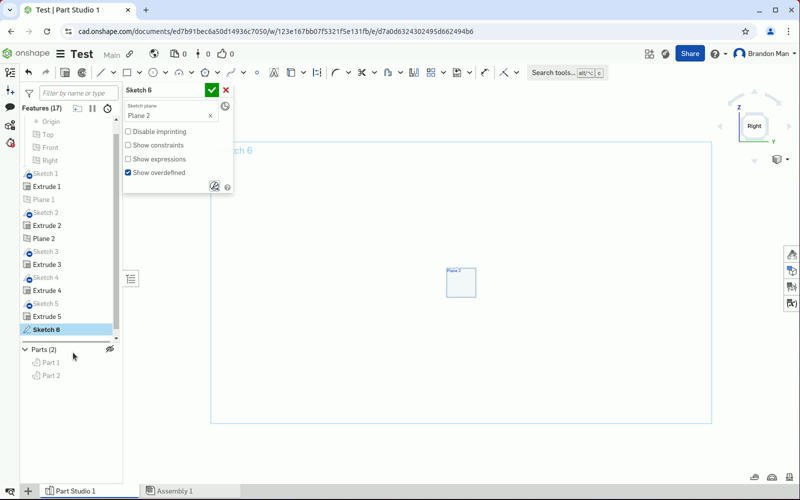
key(c)
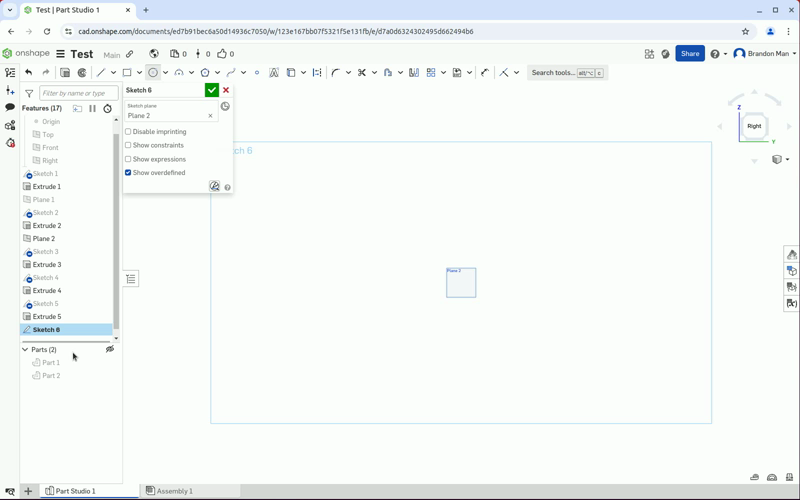
key_down(shift)
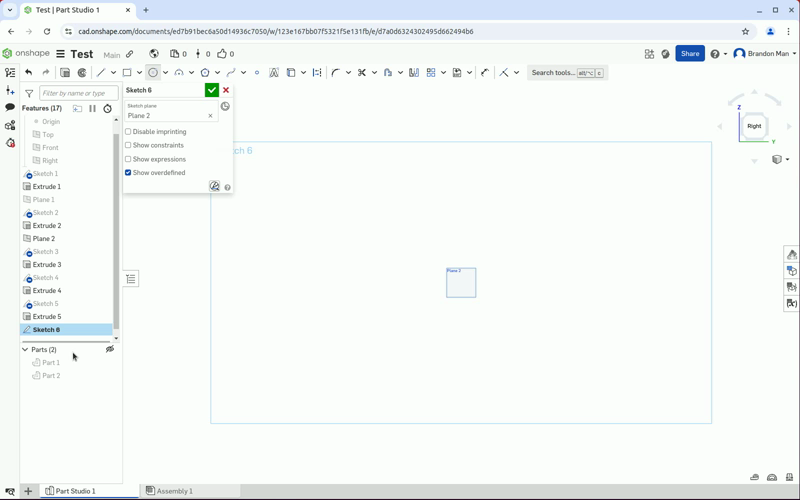
mouse_move(474, 270)
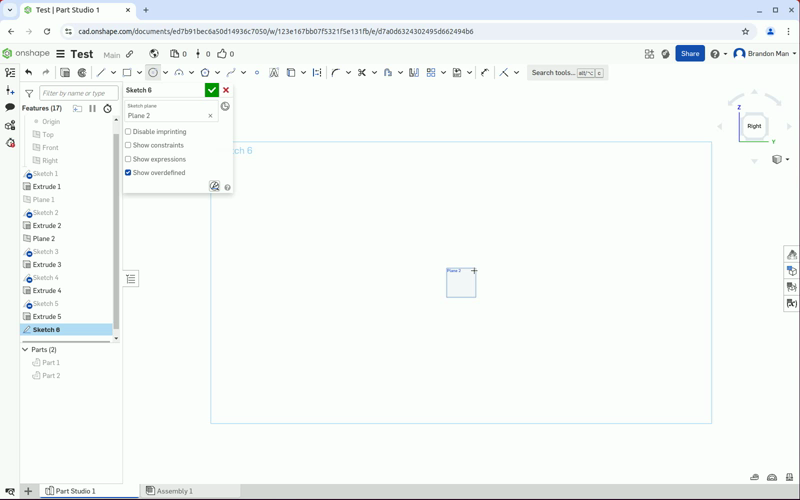
click(474, 270)
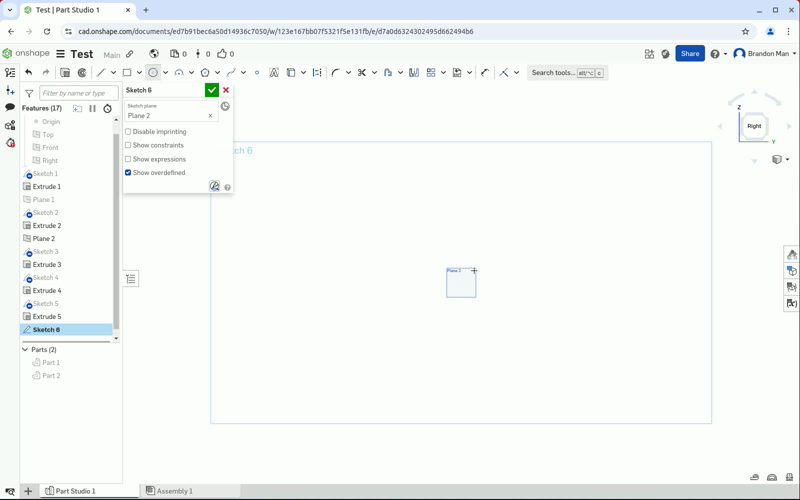
key_up(shift)
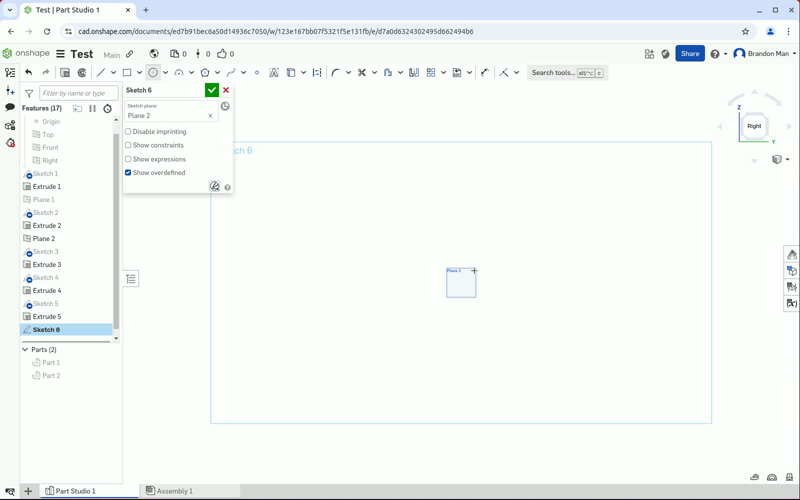
mouse_move(477, 270)
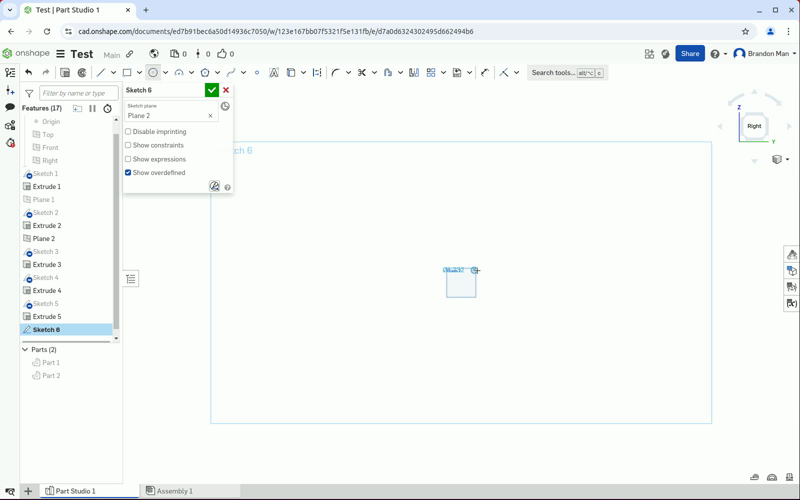
click(477, 270)
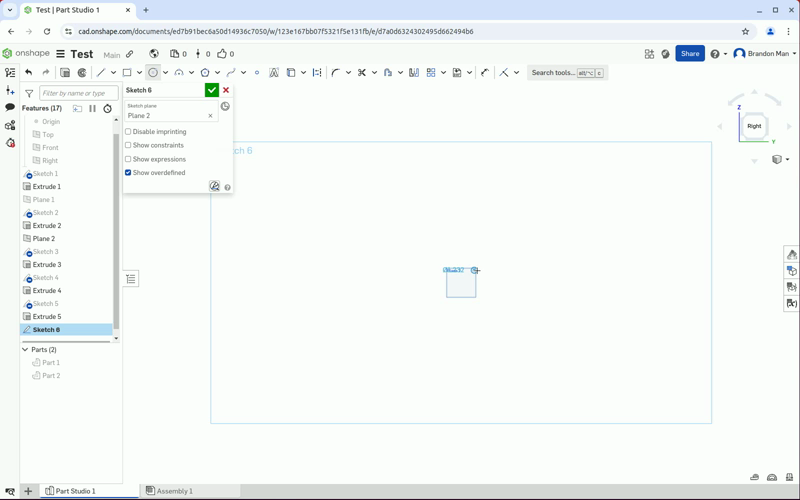
key(esc)
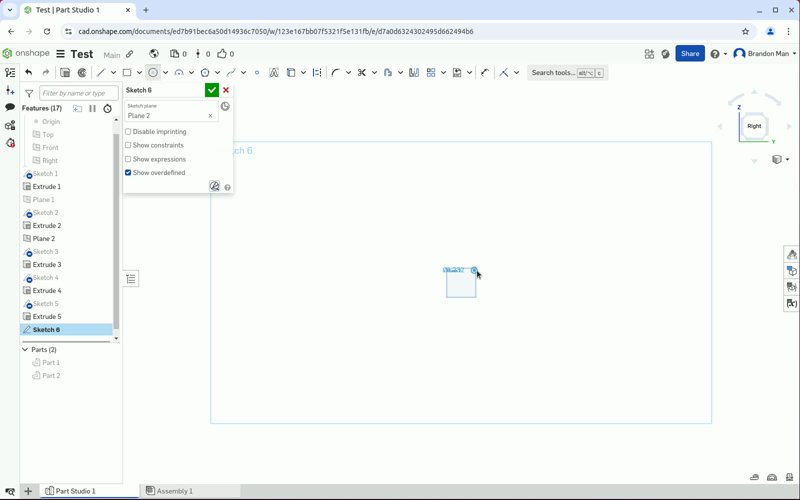
mouse_move(471, 271)
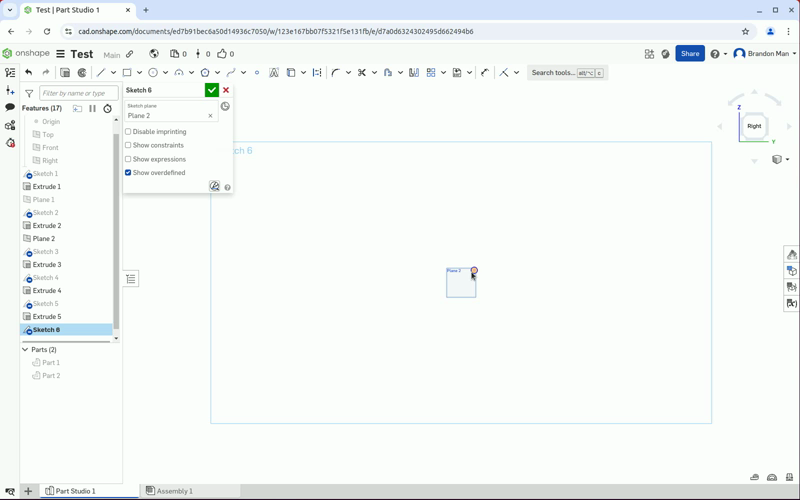
scroll(6)
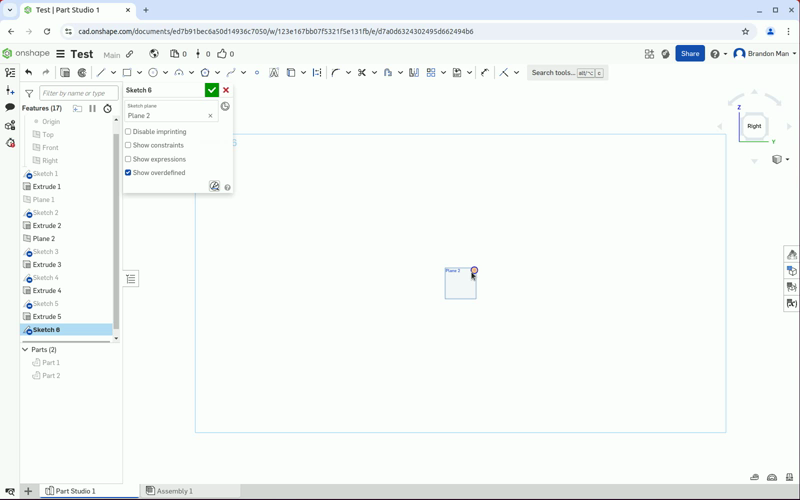
scroll(6)
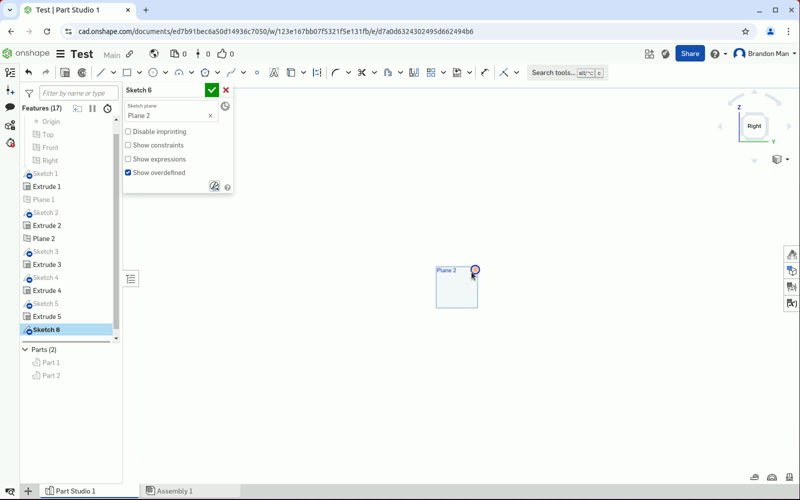
scroll(6)
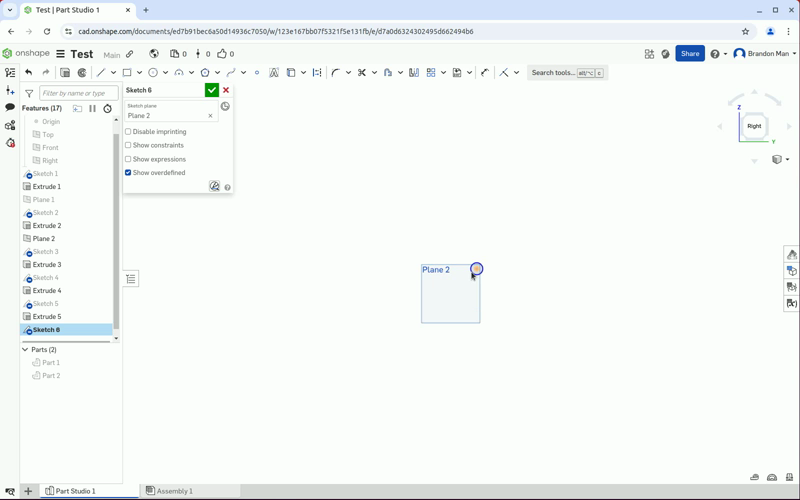
scroll(6)
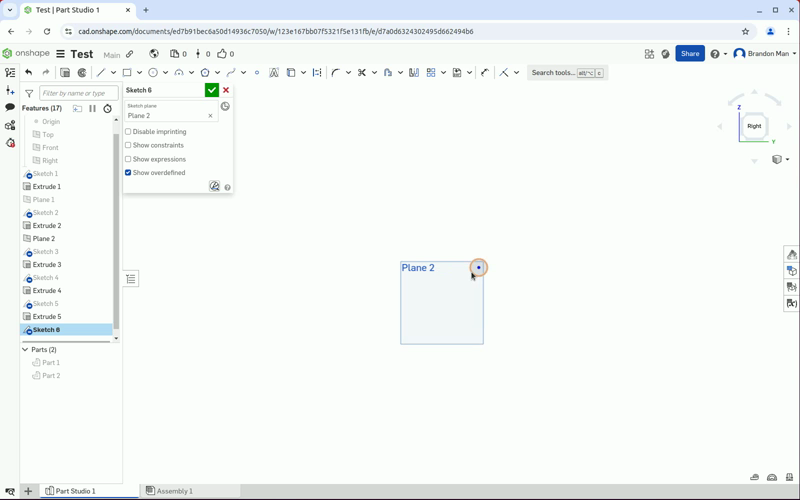
scroll(6)
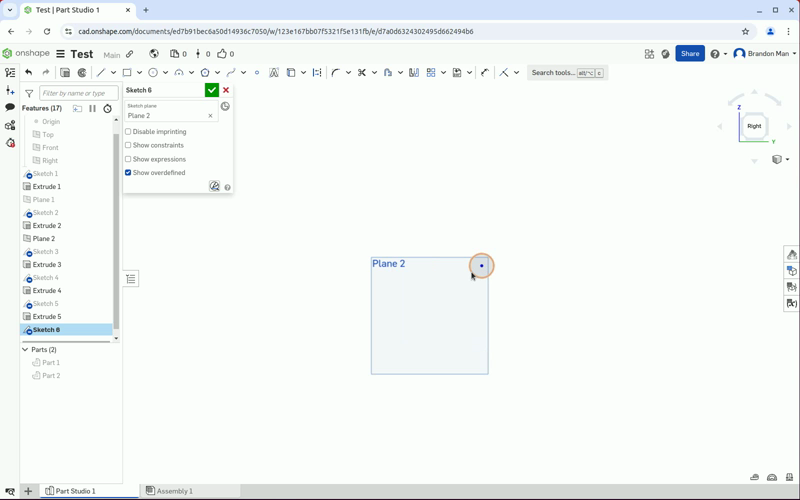
scroll(6)
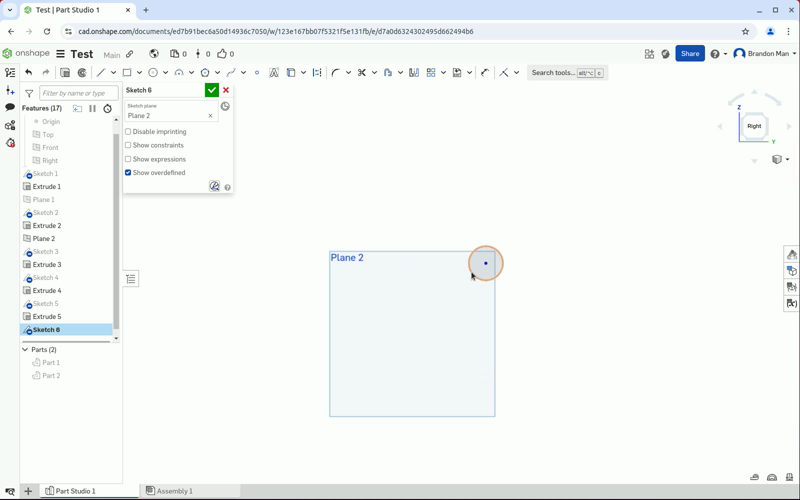
scroll(6)
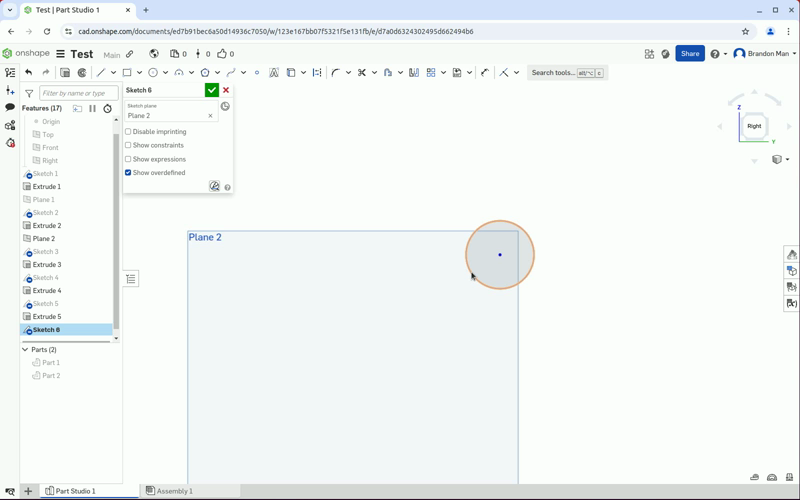
click(471, 271)
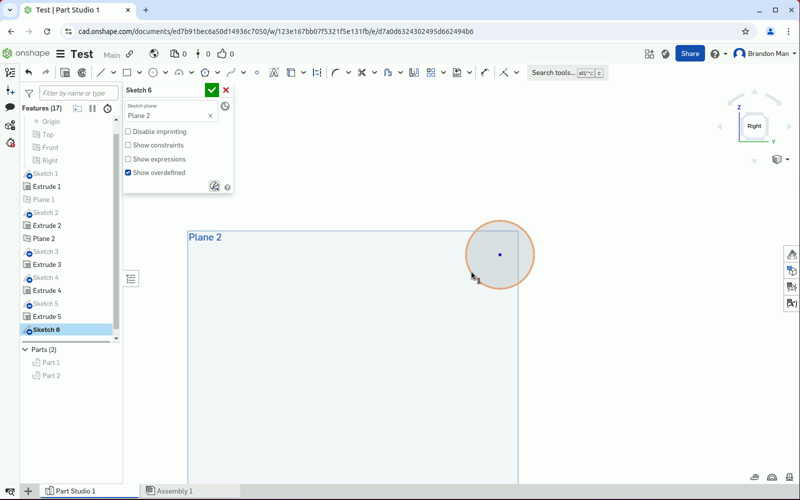
scroll(-6)
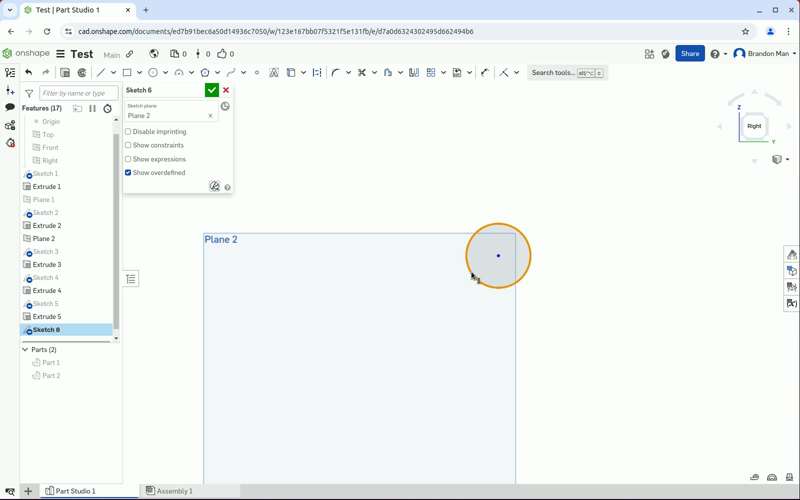
scroll(-6)
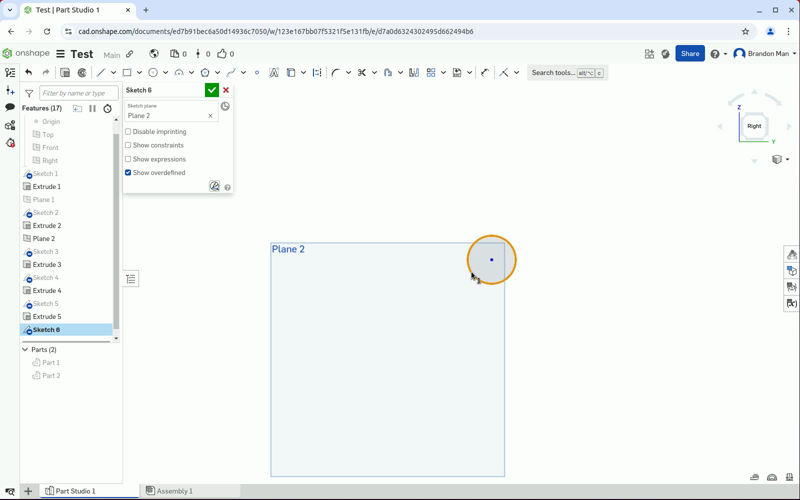
scroll(-6)
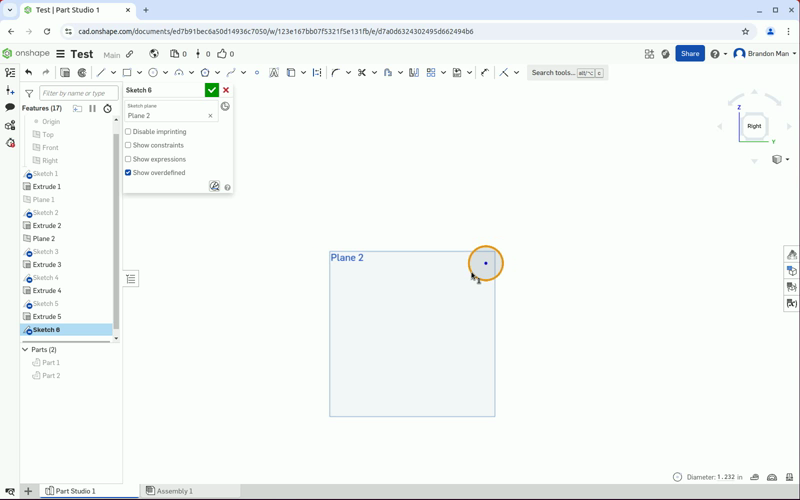
scroll(-6)
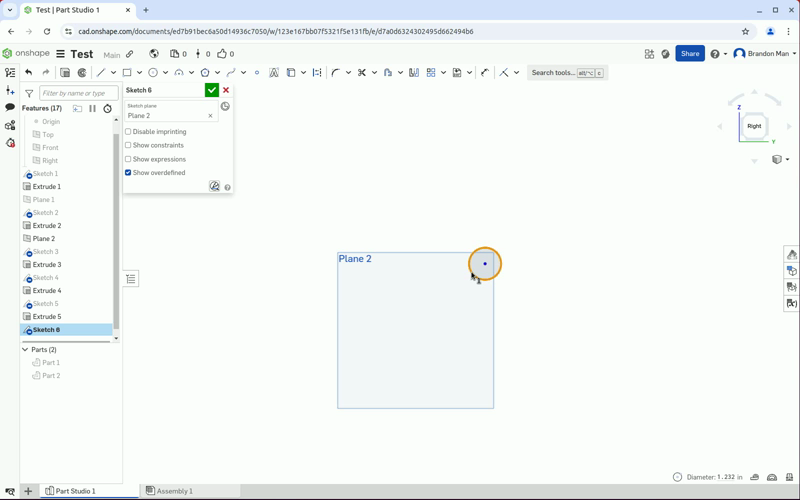
scroll(-6)
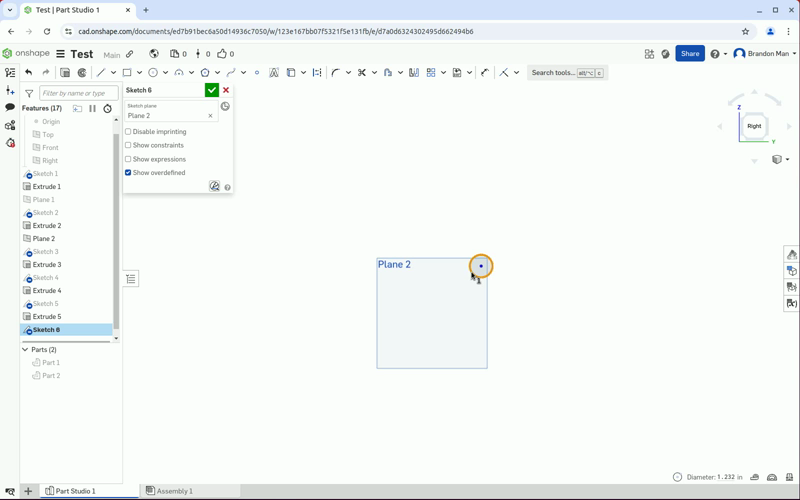
scroll(-6)
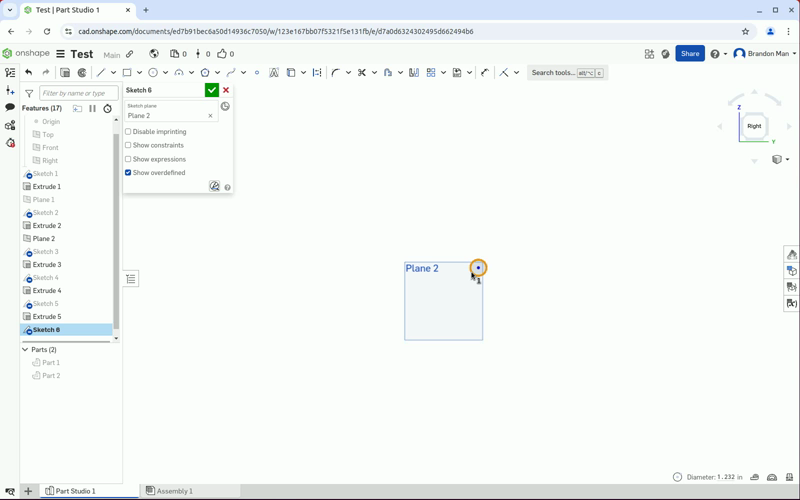
scroll(-6)
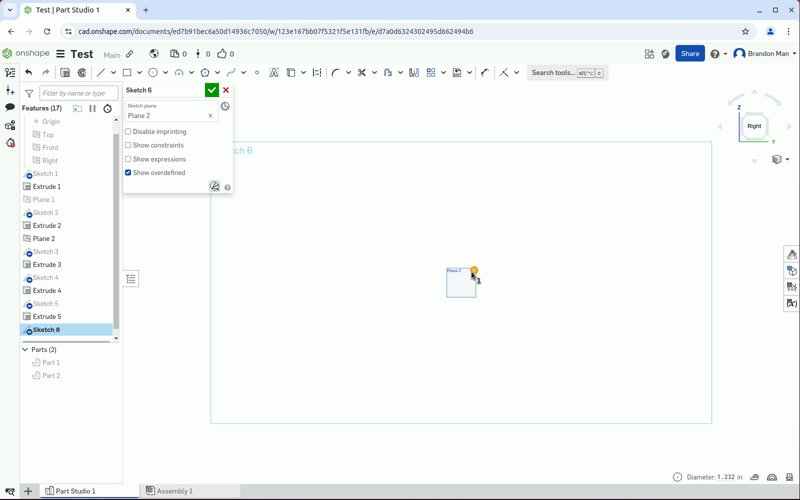
mouse_move(73, 352)
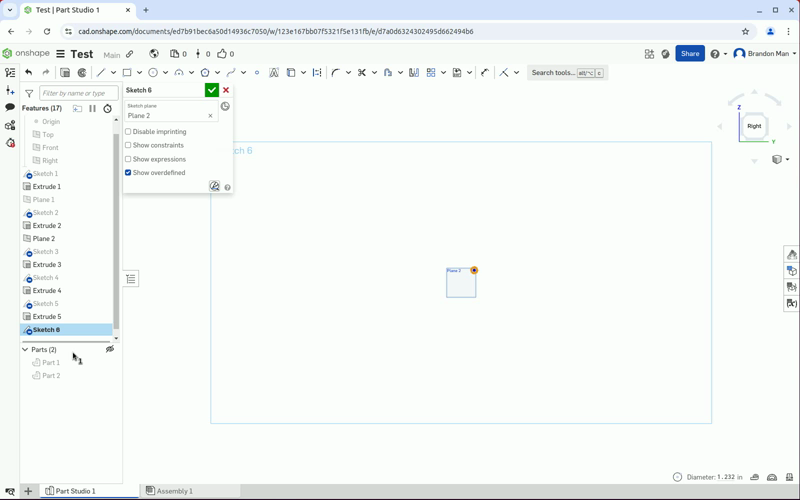
key(shift+y)
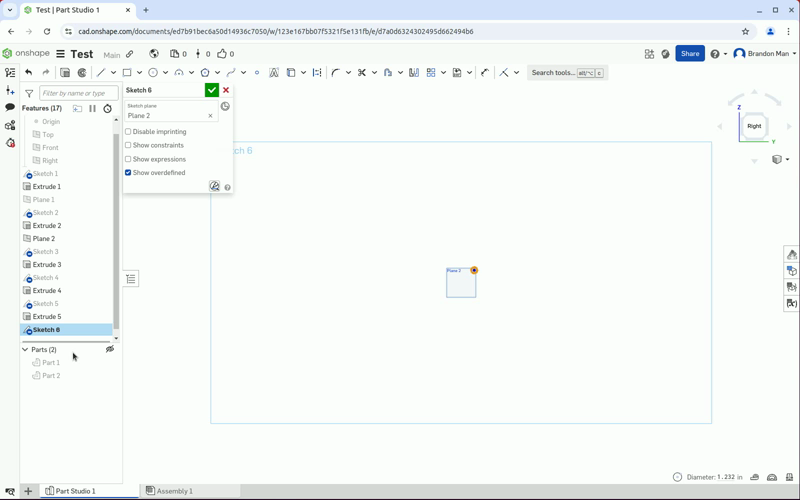
key(shift+e)
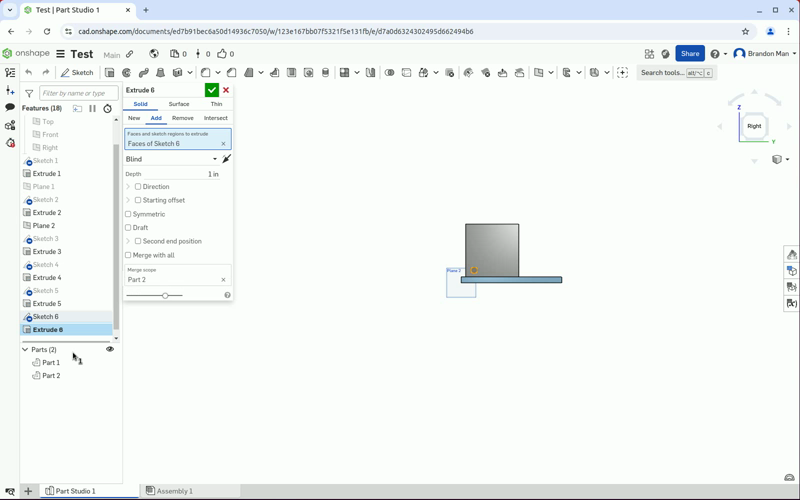
mouse_move(143, 106)
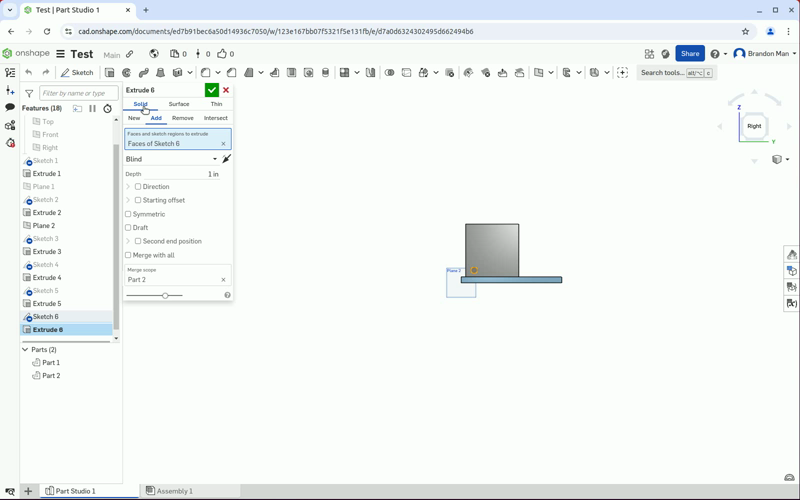
click(143, 106)
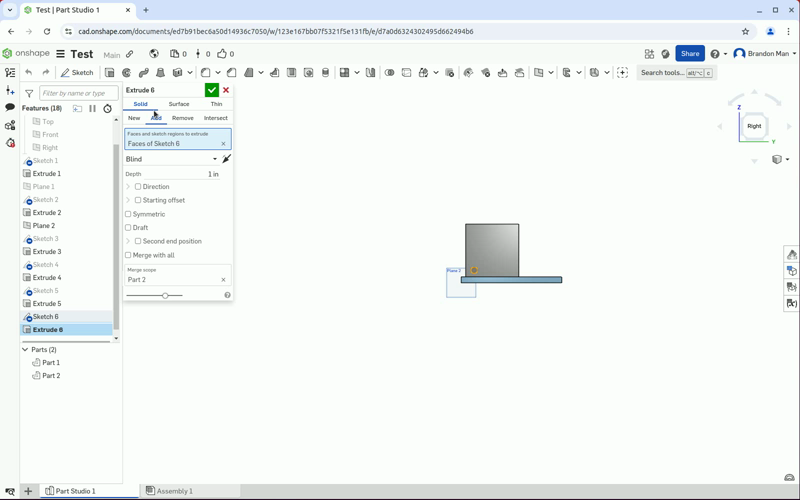
mouse_move(186, 120)
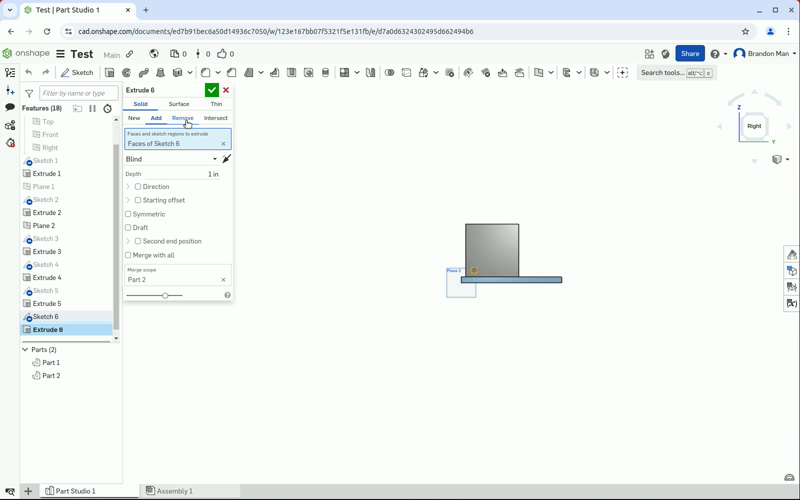
click(186, 120)
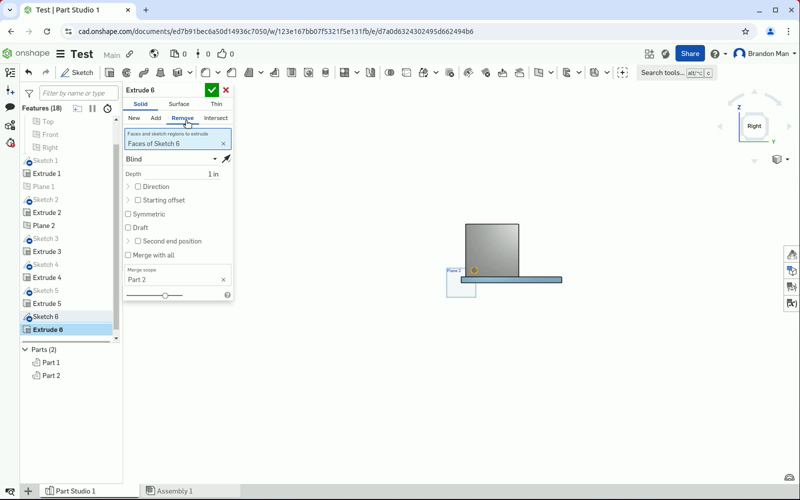
key(tab, 4)
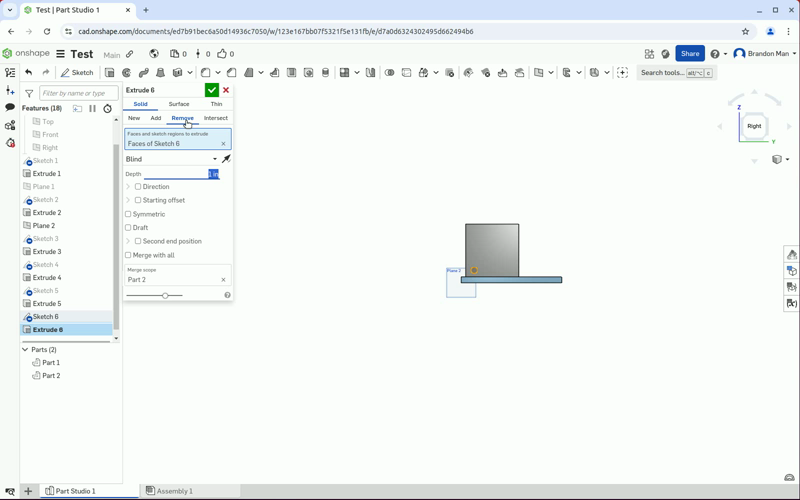
text(6.499)
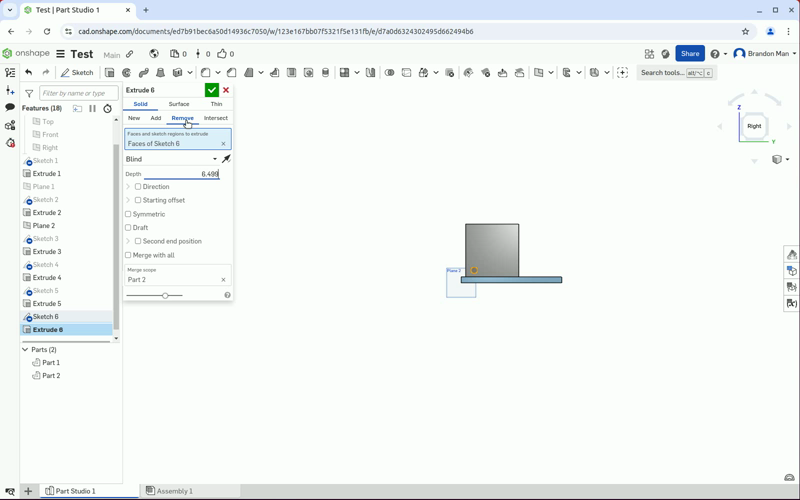
key(tab, 6)
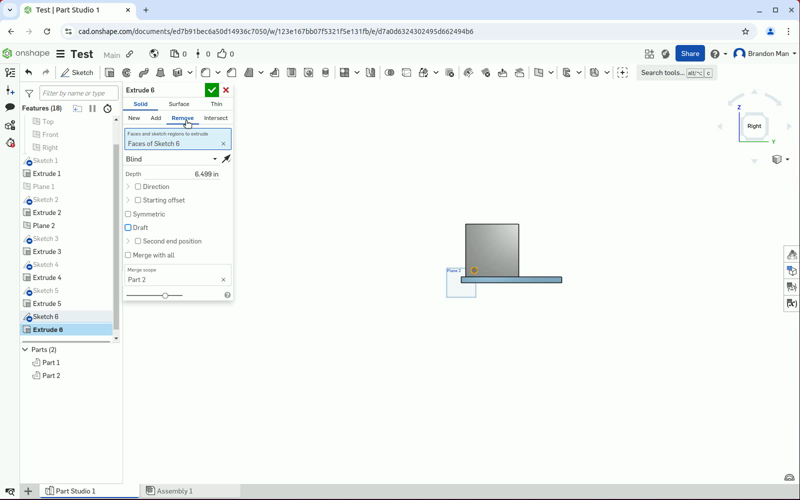
key(space)
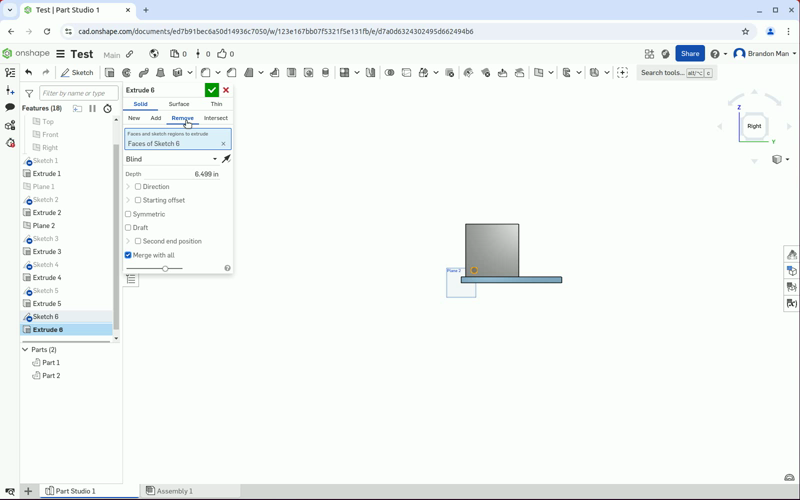
key(enter)
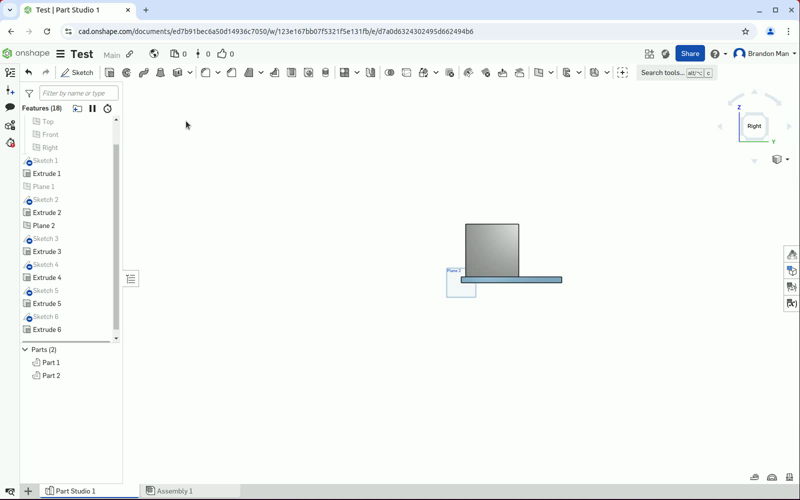
key(shift+h)
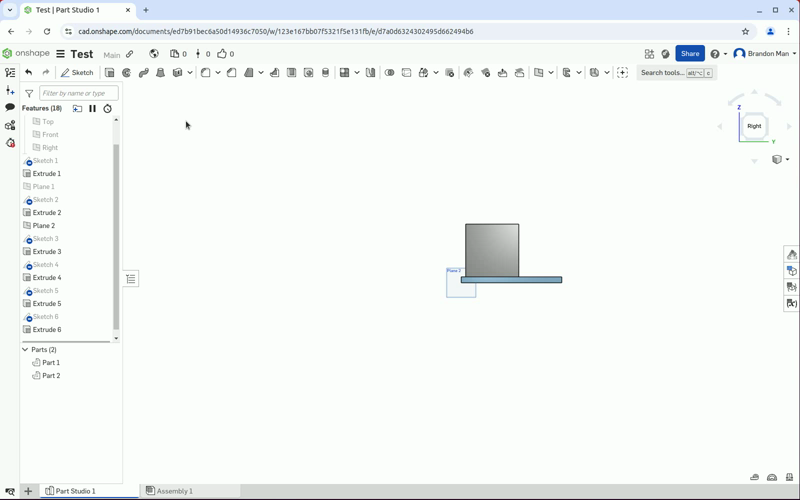
key(shift+h)
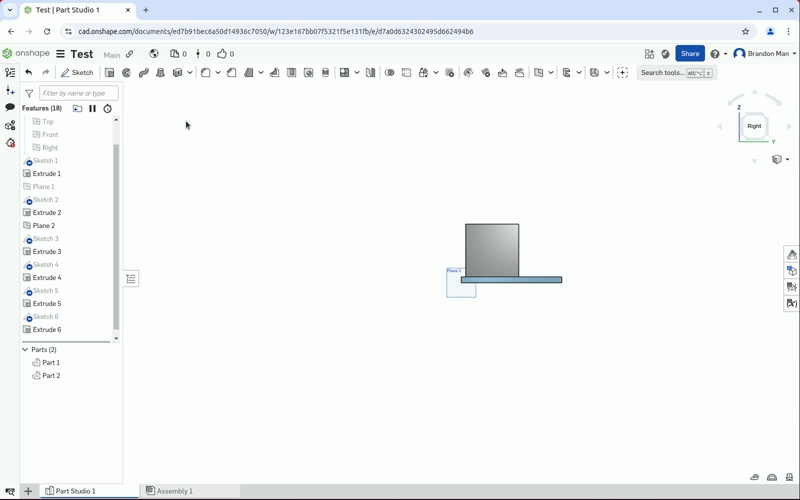
mouse_move(69, 163)
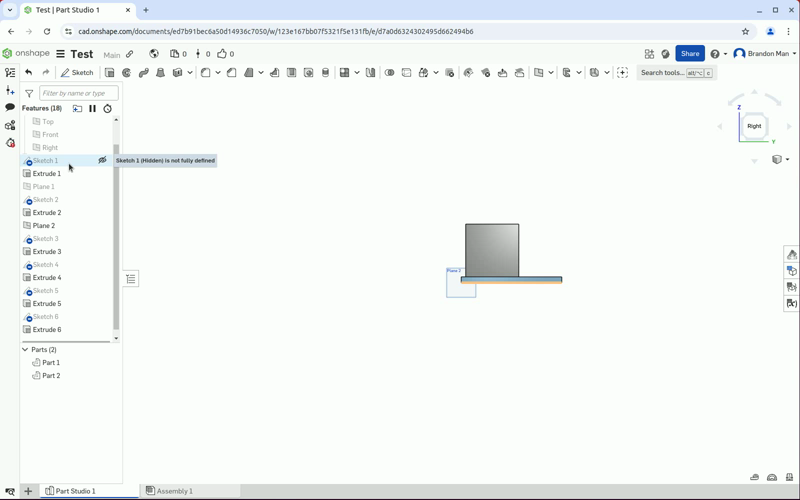
click(69, 163)
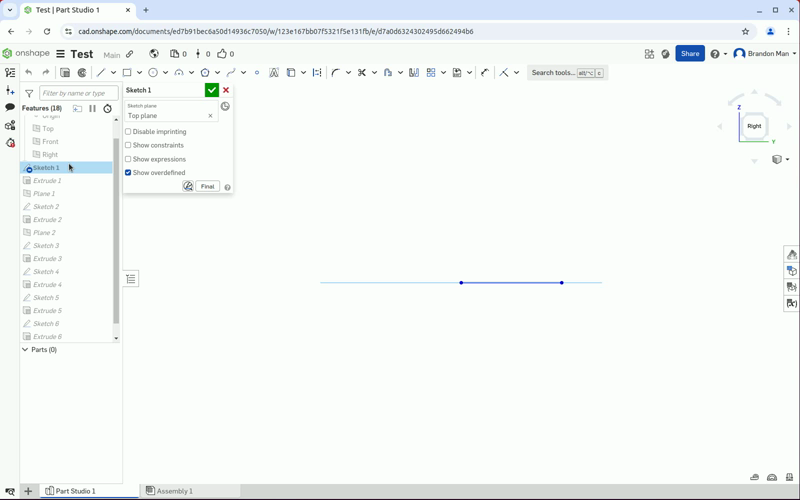
mouse_move(229, 92)
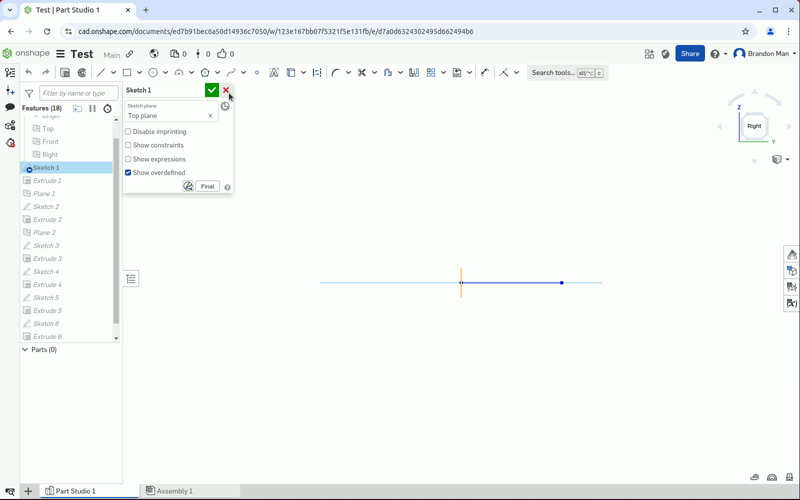
click(229, 92)
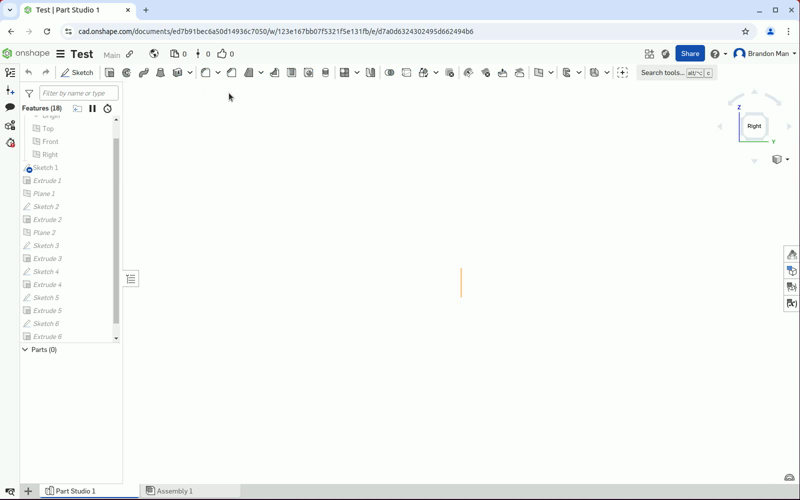
key(shift+s)
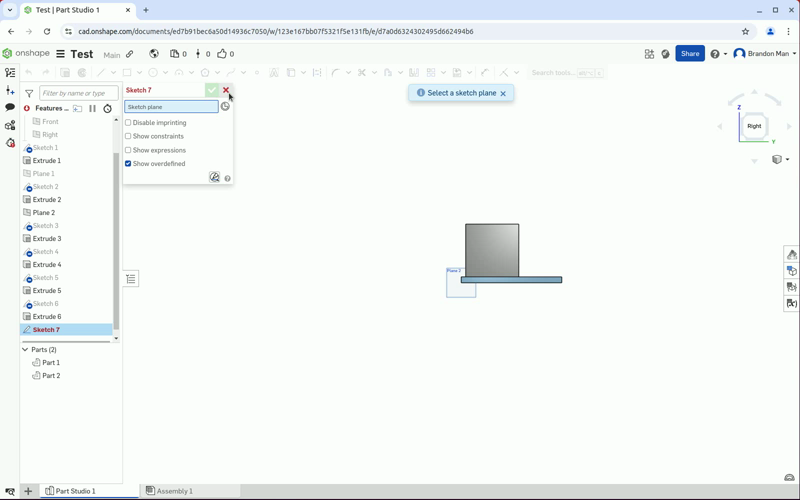
mouse_move(69, 215)
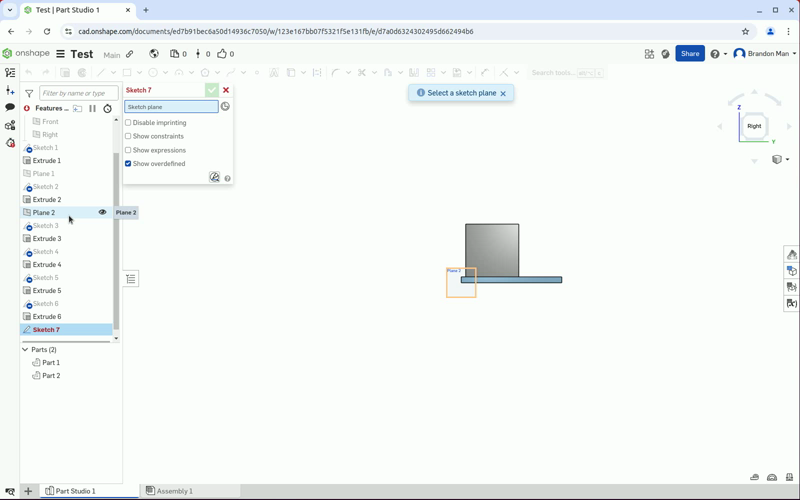
click(69, 215)
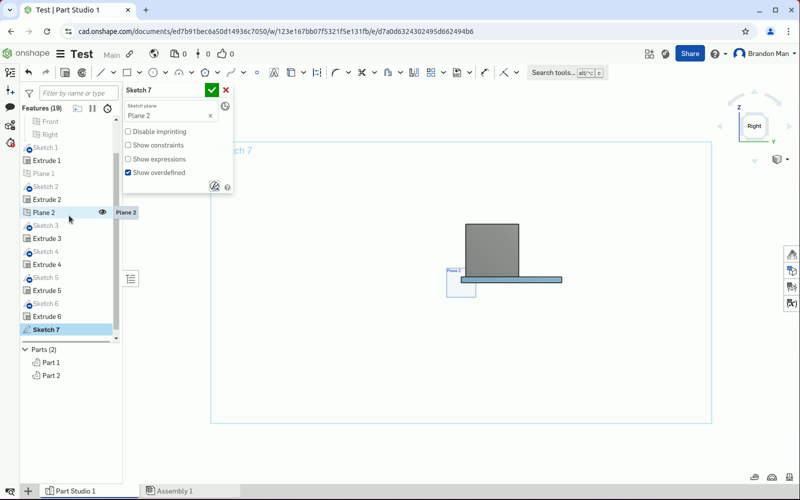
mouse_move(73, 352)
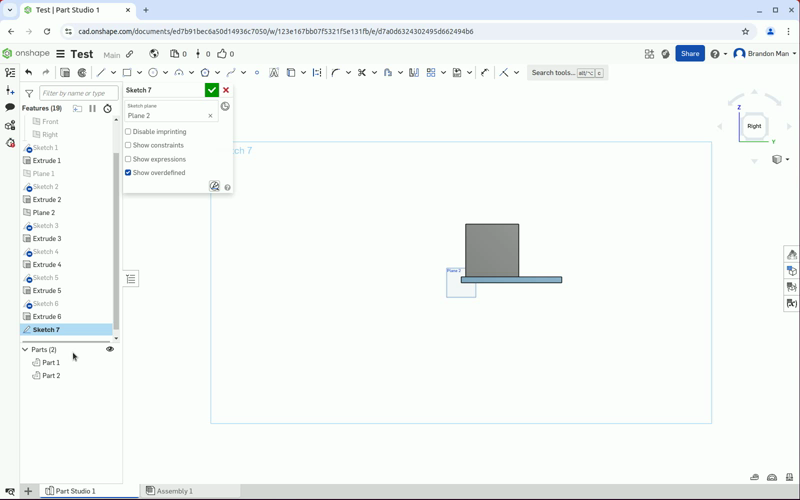
key(y)
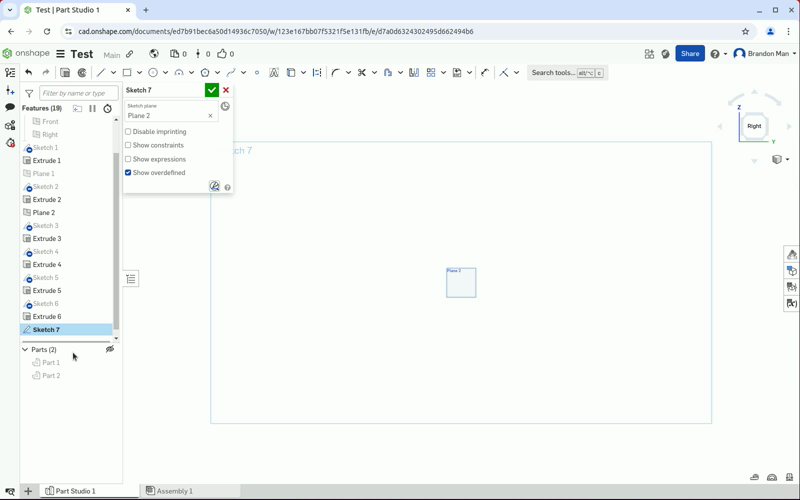
key(c)
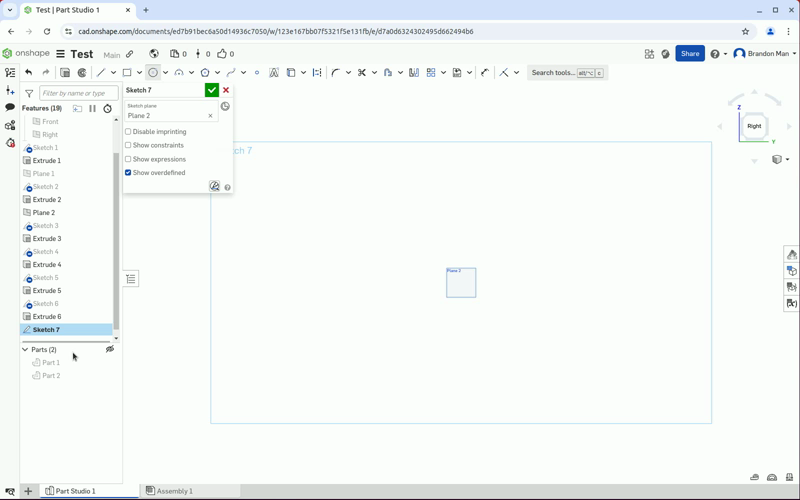
key_down(shift)
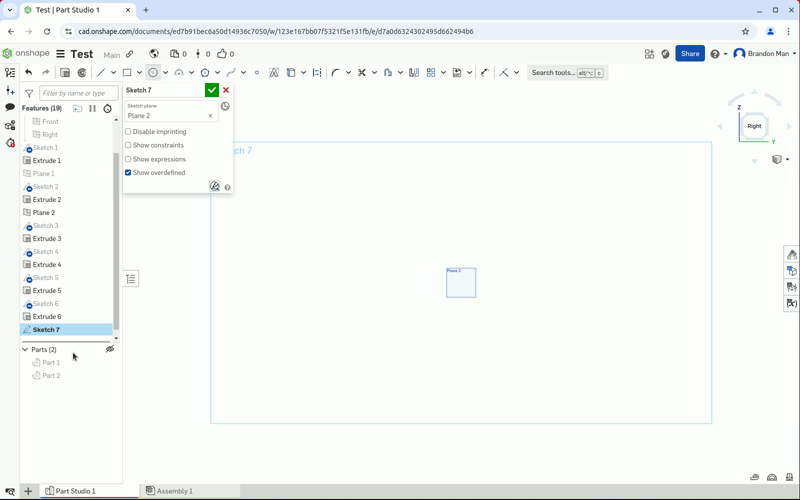
mouse_move(493, 250)
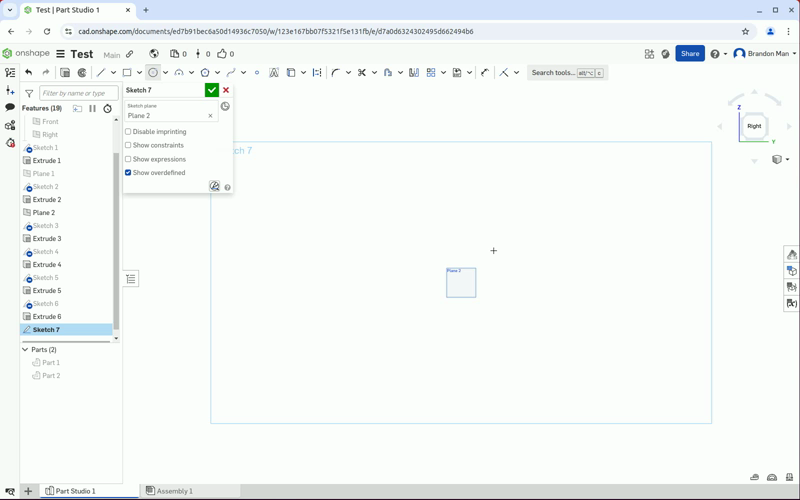
click(493, 250)
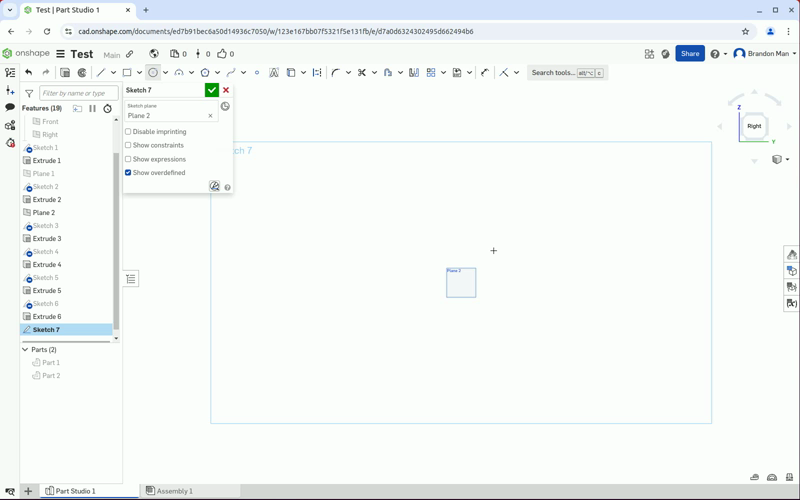
key_up(shift)
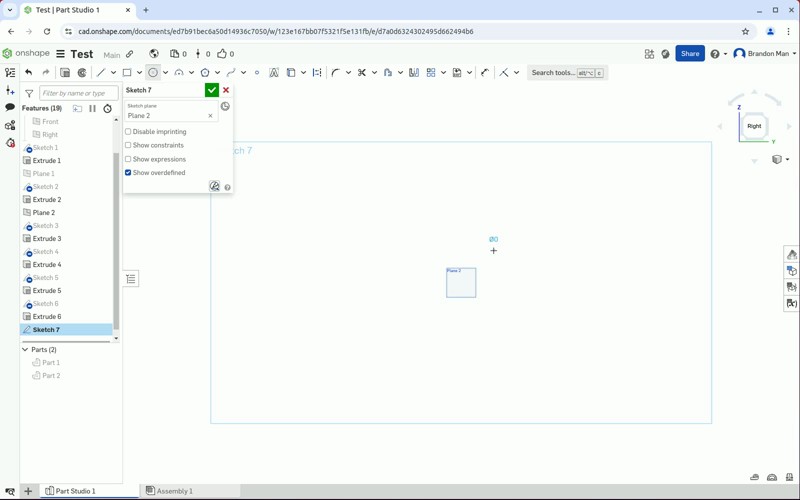
mouse_move(507, 250)
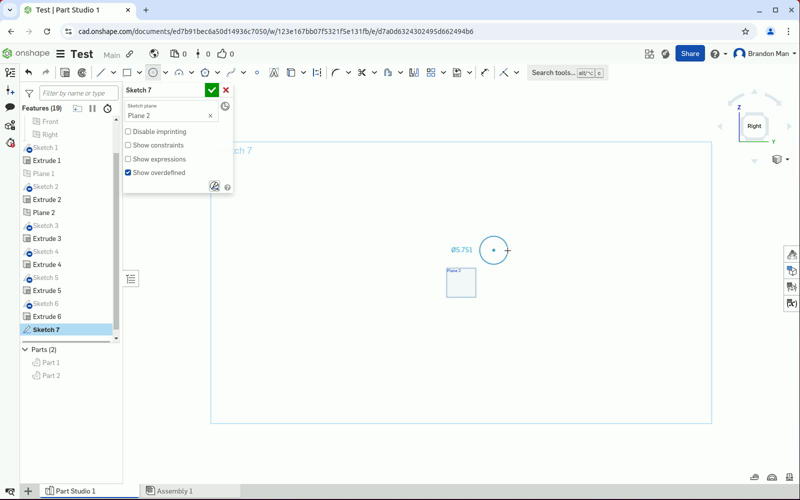
click(507, 250)
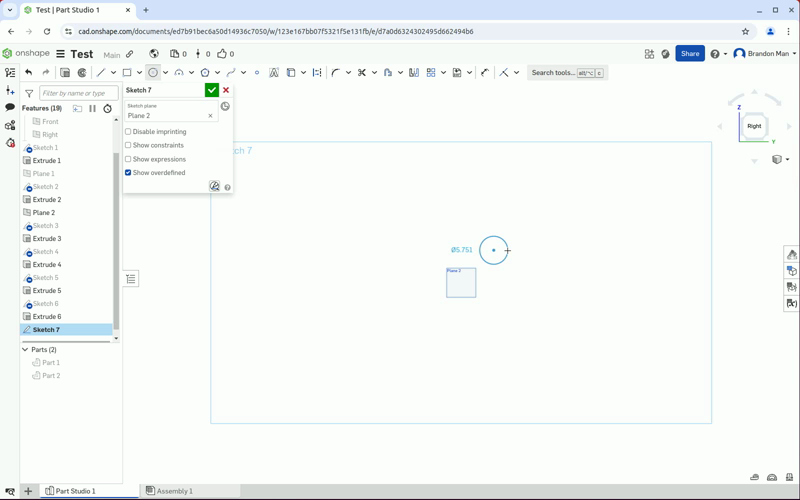
key(esc)
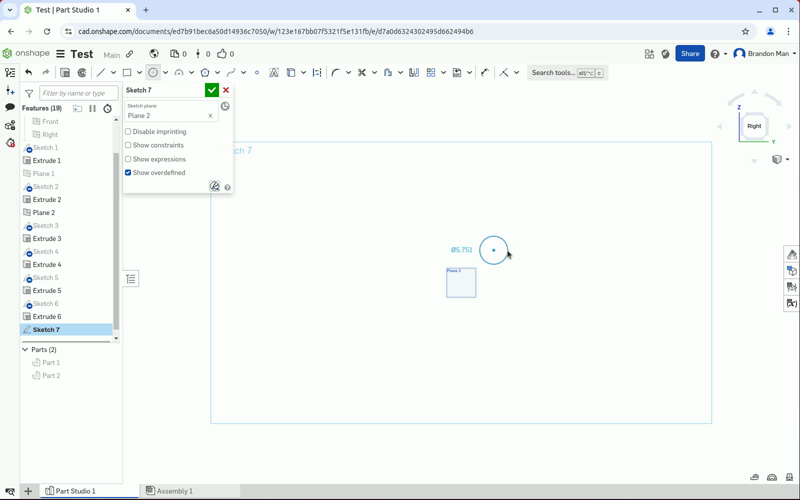
mouse_move(493, 247)
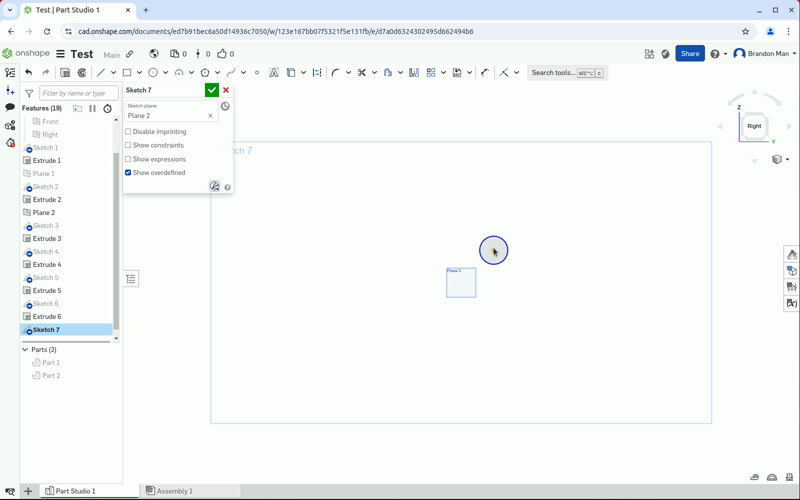
scroll(6)
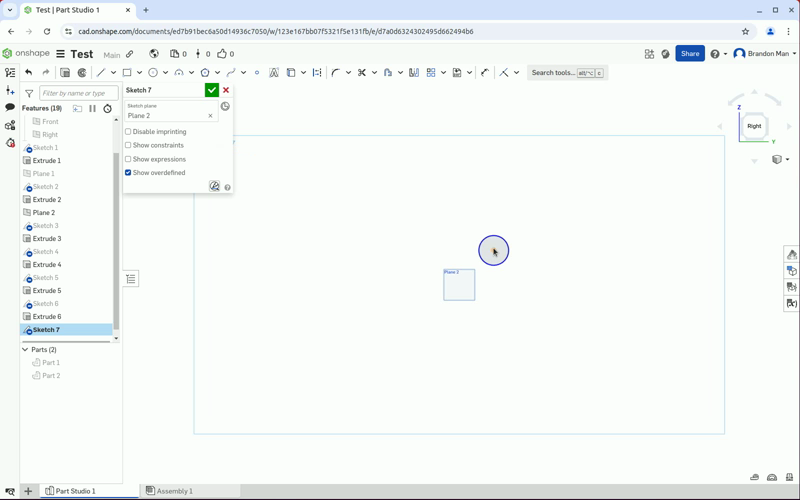
scroll(6)
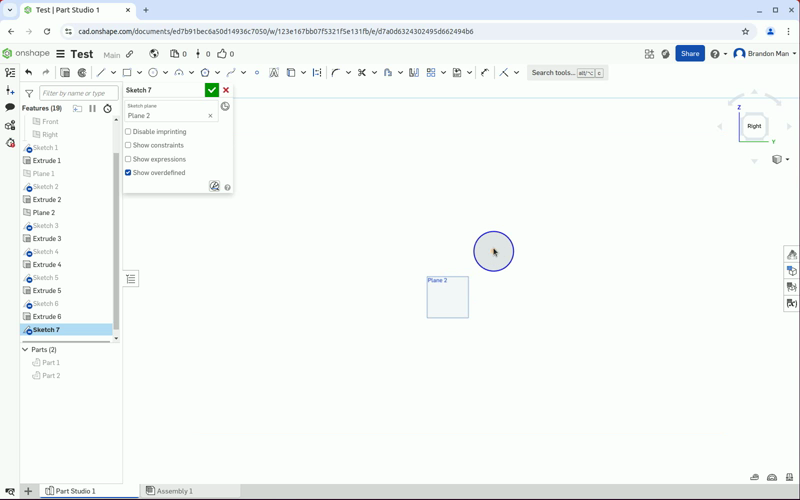
scroll(6)
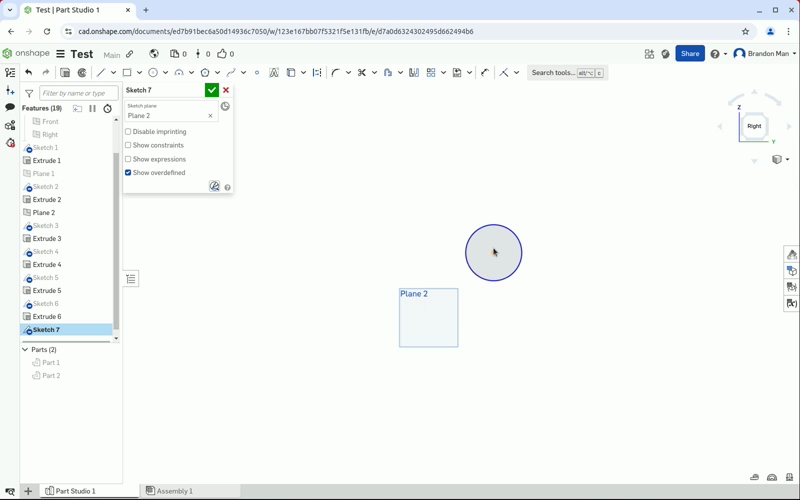
scroll(6)
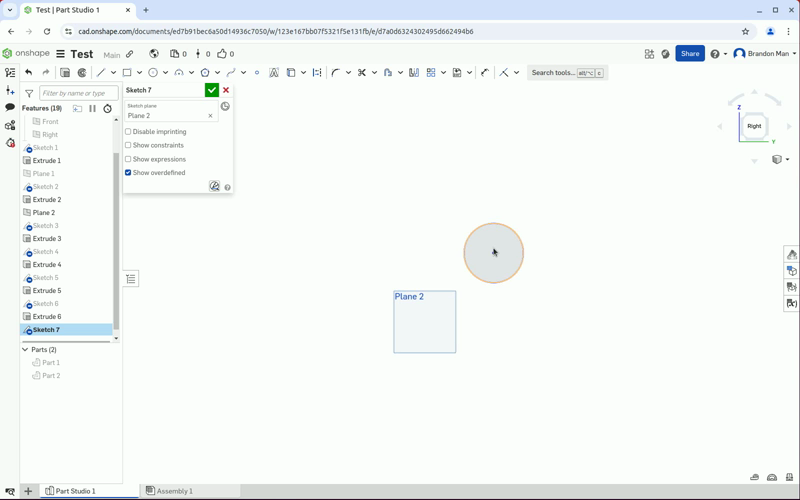
scroll(6)
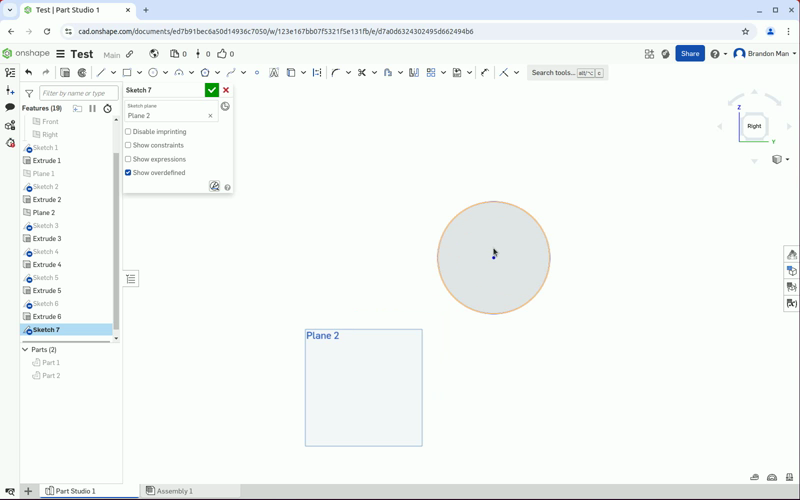
scroll(6)
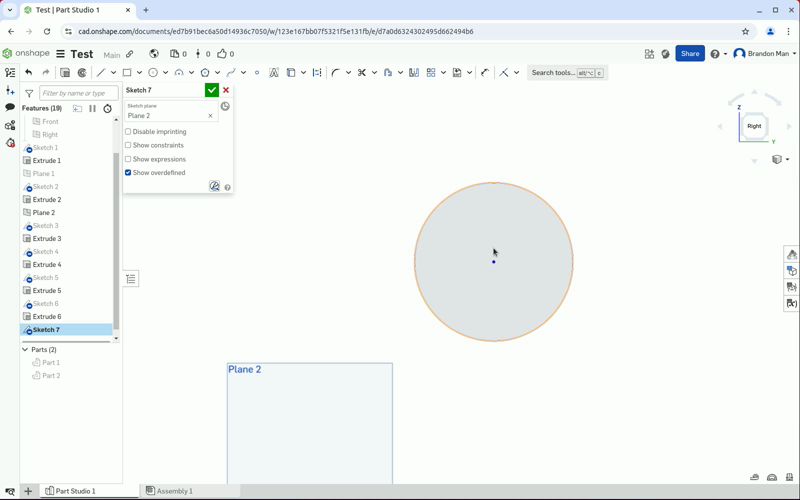
scroll(6)
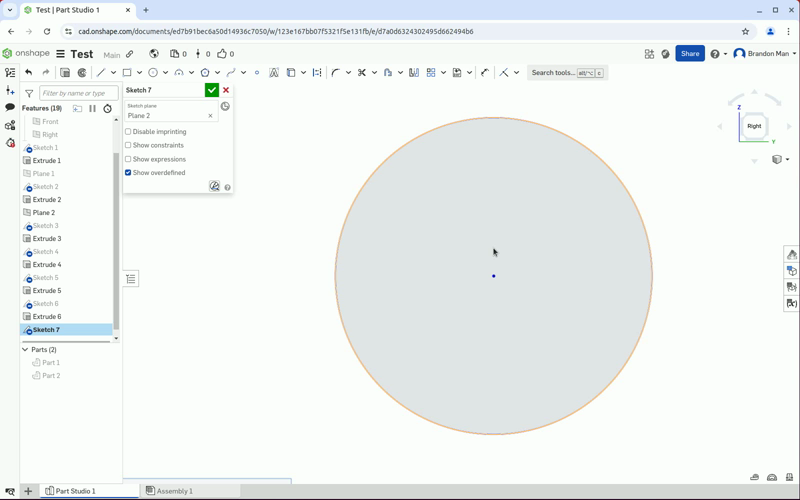
click(493, 247)
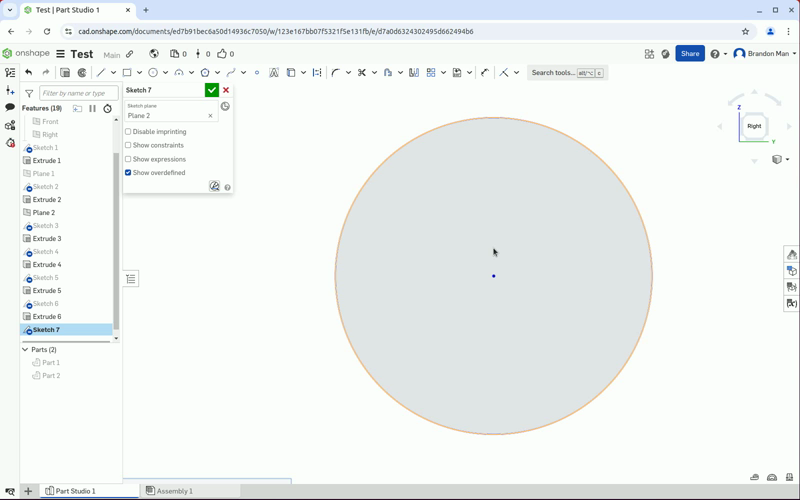
scroll(-6)
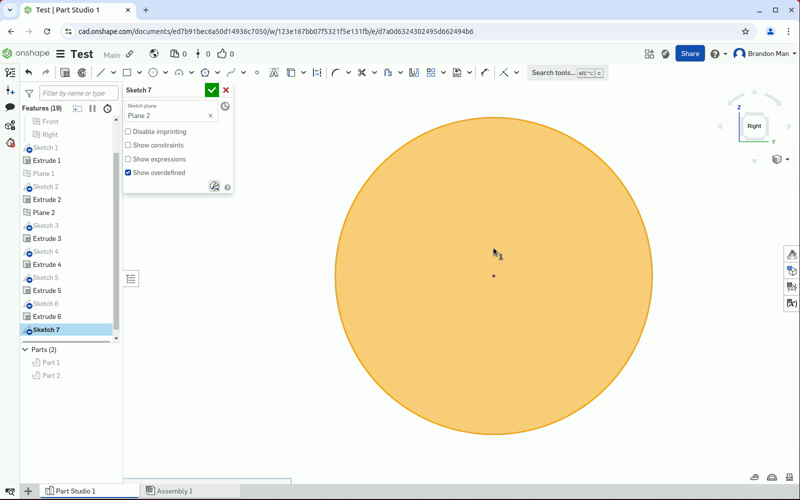
scroll(-6)
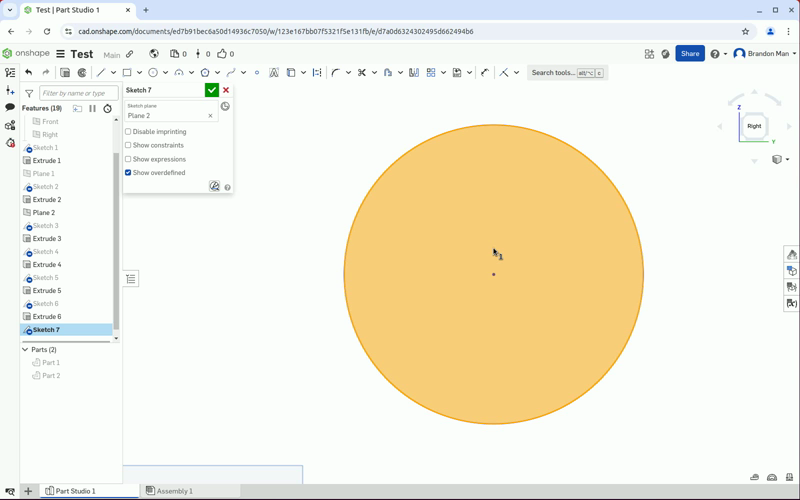
scroll(-6)
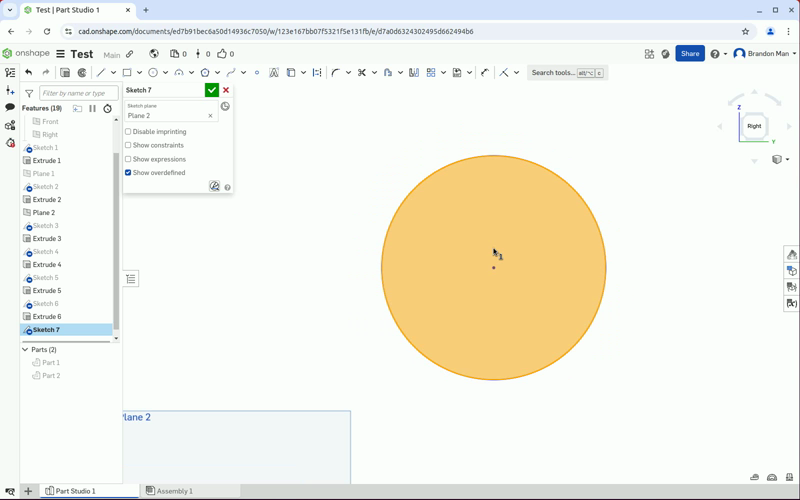
scroll(-6)
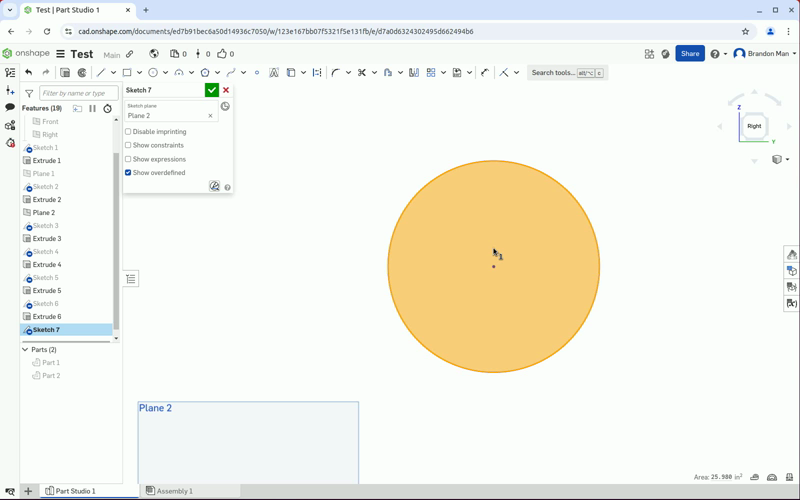
scroll(-6)
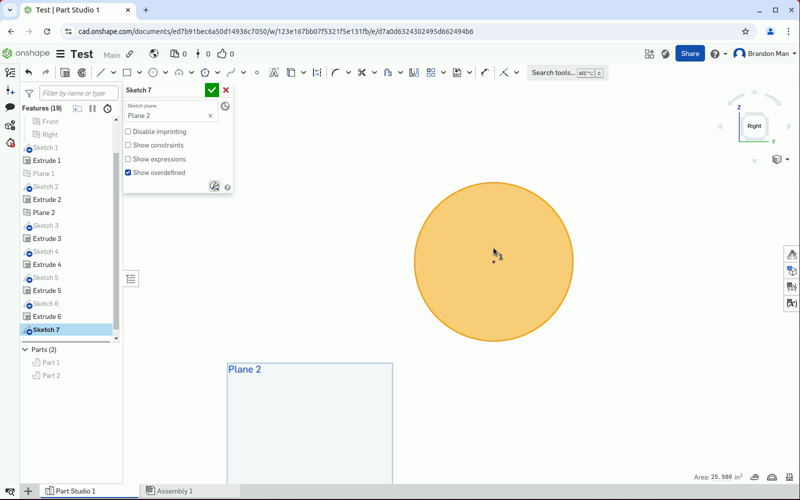
scroll(-6)
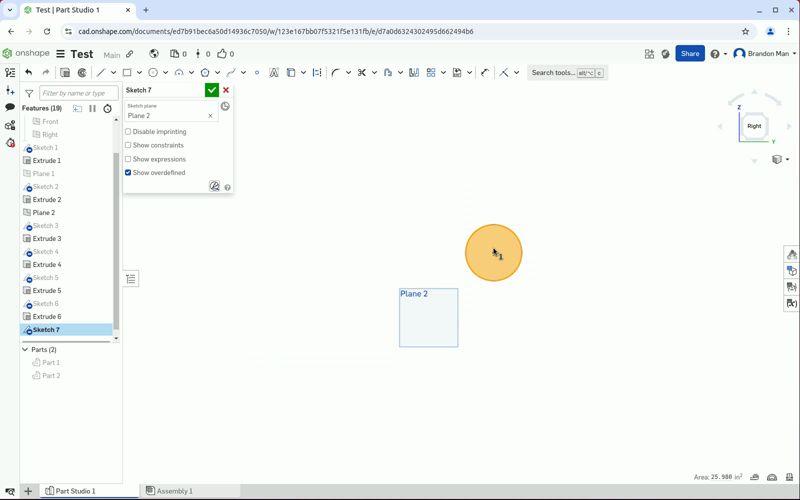
scroll(-6)
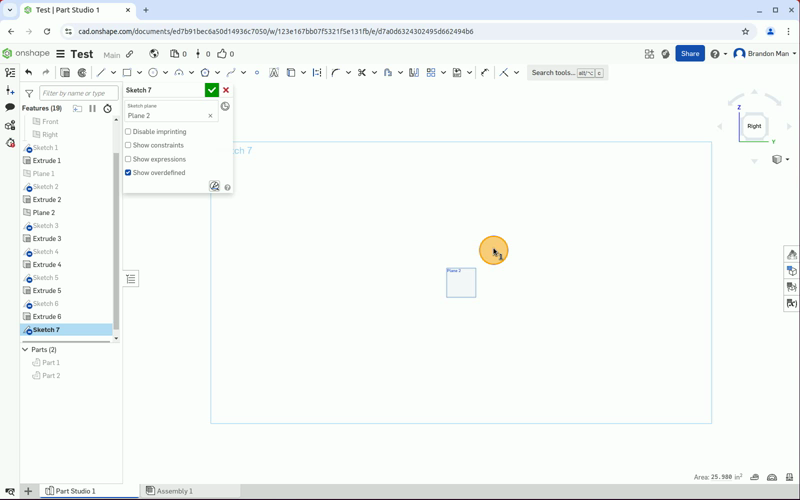
mouse_move(73, 352)
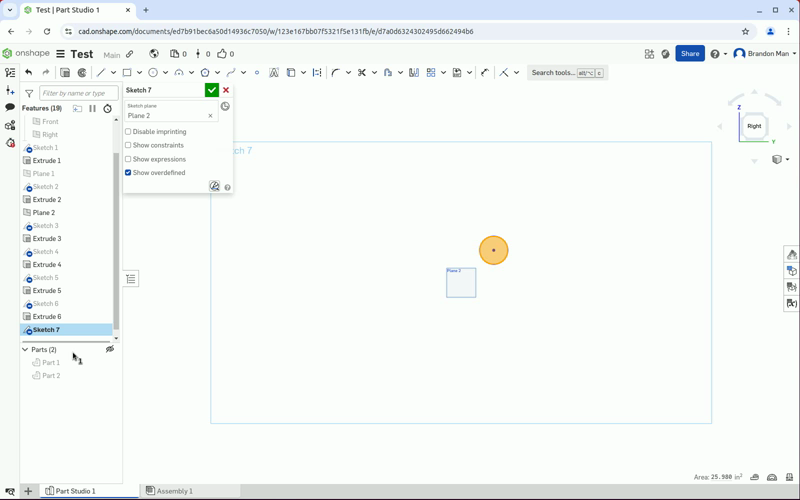
key(shift+y)
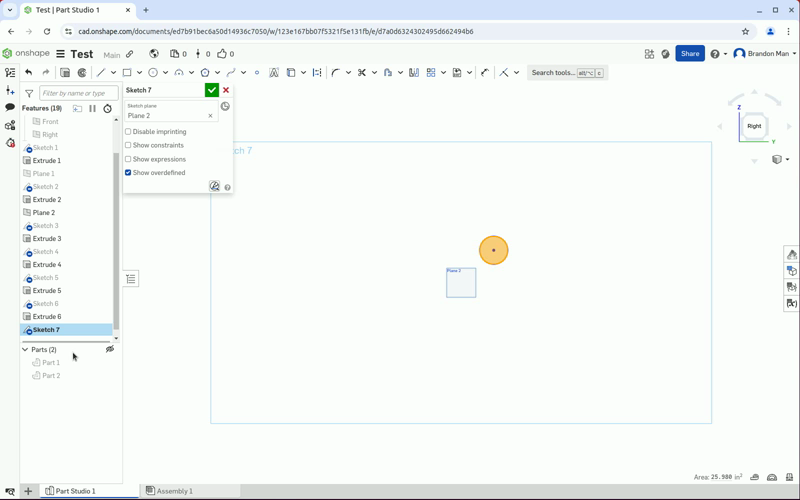
key(shift+e)
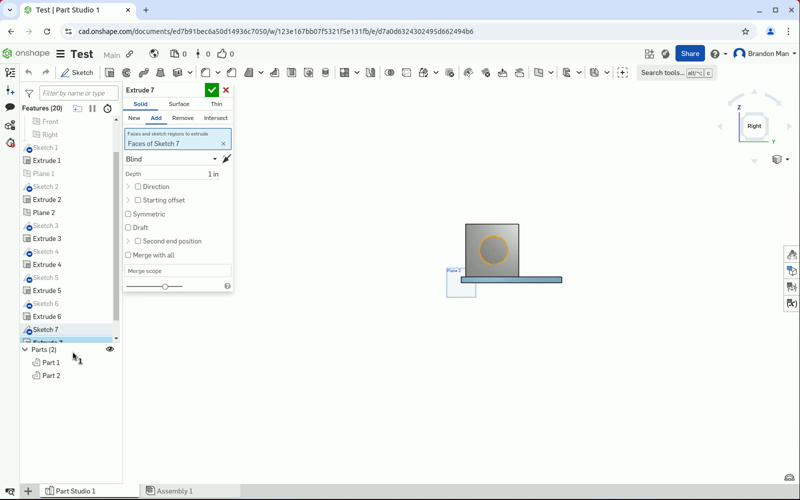
mouse_move(143, 106)
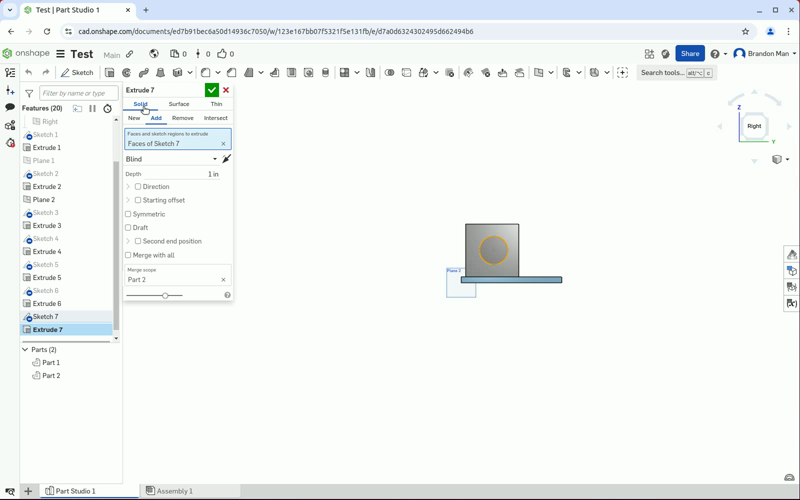
click(143, 106)
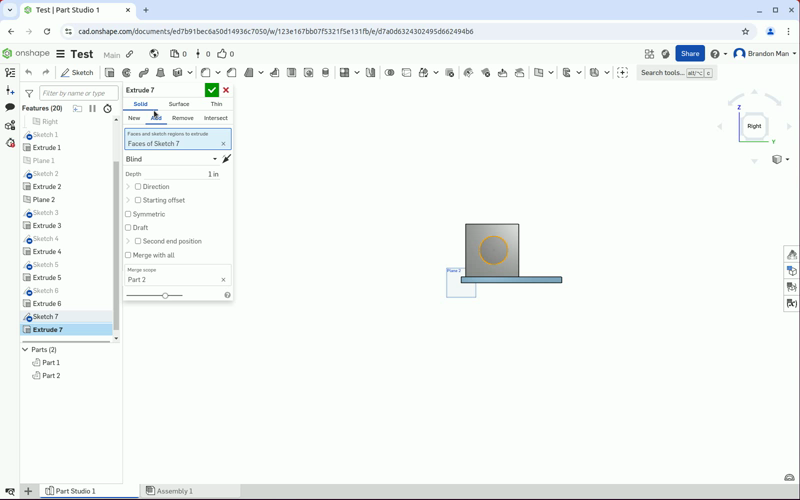
mouse_move(186, 120)
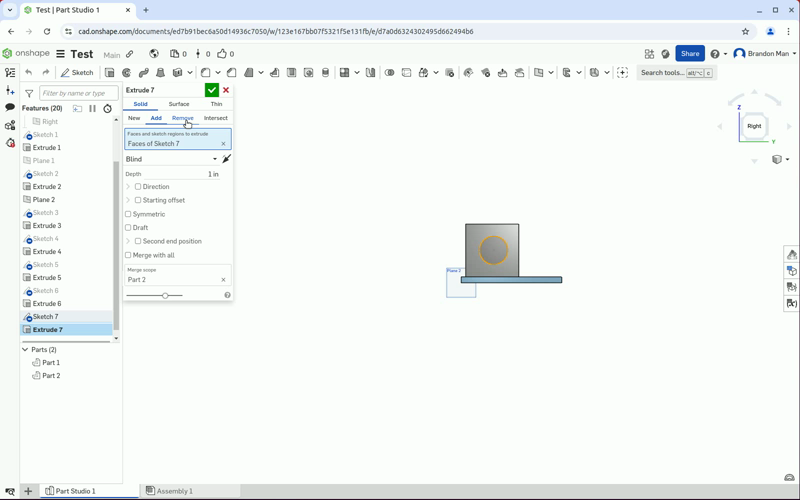
click(186, 120)
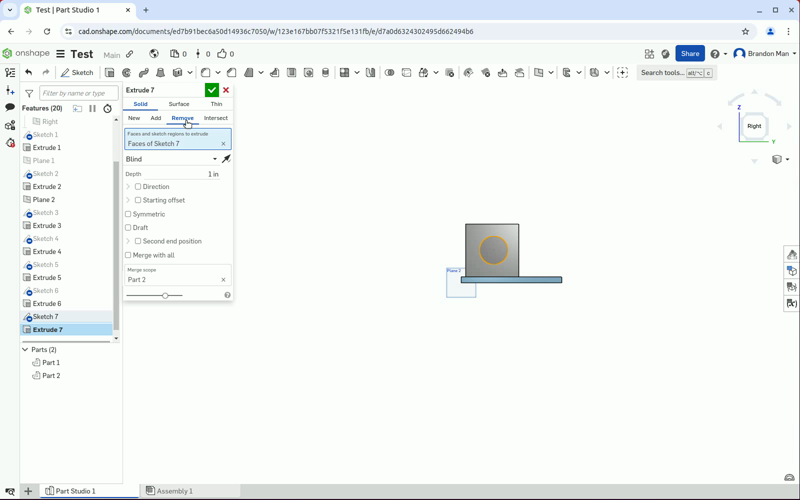
key(tab, 4)
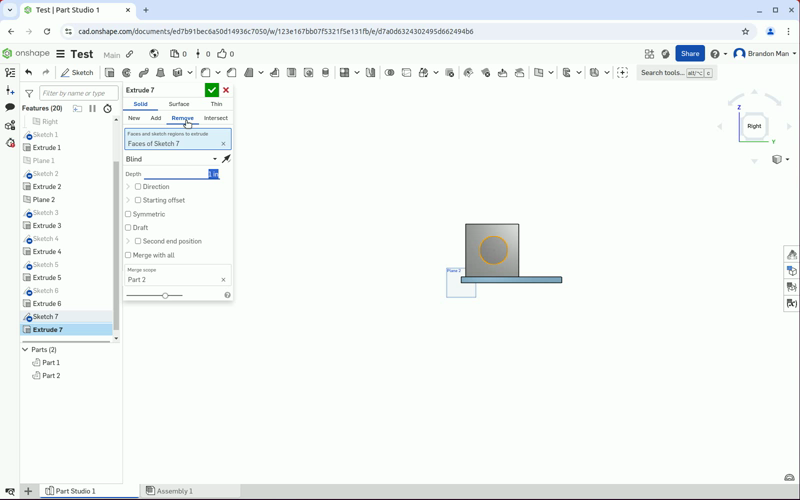
text(6.499)
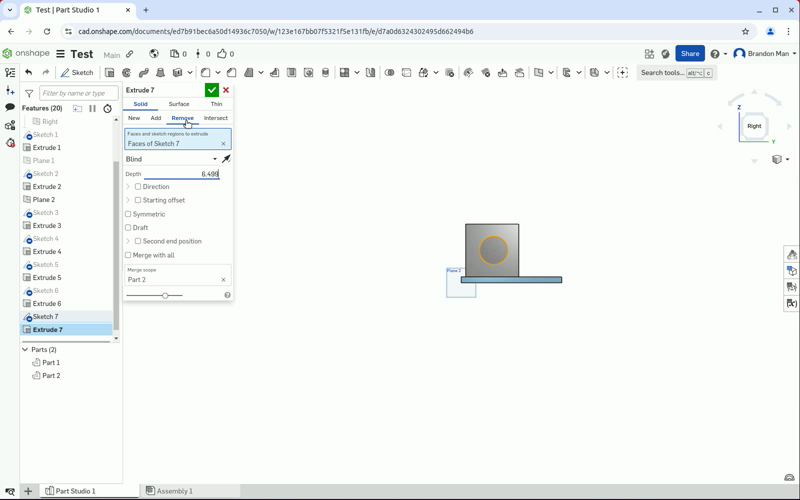
key(tab, 6)
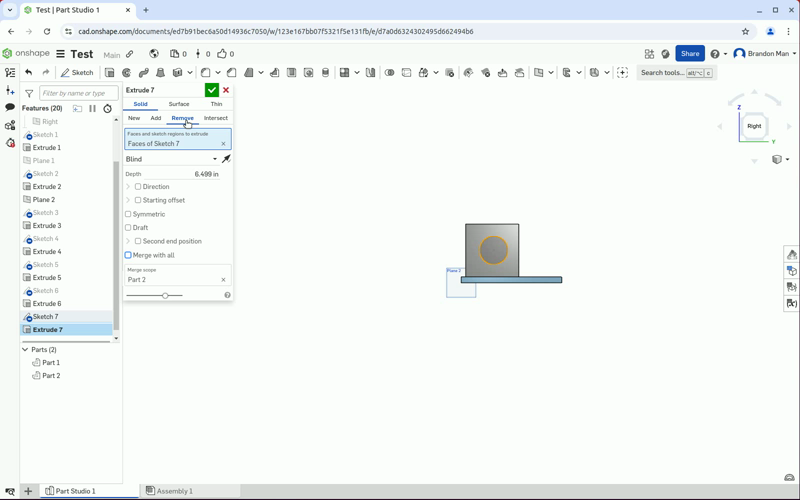
key(space)
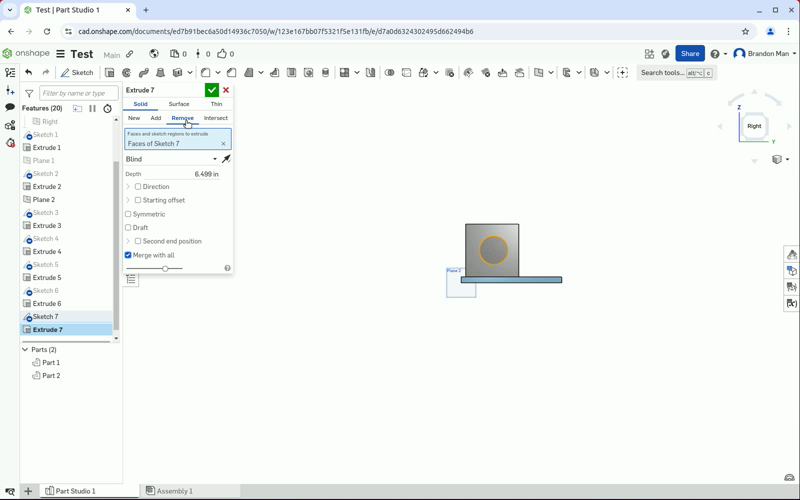
key(enter)
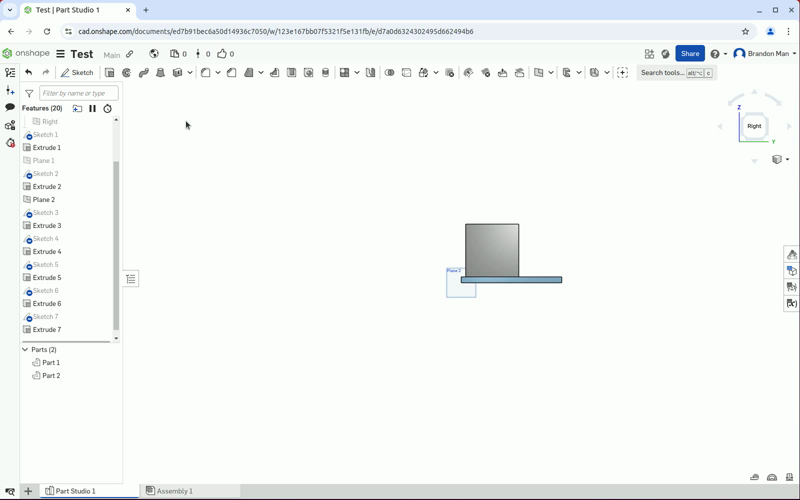
key(shift+h)
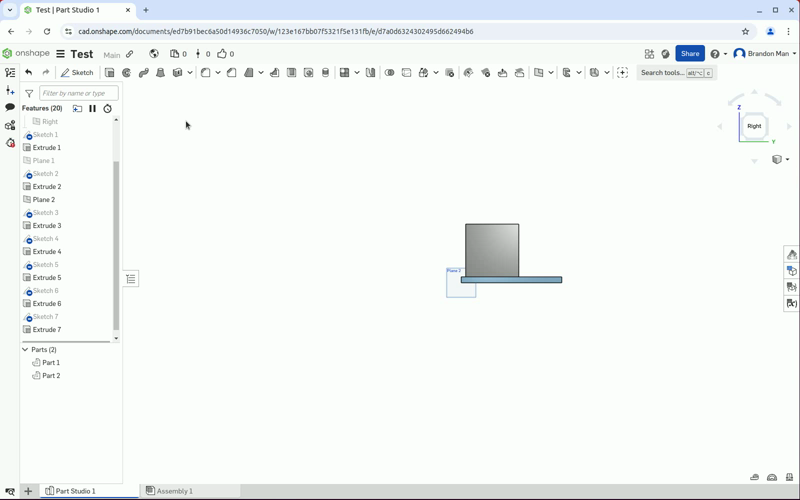
key(shift+h)
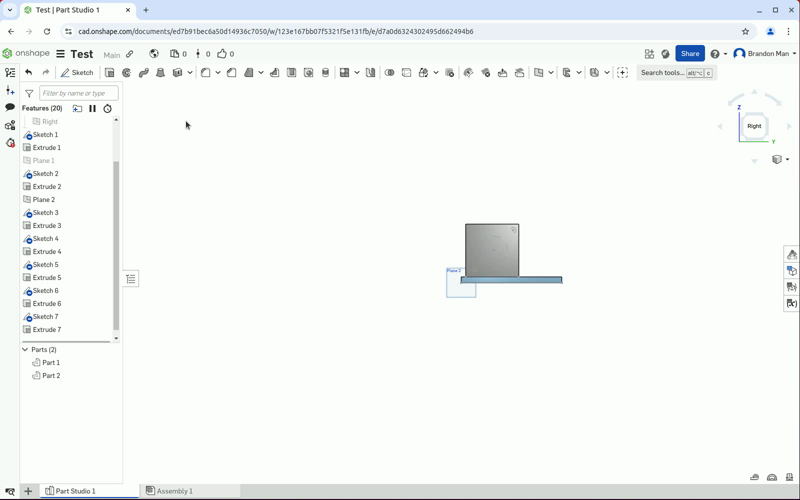
key(shift+7)
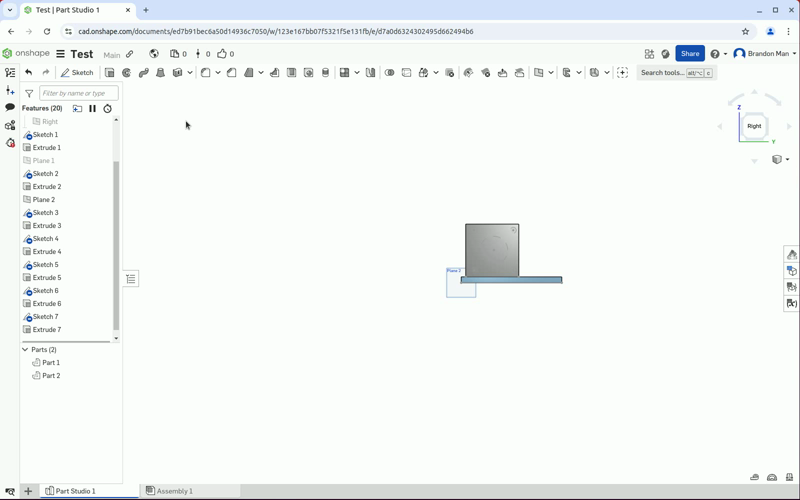
key(right, 2)
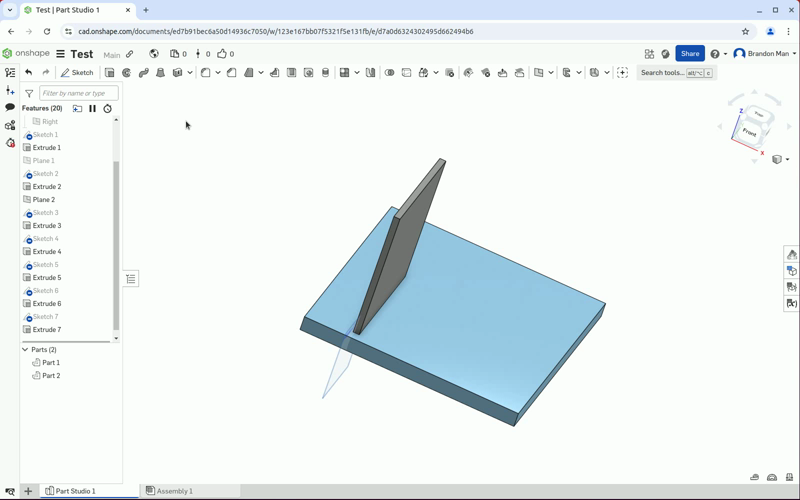
key(down, 2)
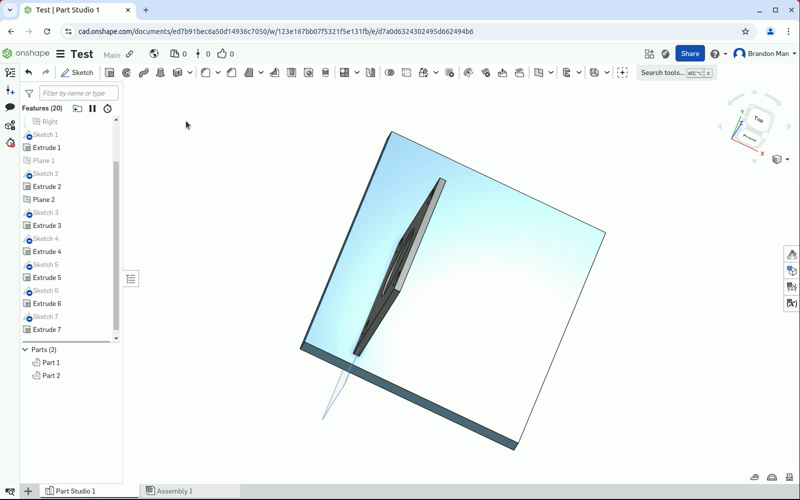
key(up, 2)
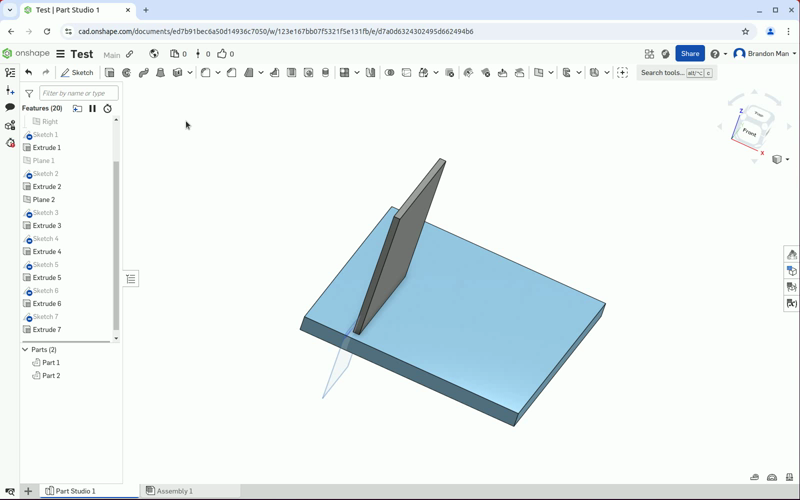
key(left, 2)
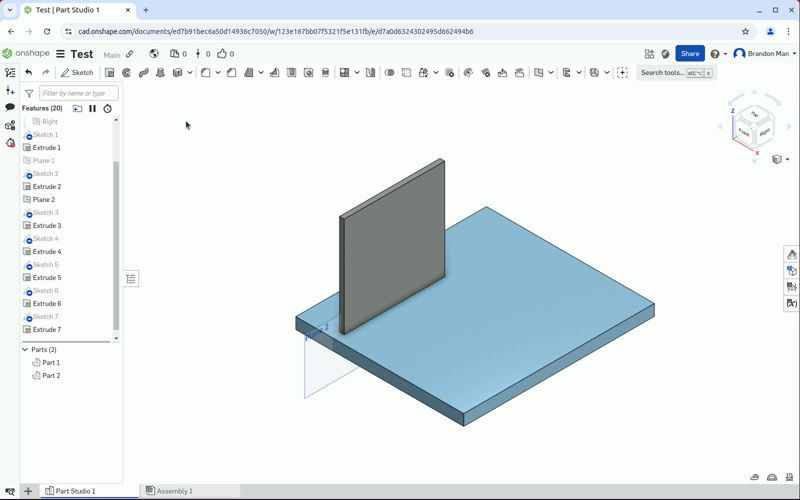
mouse_move(69, 137)
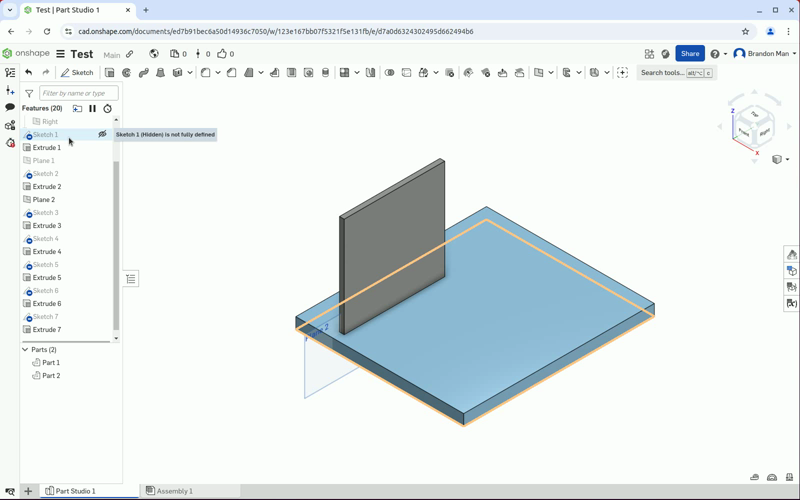
click(69, 137)